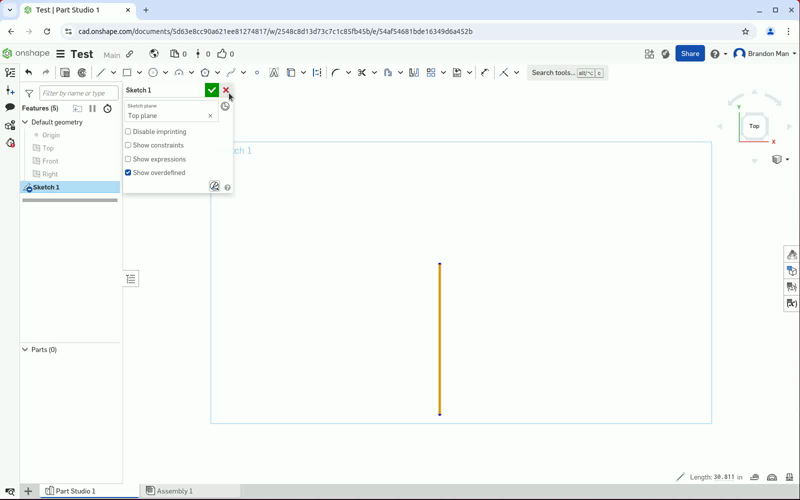
key(shift+h)
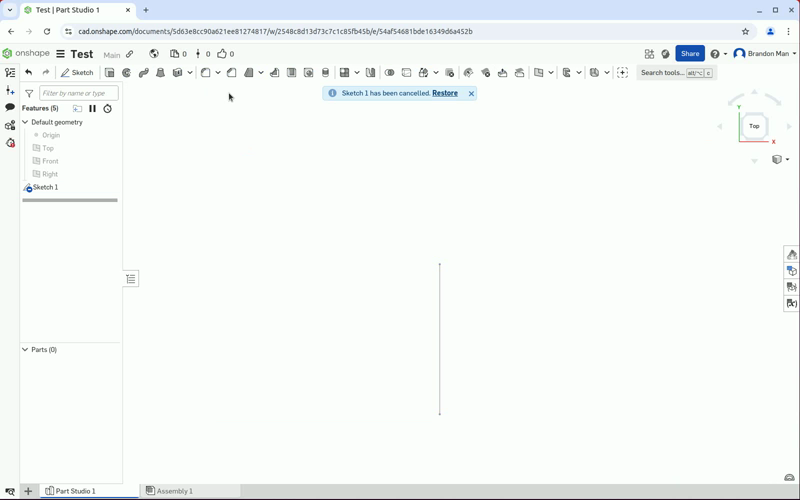
key(shift+s)
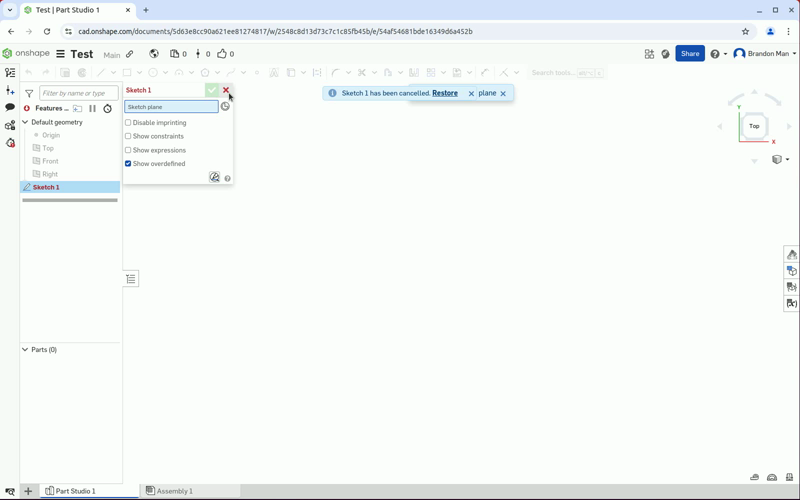
mouse_move(73, 150)
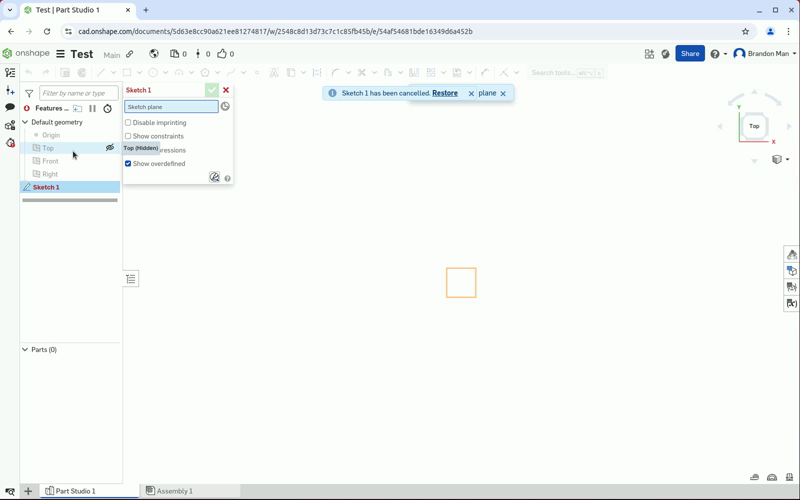
click(73, 150)
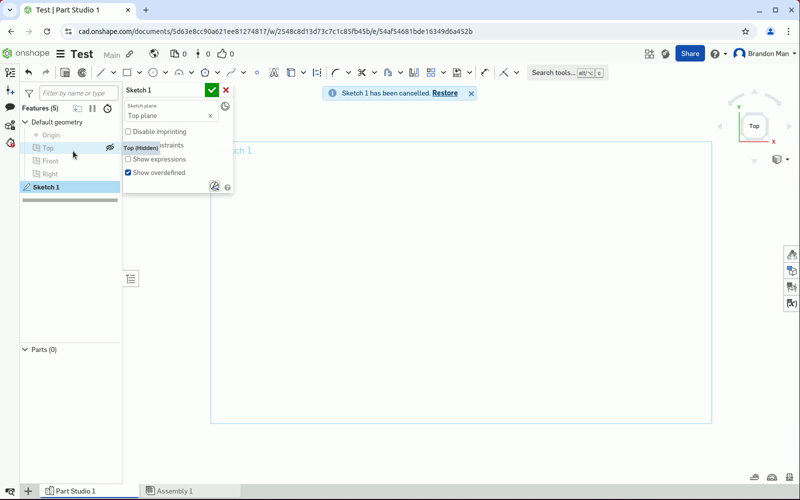
mouse_move(73, 352)
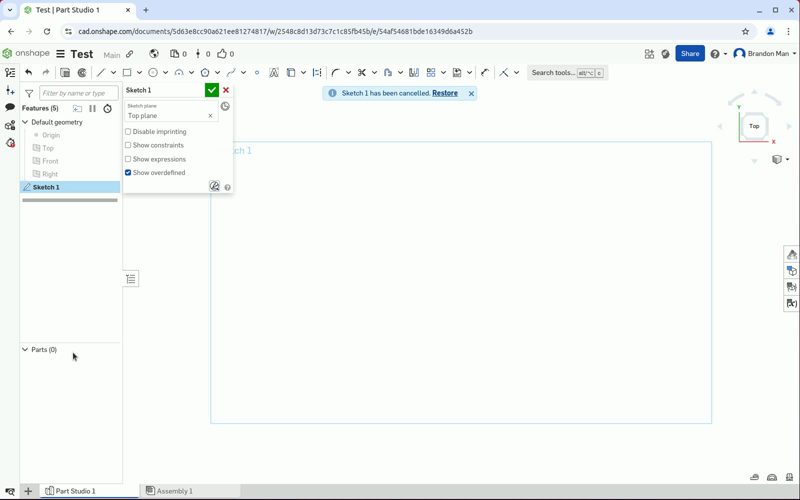
key(y)
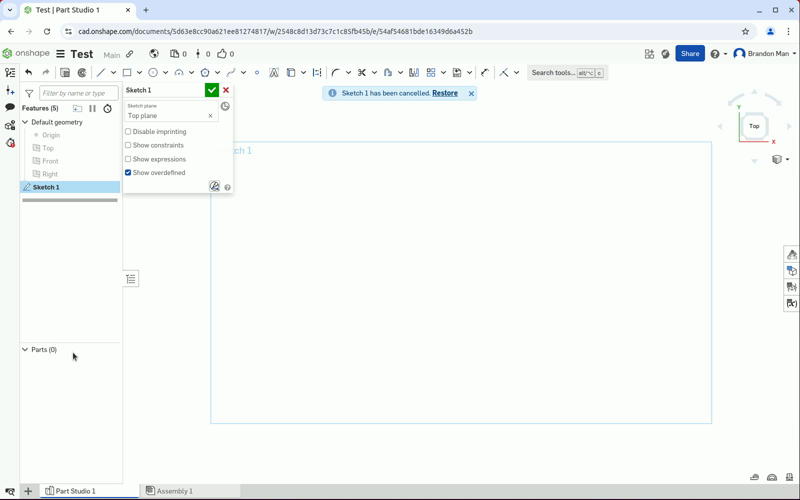
key(c)
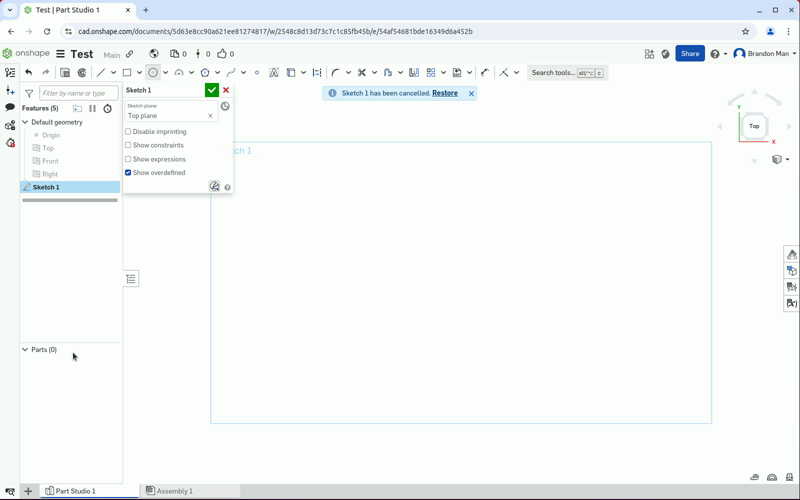
key_down(shift)
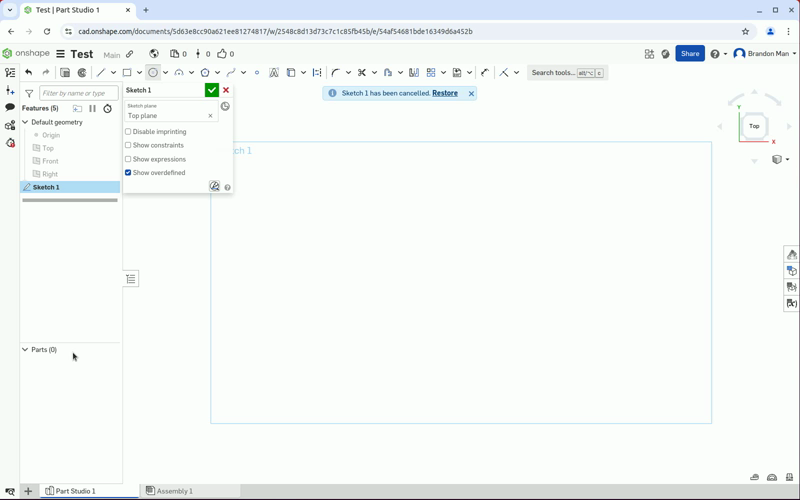
mouse_move(461, 282)
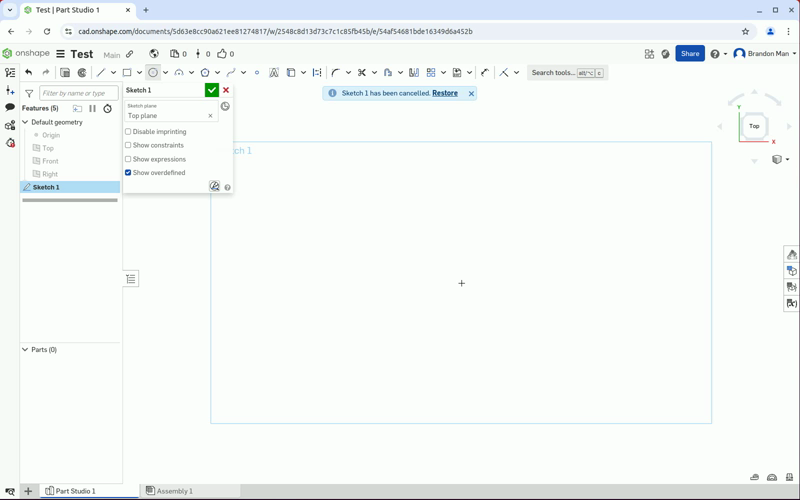
click(461, 282)
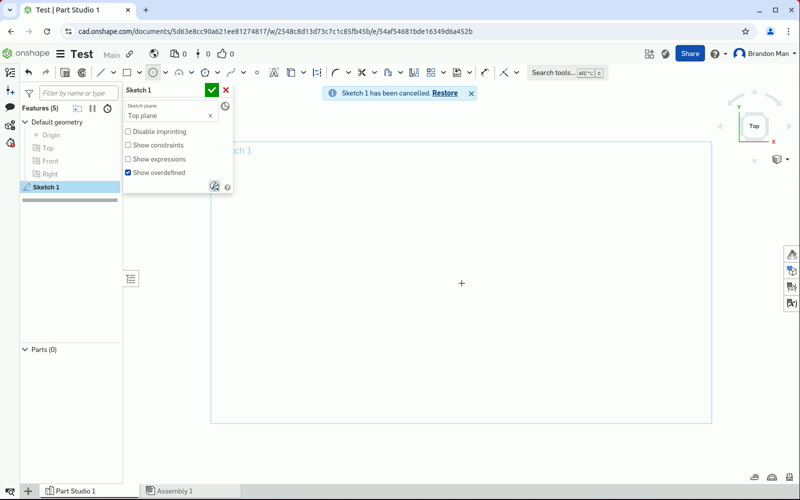
key_up(shift)
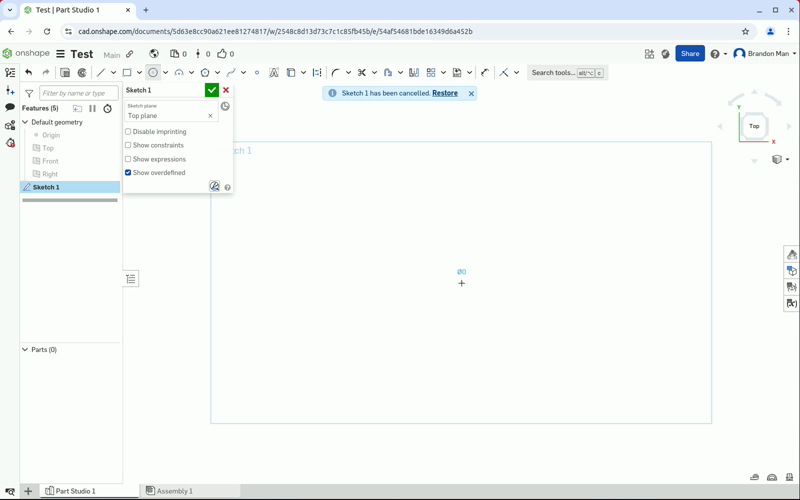
mouse_move(465, 282)
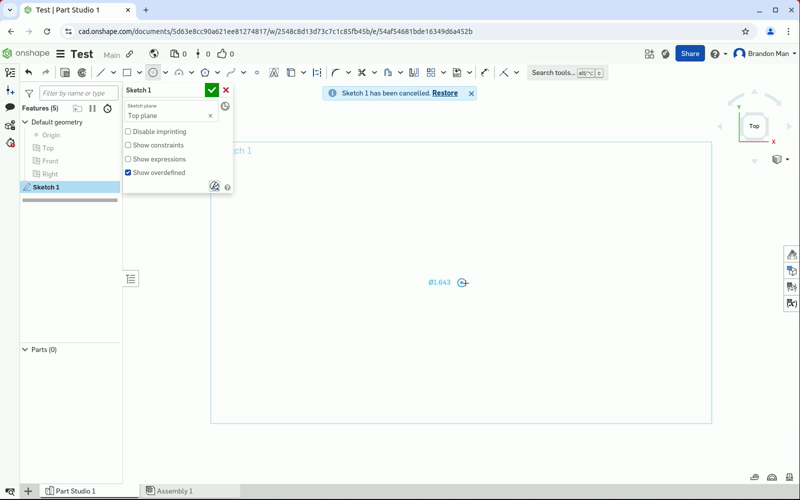
click(465, 282)
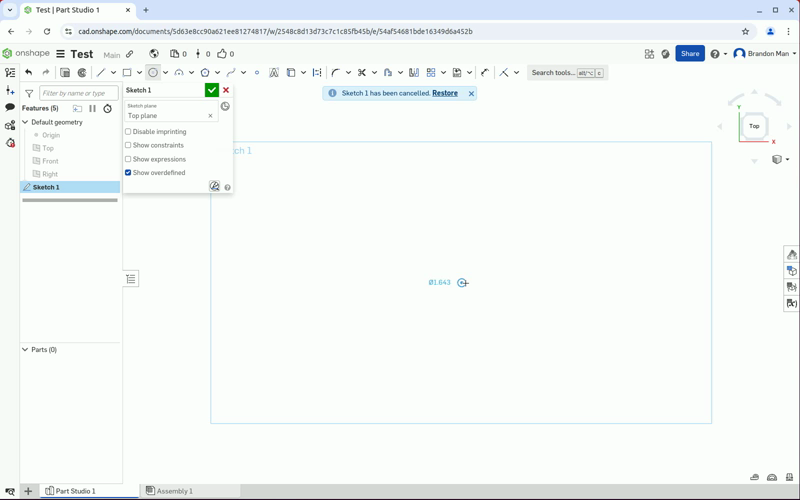
key(esc)
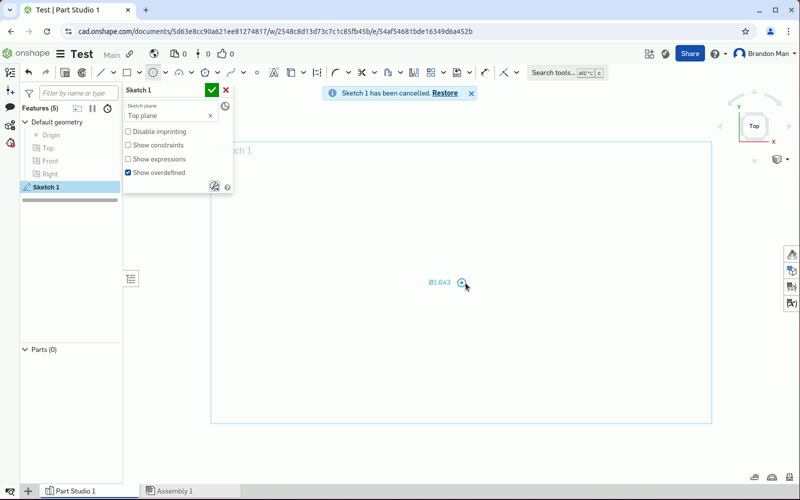
key(c)
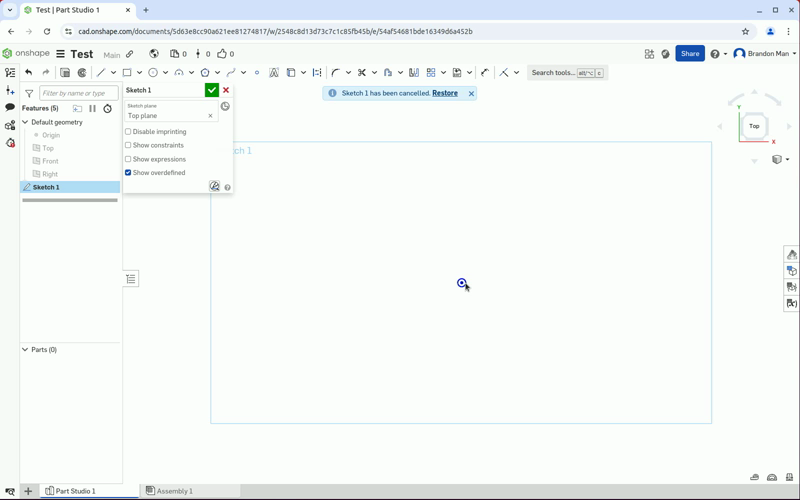
key_down(shift)
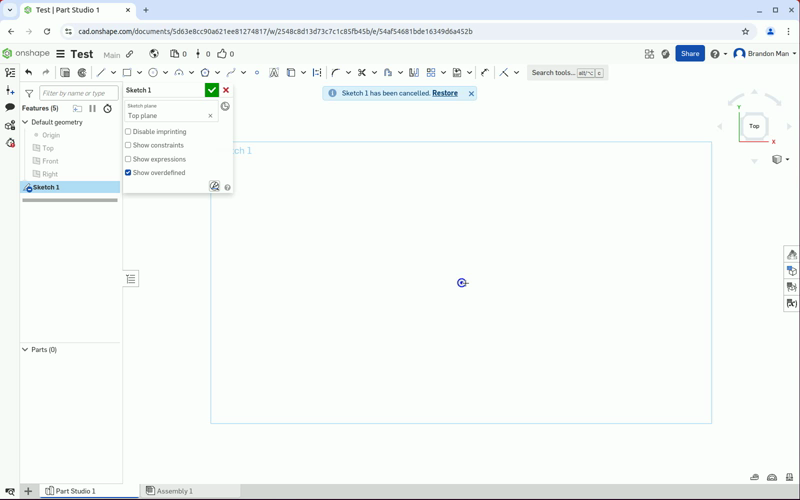
mouse_move(461, 282)
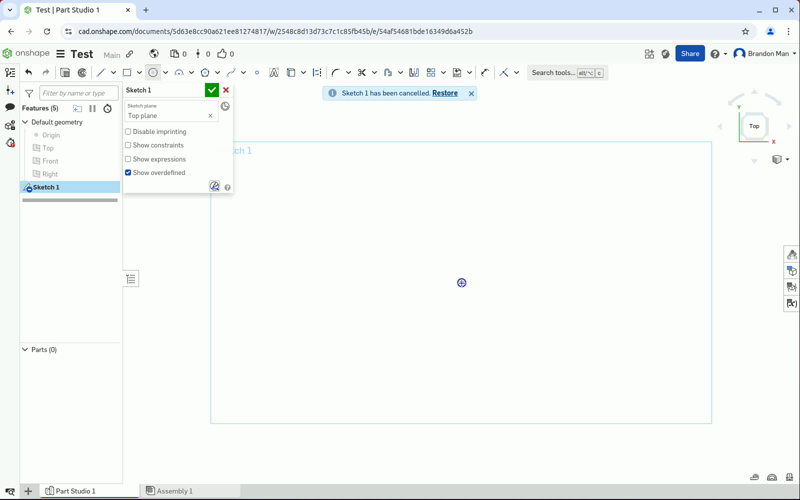
scroll(6)
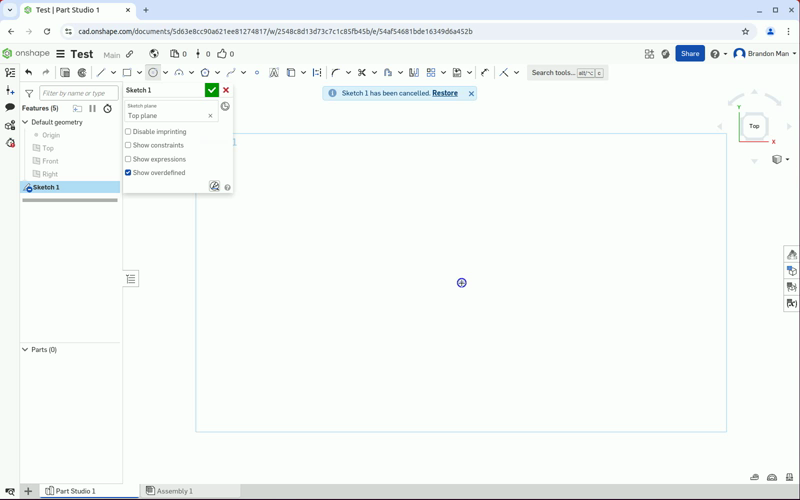
scroll(6)
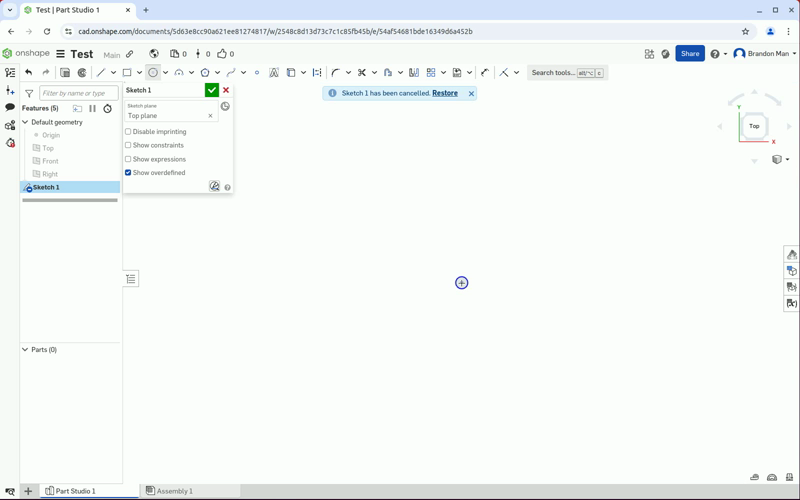
scroll(6)
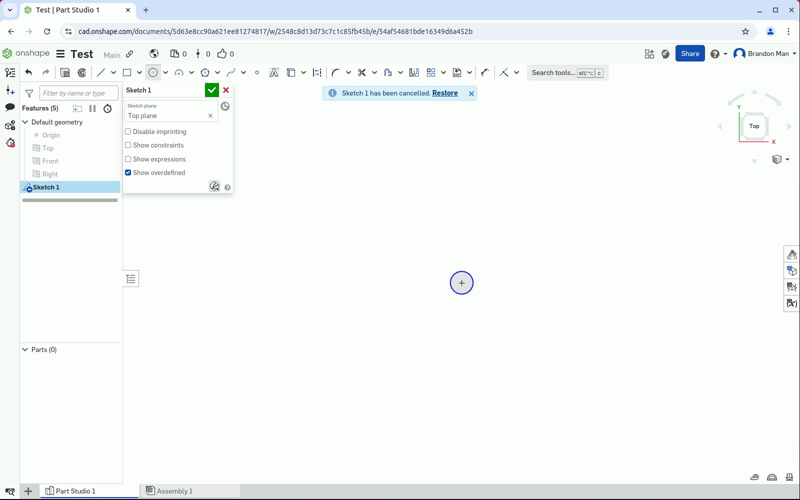
scroll(6)
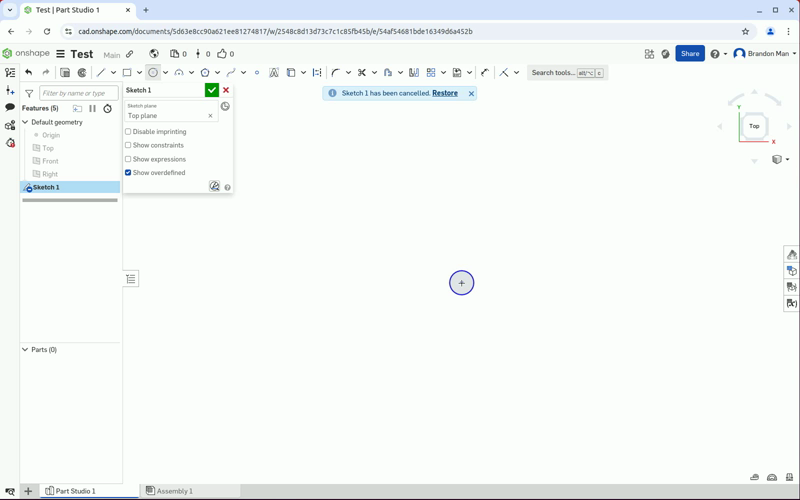
scroll(6)
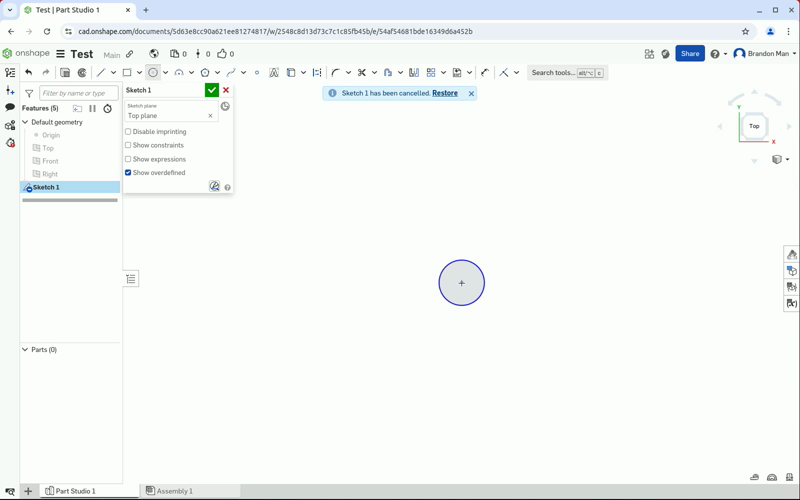
scroll(6)
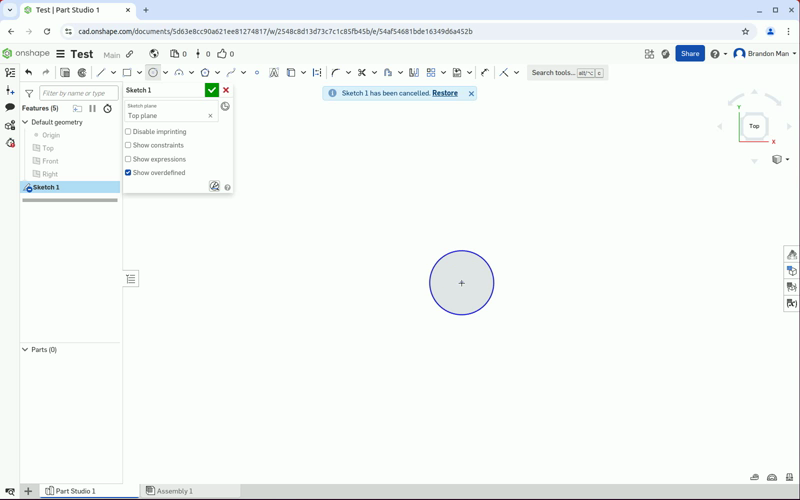
scroll(6)
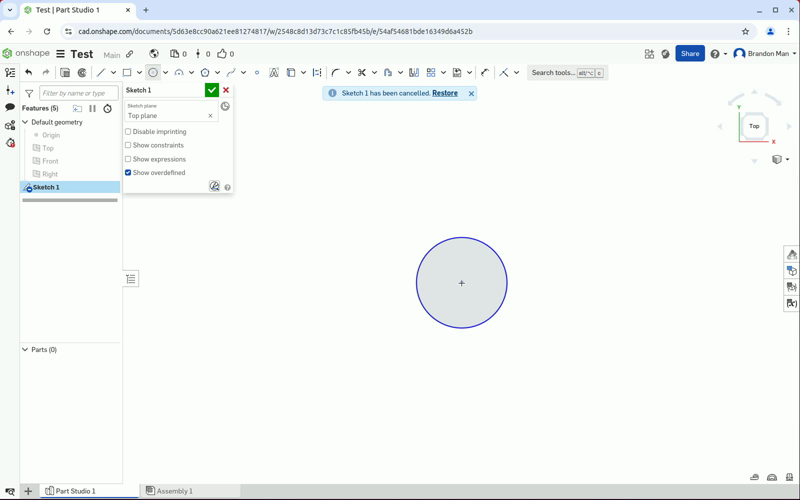
click(461, 282)
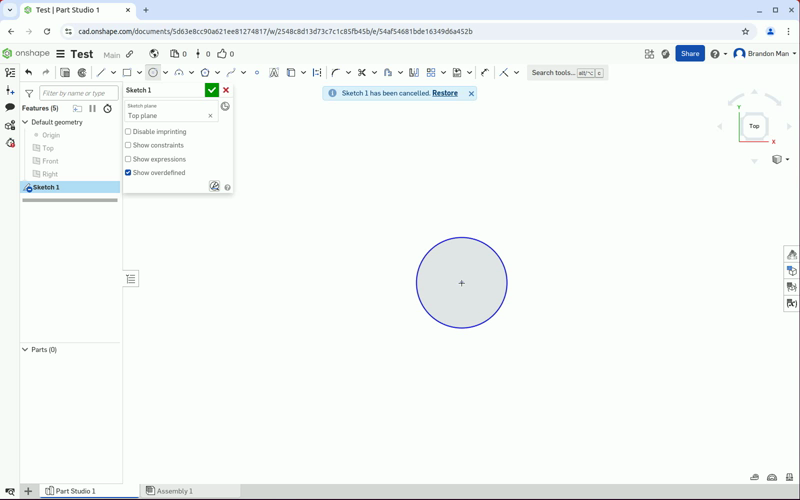
scroll(-6)
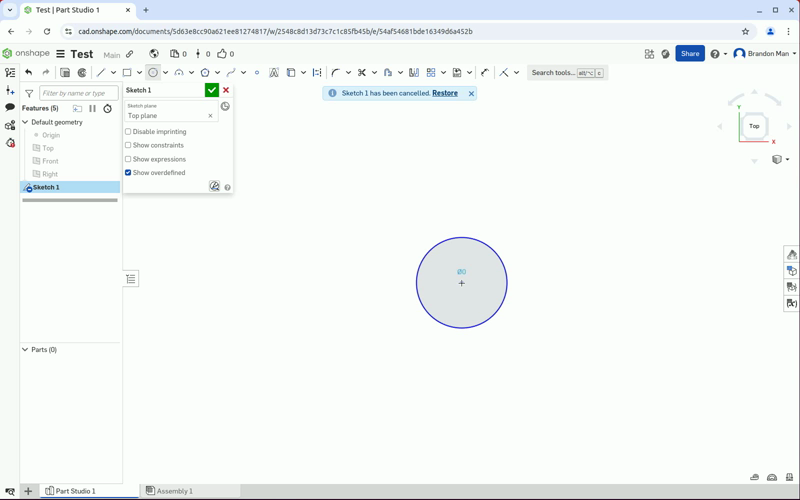
scroll(-6)
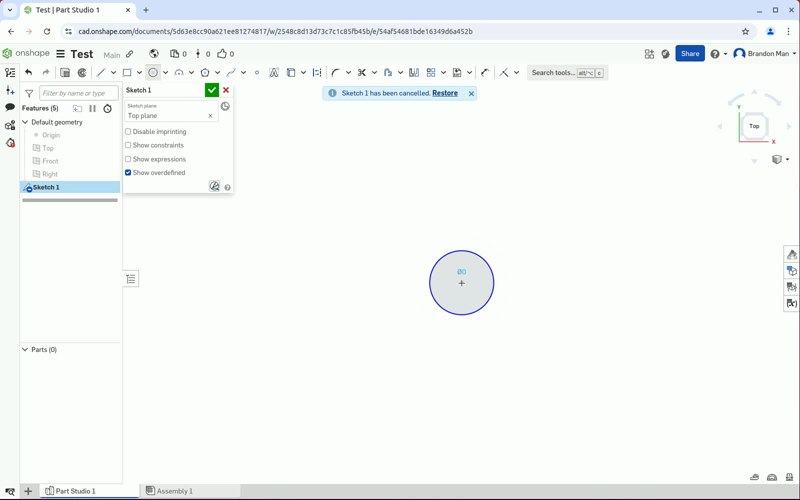
scroll(-6)
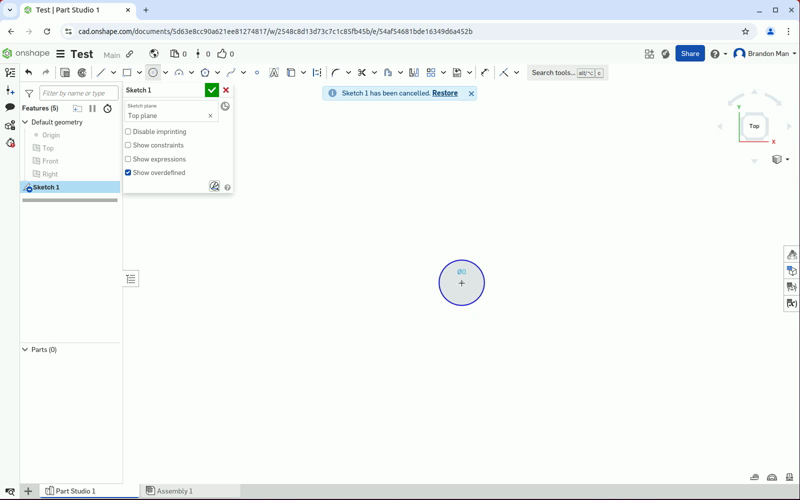
scroll(-6)
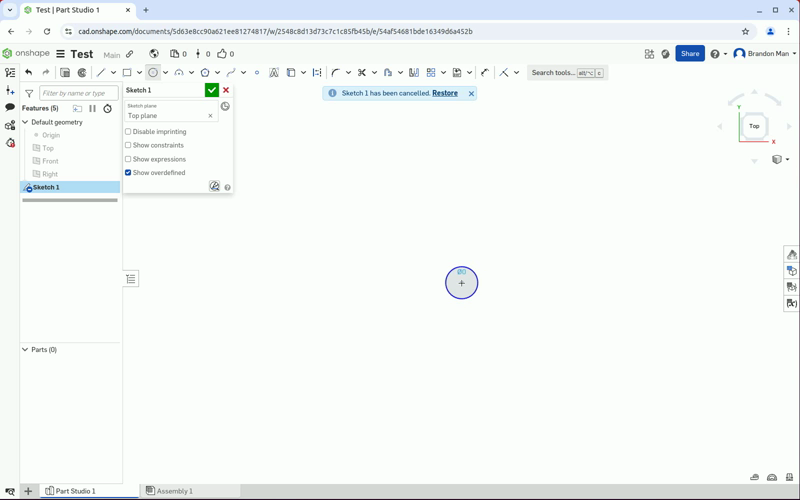
scroll(-6)
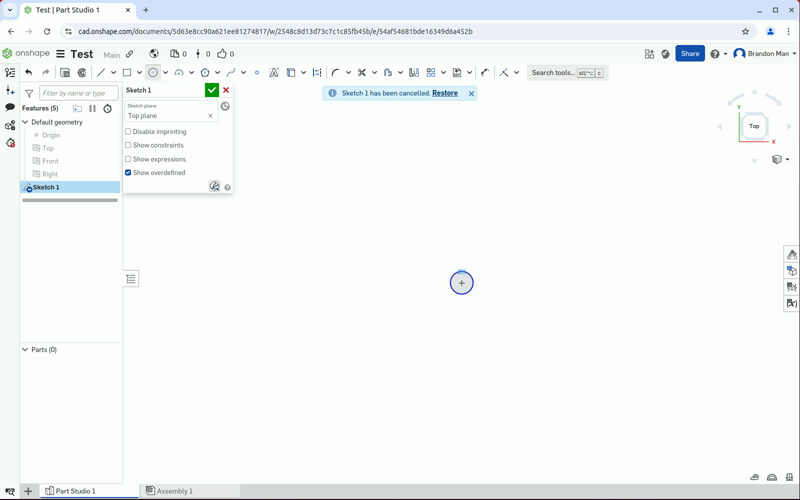
scroll(-6)
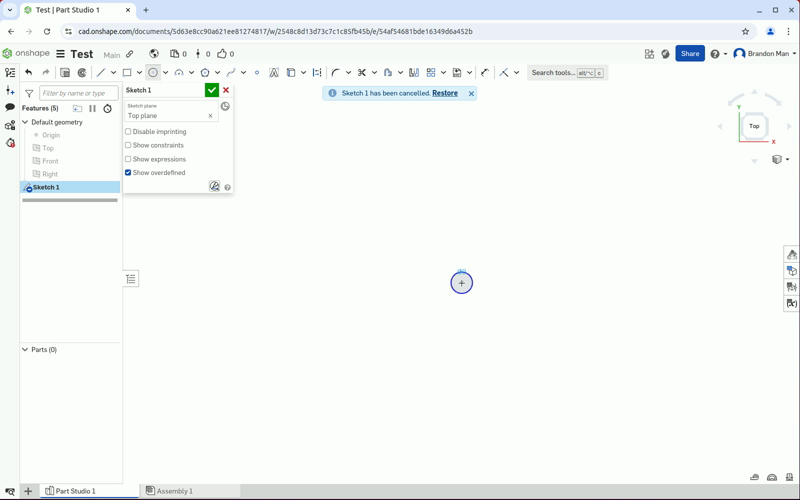
scroll(-6)
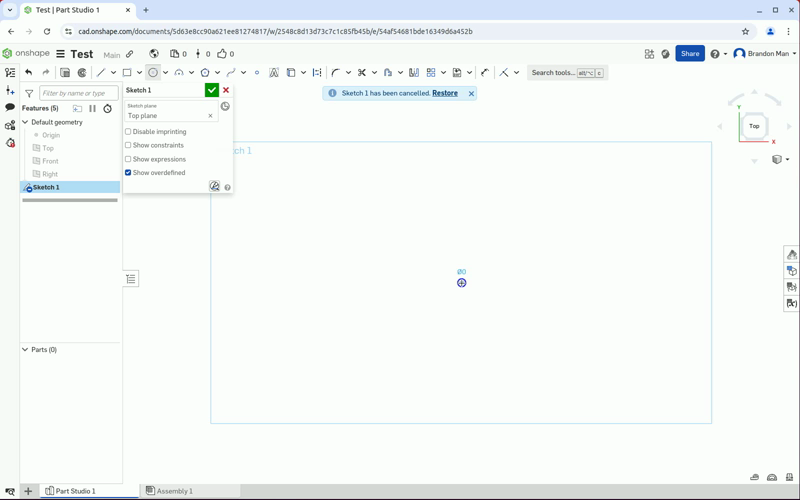
key_up(shift)
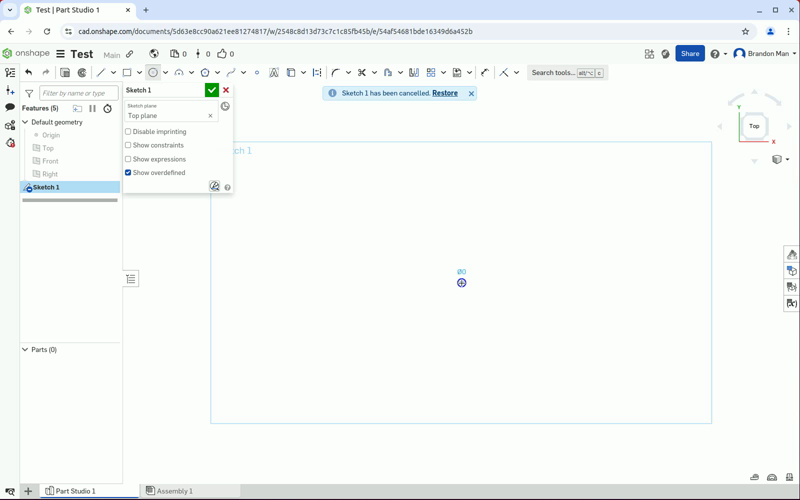
mouse_move(464, 282)
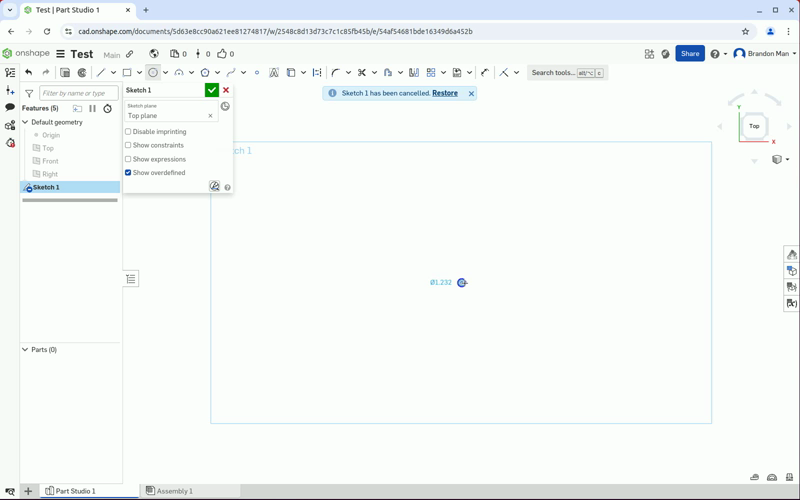
scroll(6)
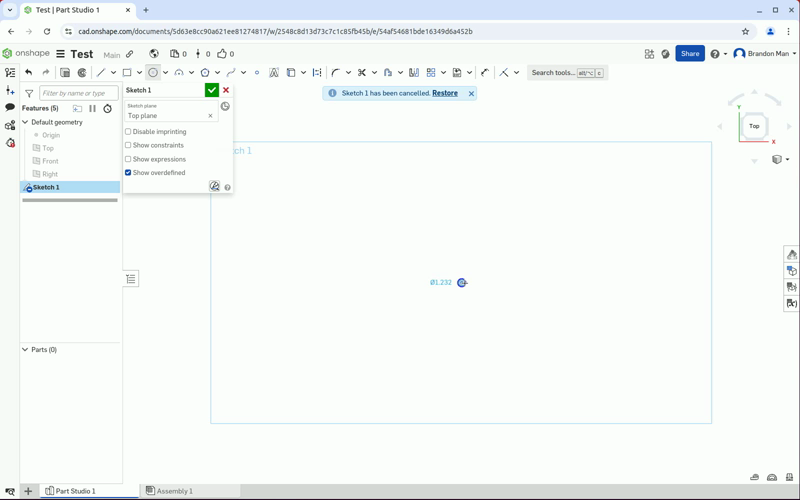
scroll(6)
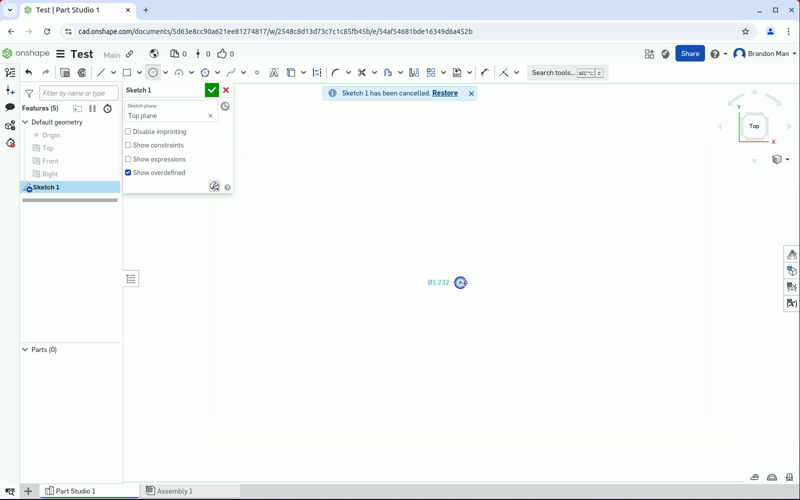
scroll(6)
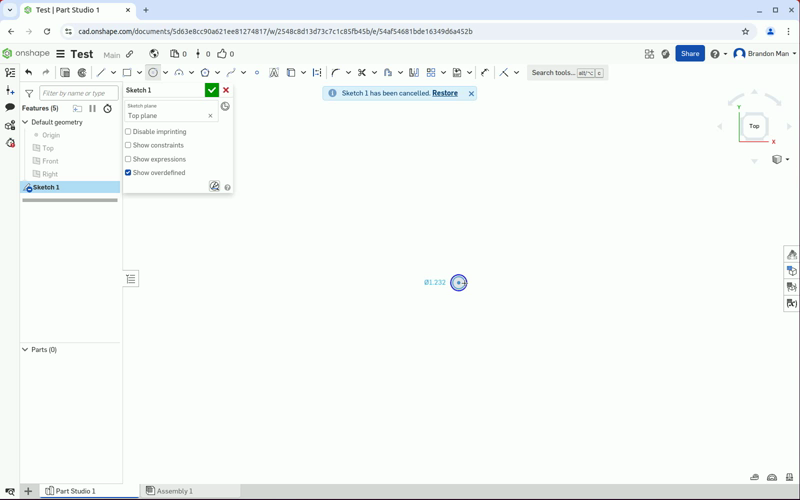
scroll(6)
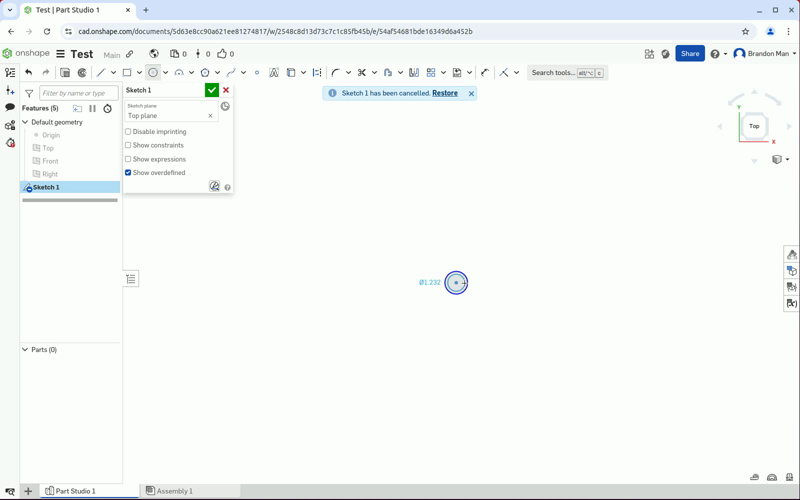
scroll(6)
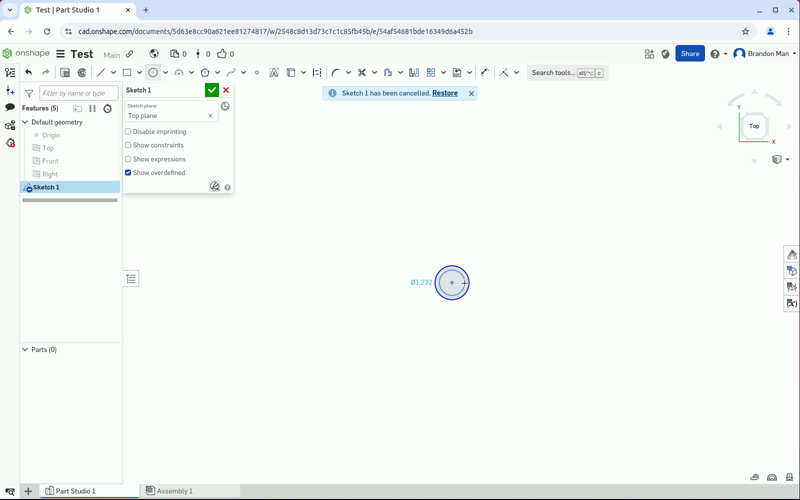
scroll(6)
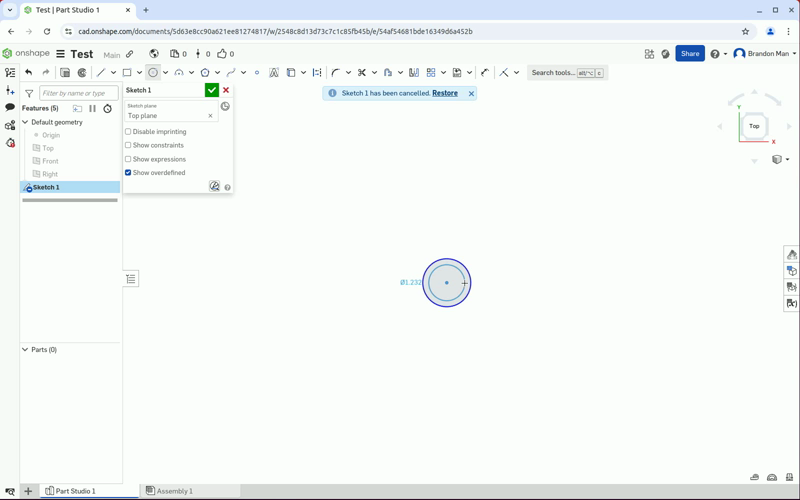
scroll(6)
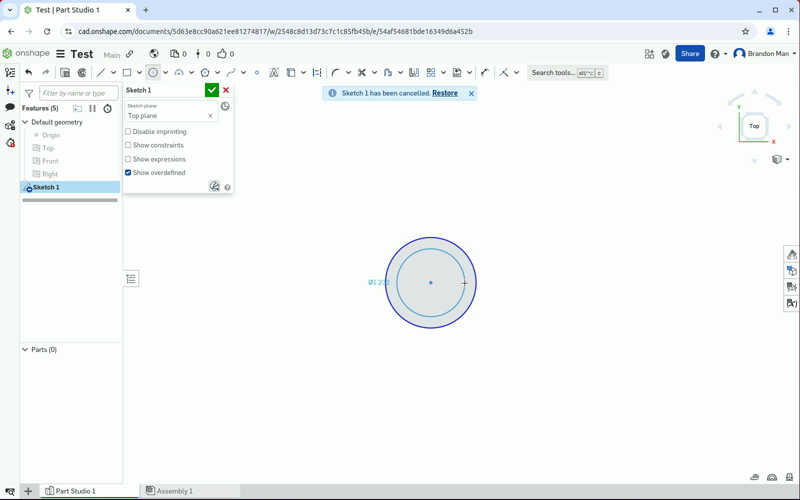
click(464, 282)
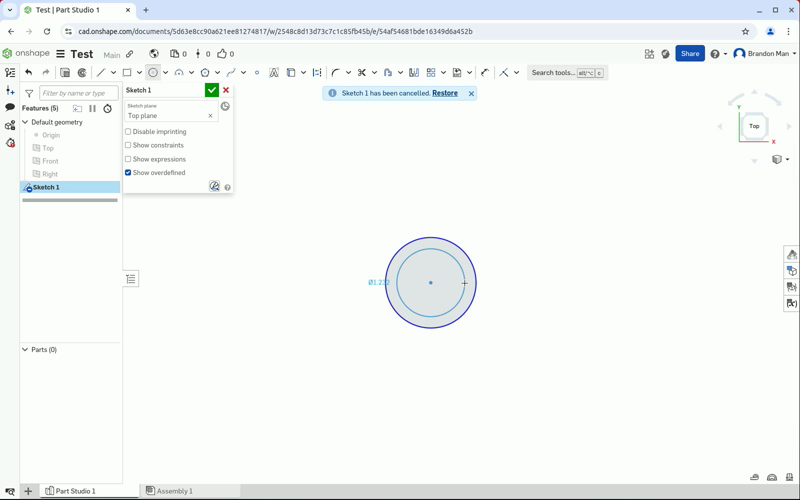
scroll(-6)
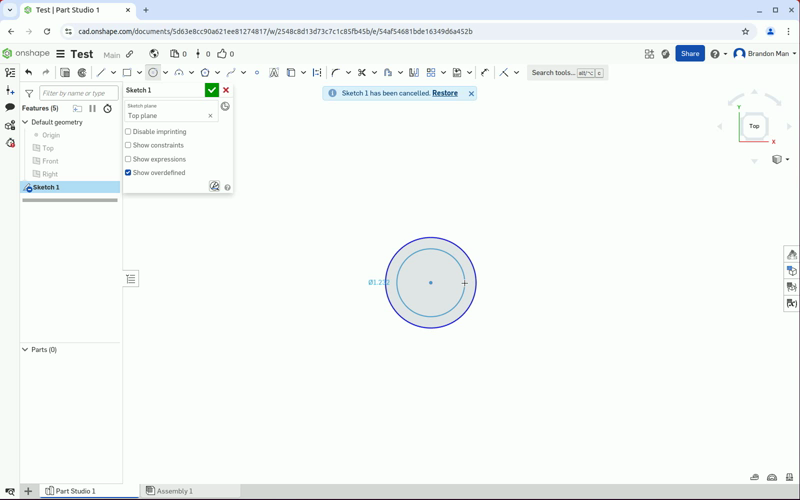
scroll(-6)
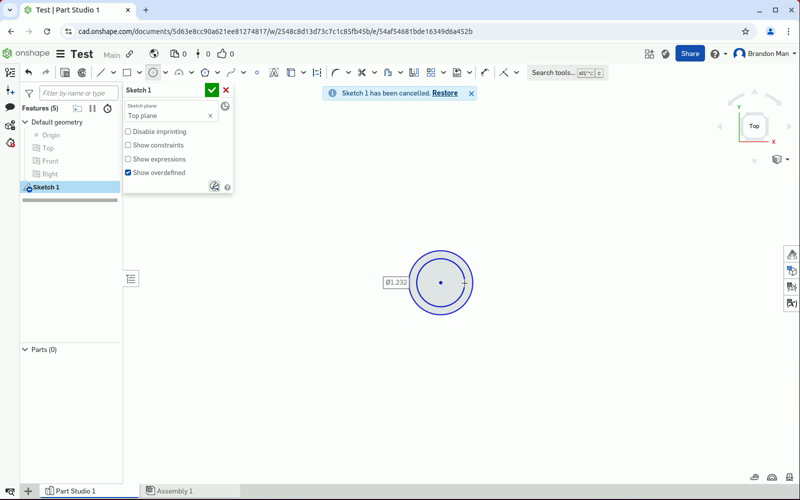
scroll(-6)
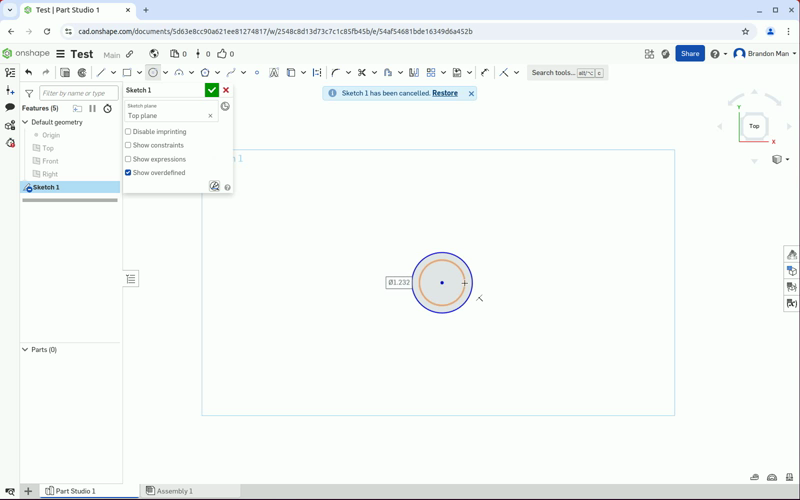
scroll(-6)
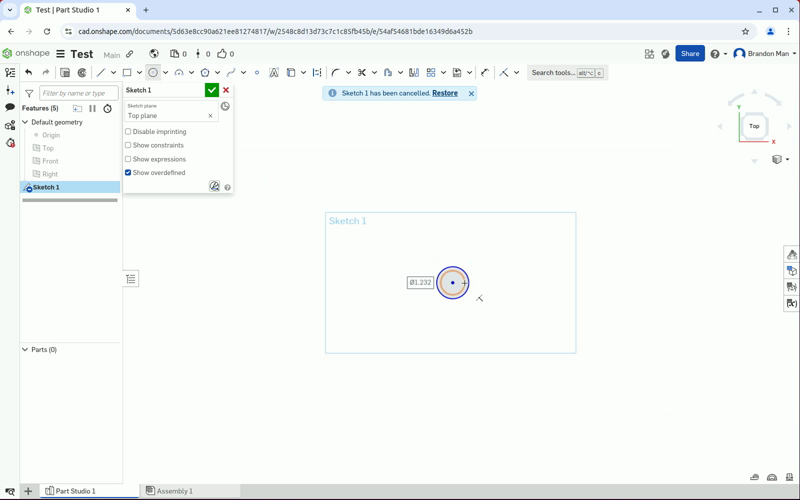
scroll(-6)
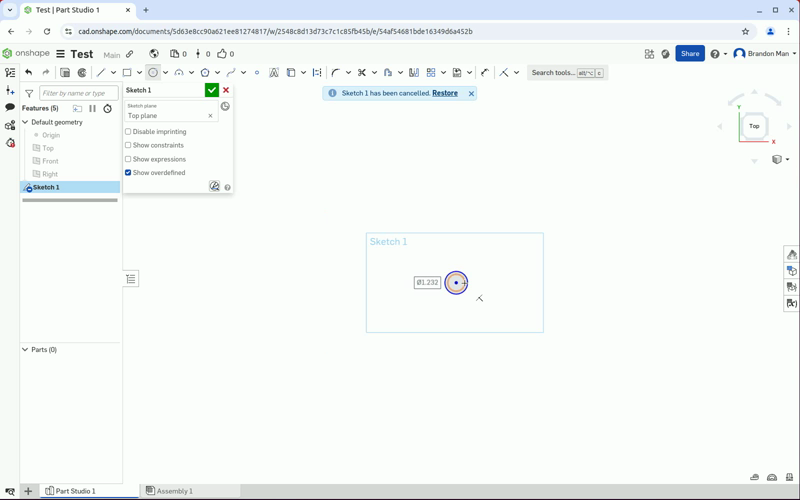
scroll(-6)
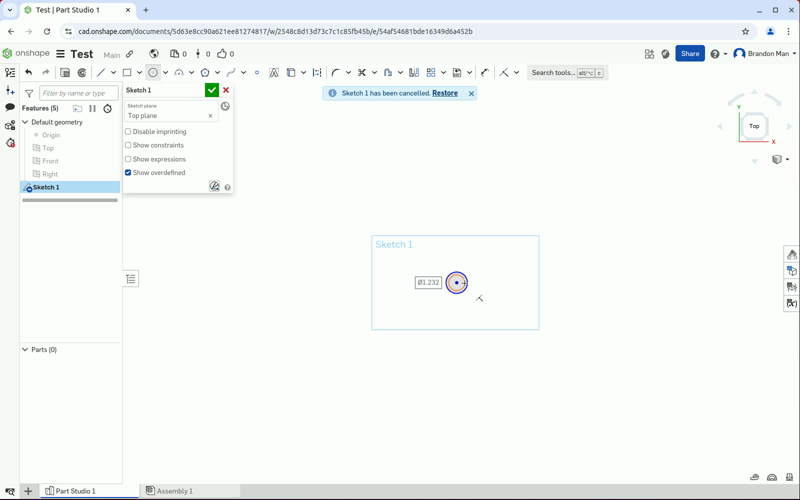
scroll(-6)
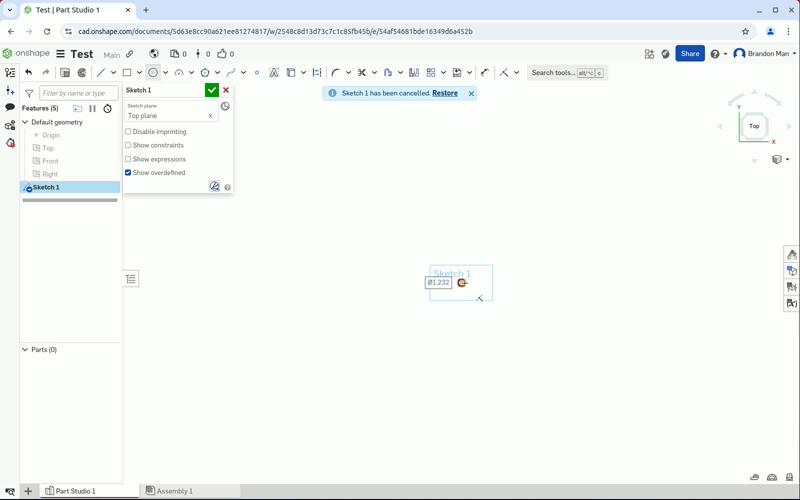
key(esc)
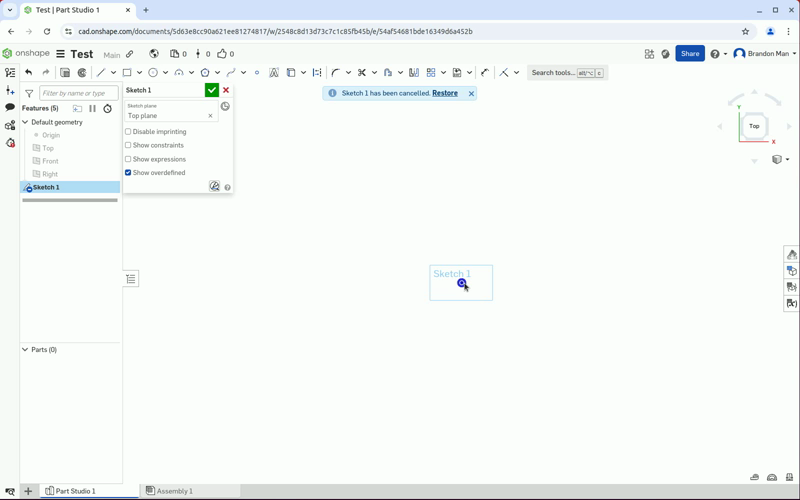
mouse_move(463, 286)
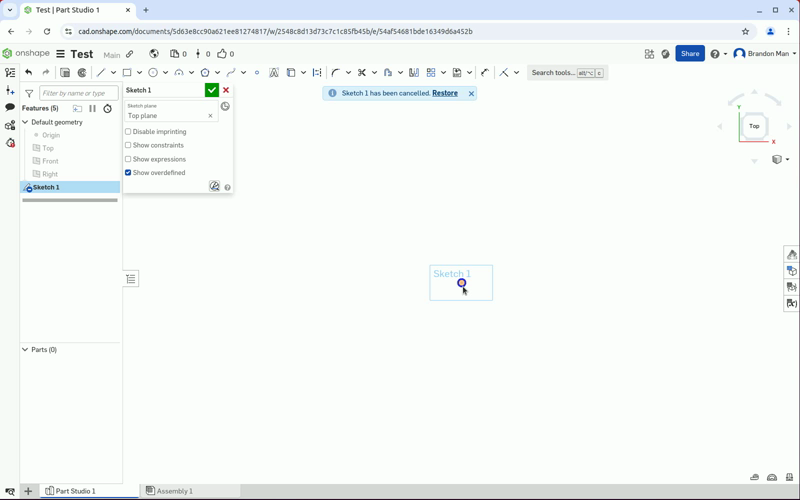
scroll(6)
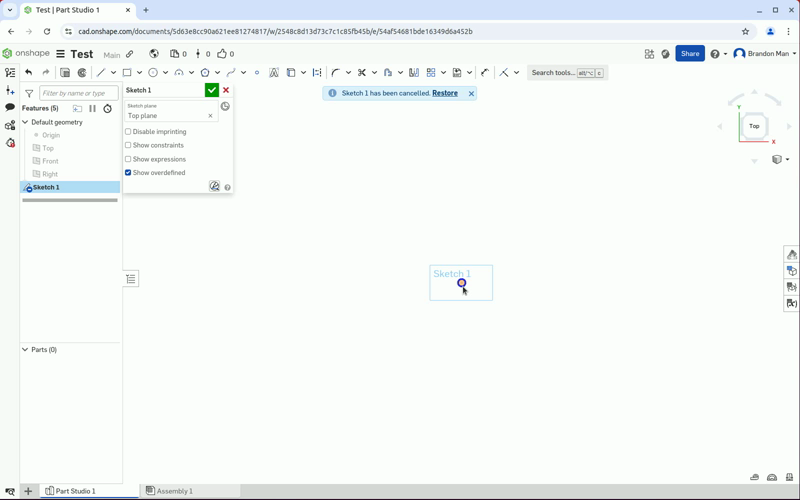
scroll(6)
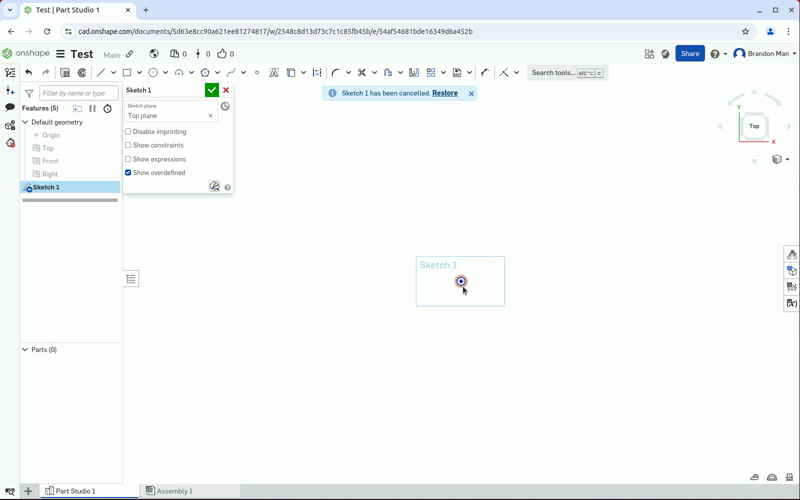
scroll(6)
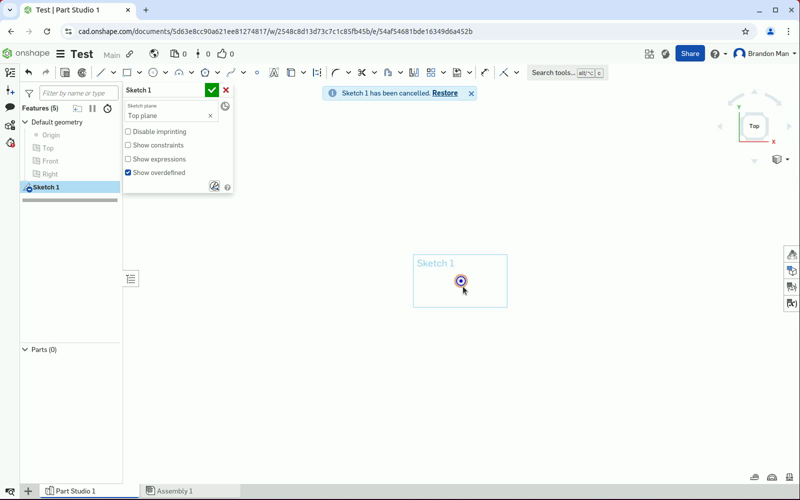
scroll(6)
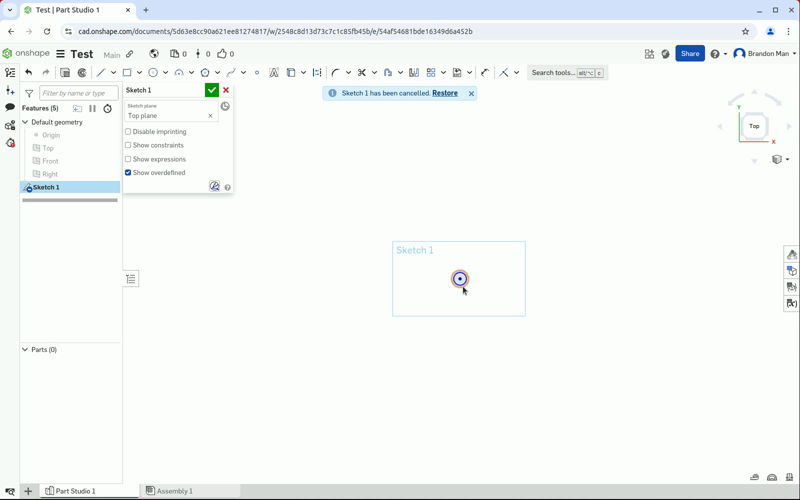
scroll(6)
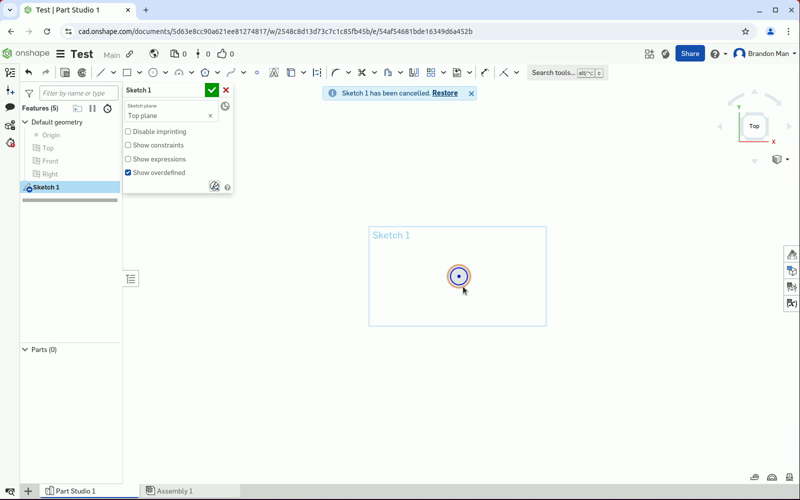
scroll(6)
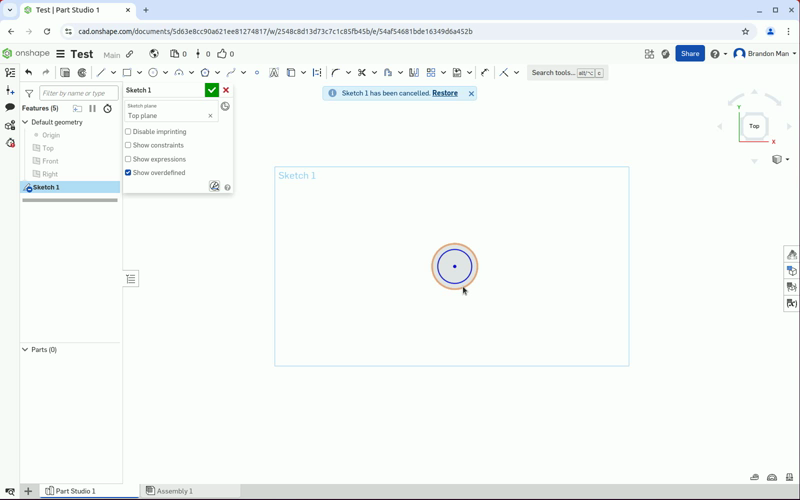
scroll(6)
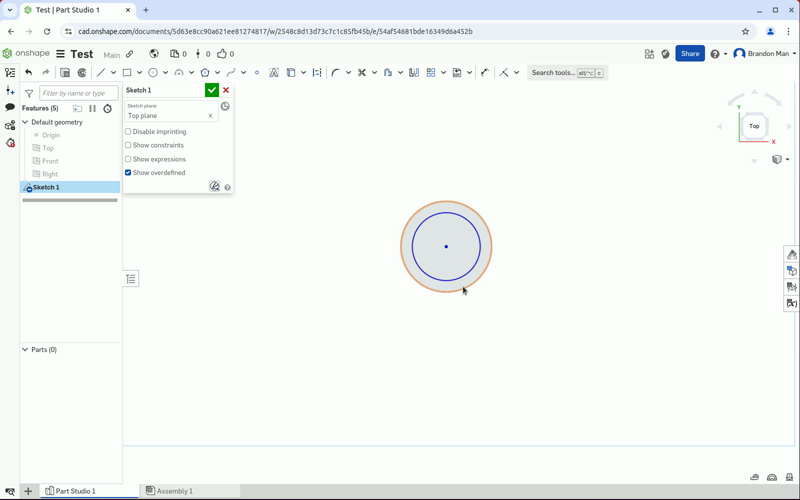
click(463, 286)
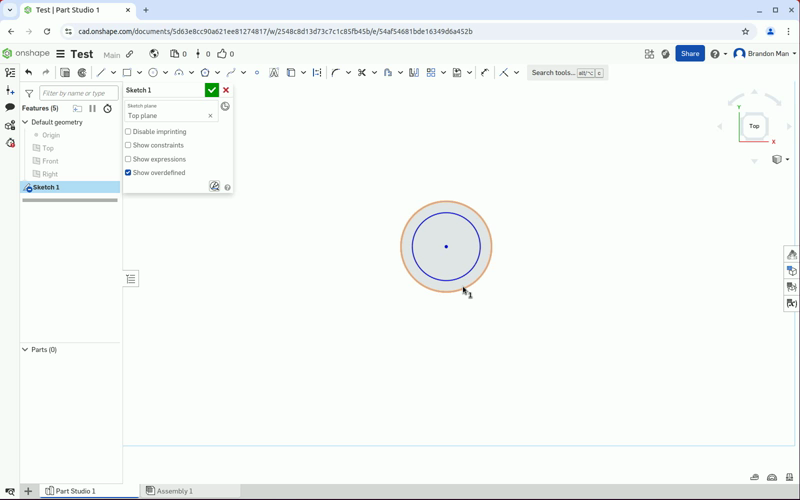
scroll(-6)
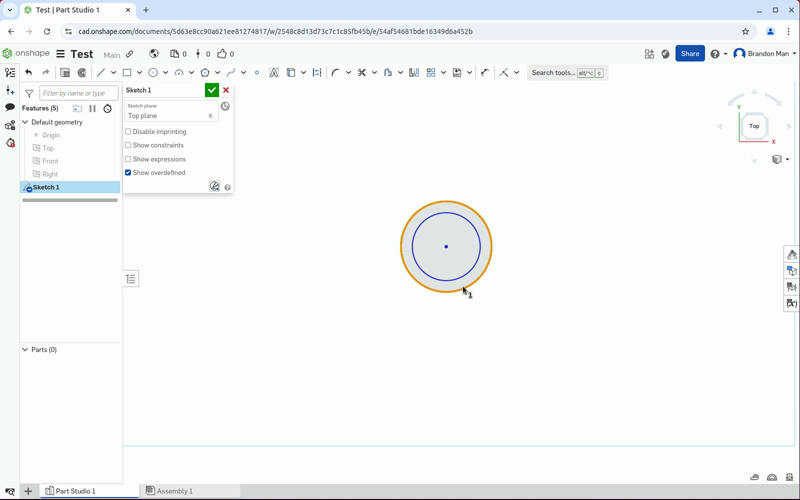
scroll(-6)
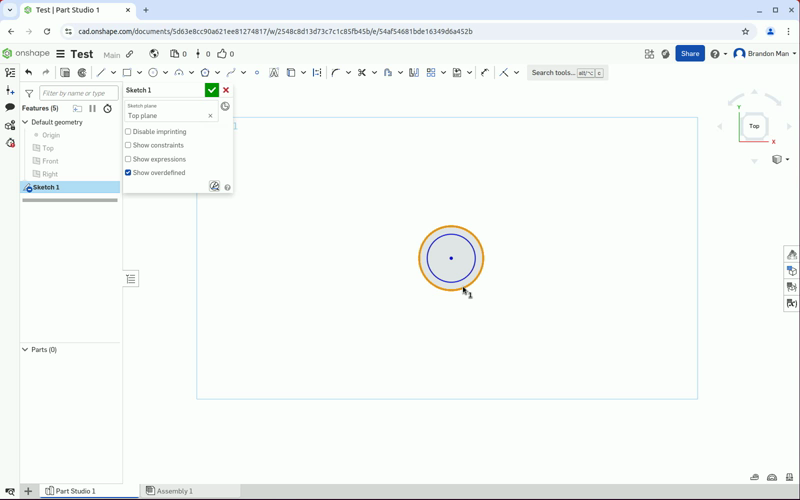
scroll(-6)
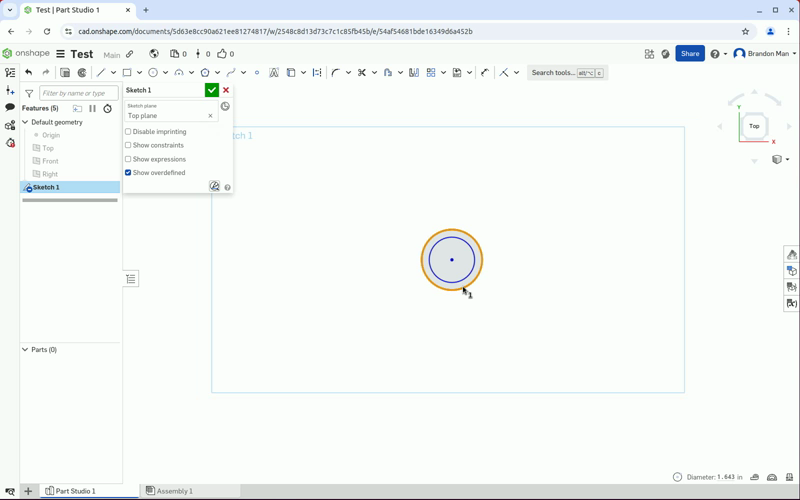
scroll(-6)
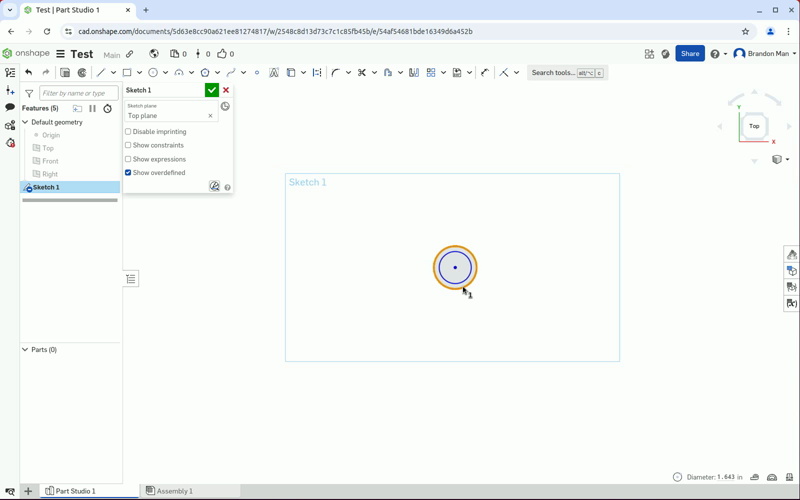
scroll(-6)
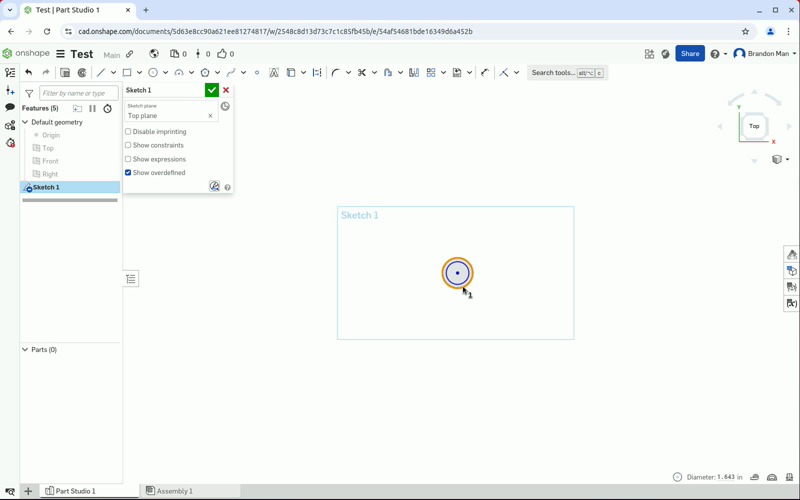
scroll(-6)
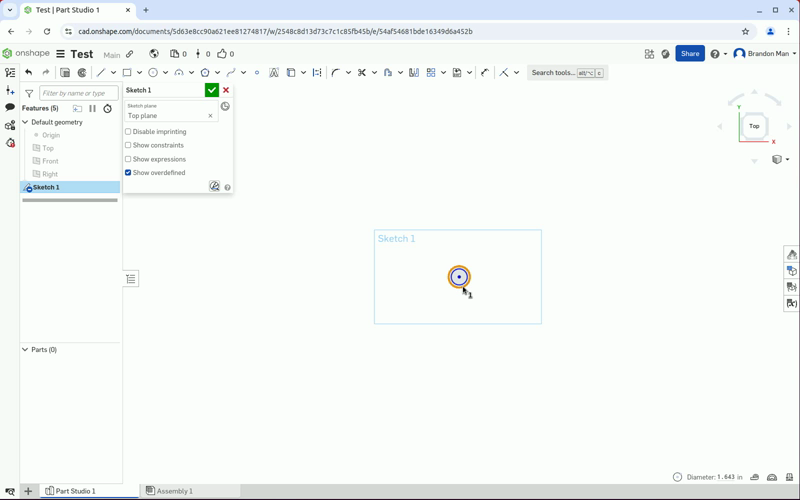
scroll(-6)
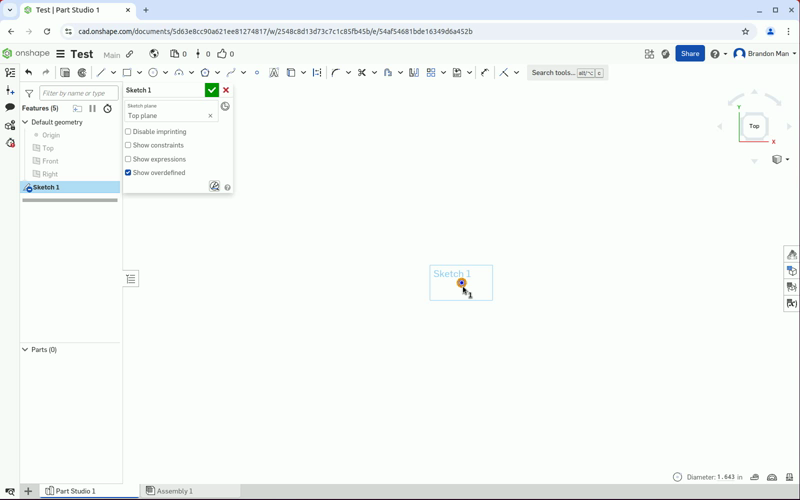
mouse_move(73, 352)
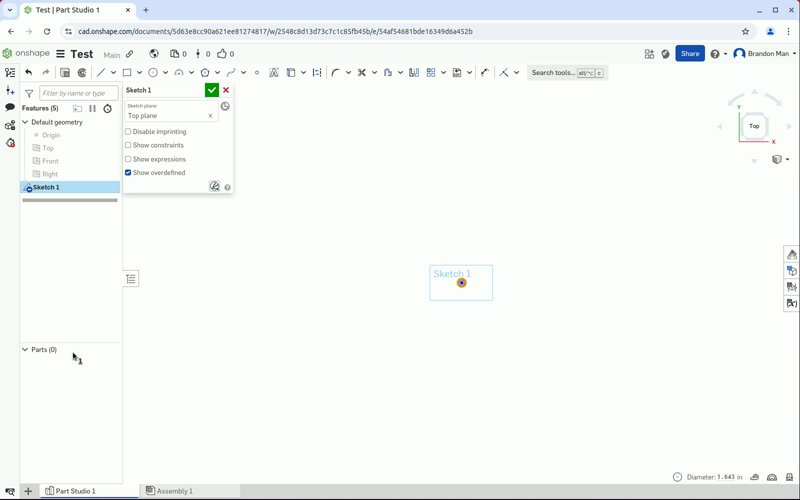
key(shift+y)
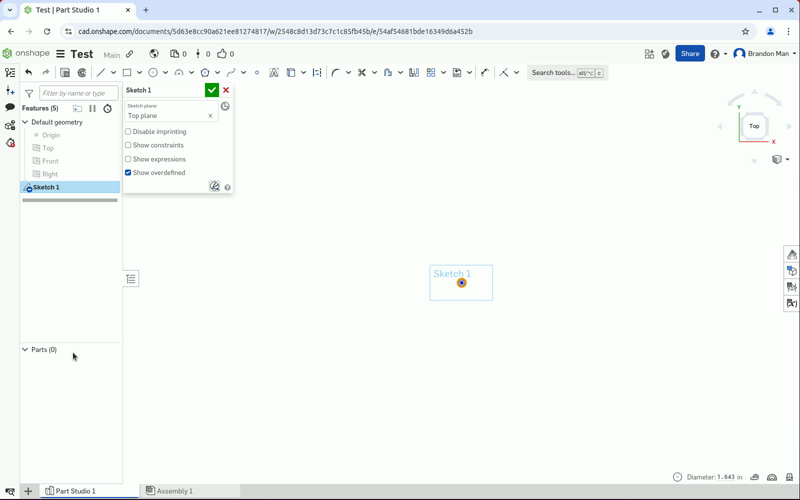
key(shift+e)
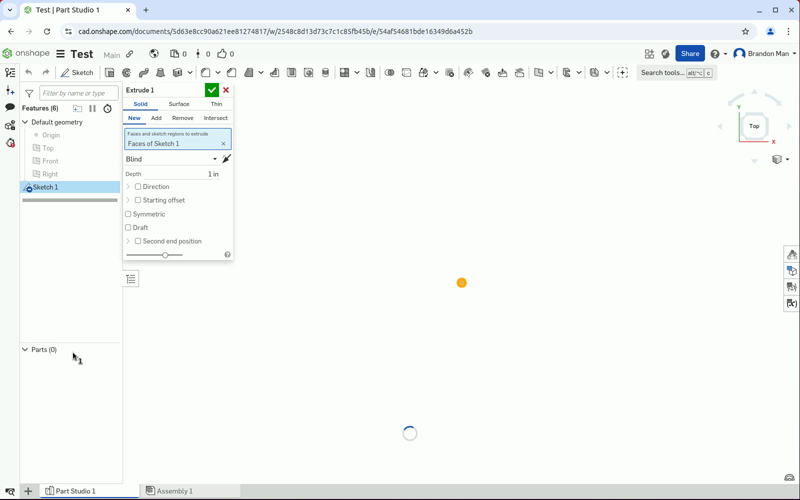
mouse_move(143, 106)
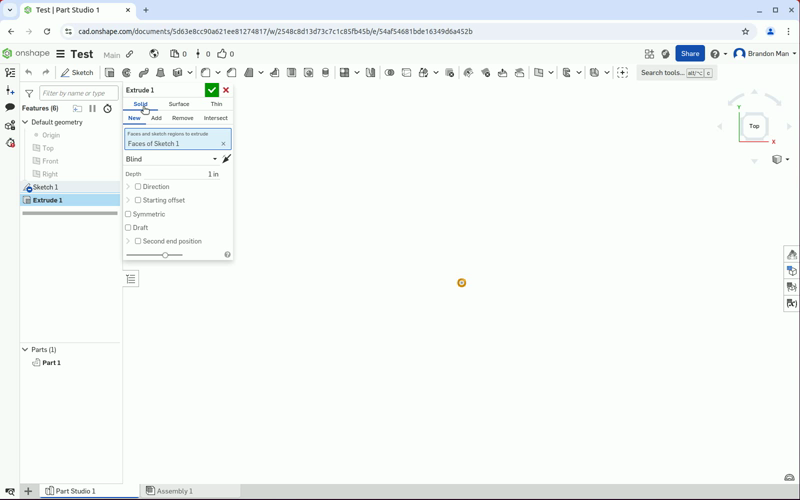
click(143, 106)
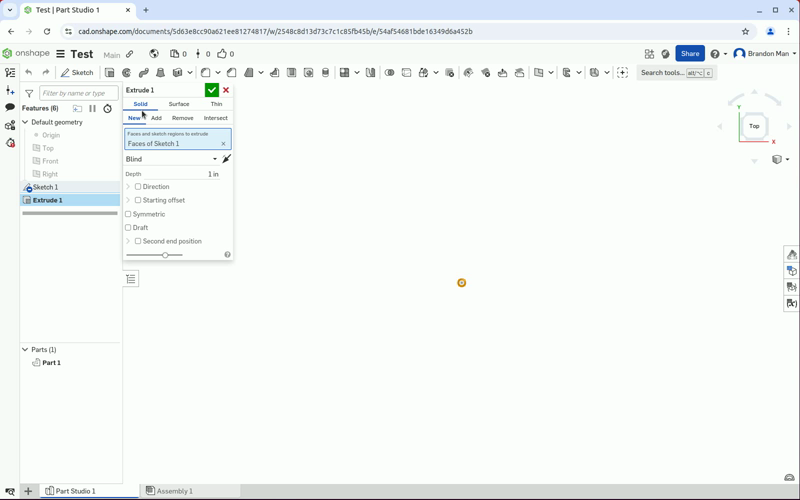
mouse_move(137, 120)
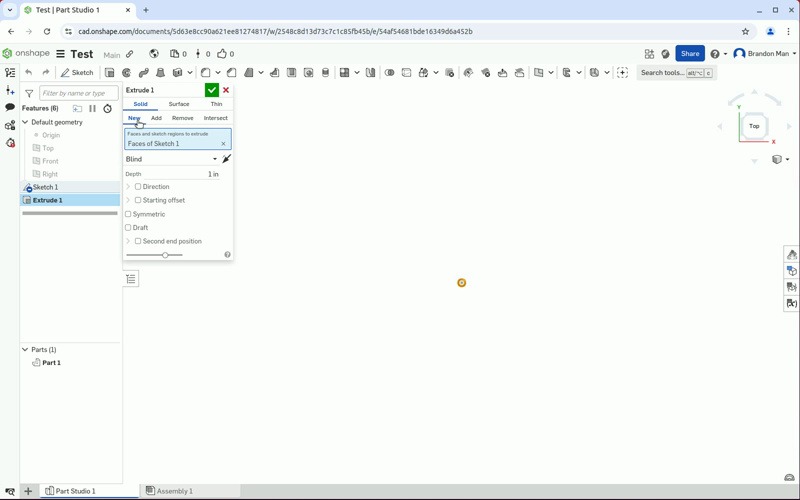
click(137, 120)
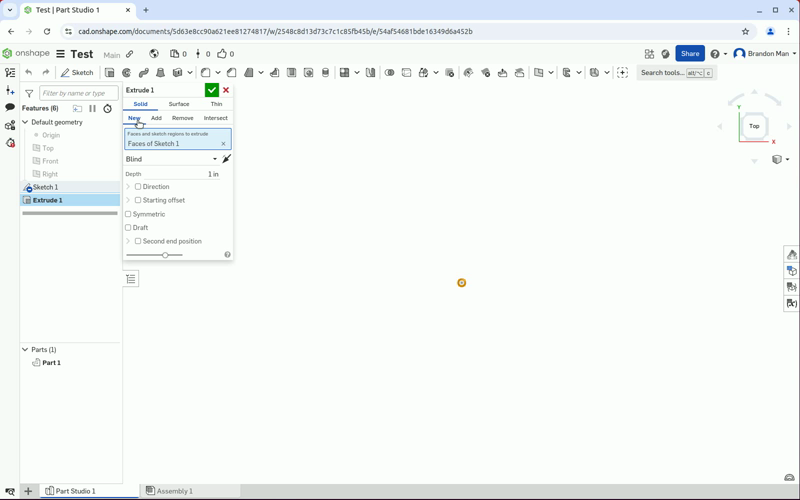
key(tab, 4)
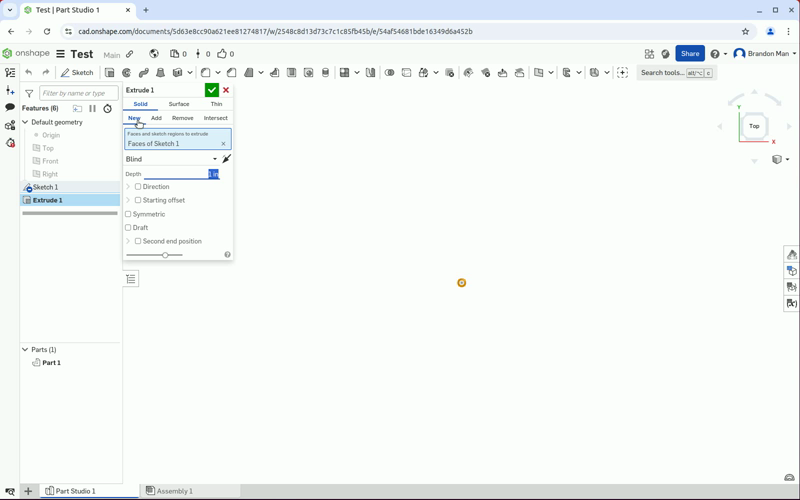
text(-23.108)
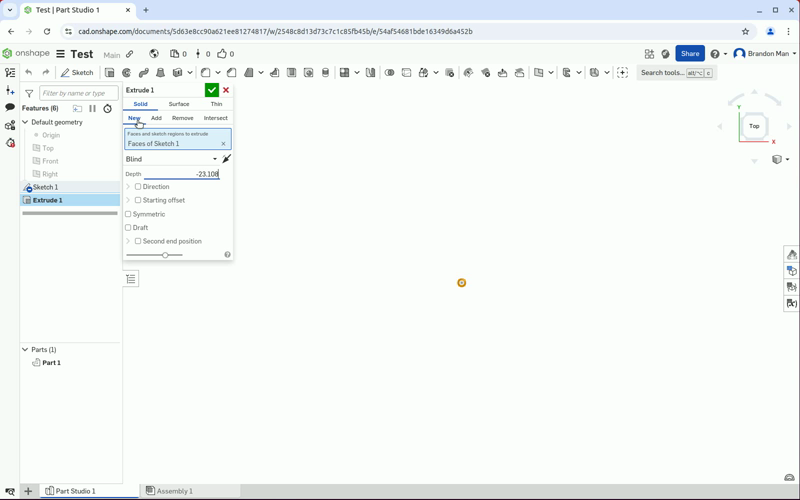
key(enter)
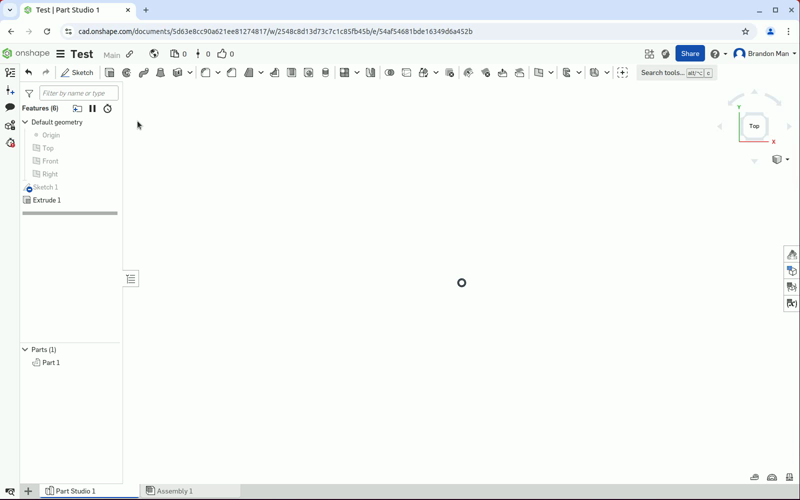
key(shift+h)
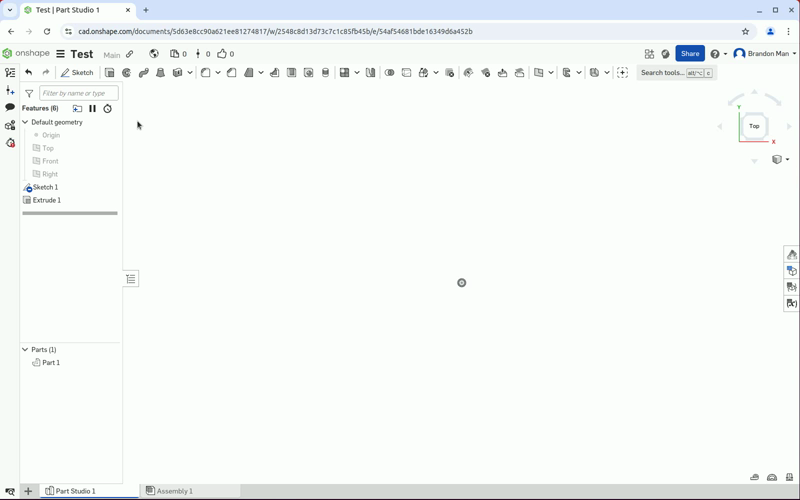
key(shift+h)
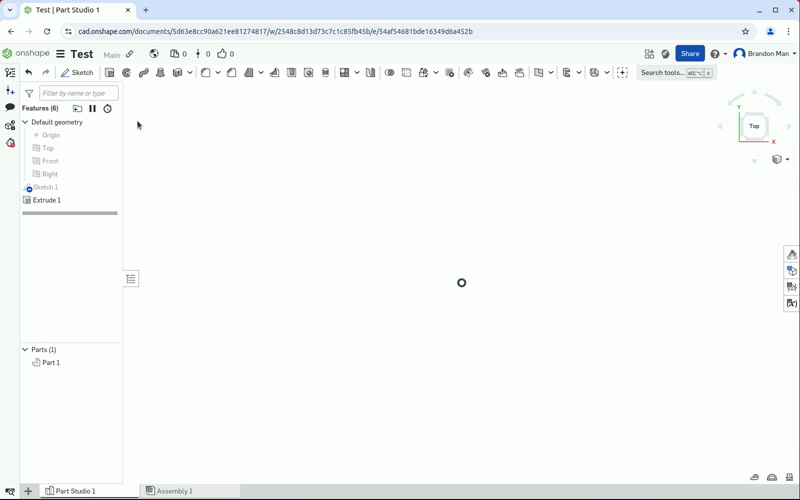
mouse_move(73, 189)
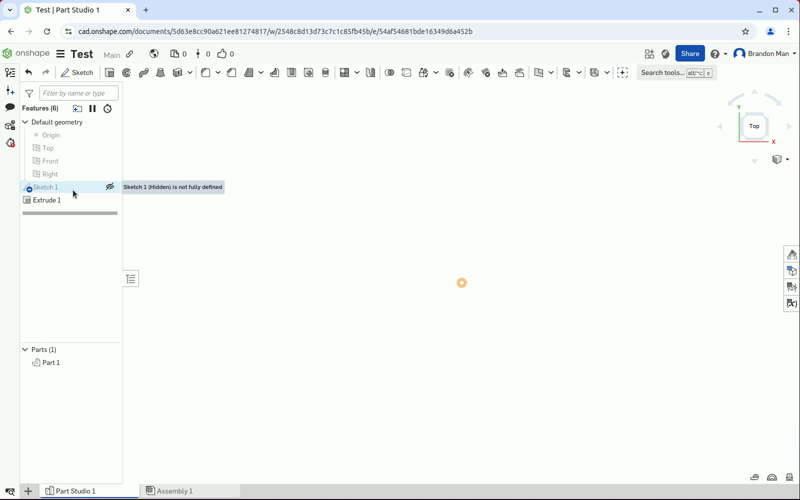
click(73, 189)
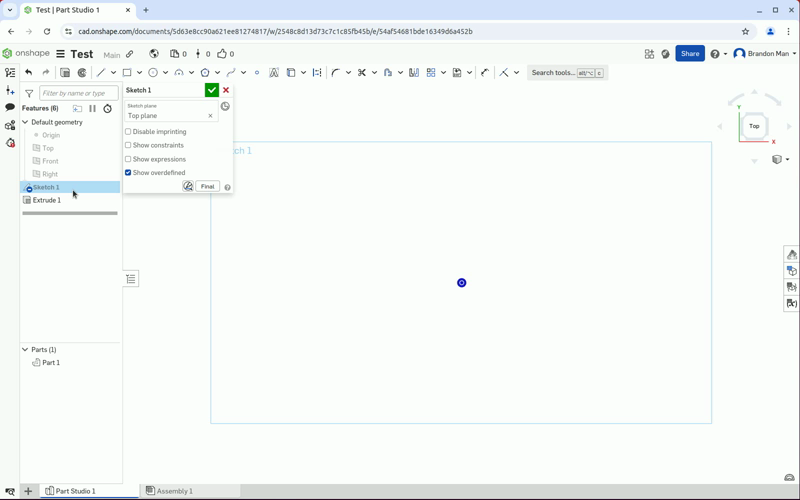
mouse_move(229, 92)
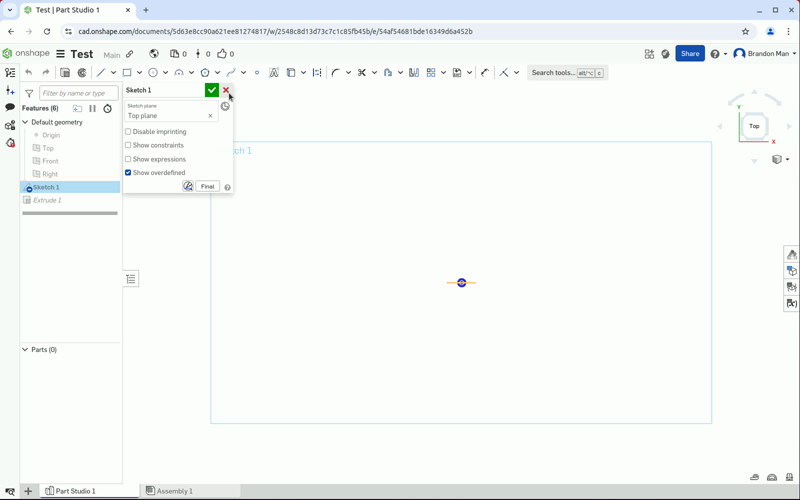
click(229, 92)
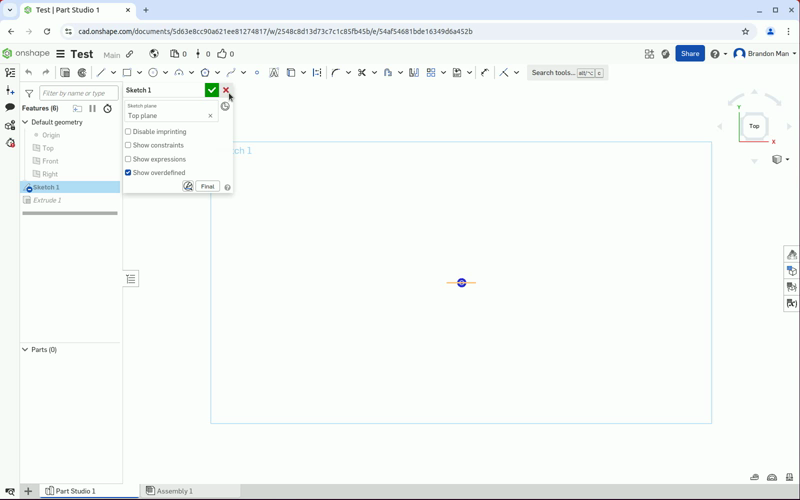
key(shift+s)
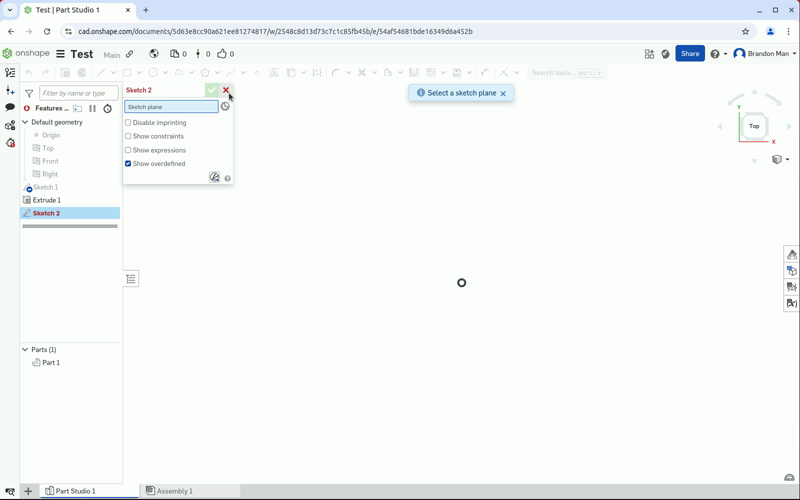
mouse_move(73, 150)
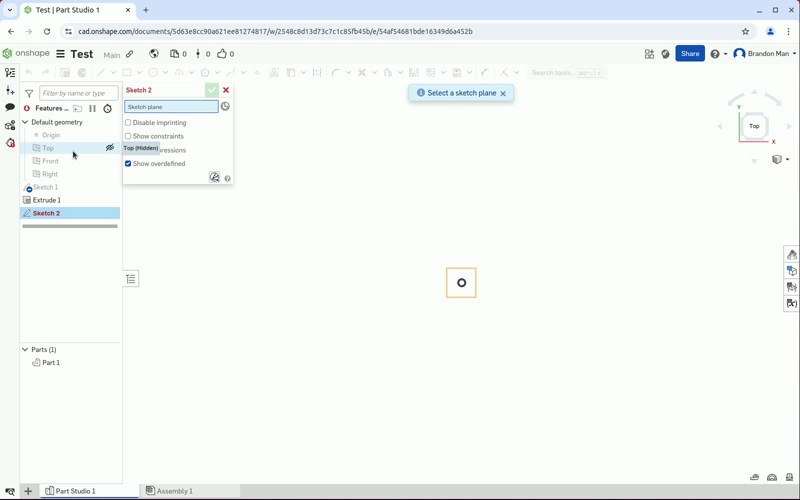
click(73, 150)
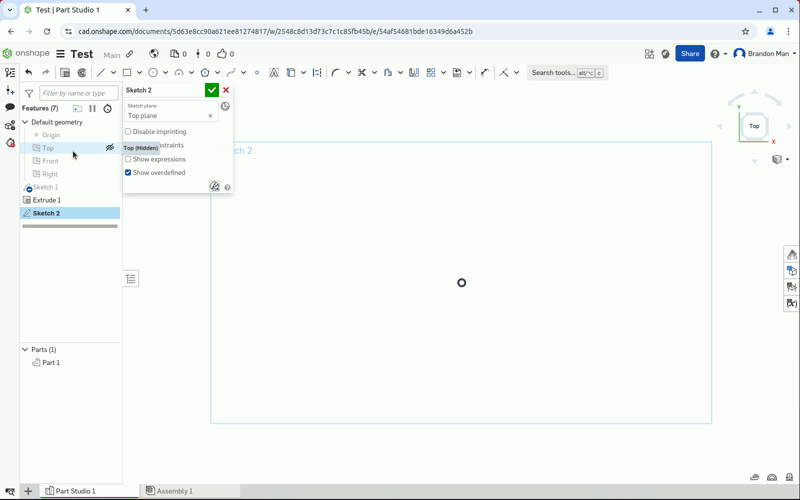
mouse_move(73, 352)
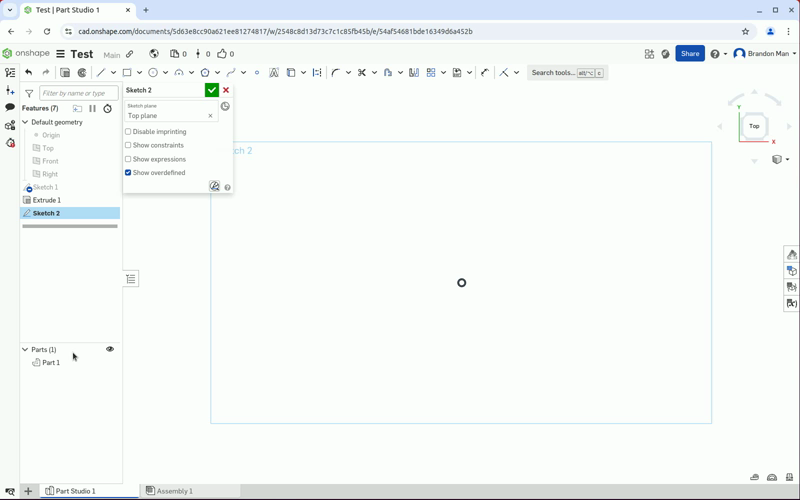
key(y)
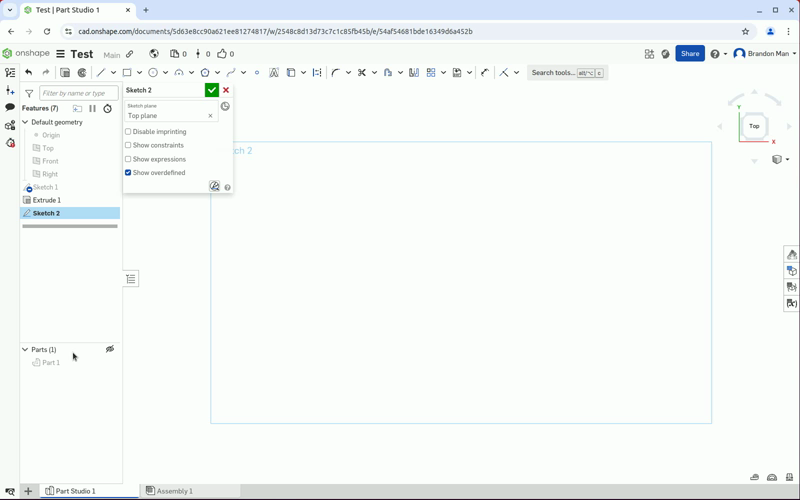
key(c)
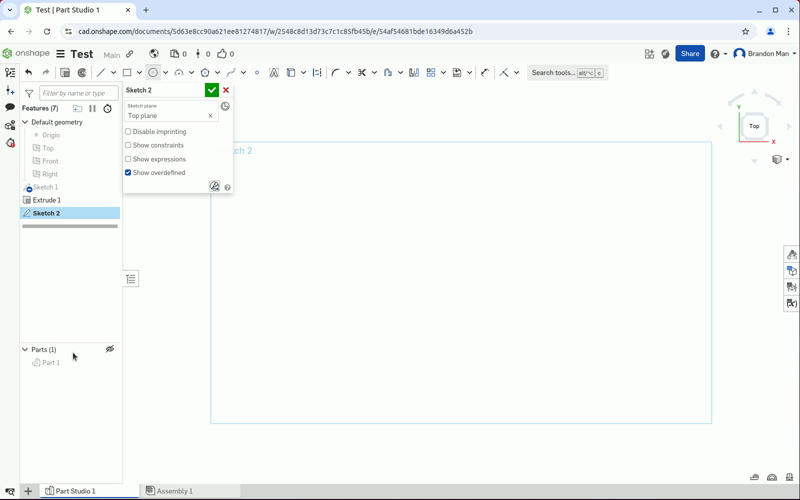
key_down(shift)
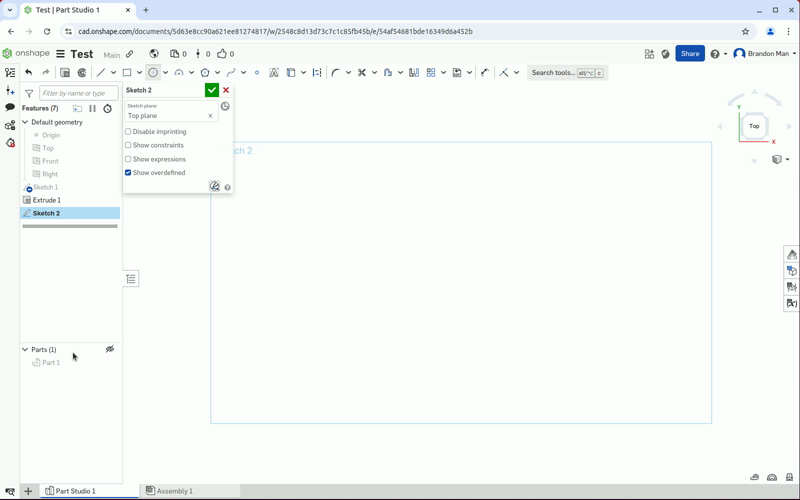
mouse_move(461, 282)
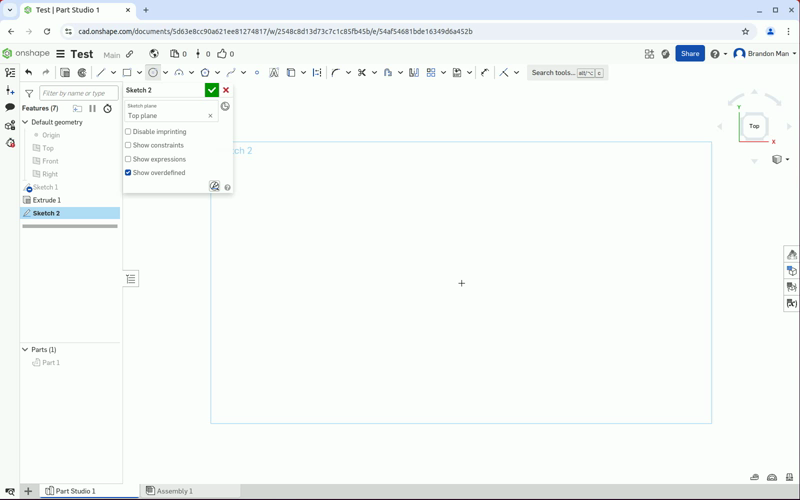
click(461, 282)
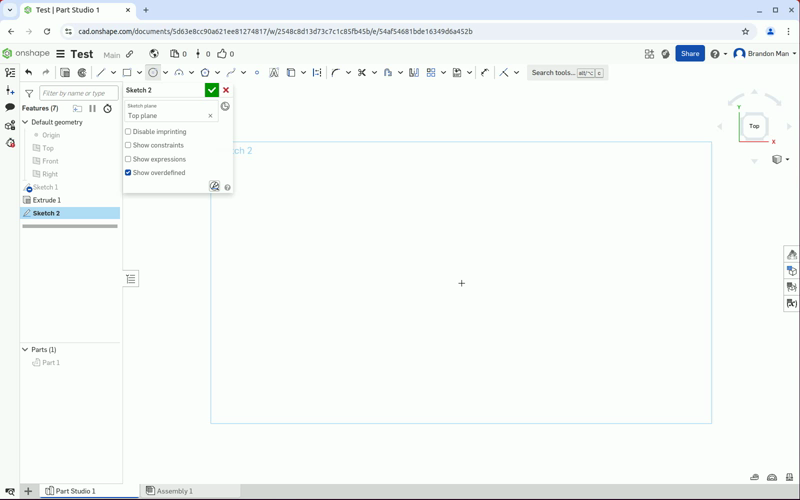
key_up(shift)
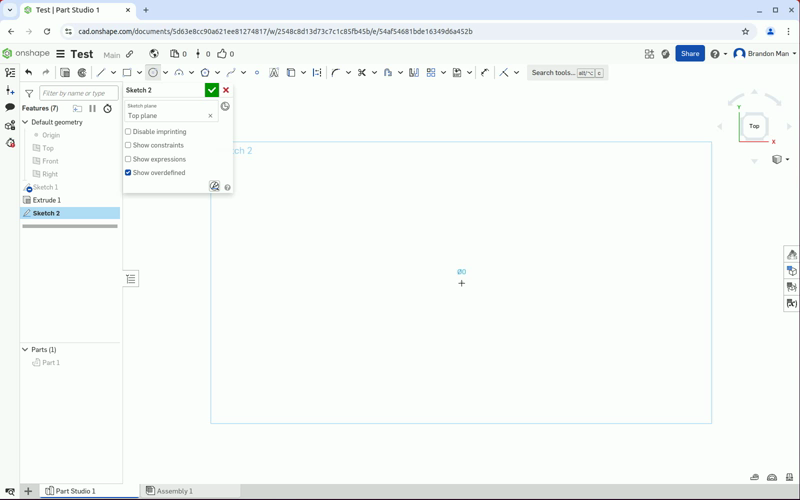
mouse_move(465, 282)
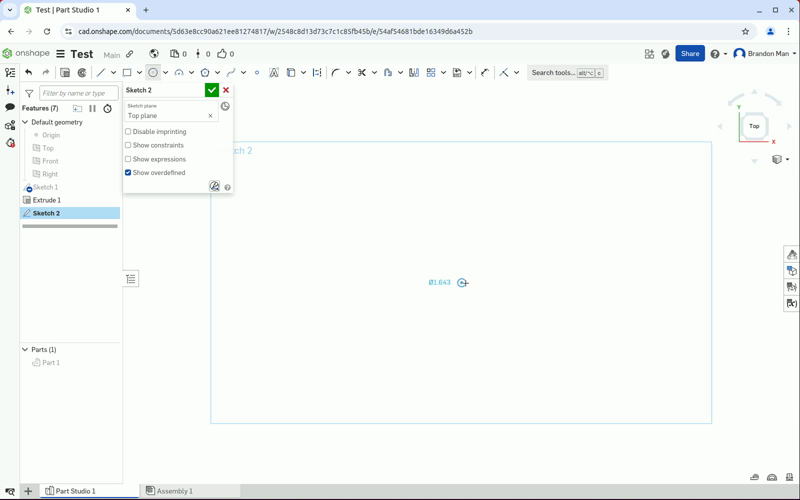
click(465, 282)
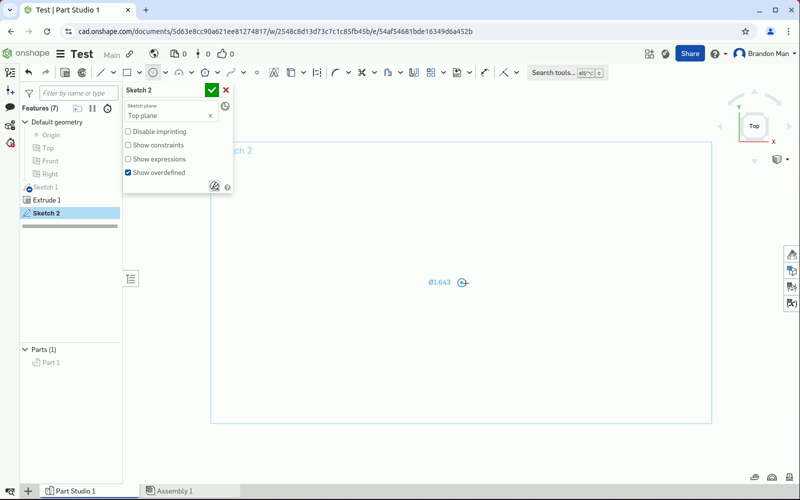
key(esc)
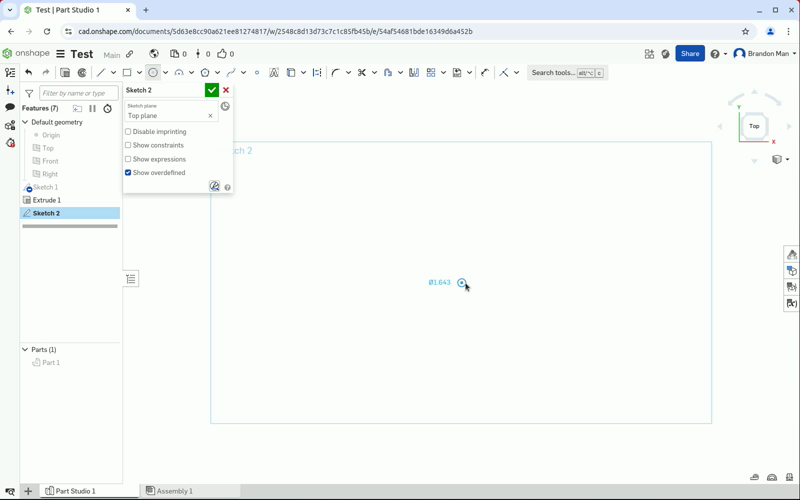
key(c)
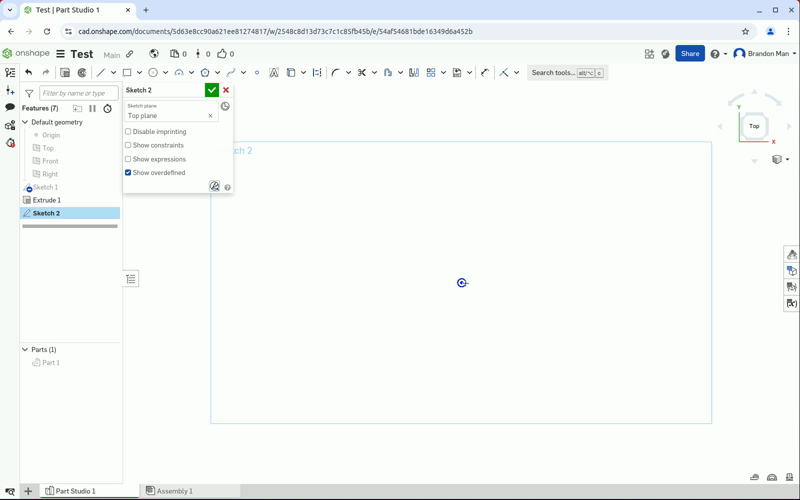
key_down(shift)
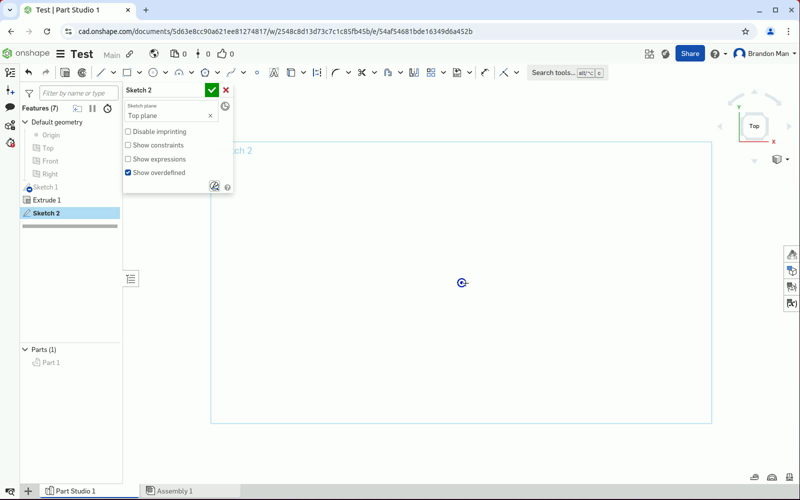
mouse_move(461, 282)
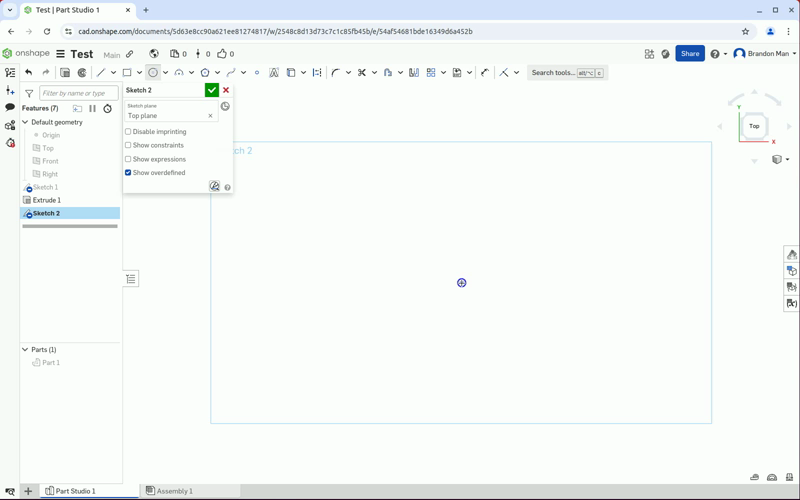
scroll(6)
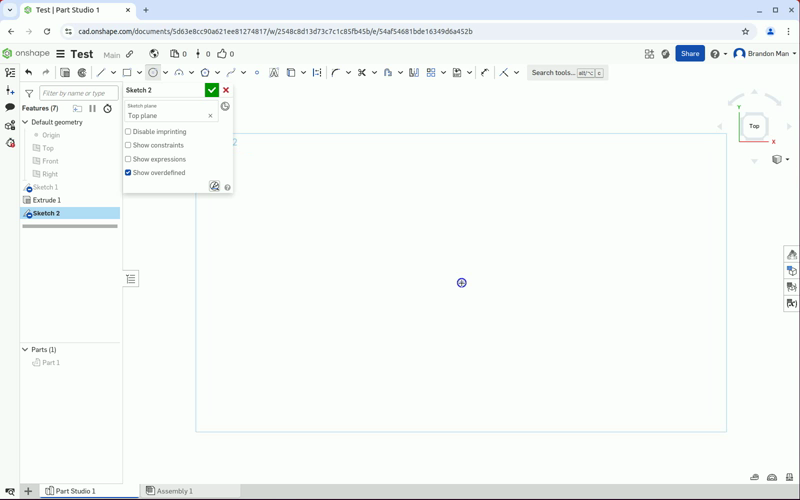
scroll(6)
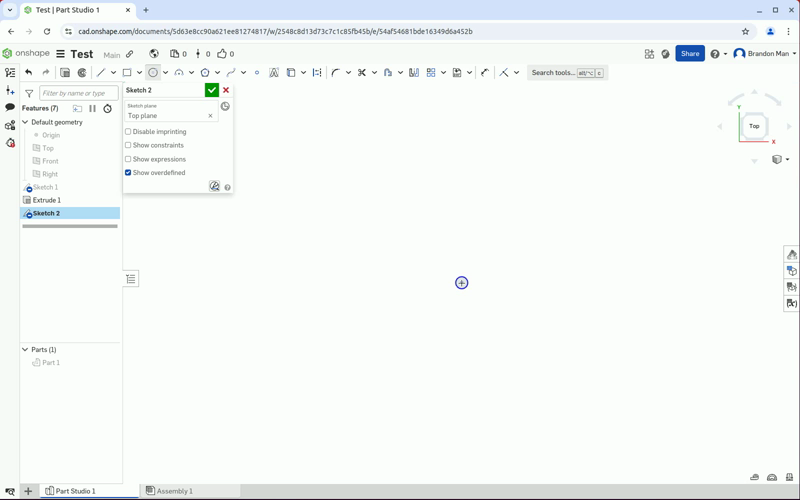
scroll(6)
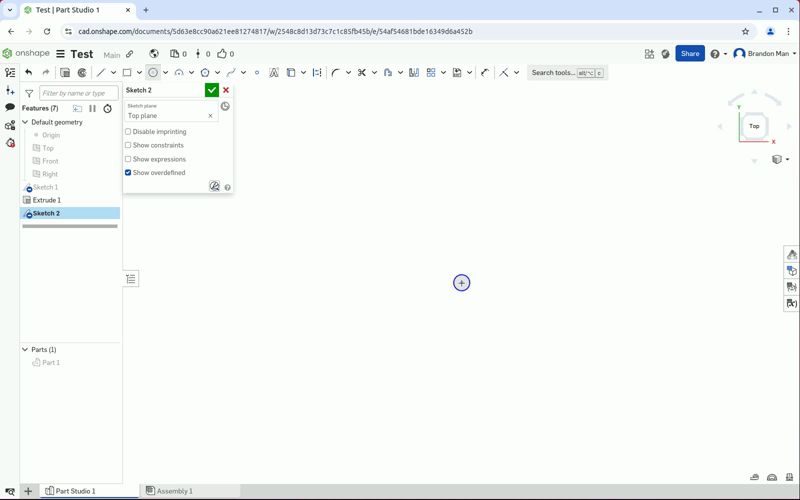
scroll(6)
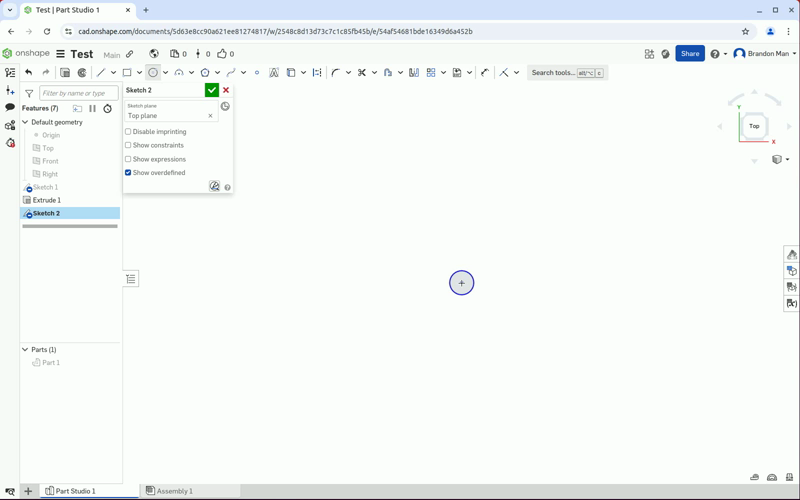
scroll(6)
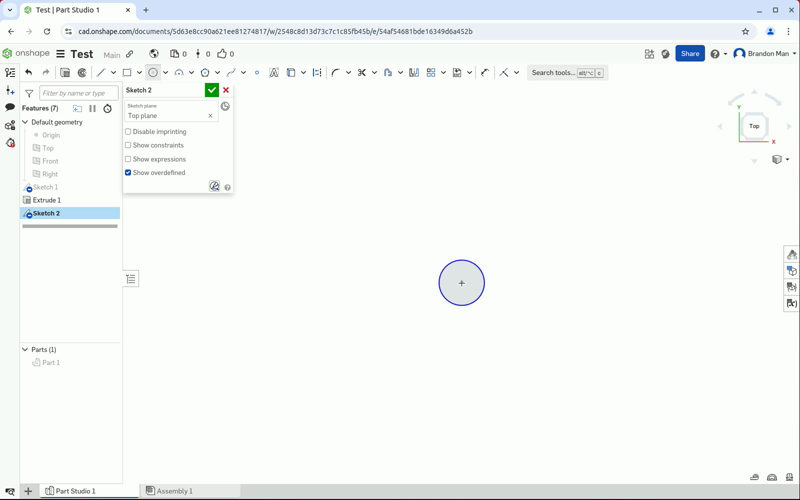
scroll(6)
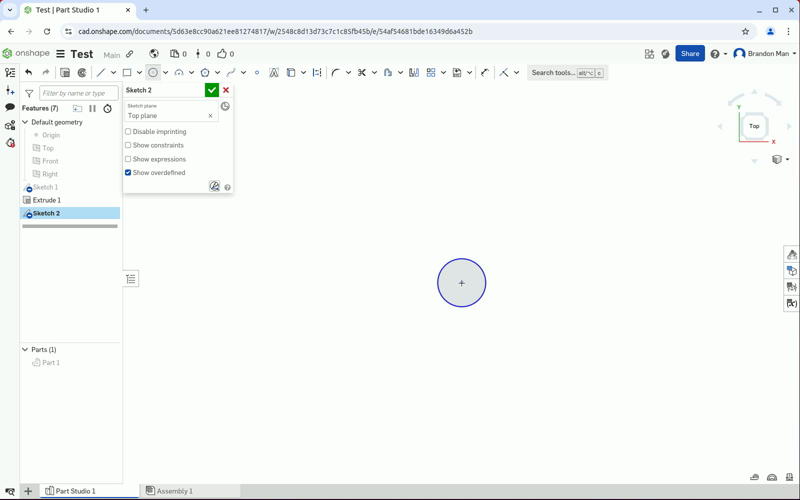
scroll(6)
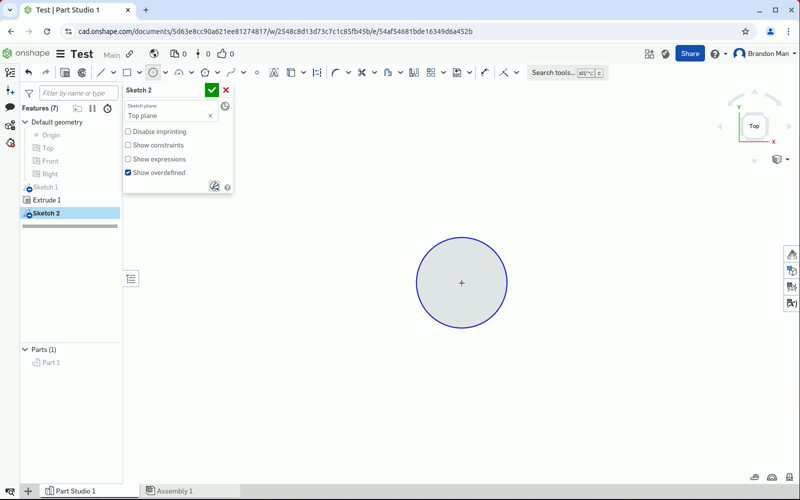
click(461, 282)
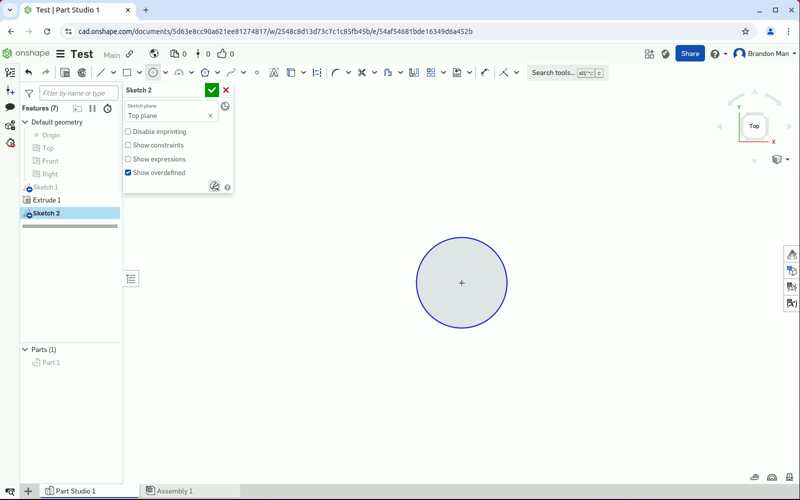
scroll(-6)
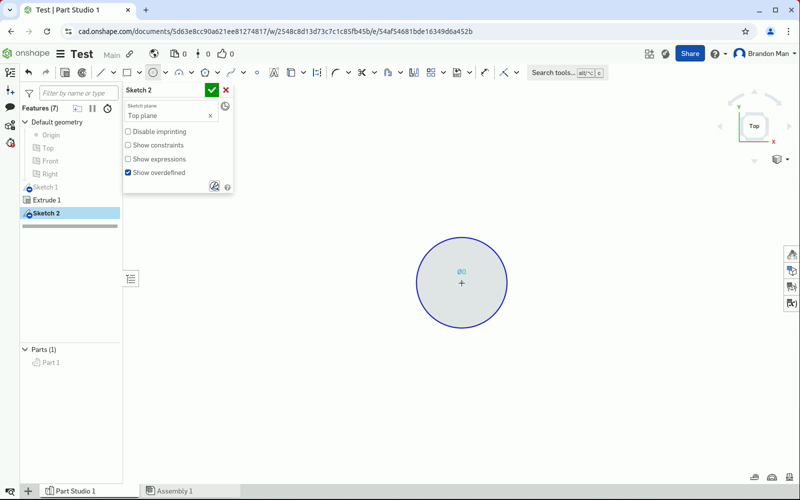
scroll(-6)
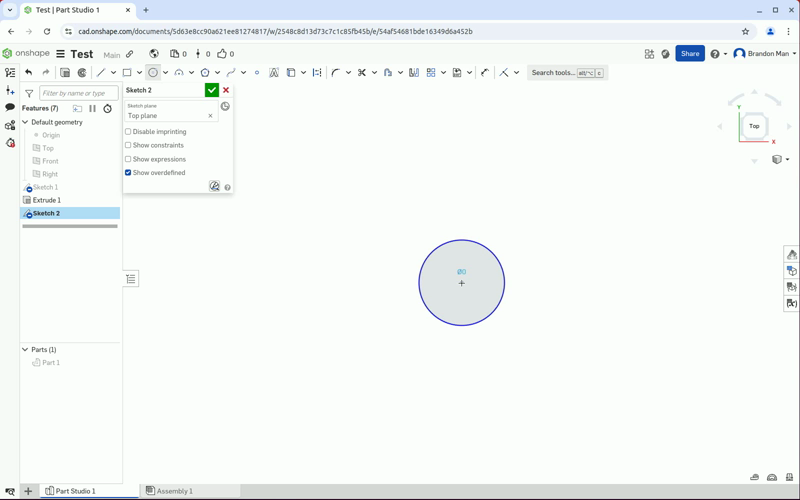
scroll(-6)
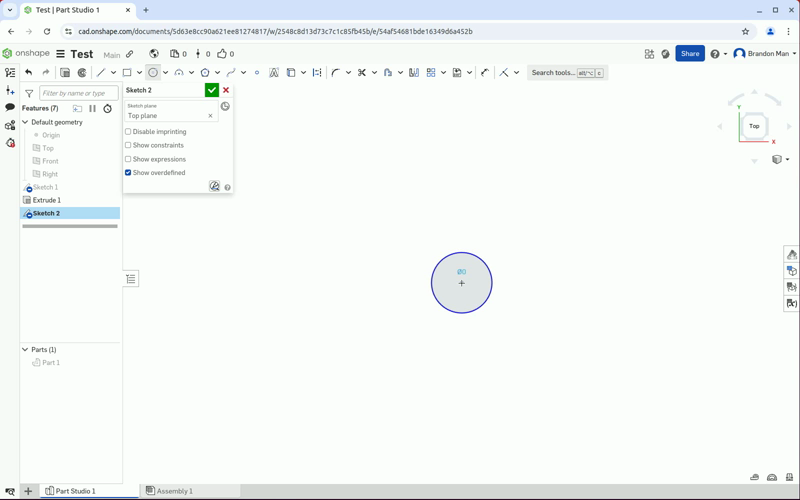
scroll(-6)
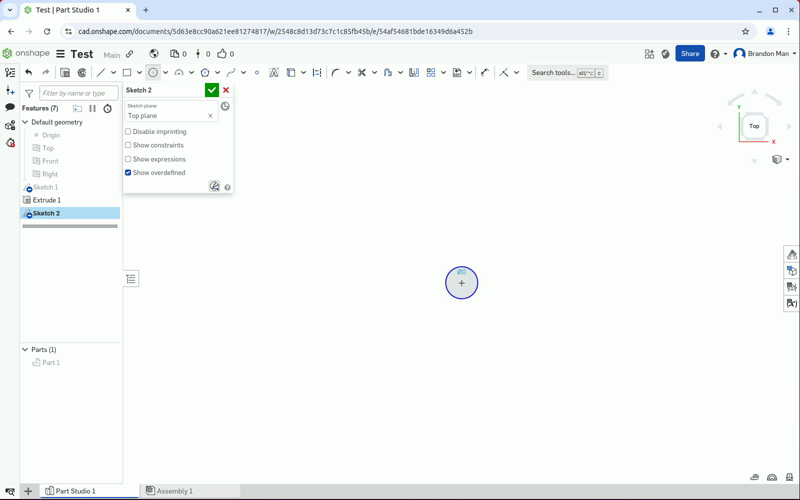
scroll(-6)
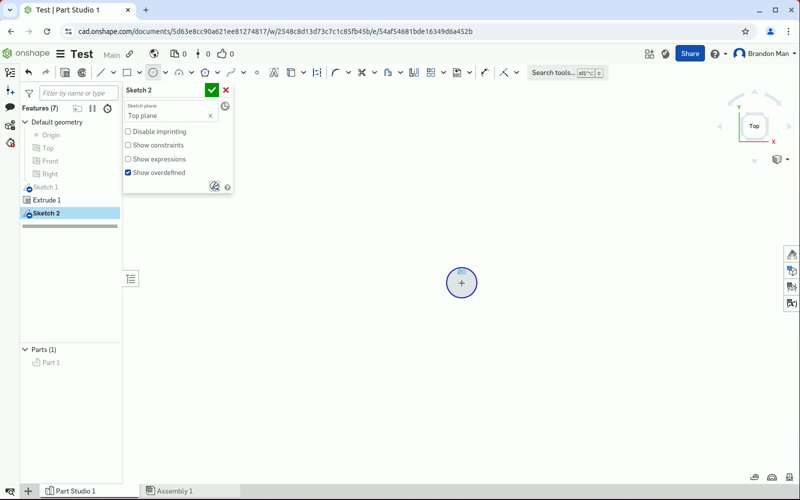
scroll(-6)
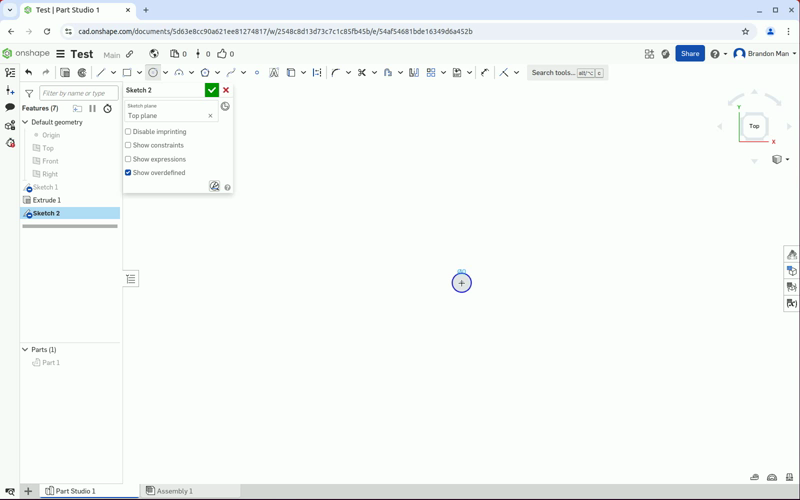
scroll(-6)
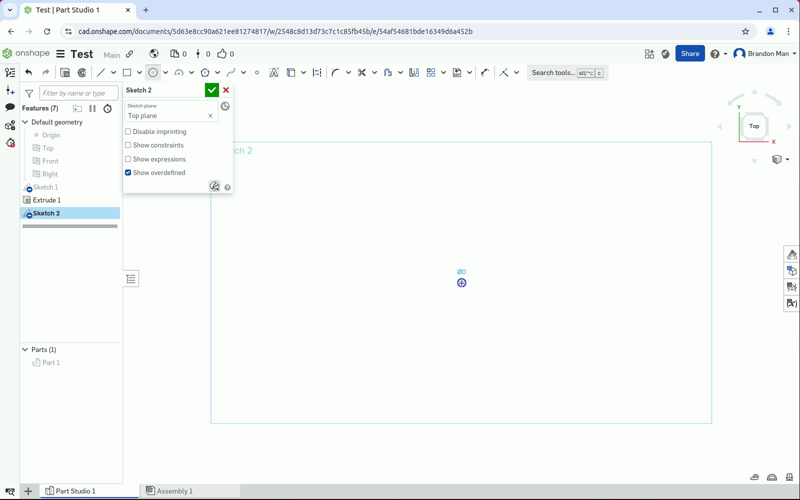
key_up(shift)
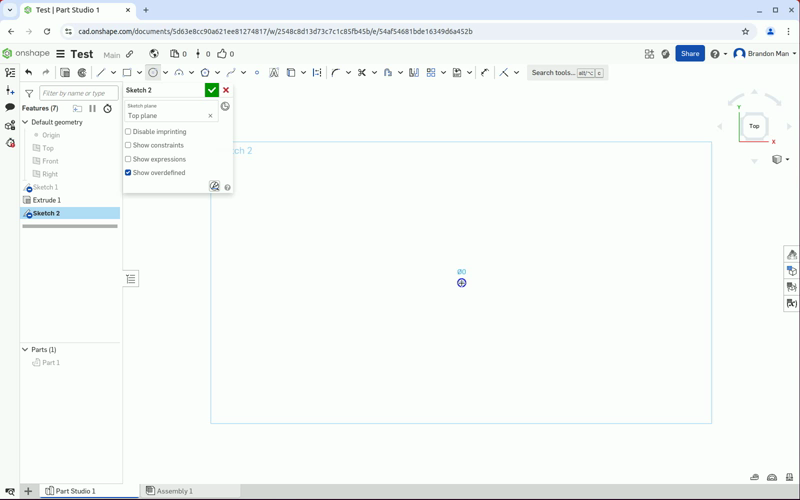
mouse_move(464, 282)
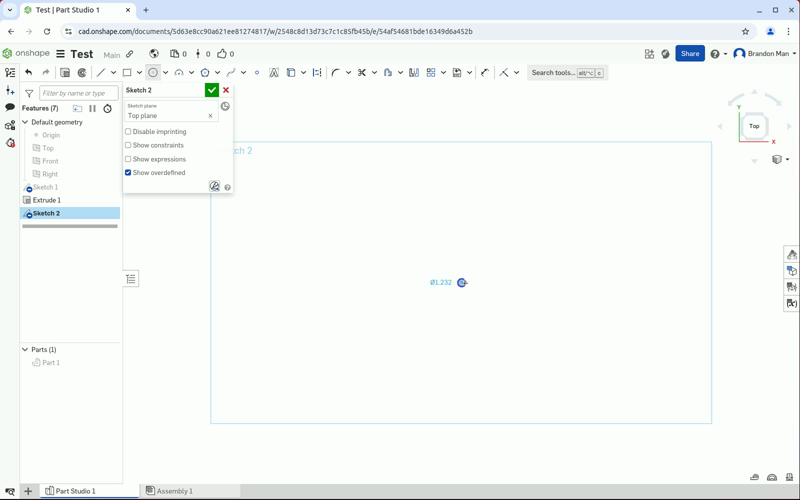
scroll(6)
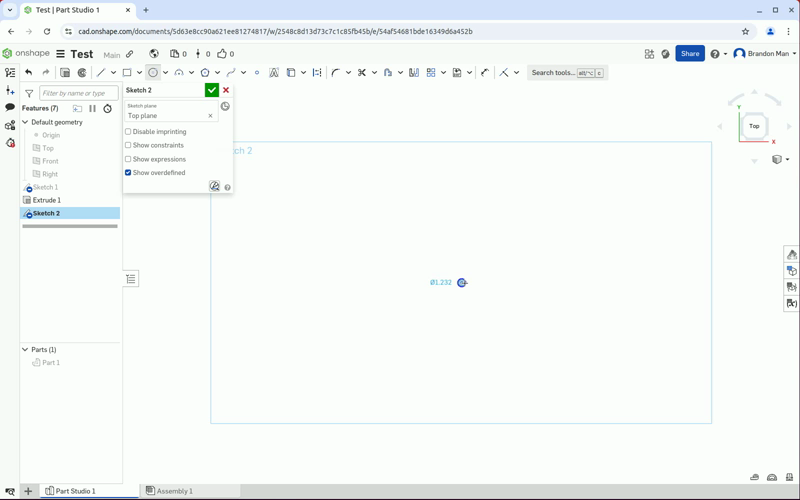
scroll(6)
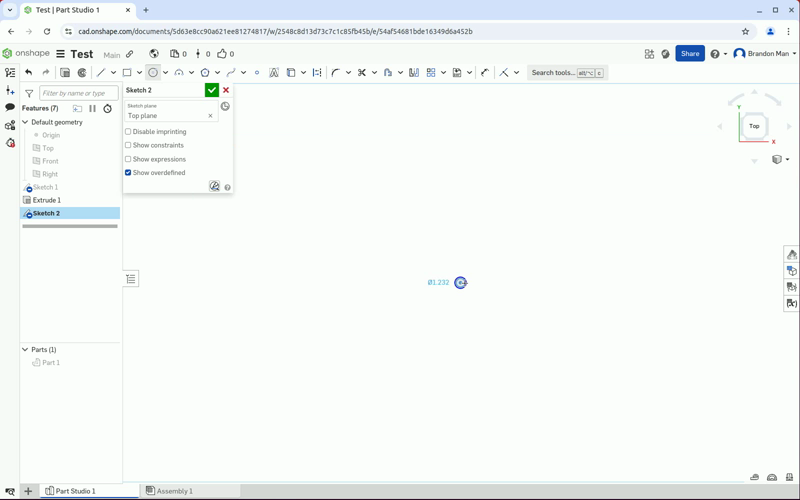
scroll(6)
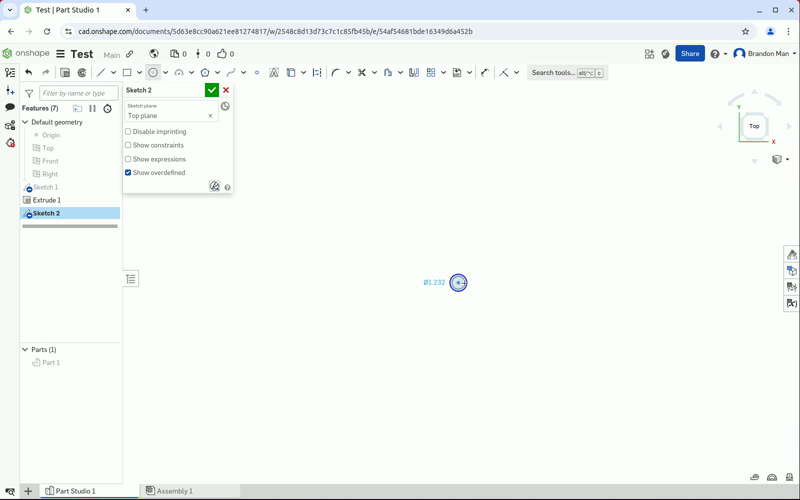
scroll(6)
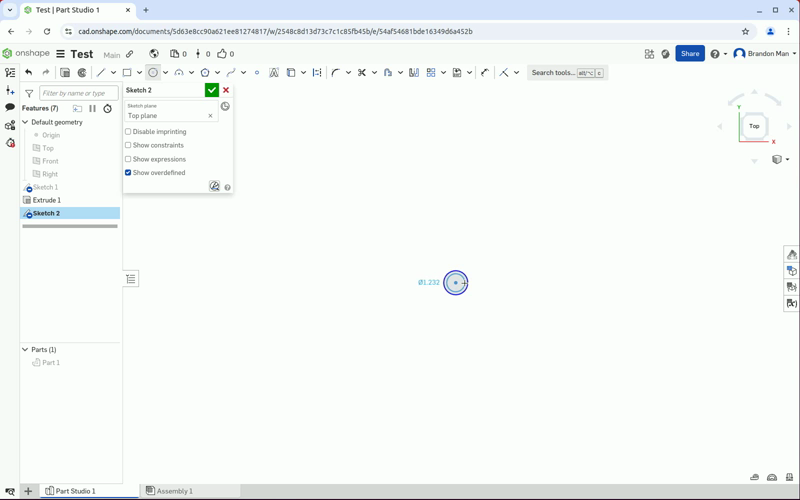
scroll(6)
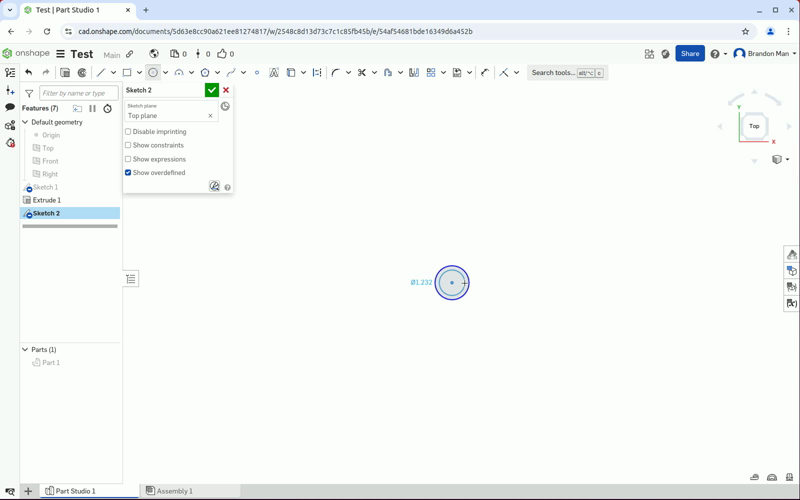
scroll(6)
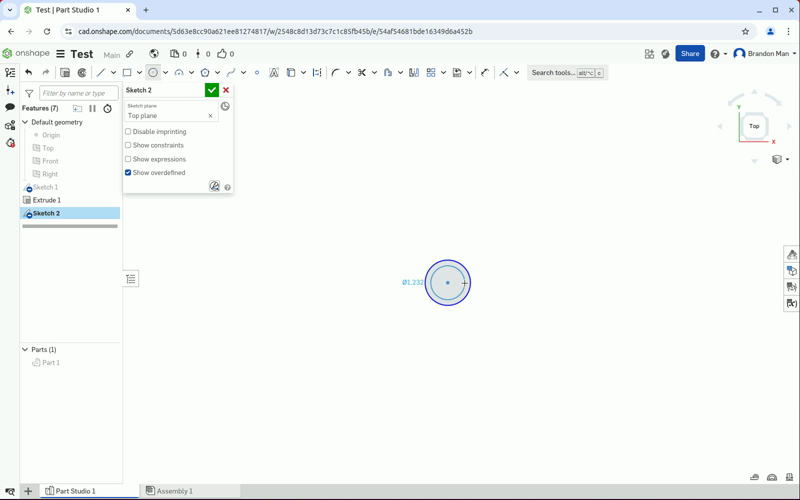
scroll(6)
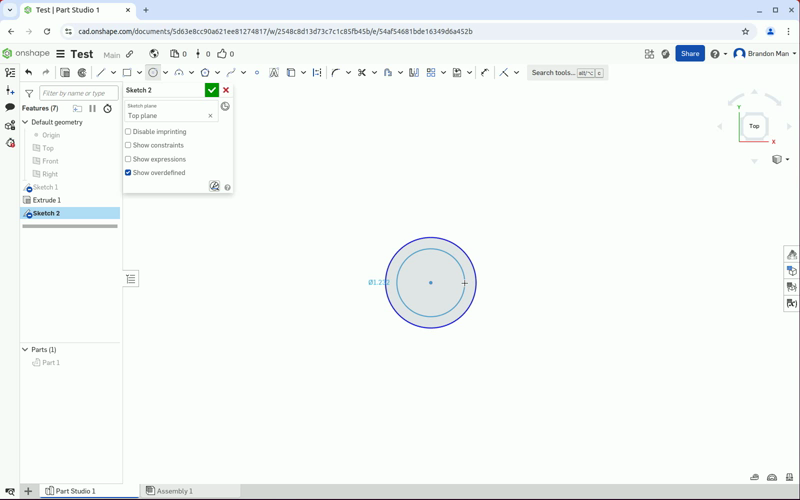
click(464, 282)
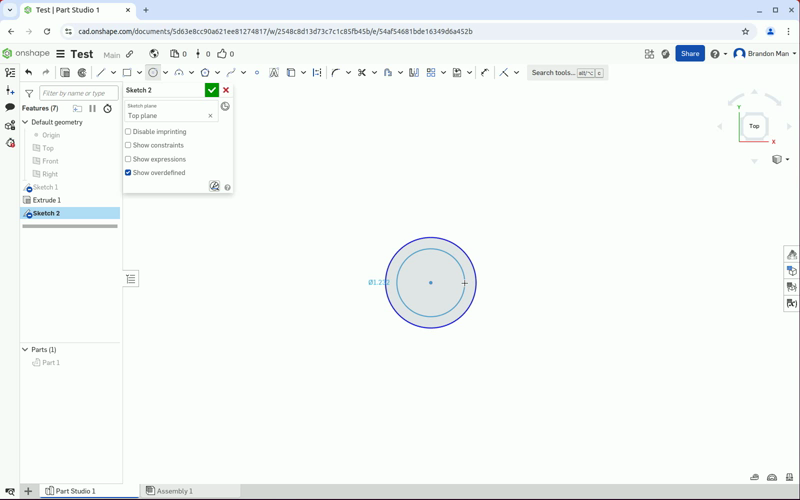
scroll(-6)
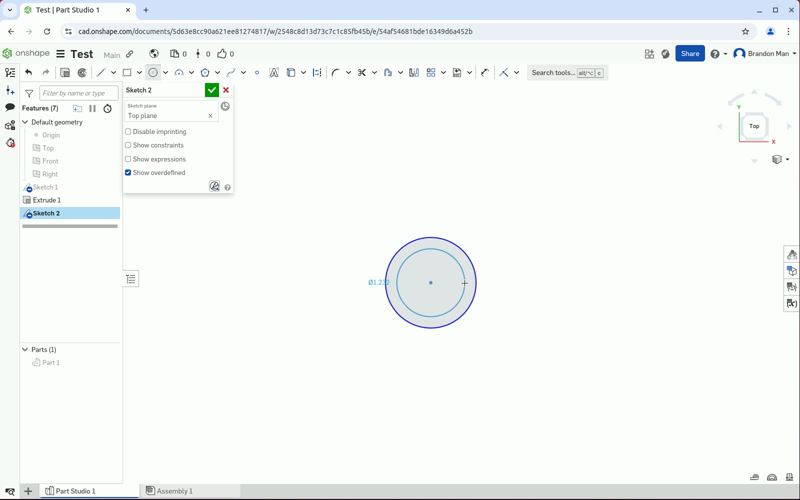
scroll(-6)
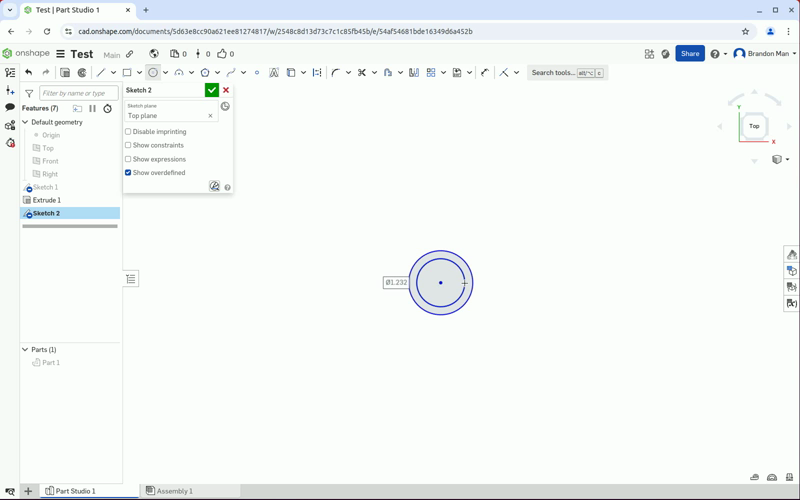
scroll(-6)
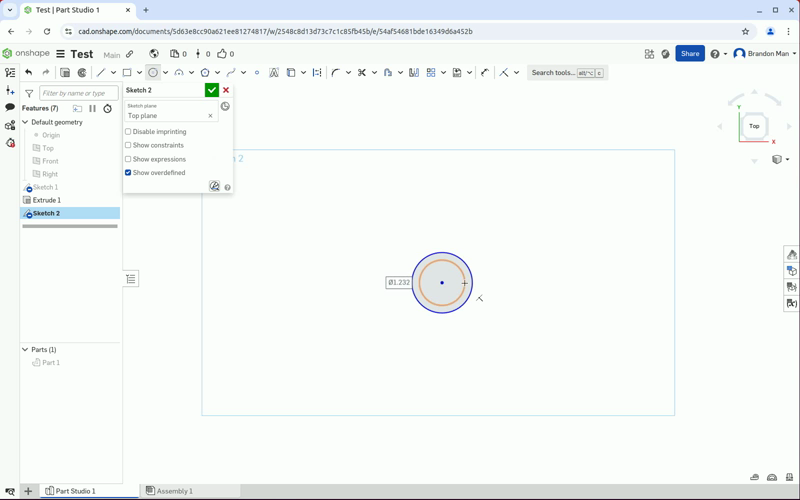
scroll(-6)
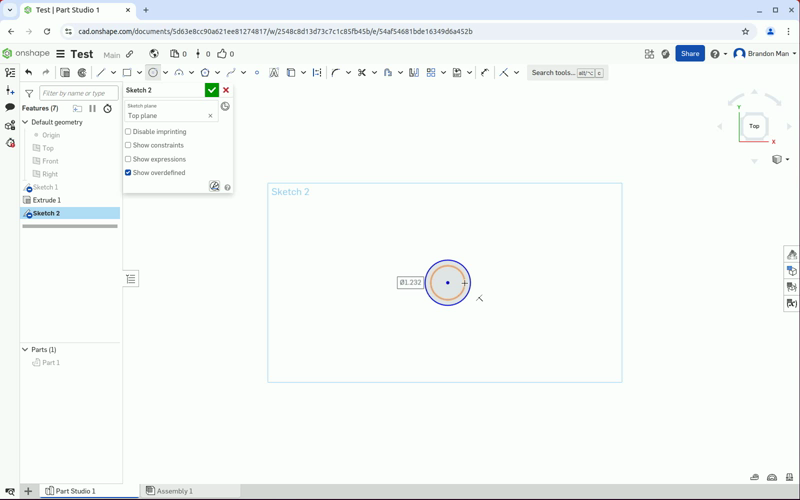
scroll(-6)
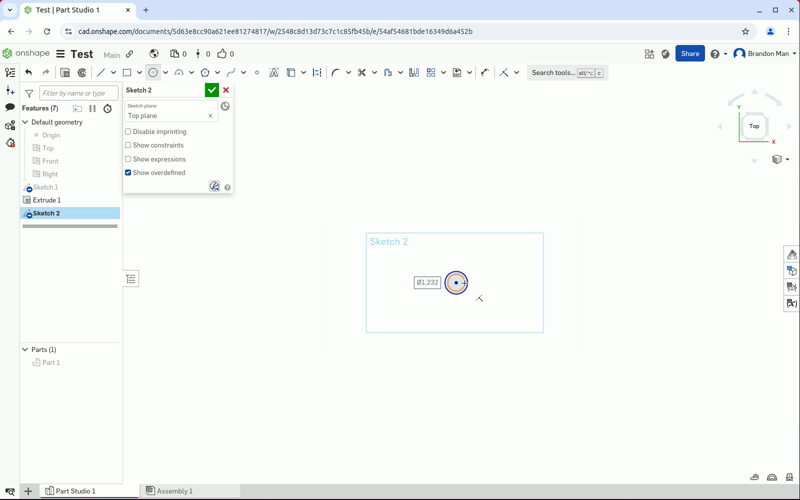
scroll(-6)
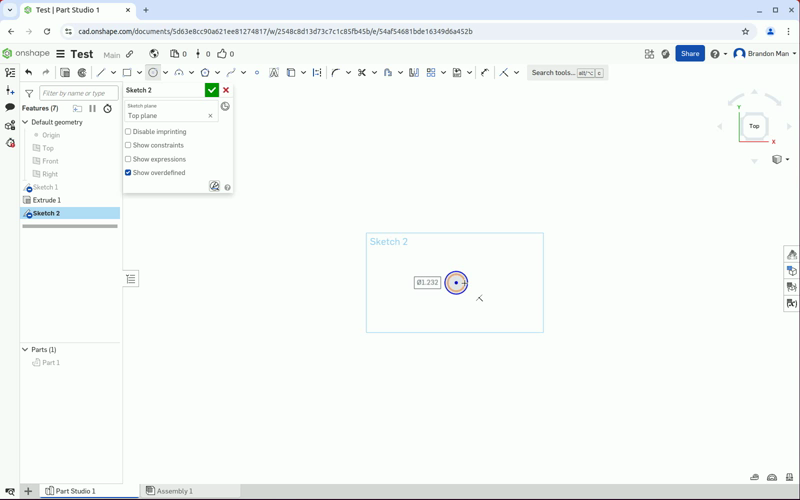
scroll(-6)
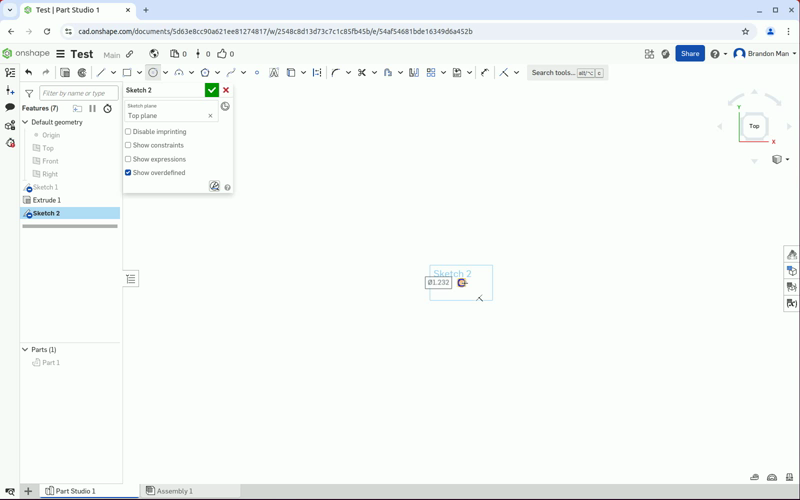
key(esc)
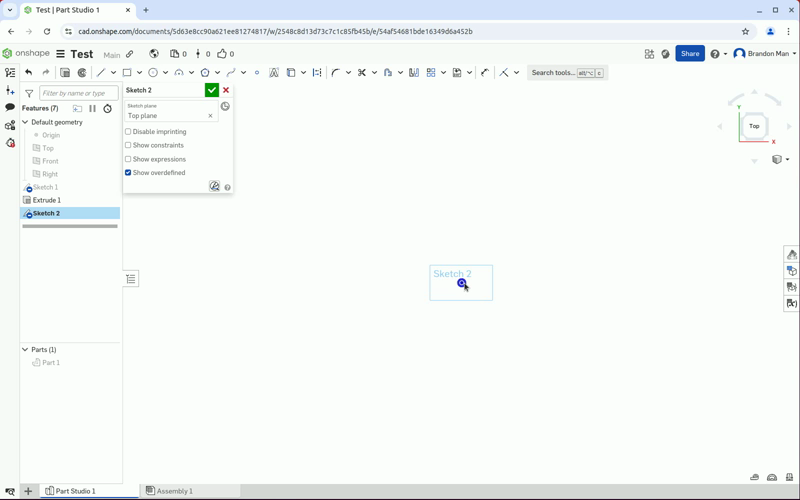
mouse_move(462, 279)
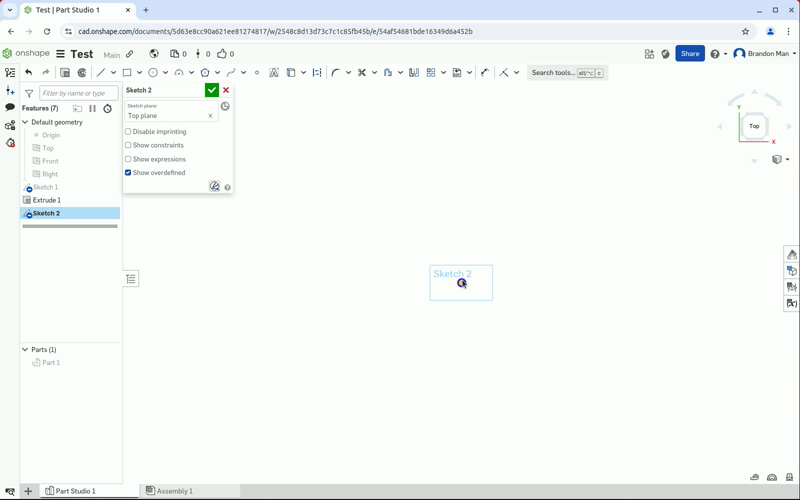
scroll(6)
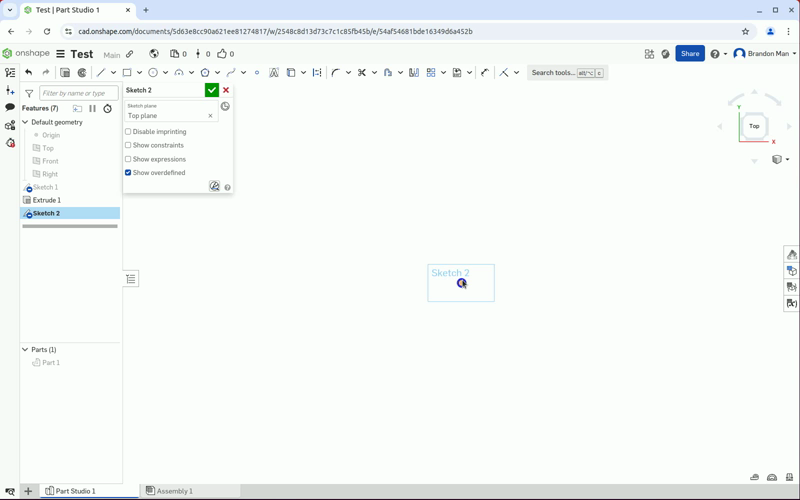
scroll(6)
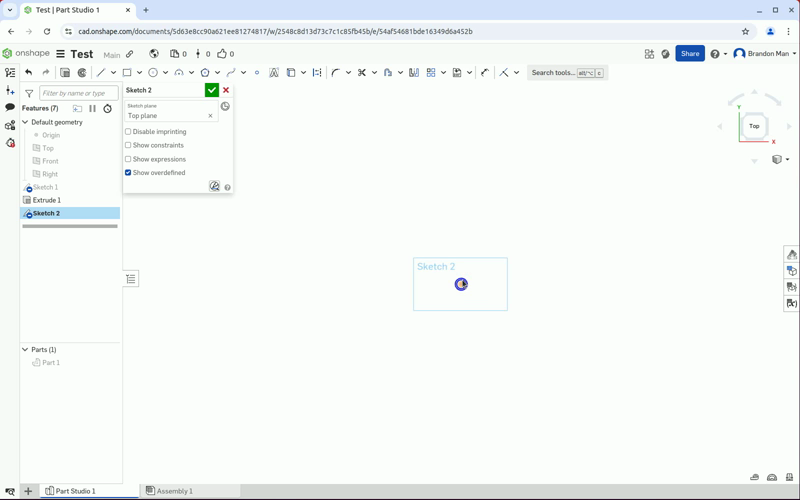
scroll(6)
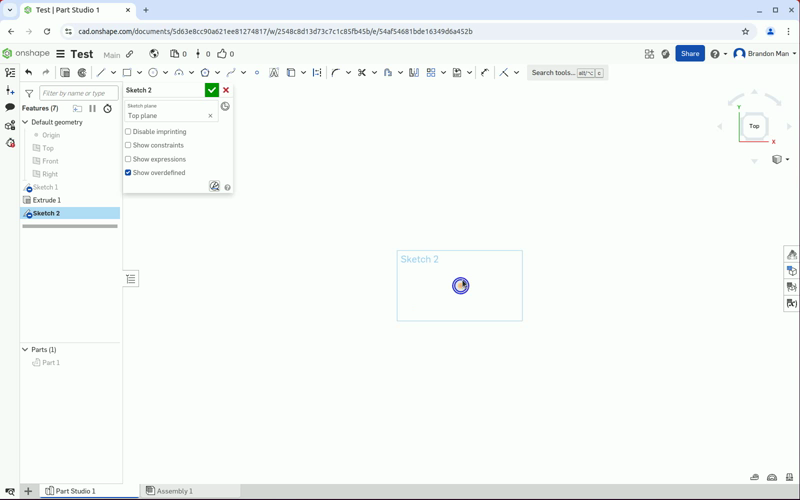
scroll(6)
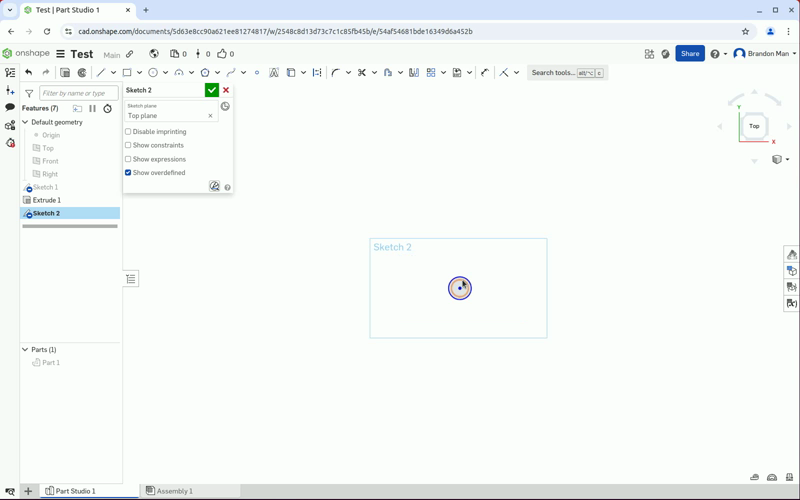
scroll(6)
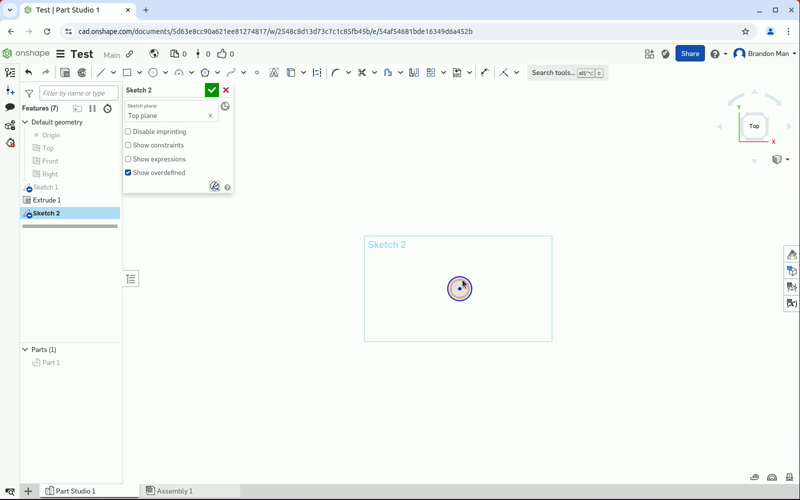
scroll(6)
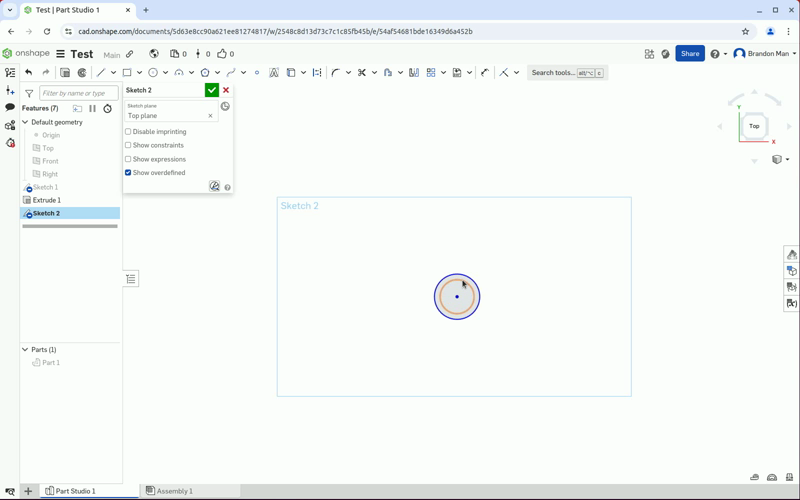
scroll(6)
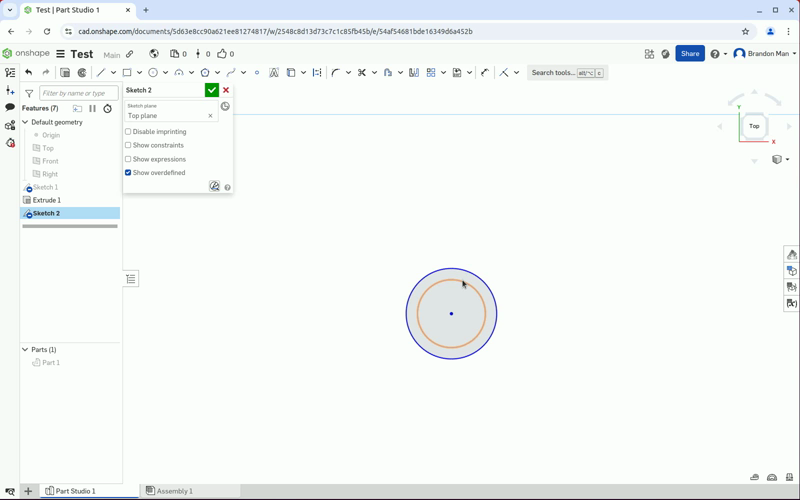
click(462, 279)
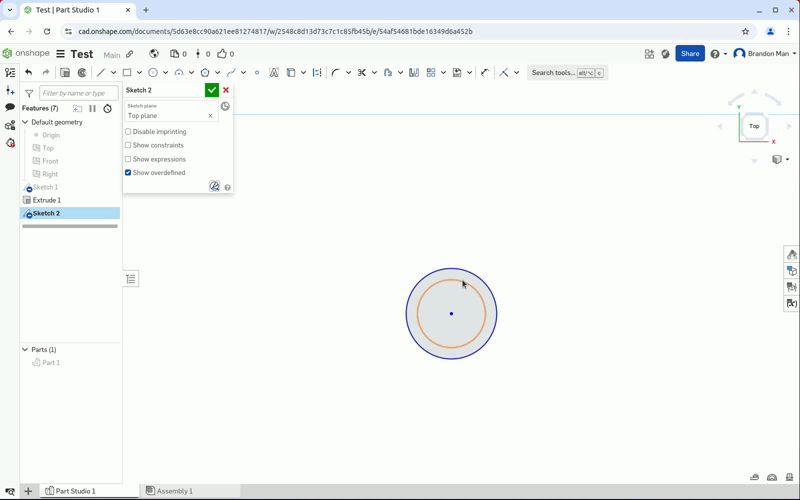
scroll(-6)
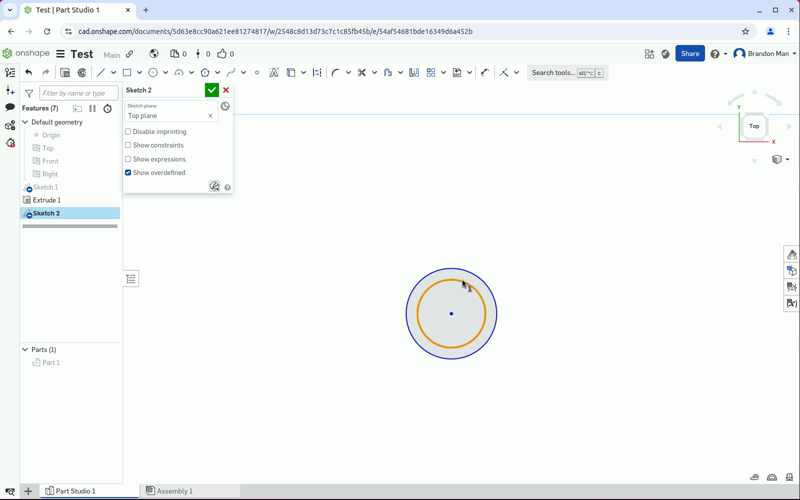
scroll(-6)
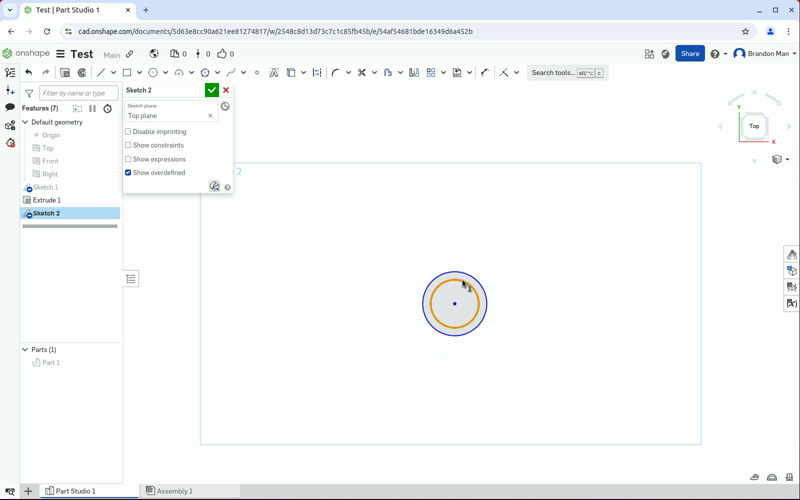
scroll(-6)
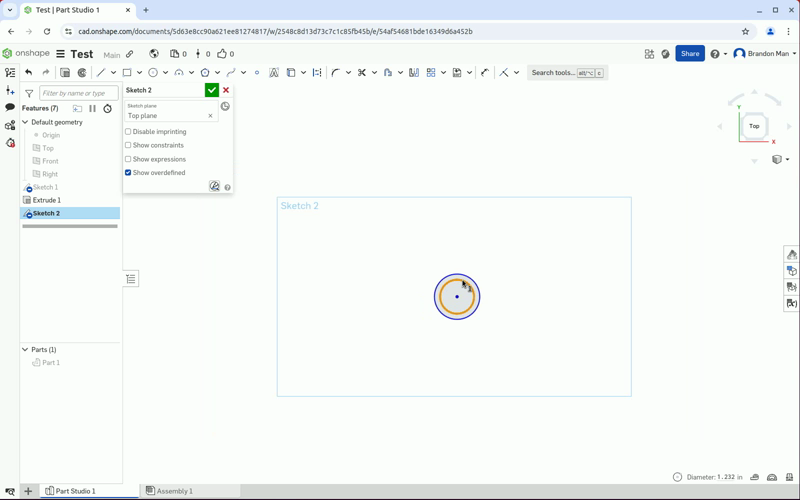
scroll(-6)
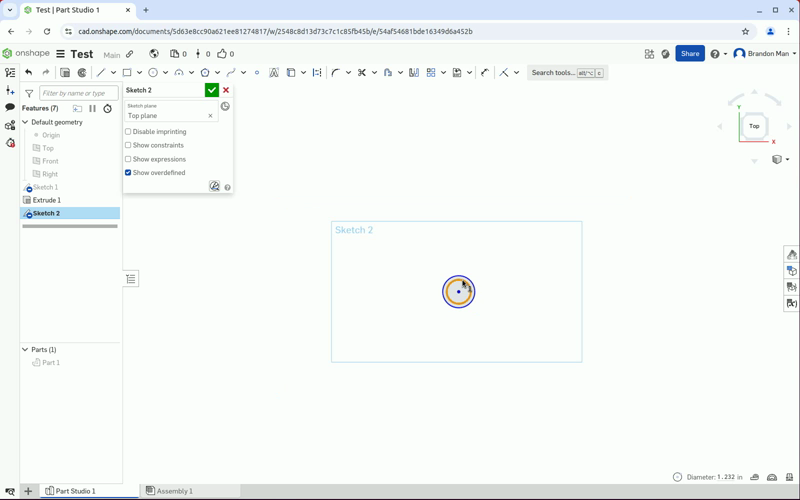
scroll(-6)
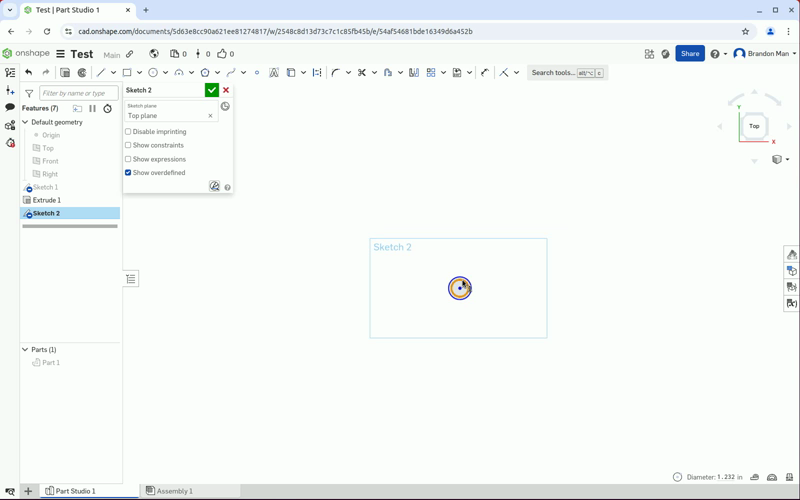
scroll(-6)
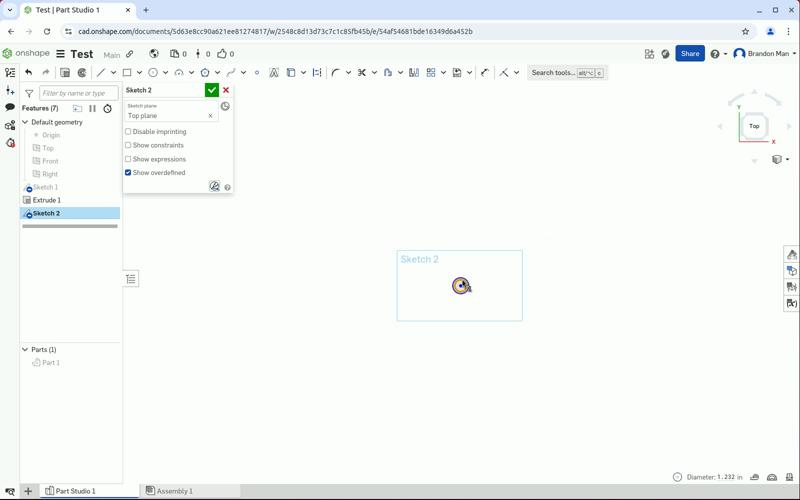
scroll(-6)
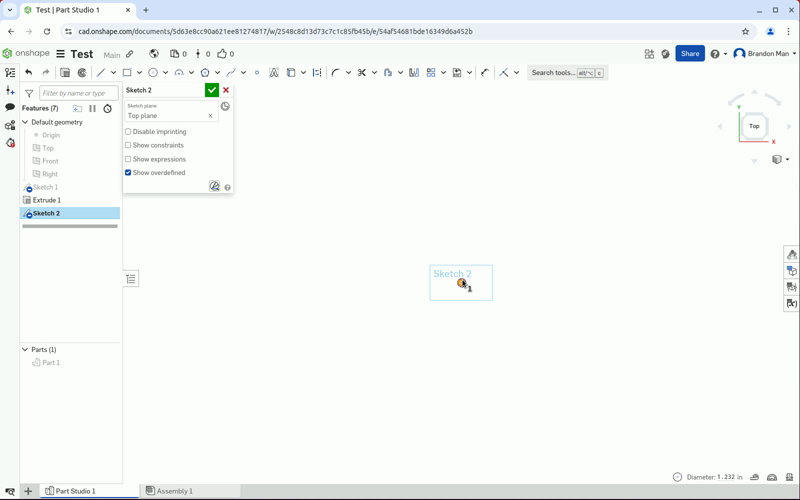
mouse_move(73, 352)
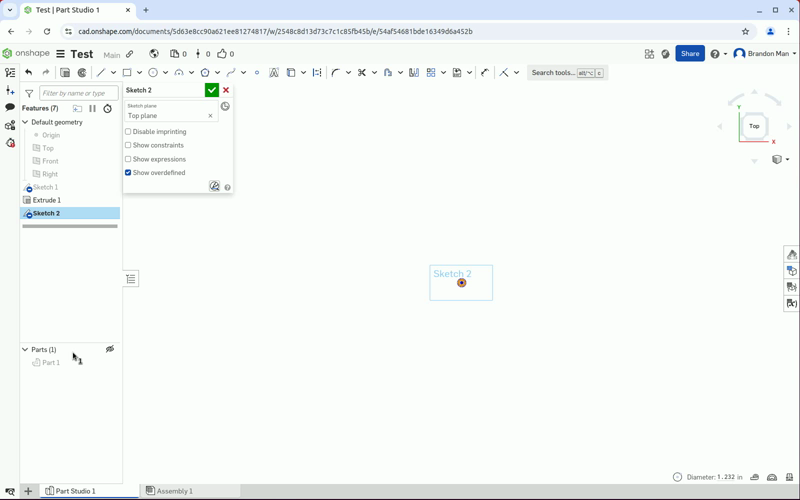
key(shift+y)
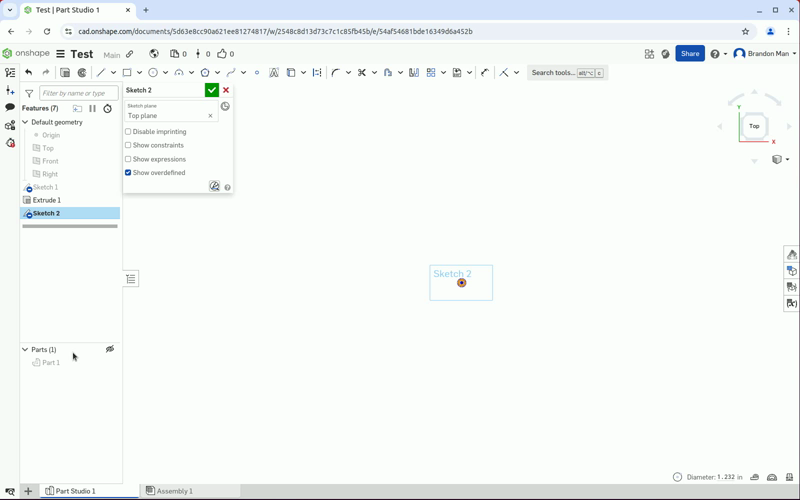
key(shift+e)
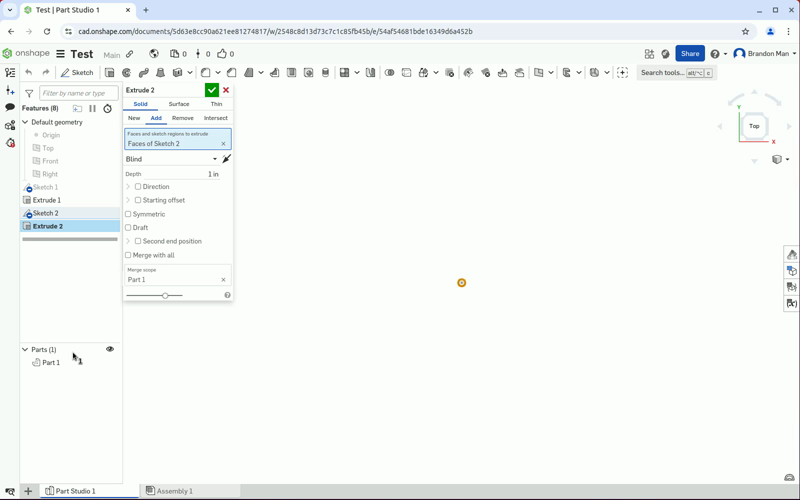
mouse_move(143, 106)
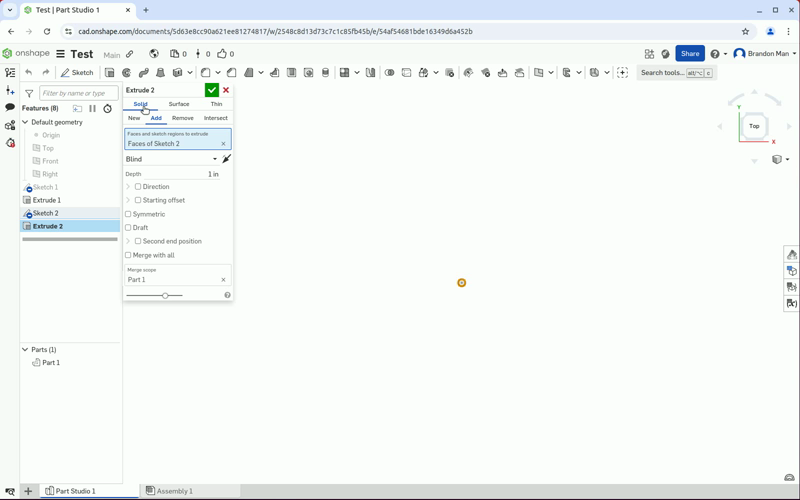
click(143, 106)
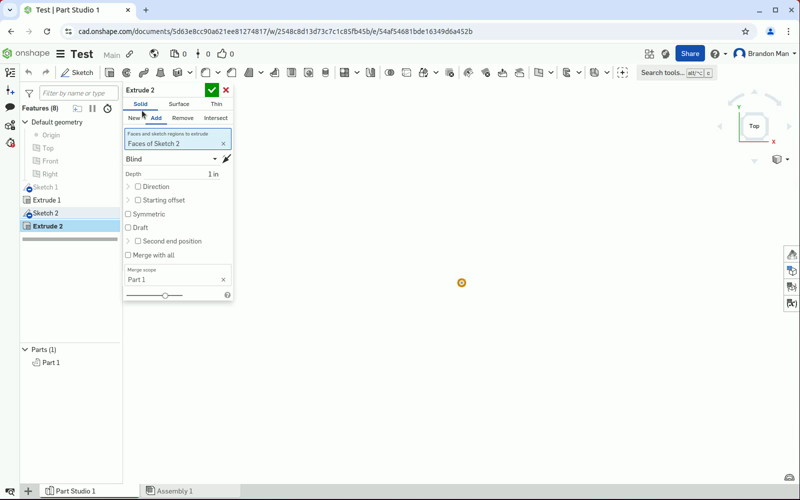
mouse_move(137, 120)
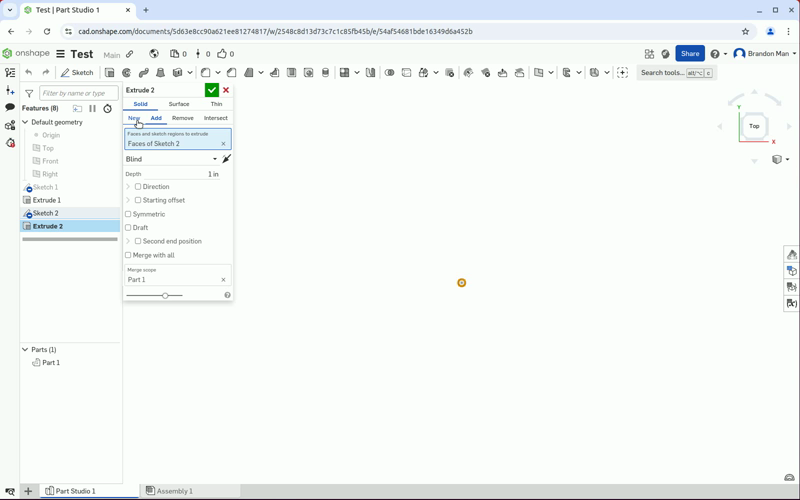
click(137, 120)
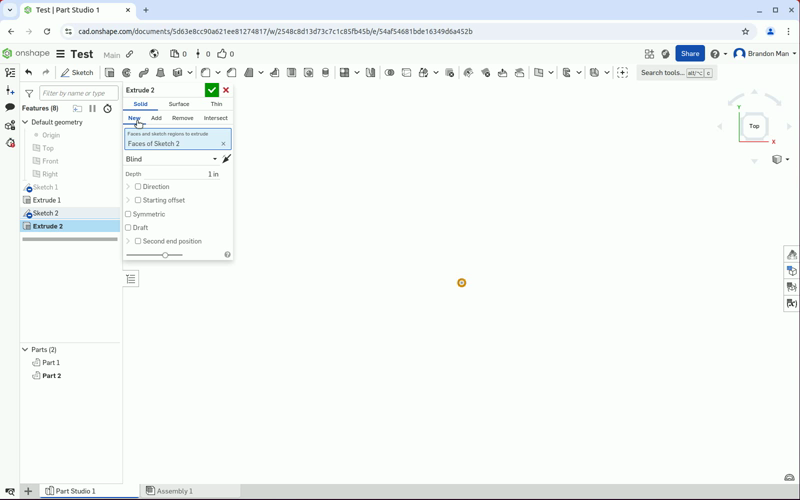
key(tab, 4)
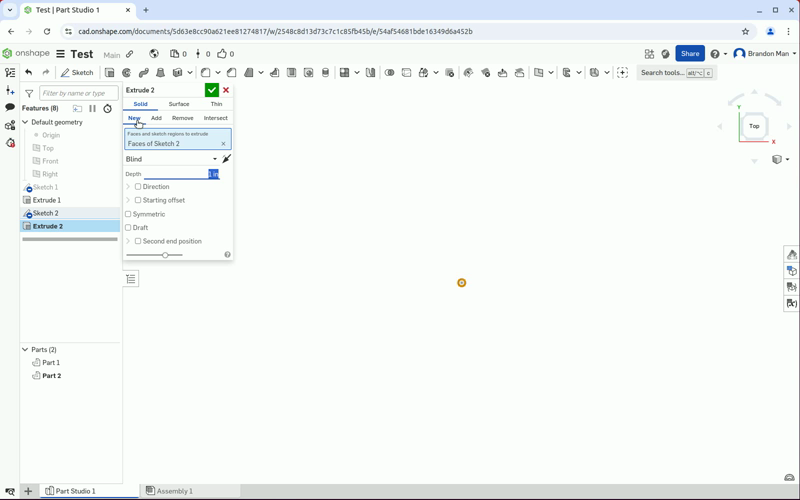
text(-21.905)
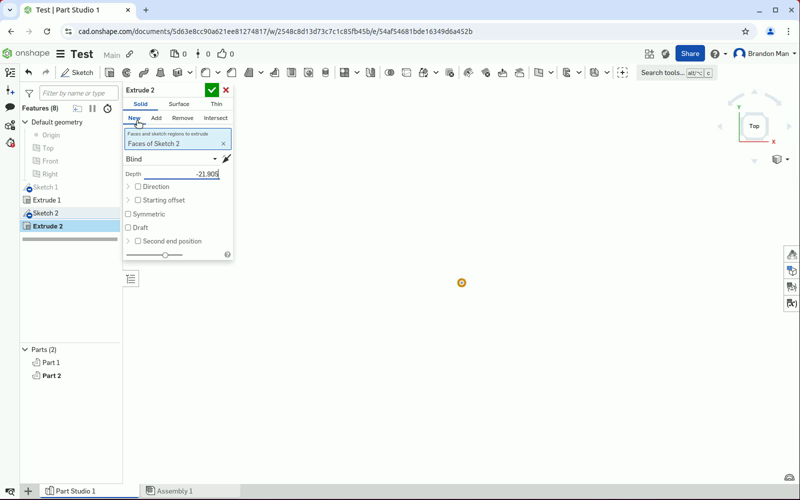
key(enter)
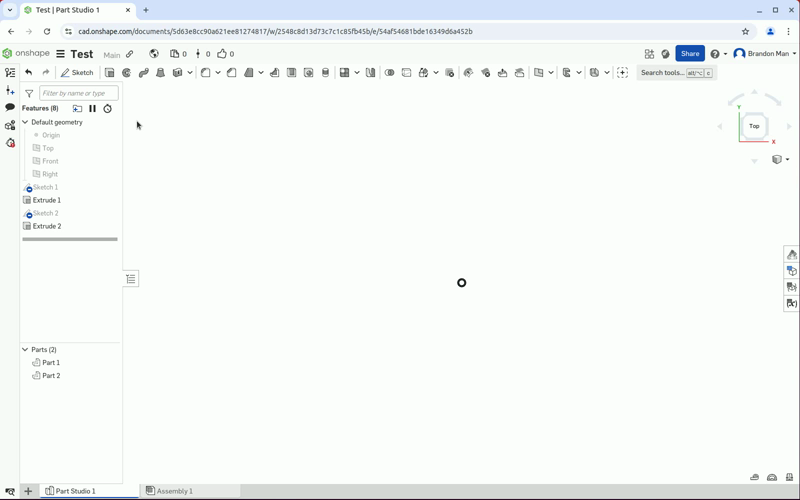
key(shift+h)
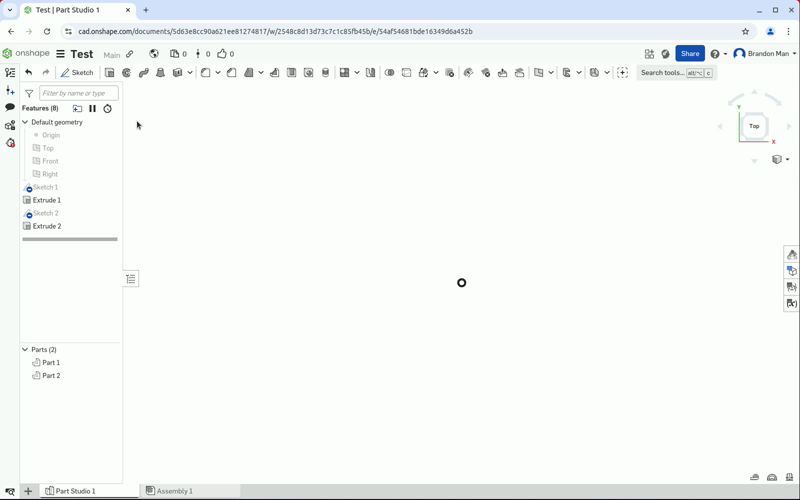
key(shift+h)
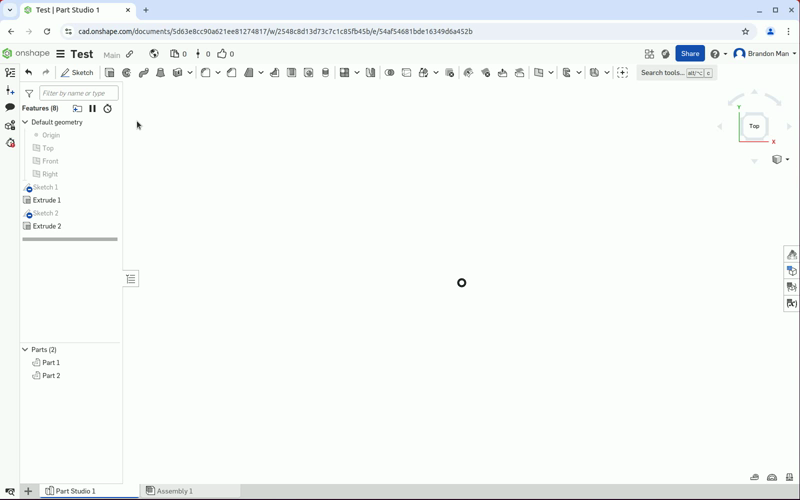
mouse_move(73, 189)
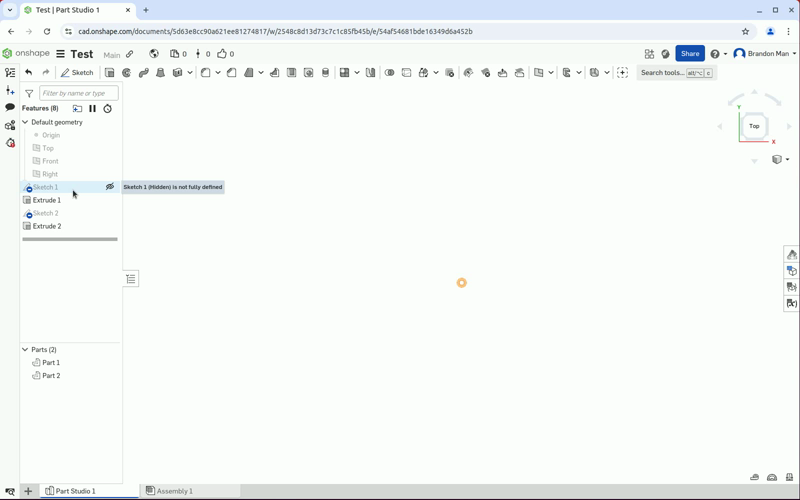
click(73, 189)
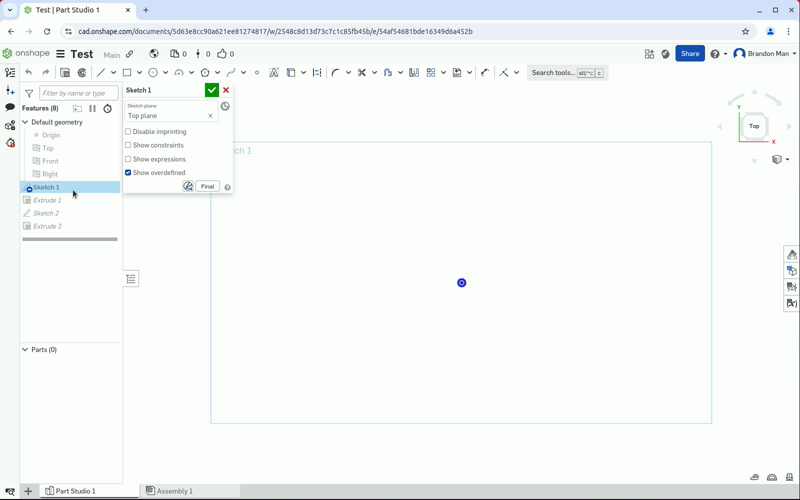
mouse_move(229, 92)
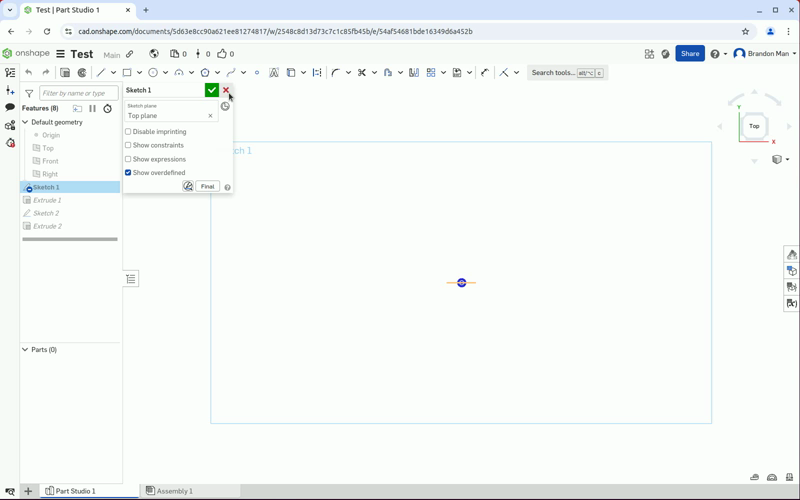
click(229, 92)
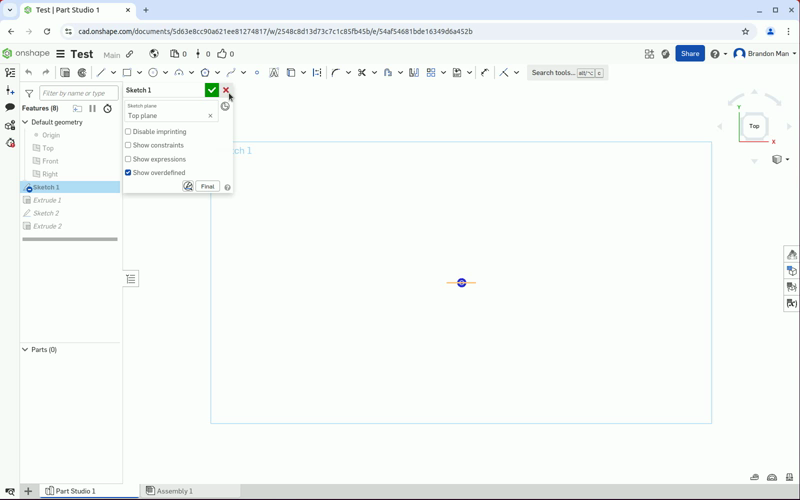
key(shift+s)
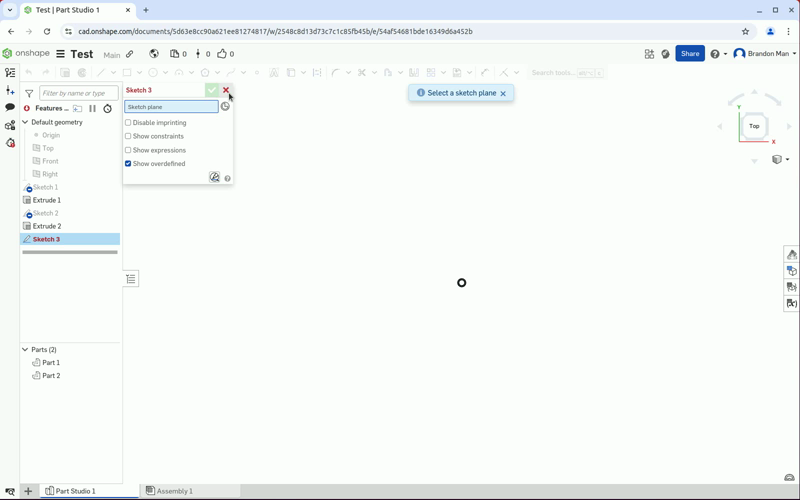
mouse_move(73, 150)
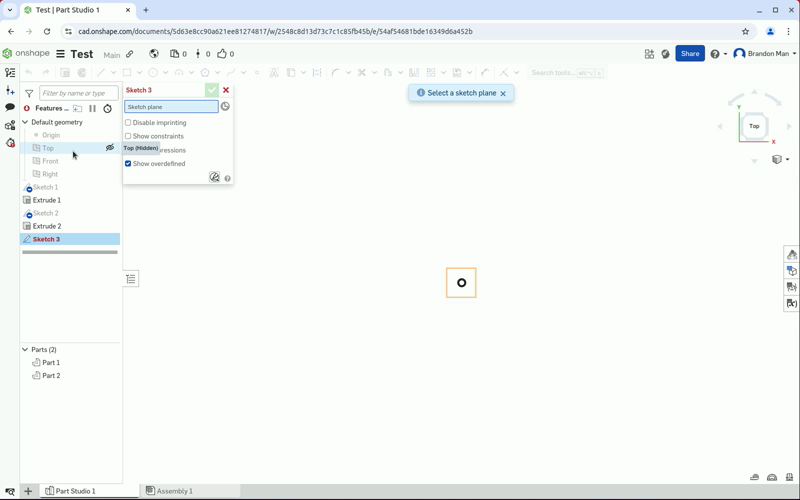
click(73, 150)
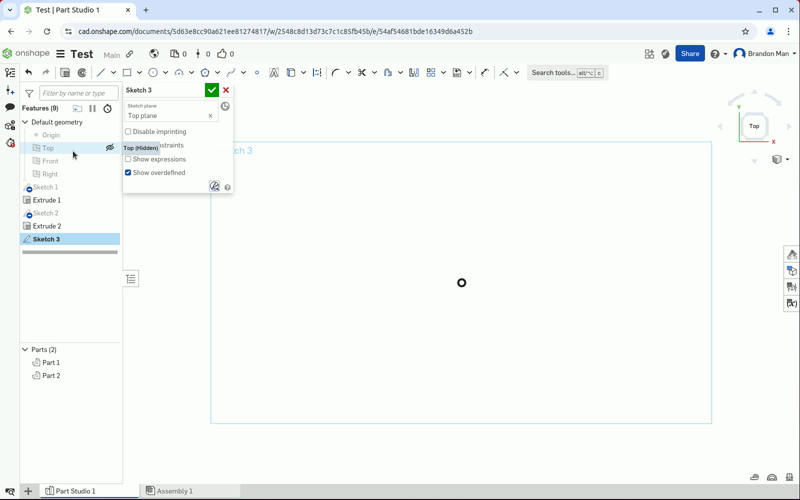
mouse_move(73, 352)
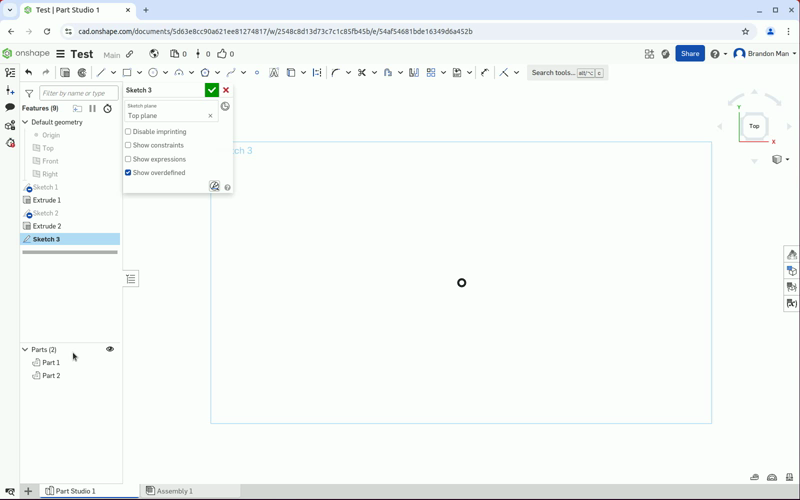
key(y)
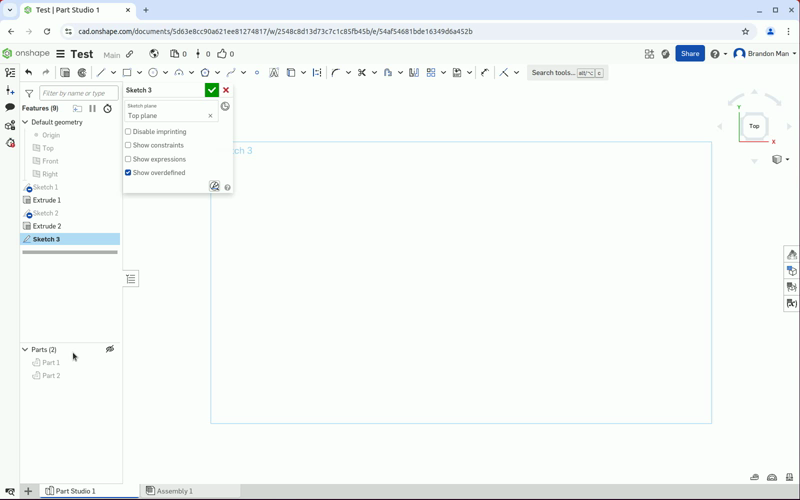
key(c)
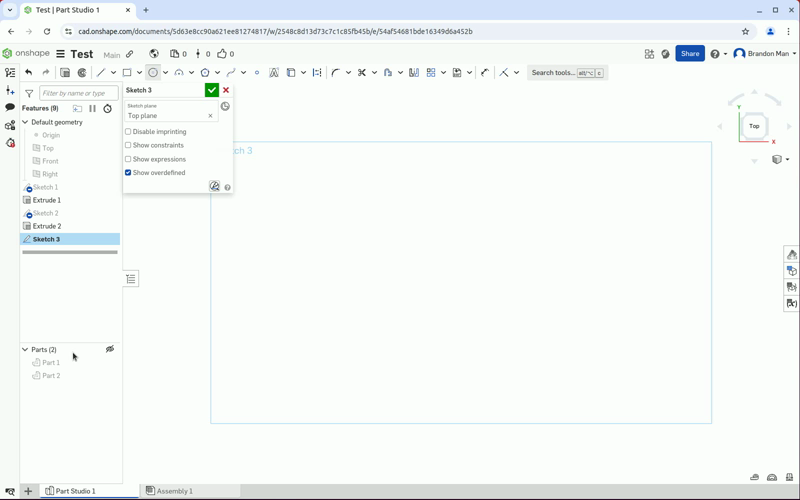
key_down(shift)
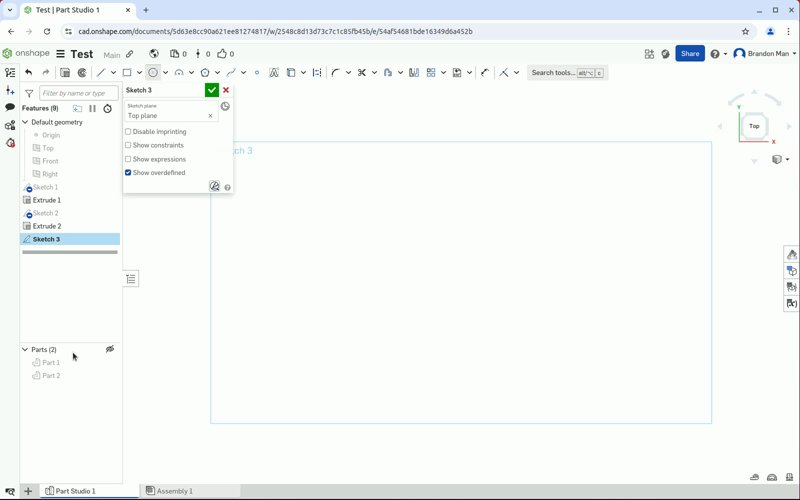
mouse_move(461, 282)
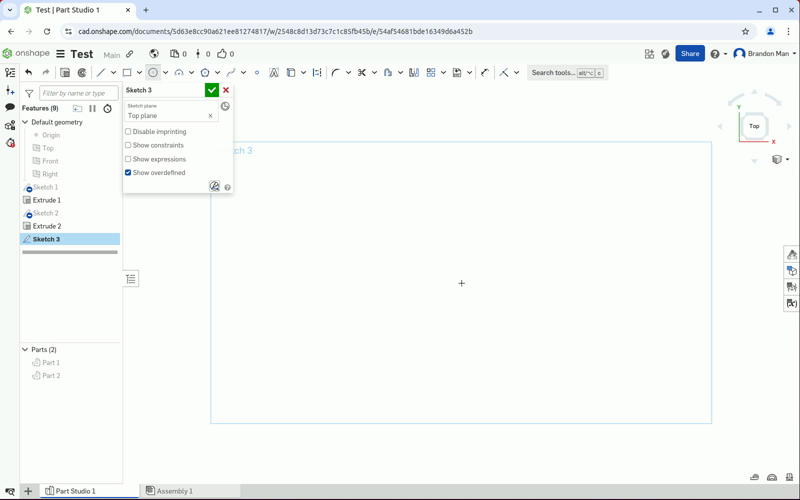
click(461, 282)
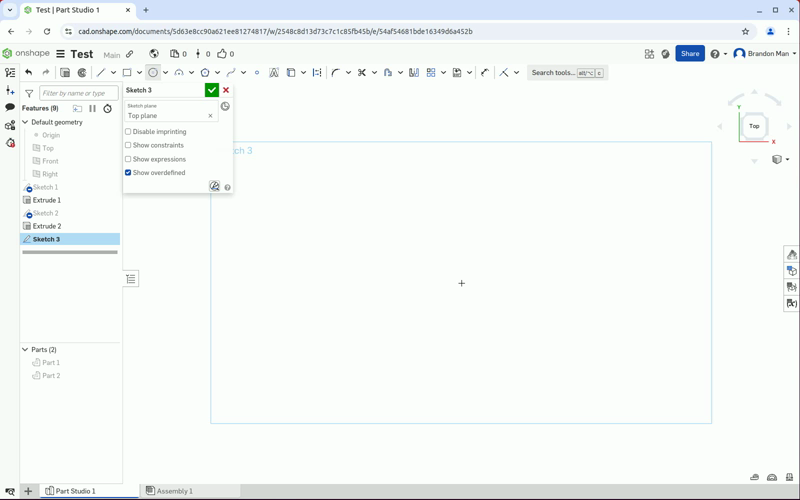
key_up(shift)
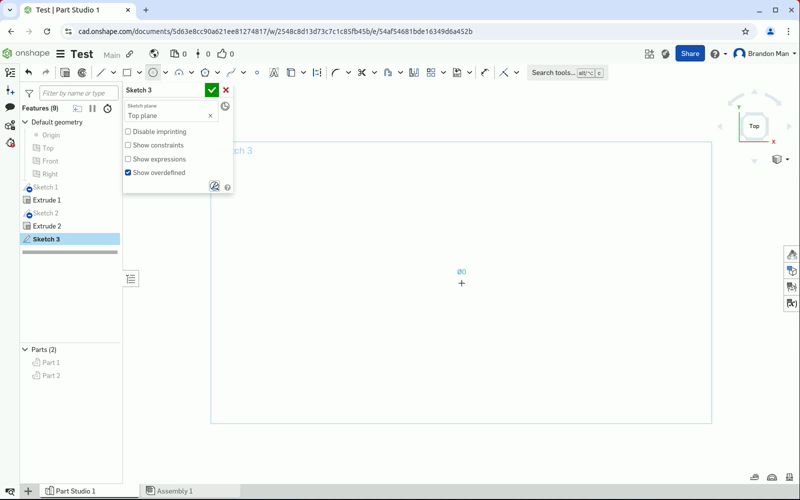
mouse_move(465, 282)
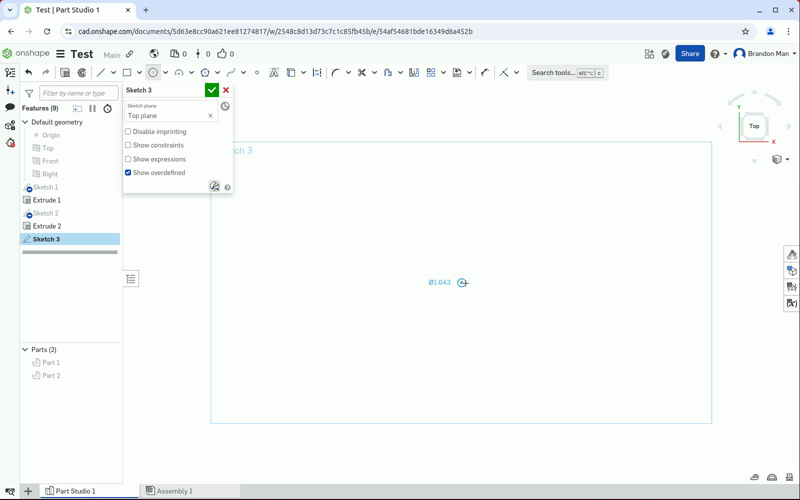
click(465, 282)
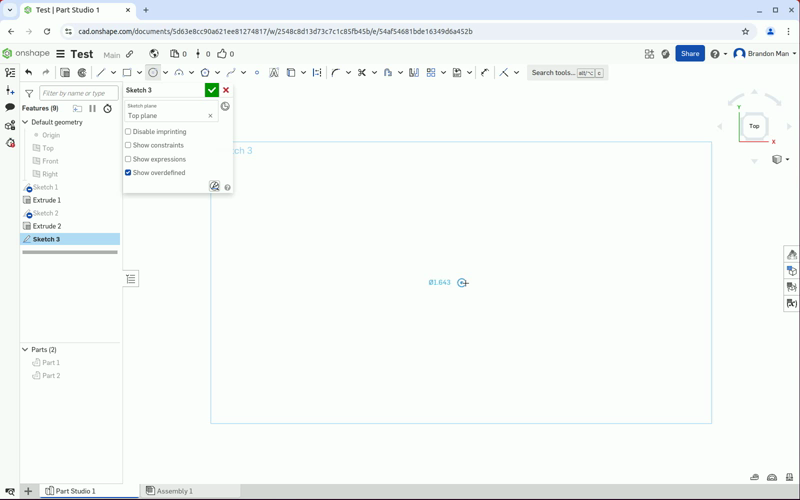
key(esc)
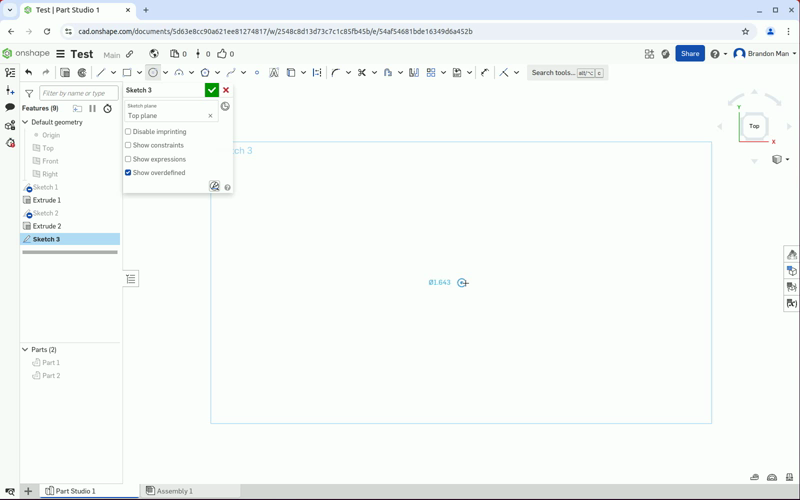
key(c)
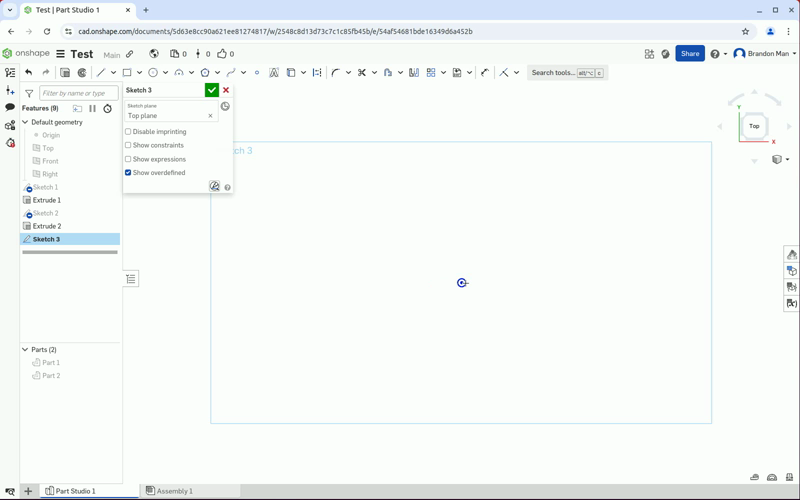
key_down(shift)
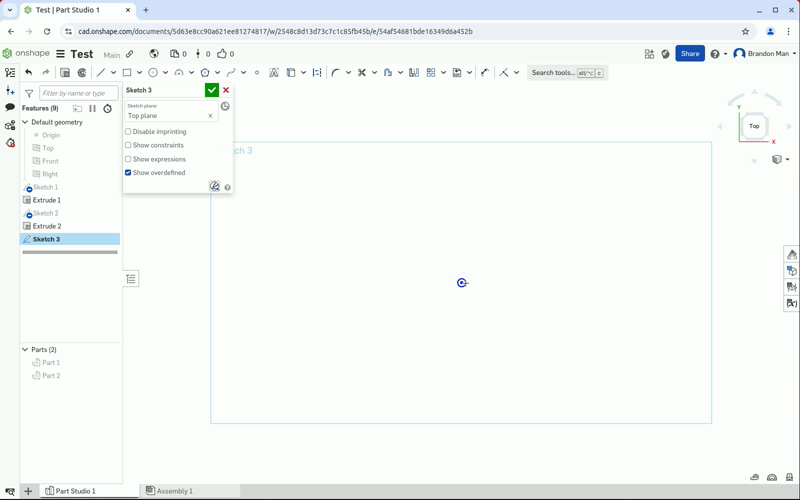
mouse_move(461, 282)
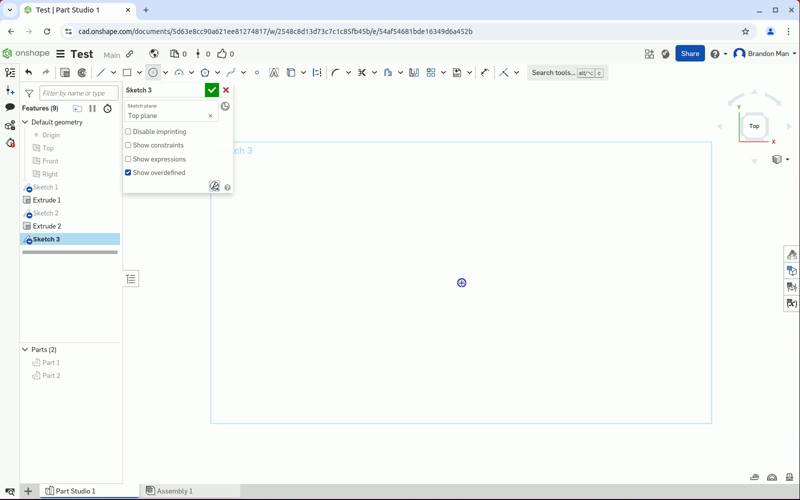
scroll(6)
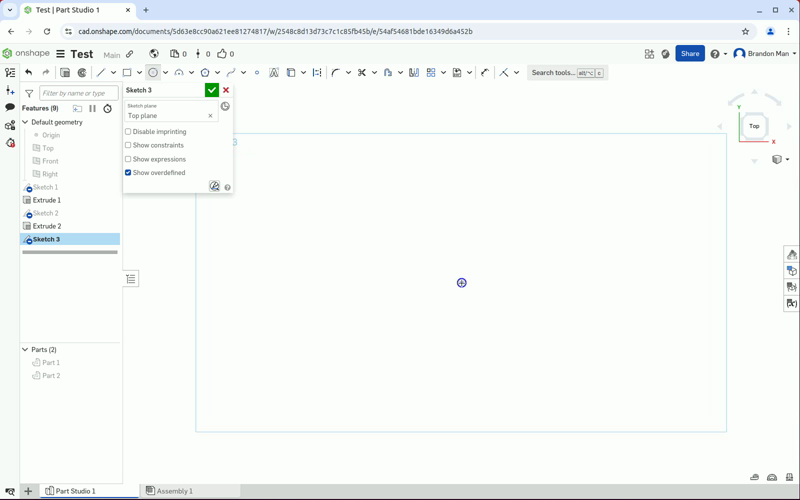
scroll(6)
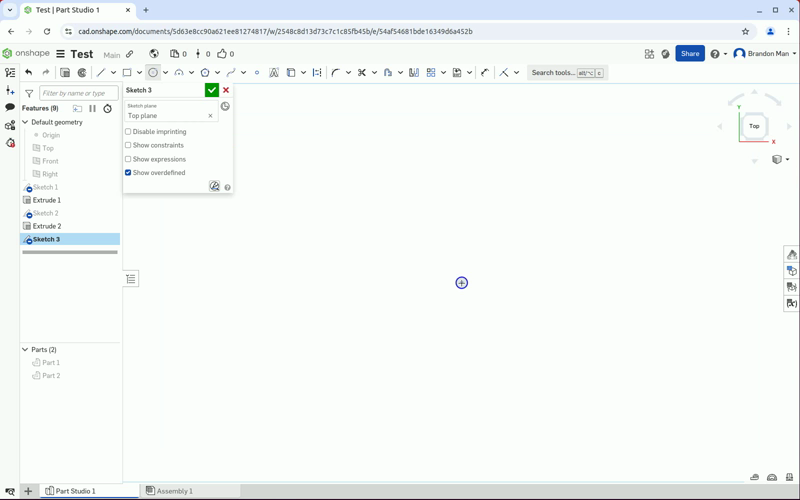
scroll(6)
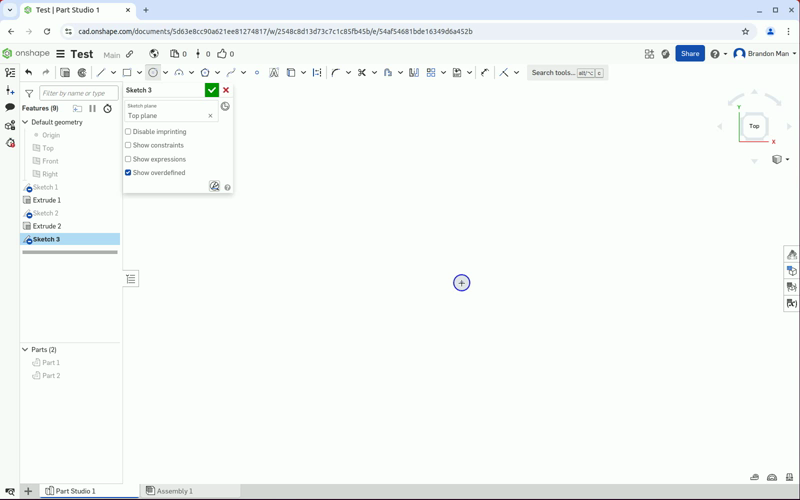
scroll(6)
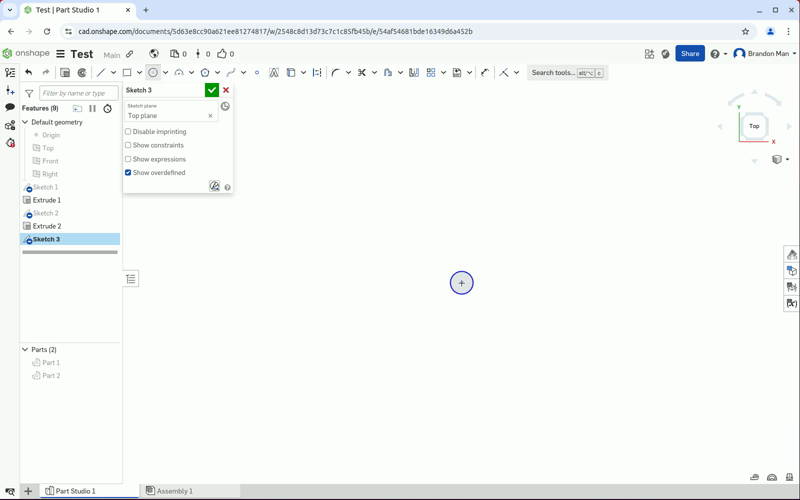
scroll(6)
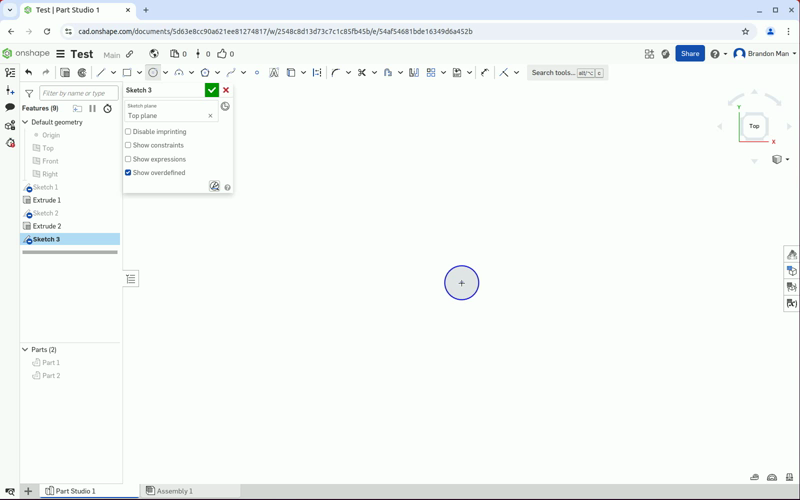
scroll(6)
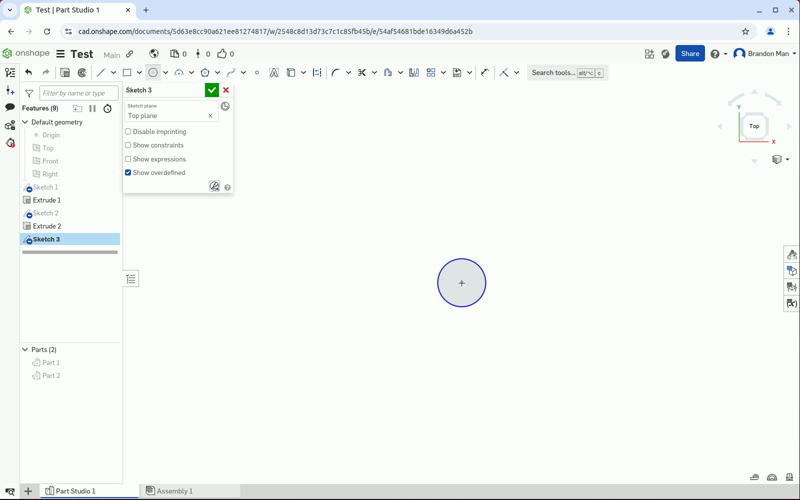
scroll(6)
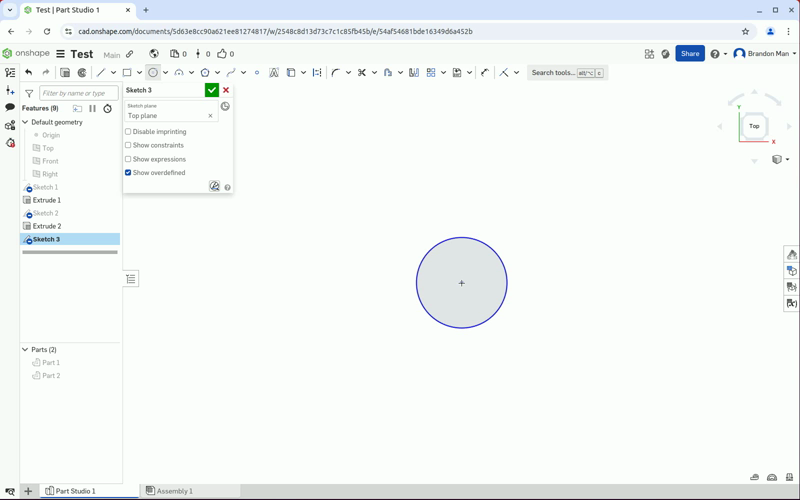
click(461, 282)
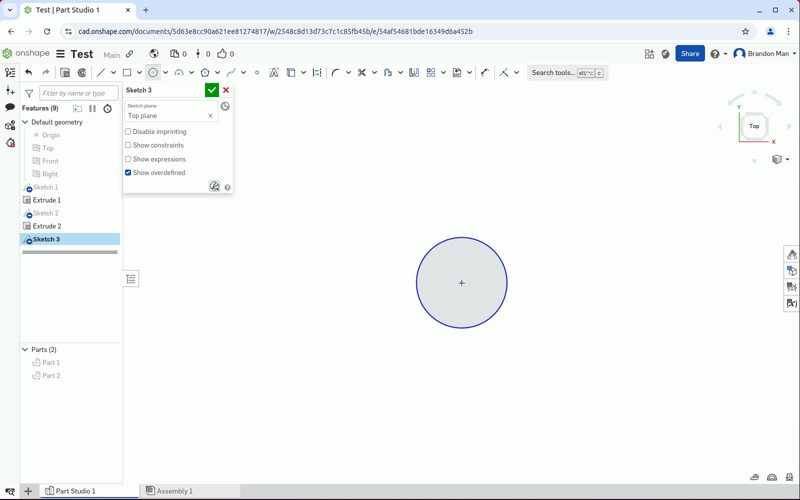
scroll(-6)
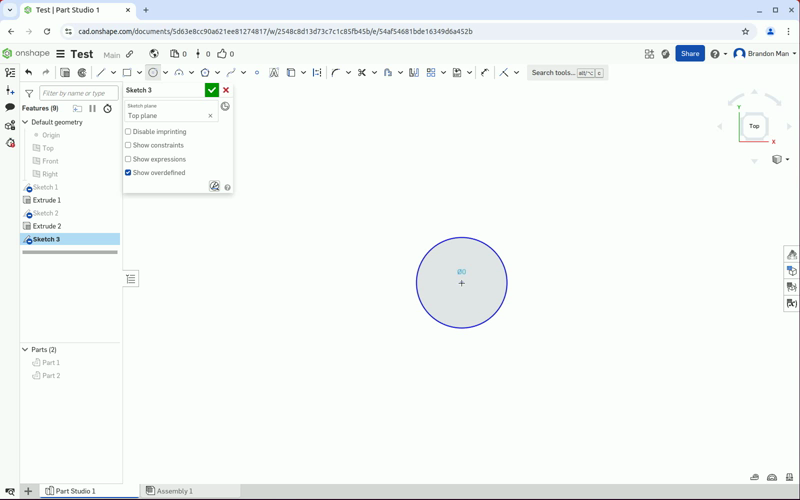
scroll(-6)
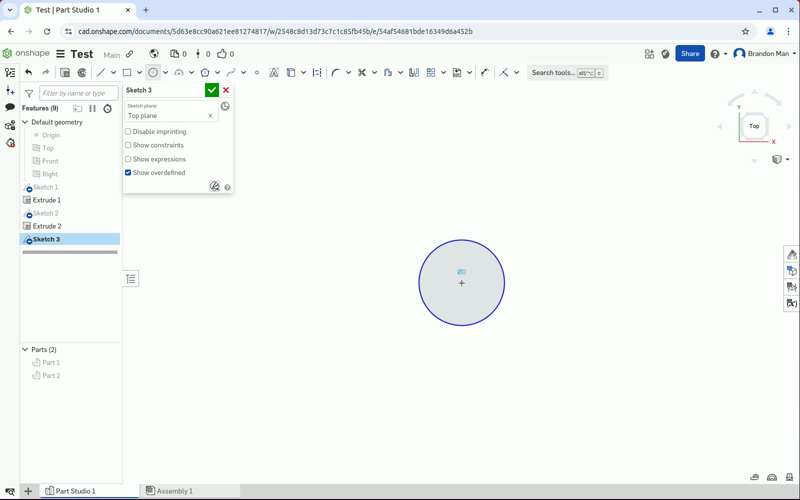
scroll(-6)
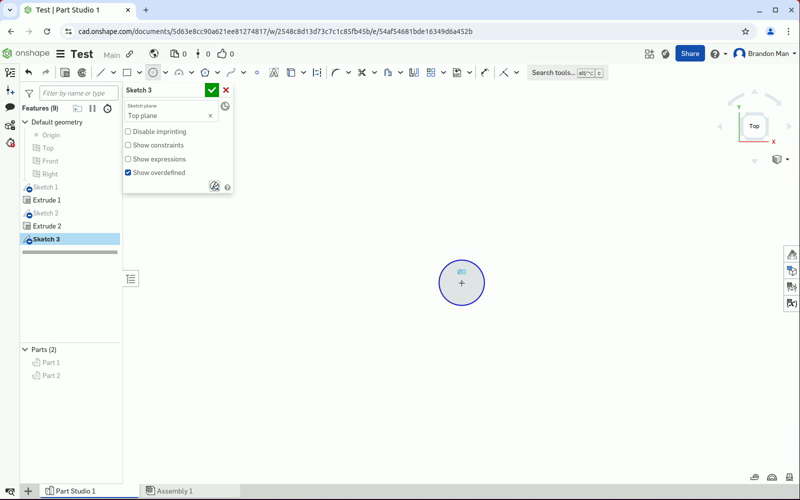
scroll(-6)
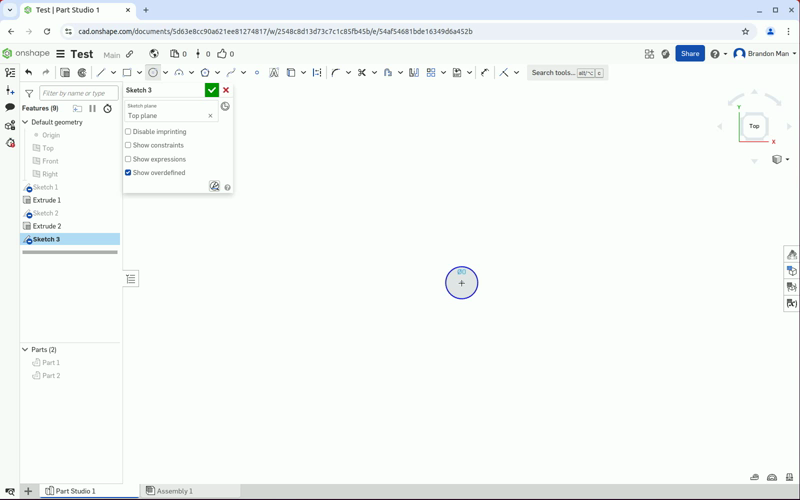
scroll(-6)
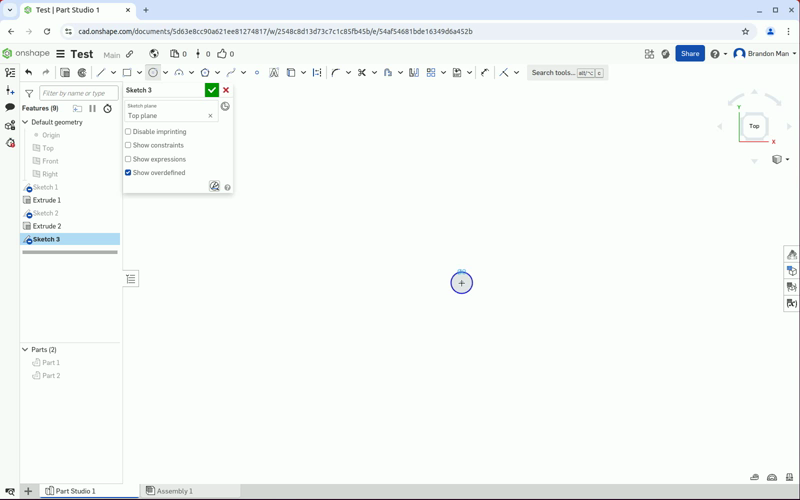
scroll(-6)
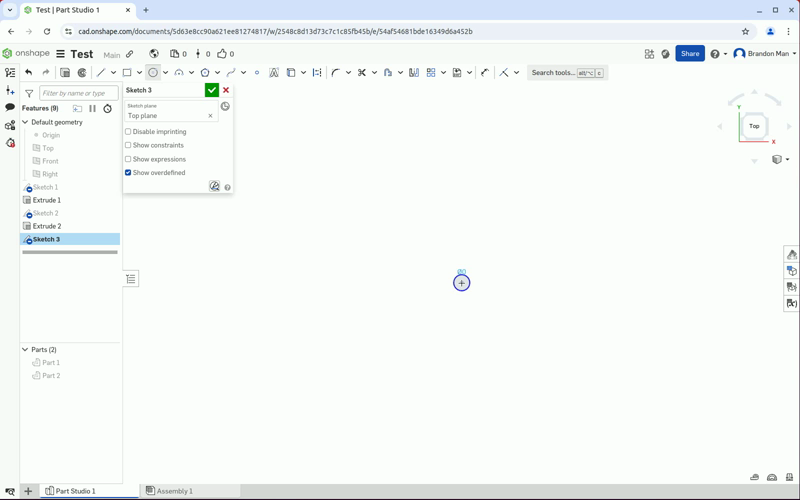
scroll(-6)
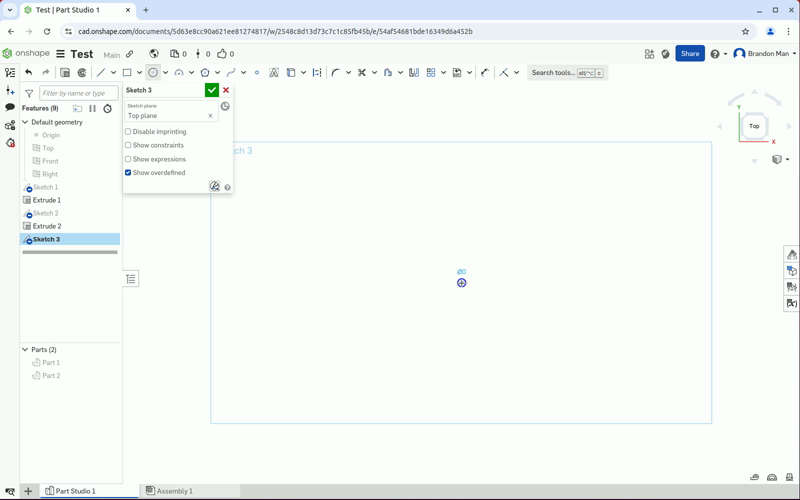
key_up(shift)
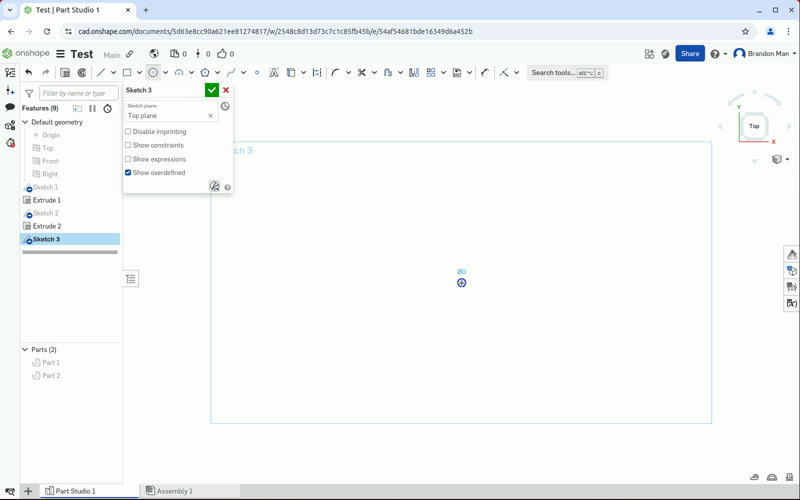
mouse_move(464, 282)
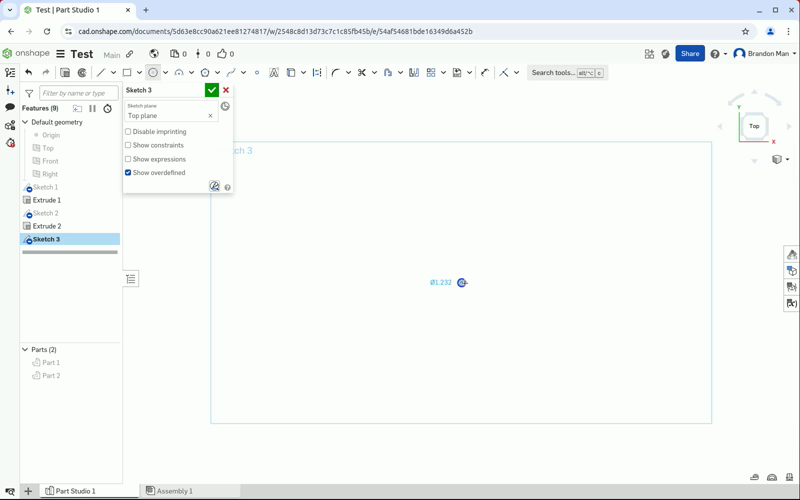
scroll(6)
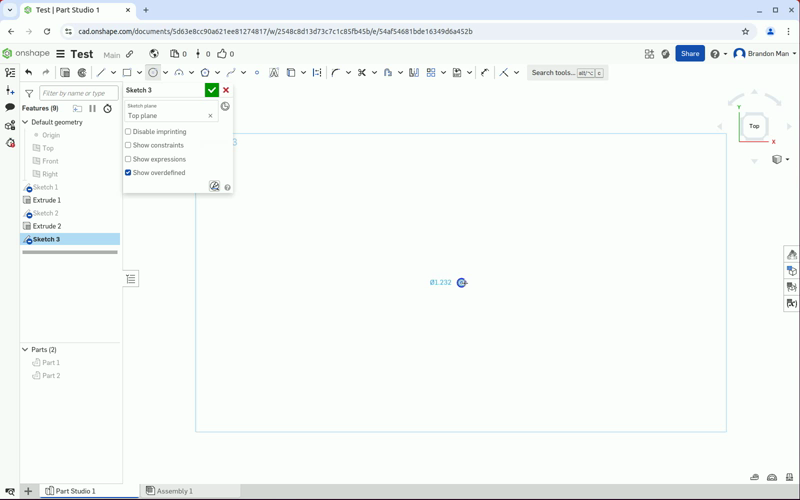
scroll(6)
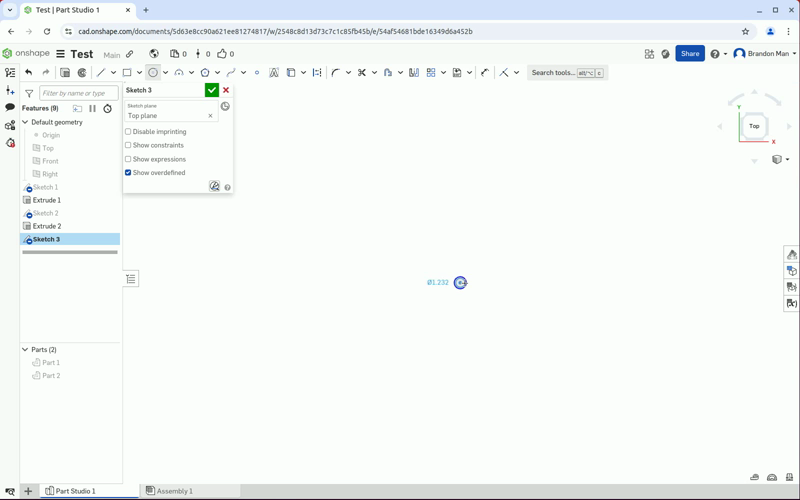
scroll(6)
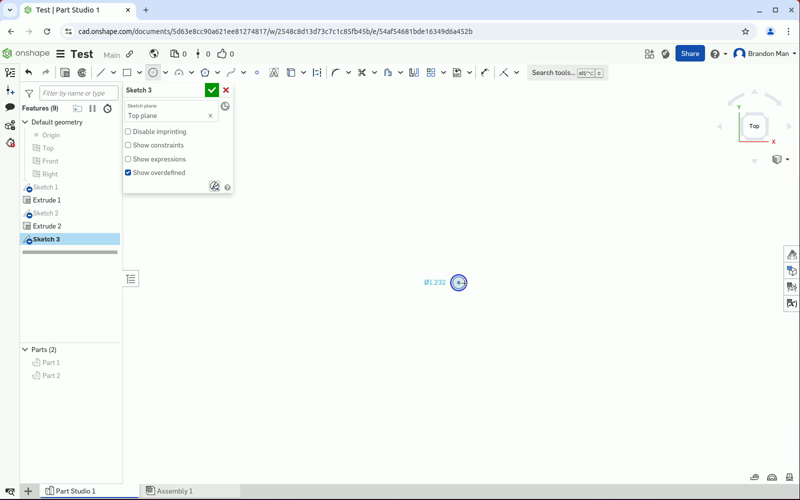
scroll(6)
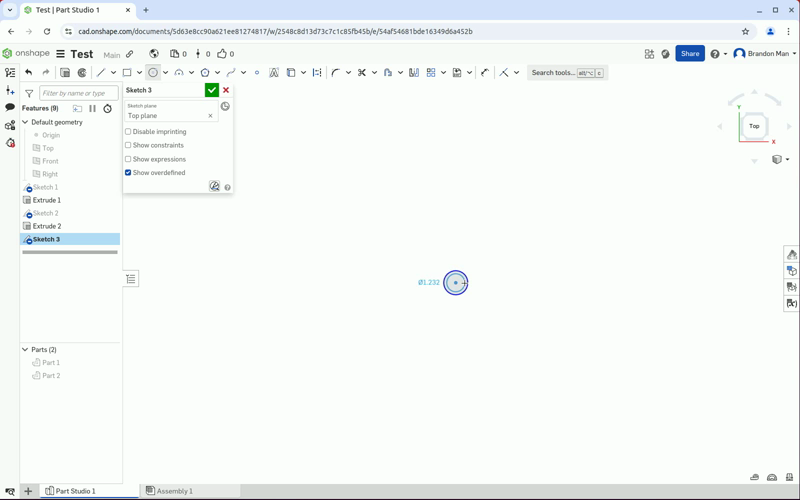
scroll(6)
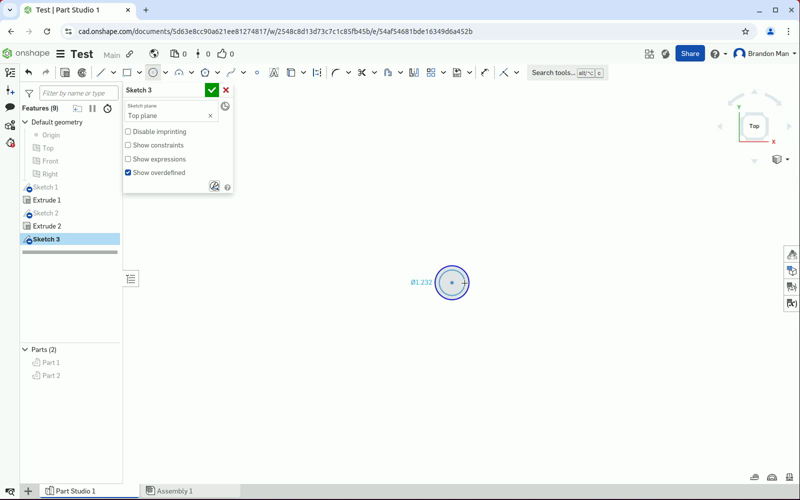
scroll(6)
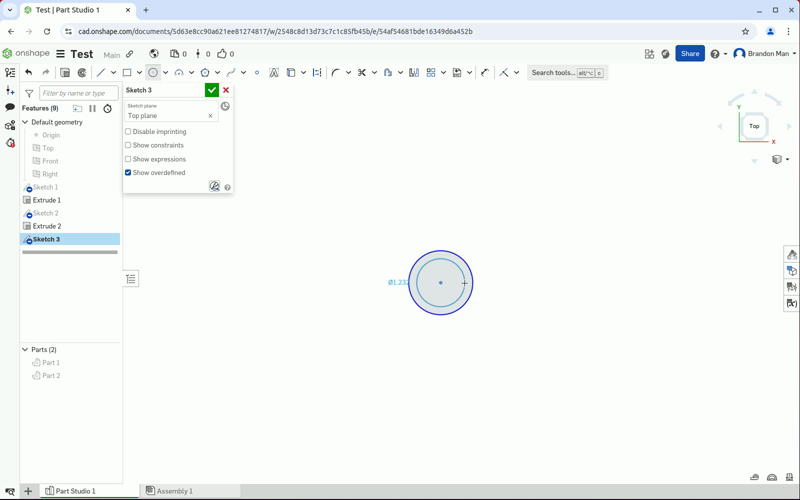
scroll(6)
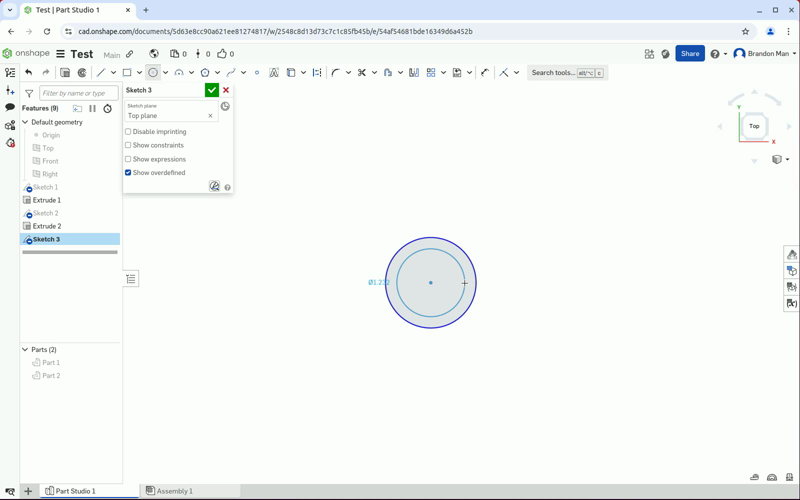
click(464, 282)
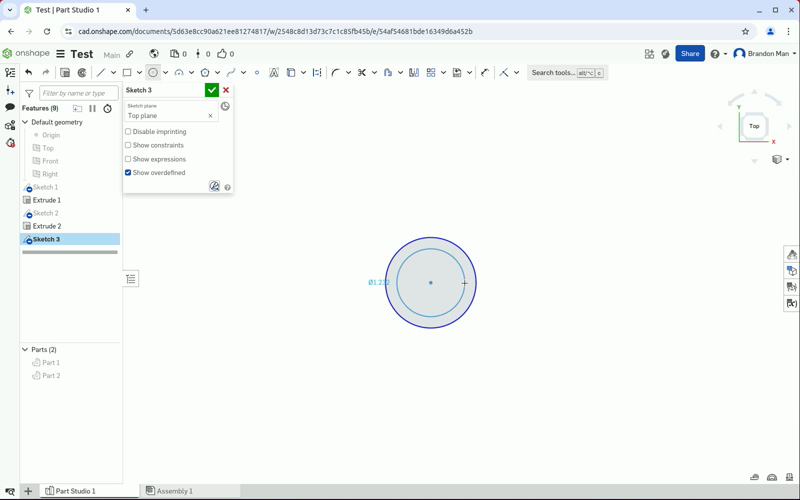
scroll(-6)
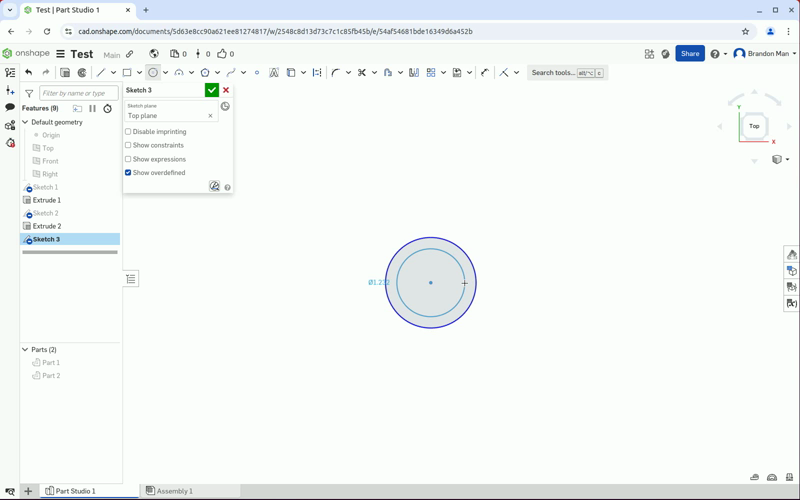
scroll(-6)
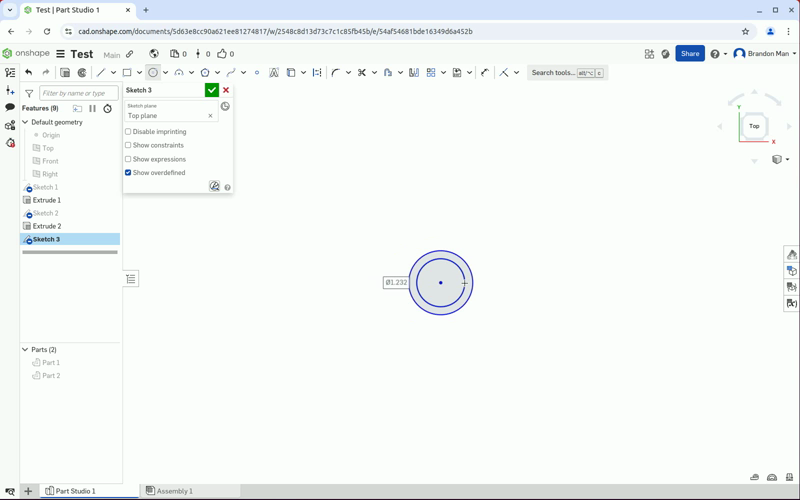
scroll(-6)
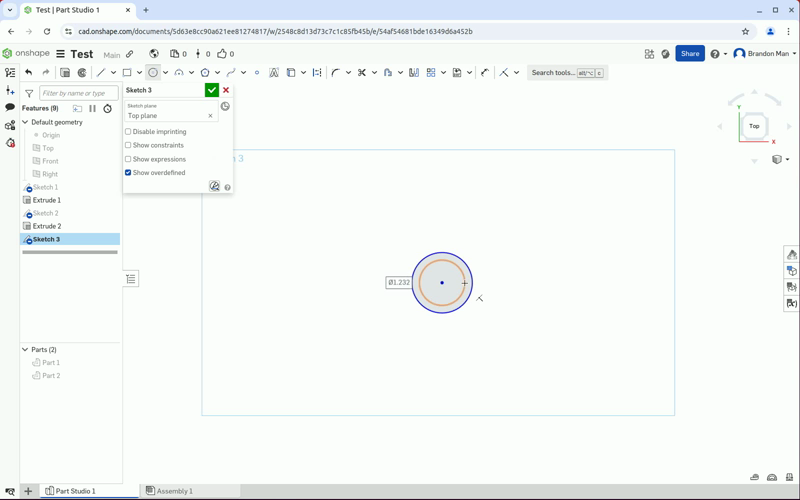
scroll(-6)
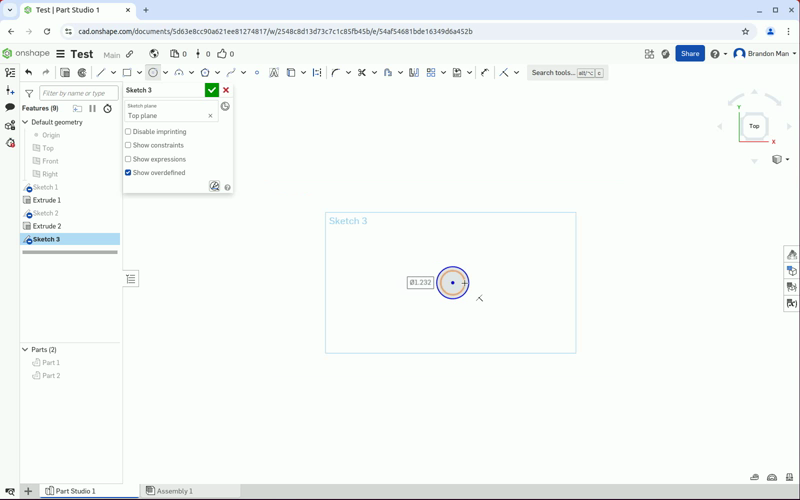
scroll(-6)
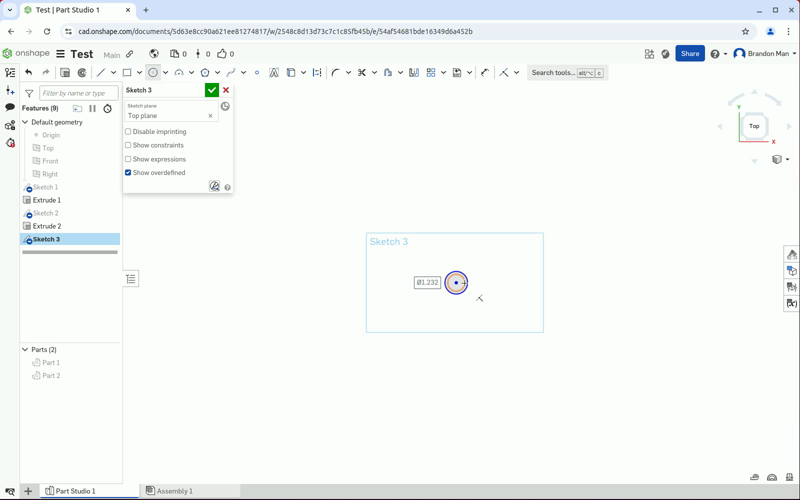
scroll(-6)
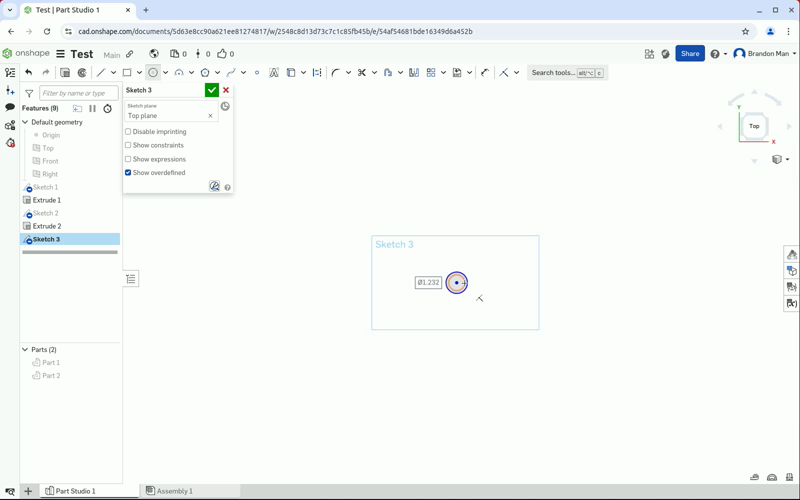
scroll(-6)
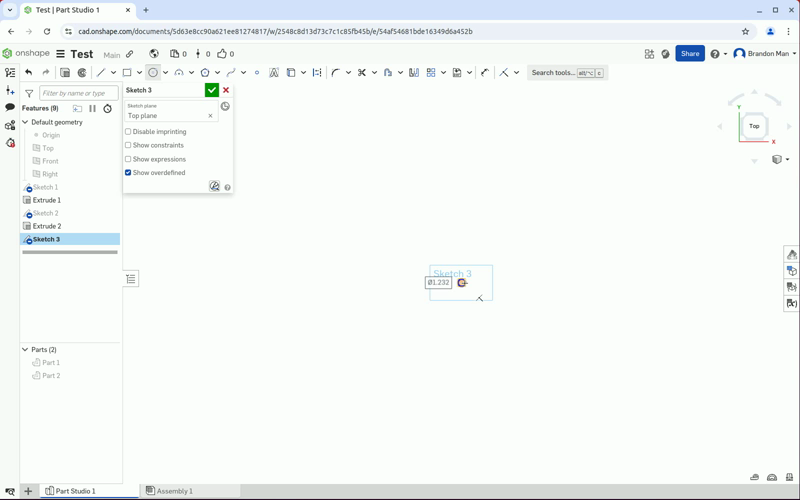
key(esc)
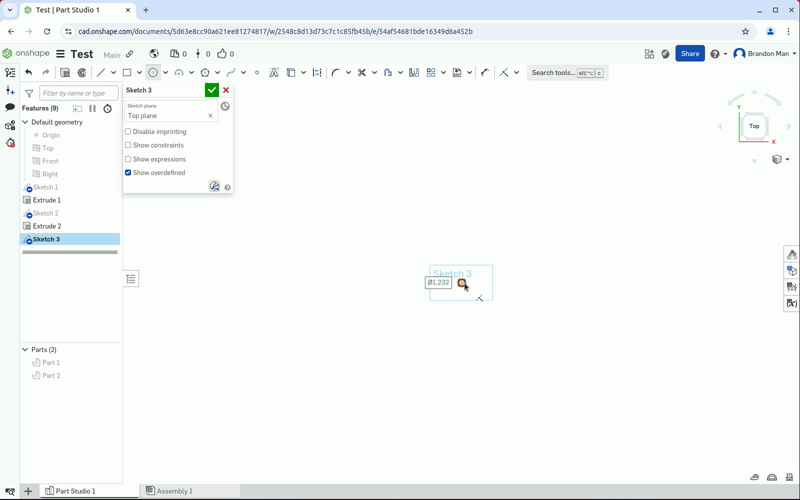
mouse_move(463, 279)
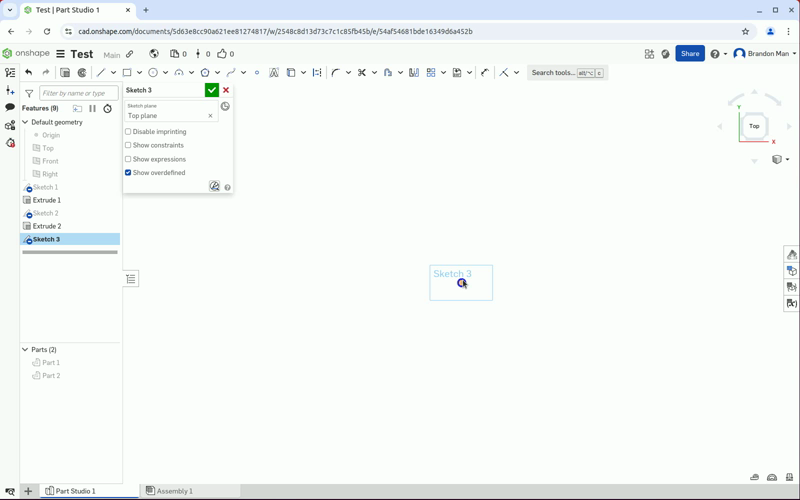
scroll(6)
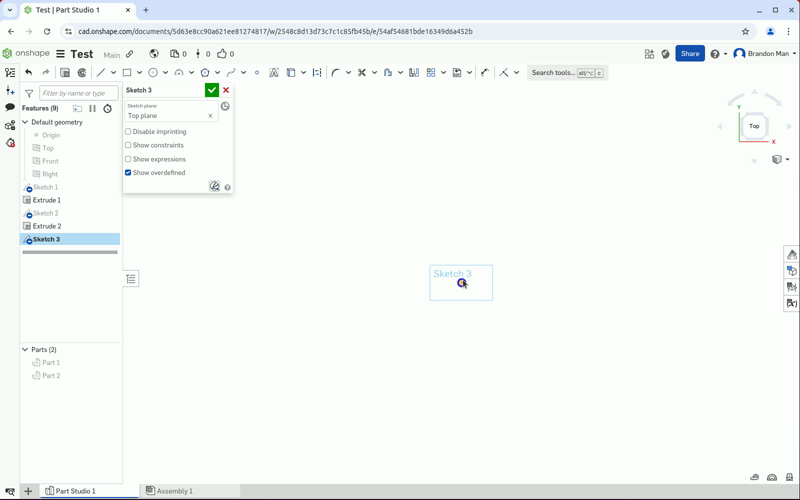
scroll(6)
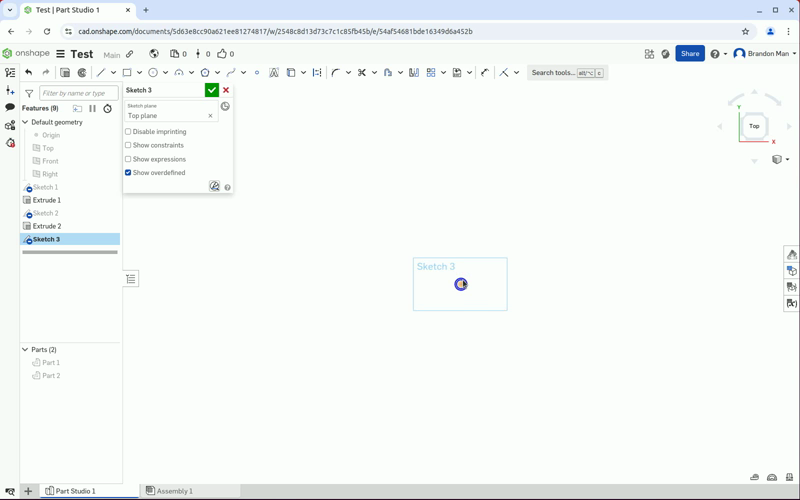
scroll(6)
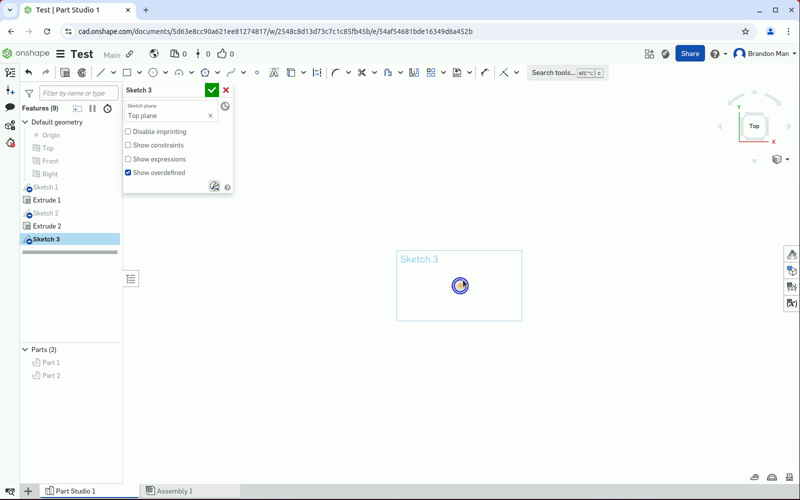
scroll(6)
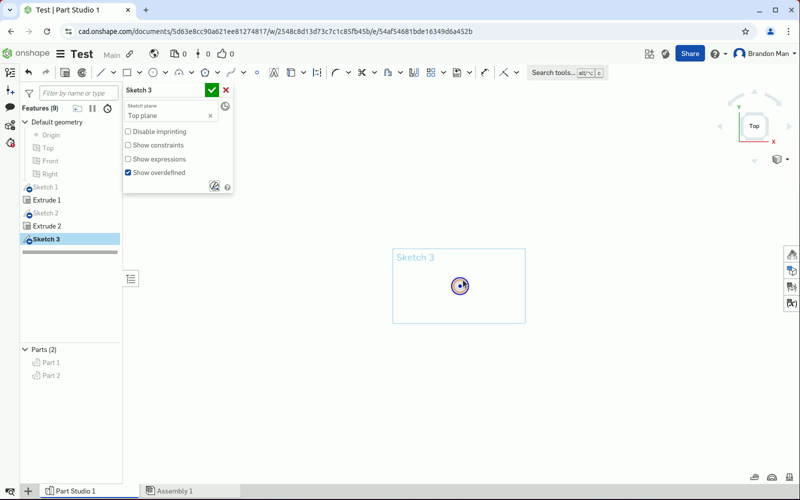
scroll(6)
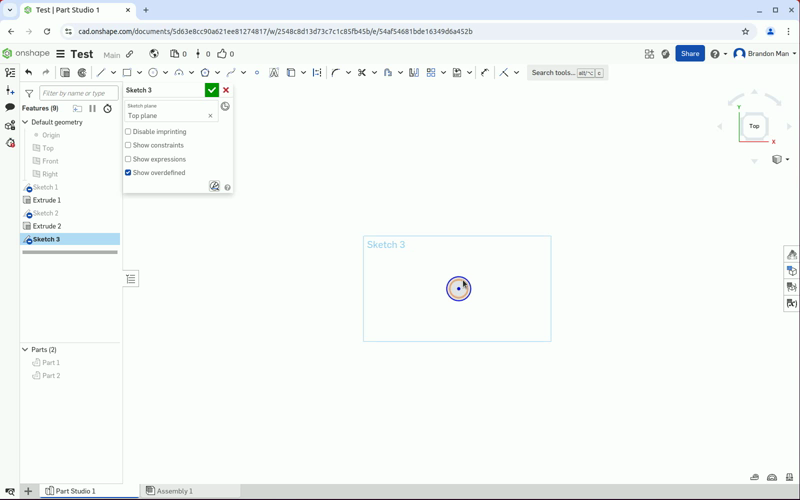
scroll(6)
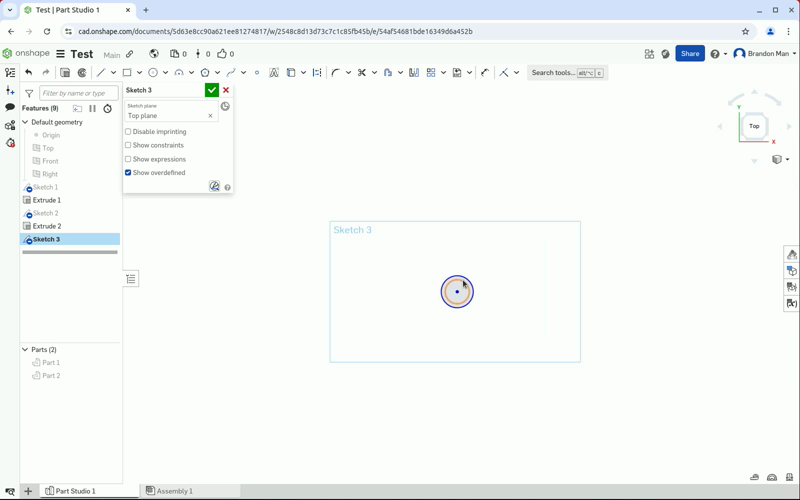
scroll(6)
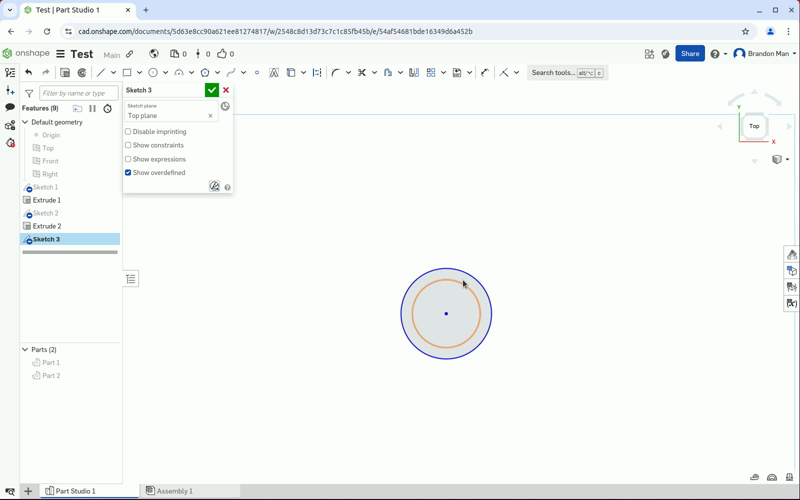
click(463, 279)
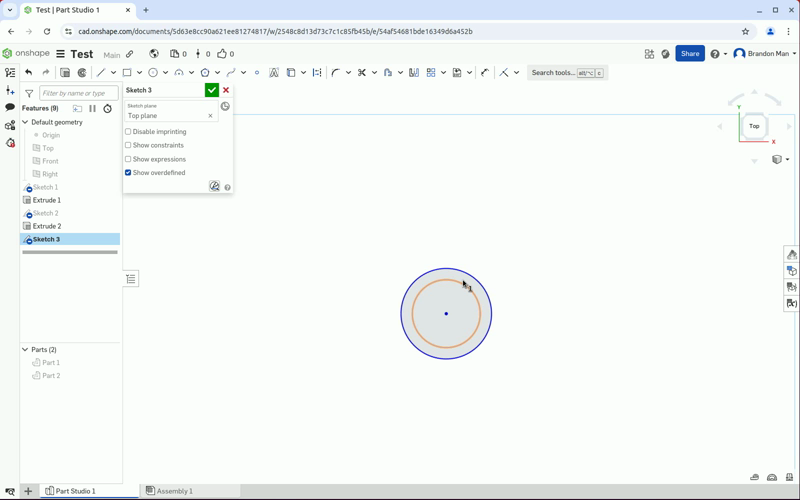
scroll(-6)
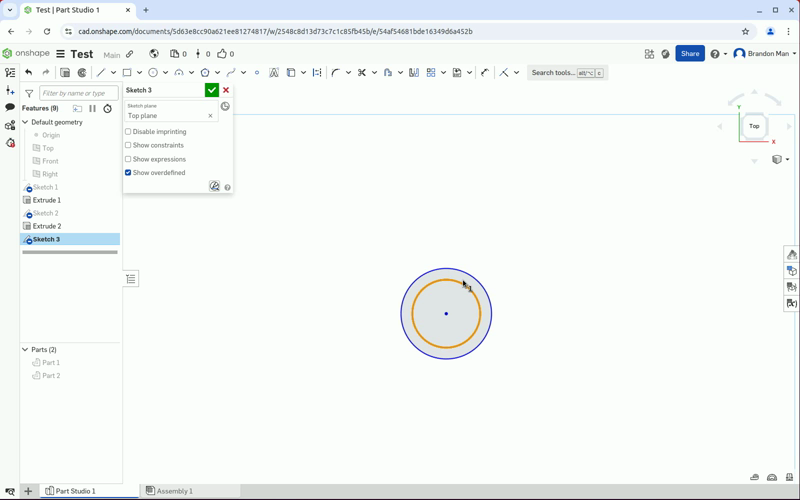
scroll(-6)
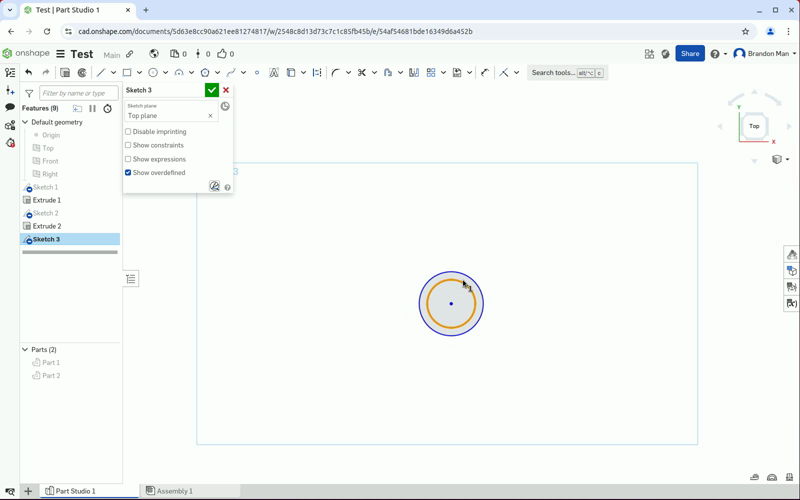
scroll(-6)
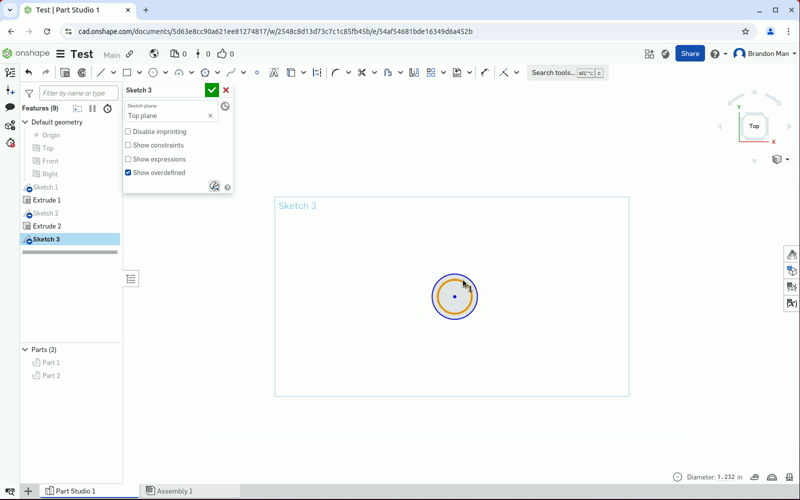
scroll(-6)
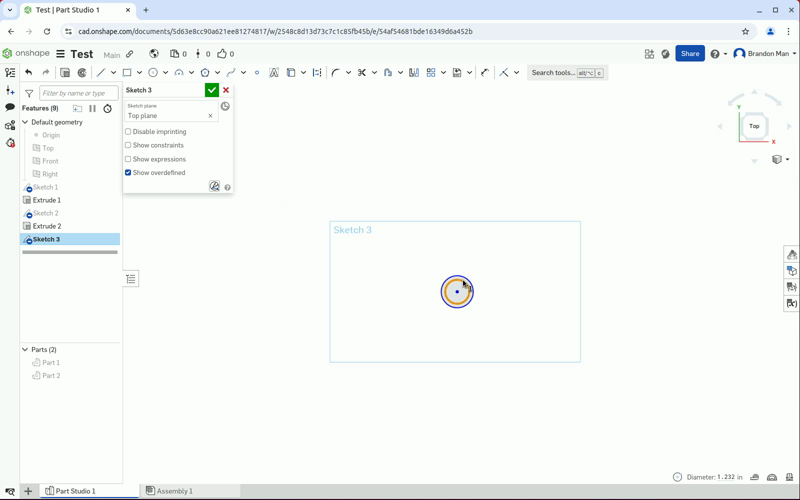
scroll(-6)
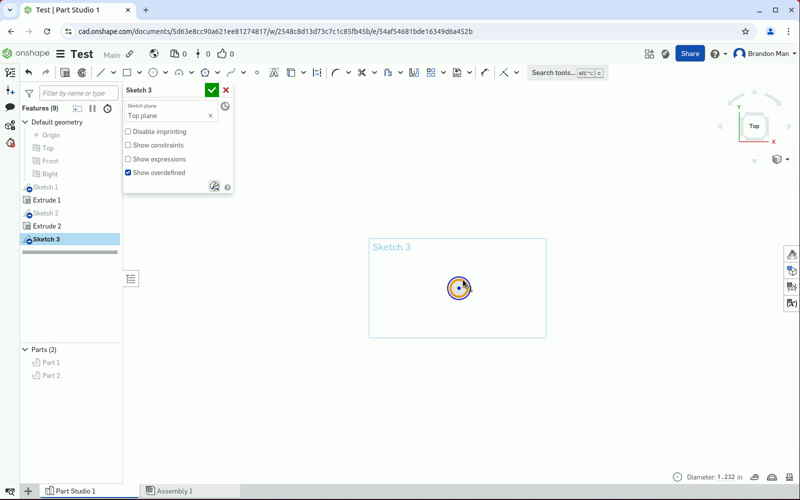
scroll(-6)
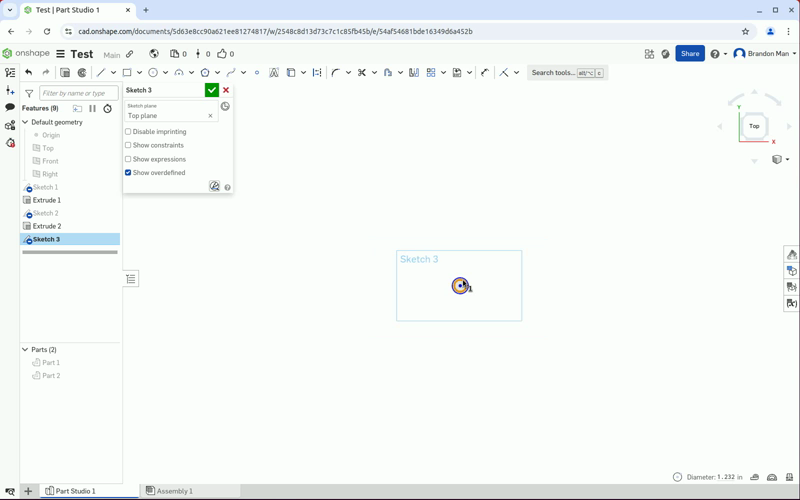
scroll(-6)
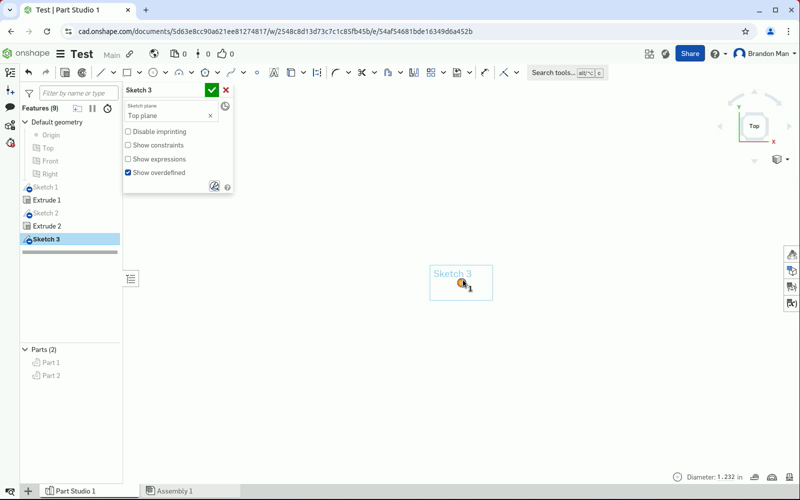
mouse_move(73, 352)
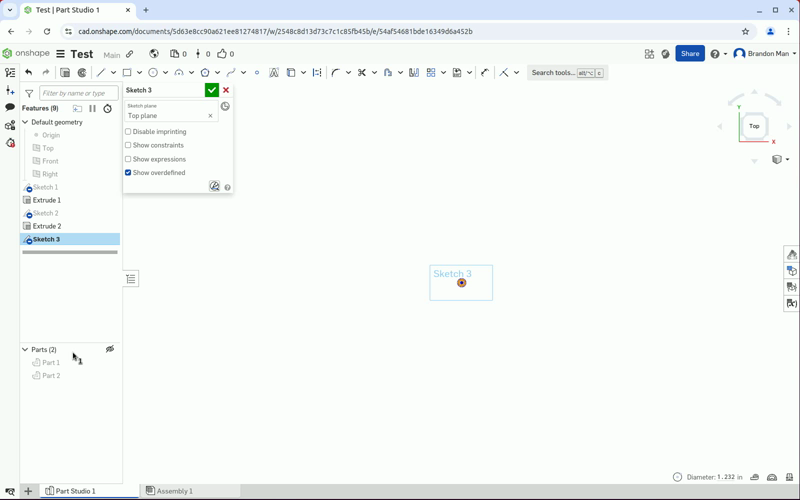
key(shift+y)
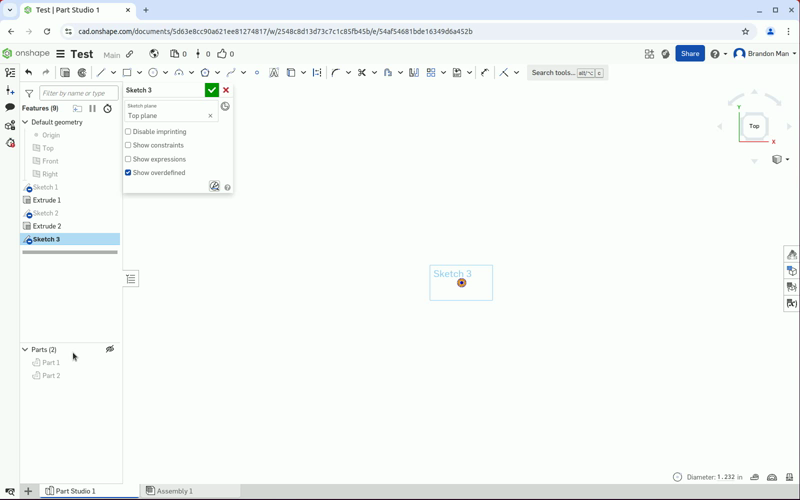
key(shift+e)
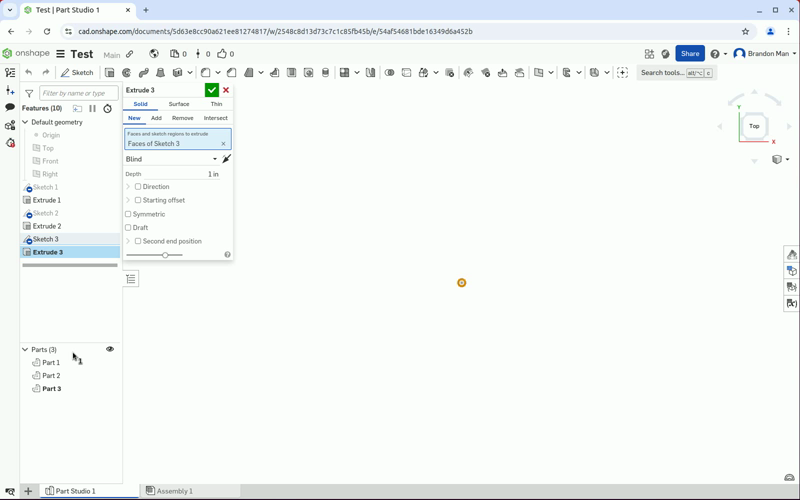
mouse_move(143, 106)
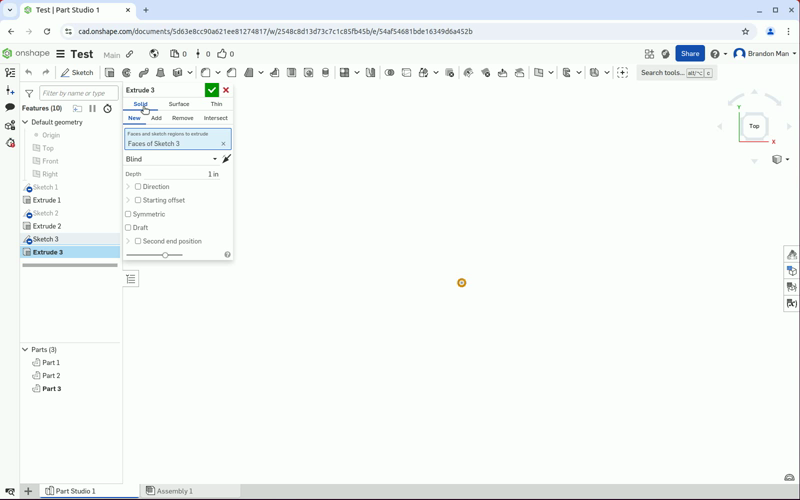
click(143, 106)
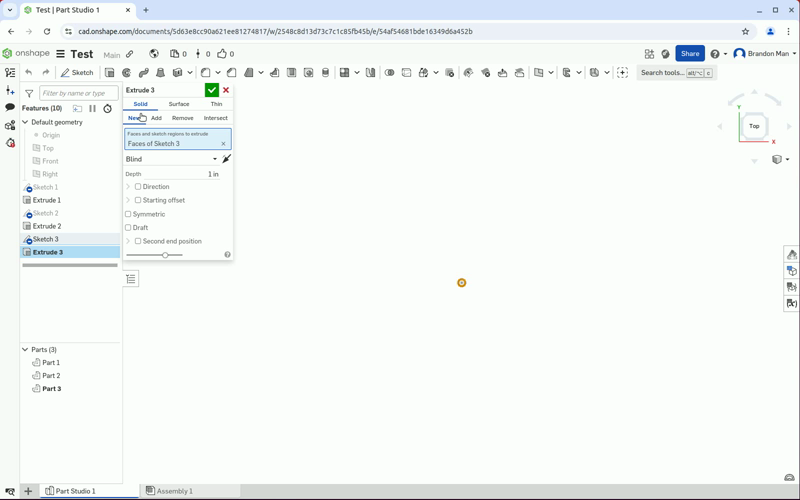
mouse_move(137, 120)
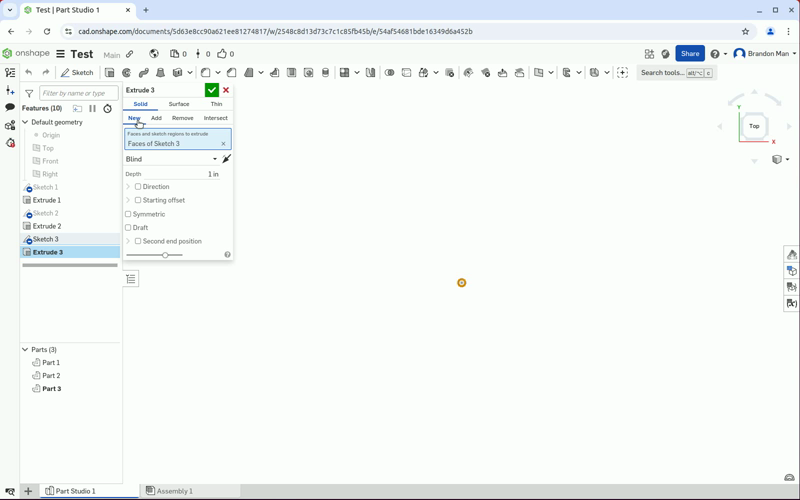
click(137, 120)
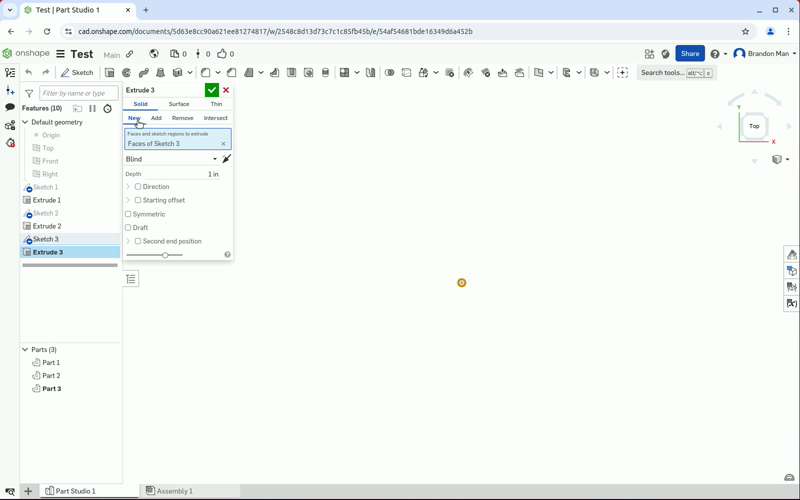
key(tab, 4)
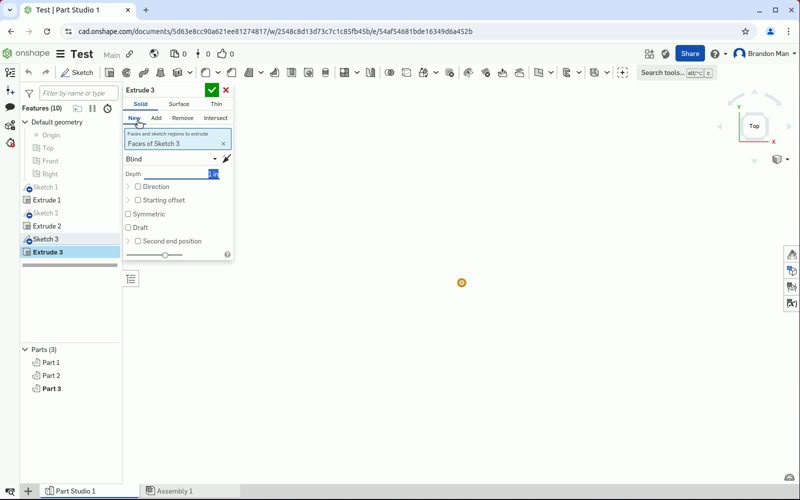
text(-20.46)
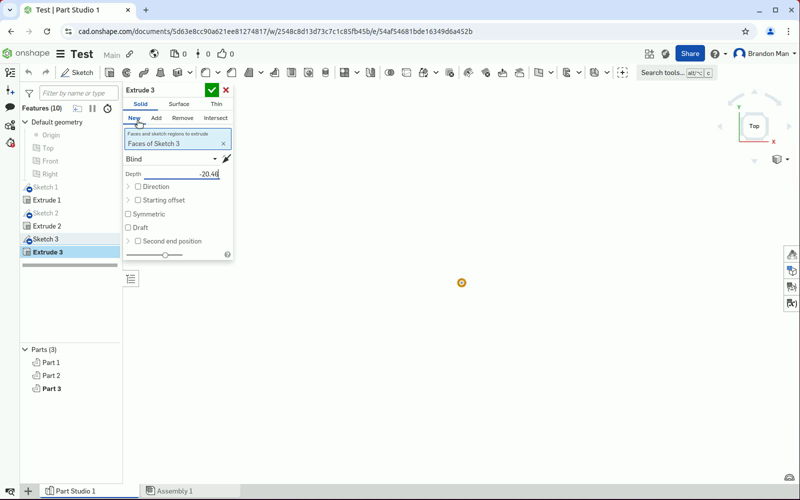
key(enter)
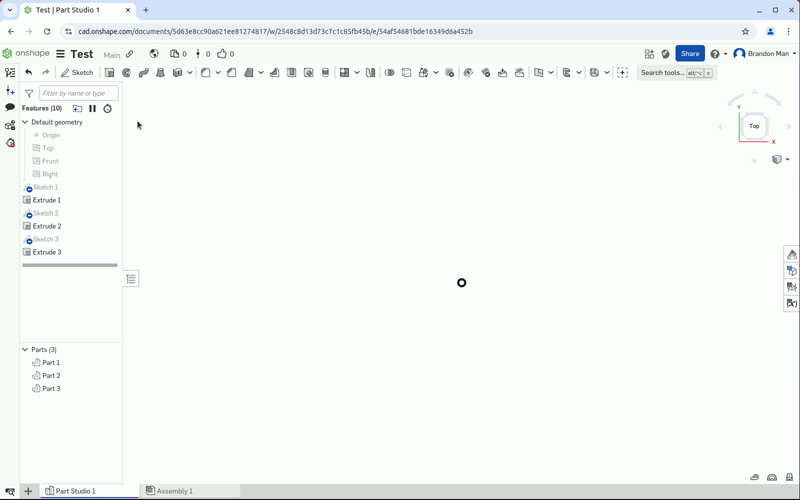
key(shift+h)
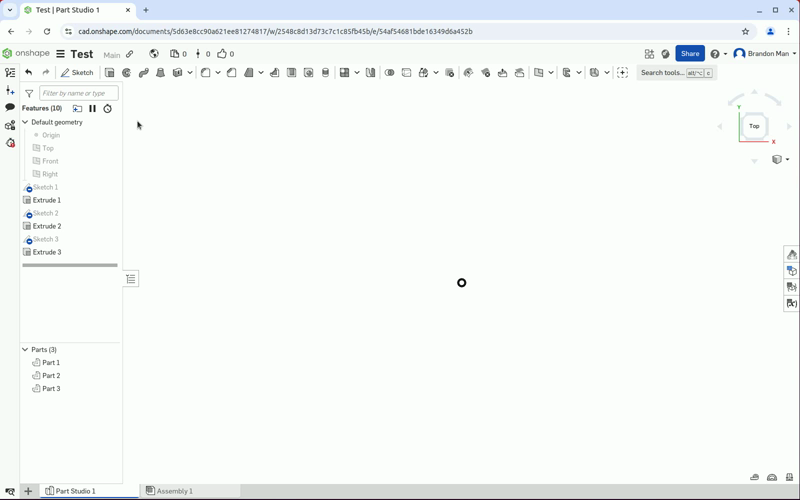
key(shift+h)
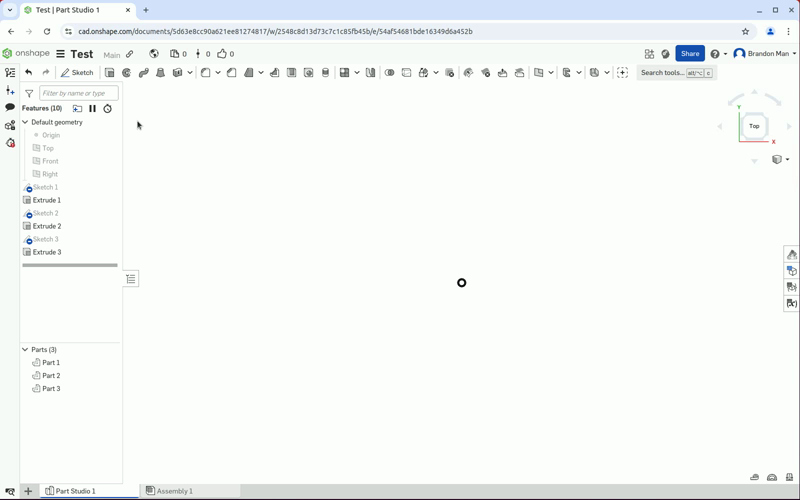
mouse_move(73, 189)
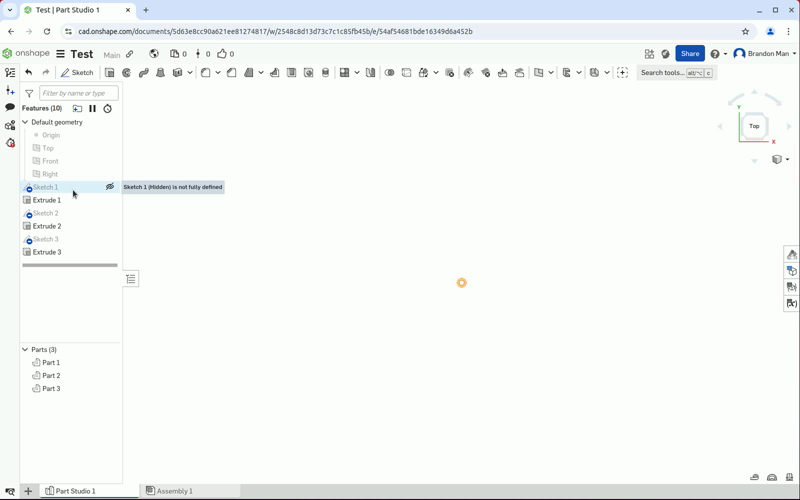
click(73, 189)
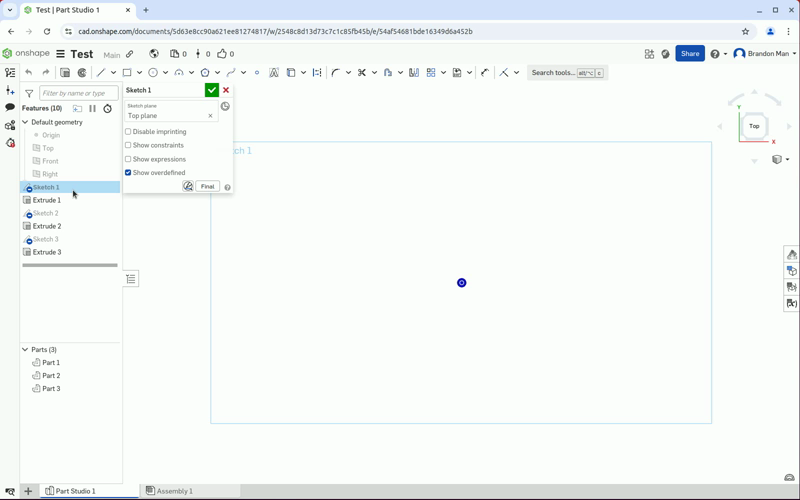
mouse_move(229, 92)
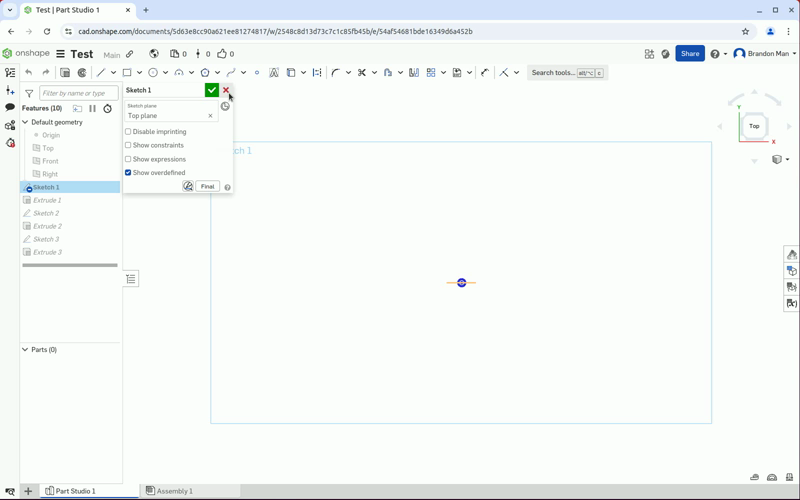
click(229, 92)
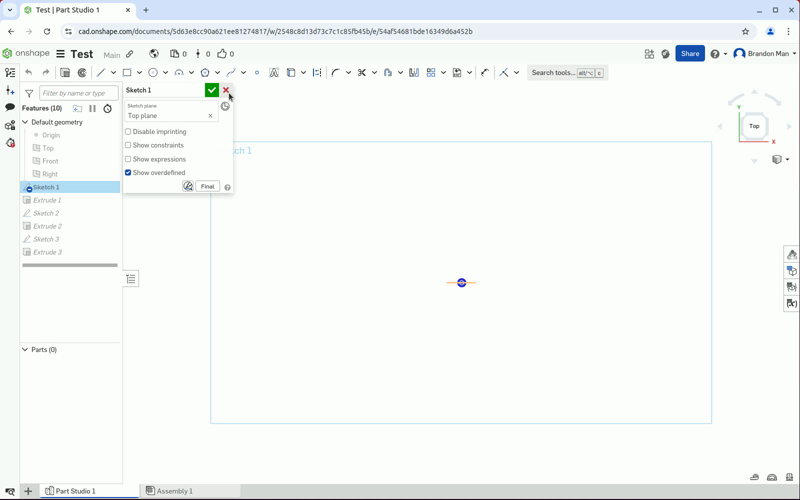
key(shift+s)
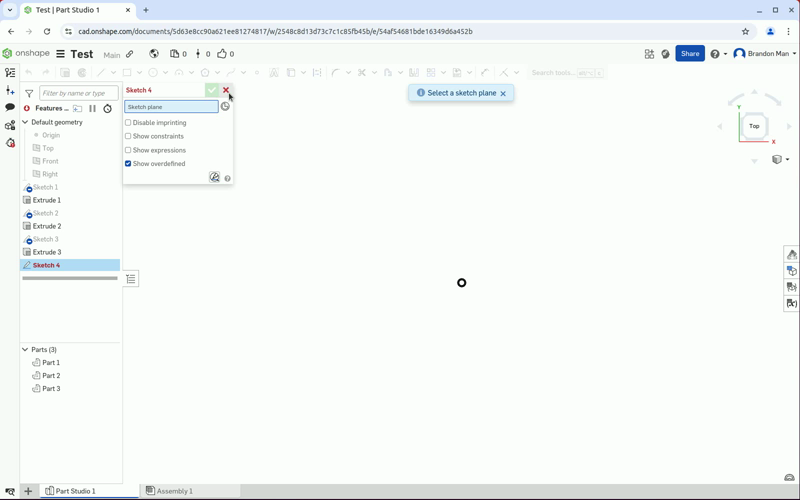
mouse_move(73, 150)
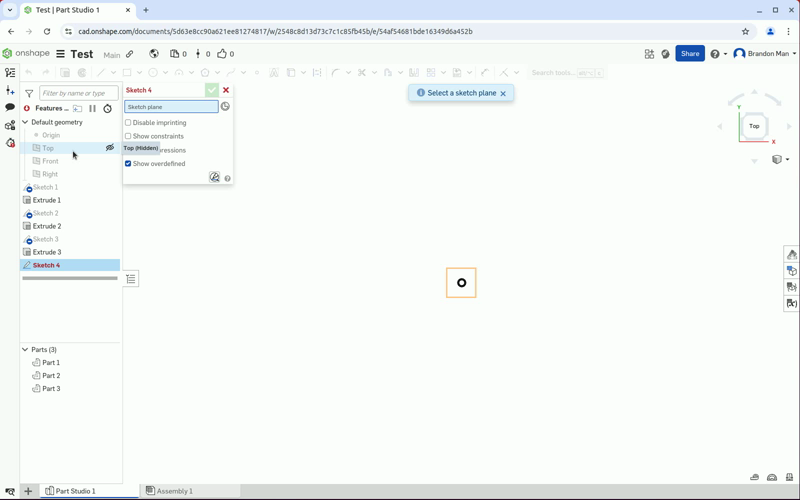
click(73, 150)
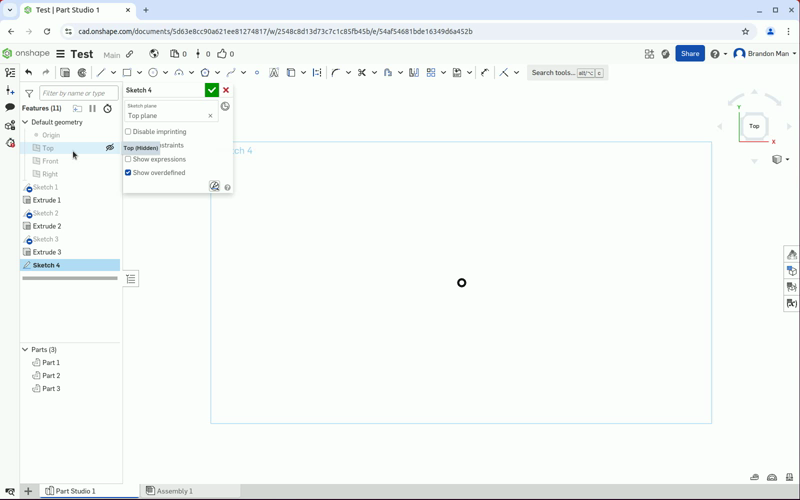
mouse_move(73, 352)
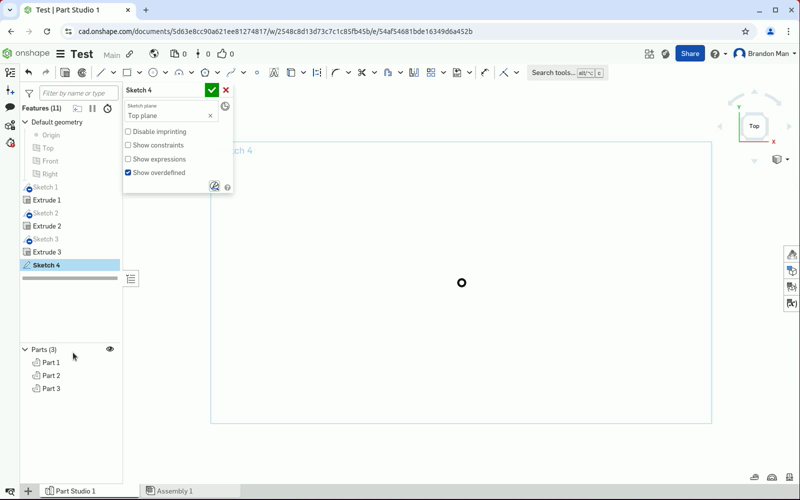
key(y)
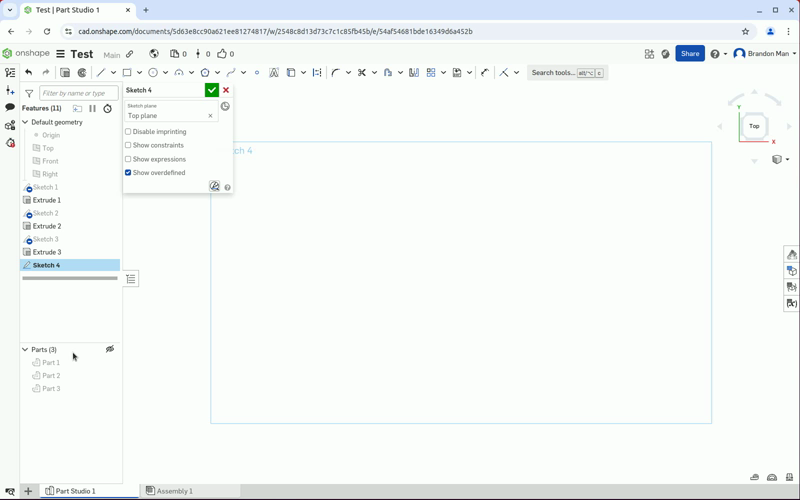
key(c)
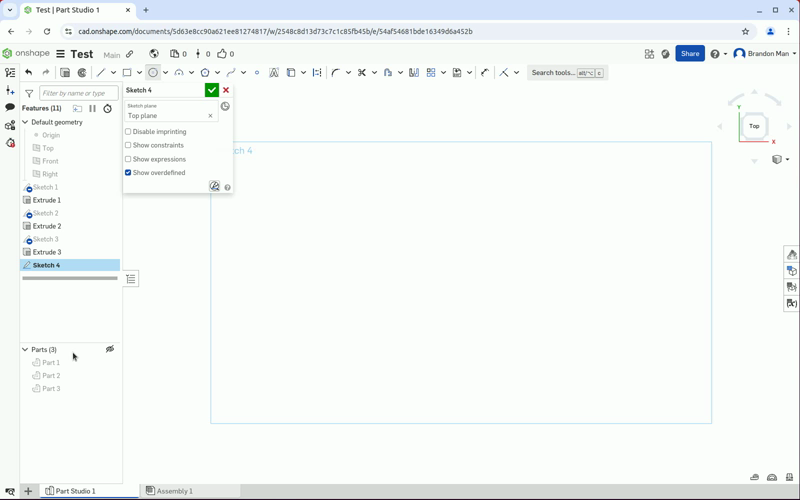
key_down(shift)
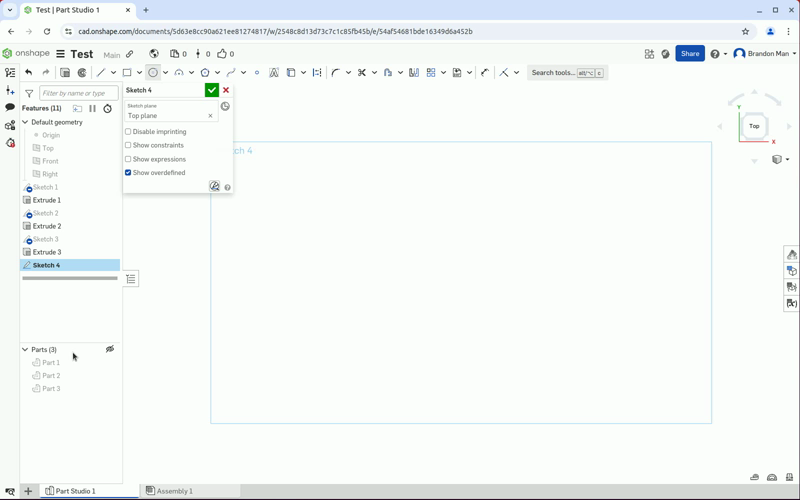
mouse_move(461, 282)
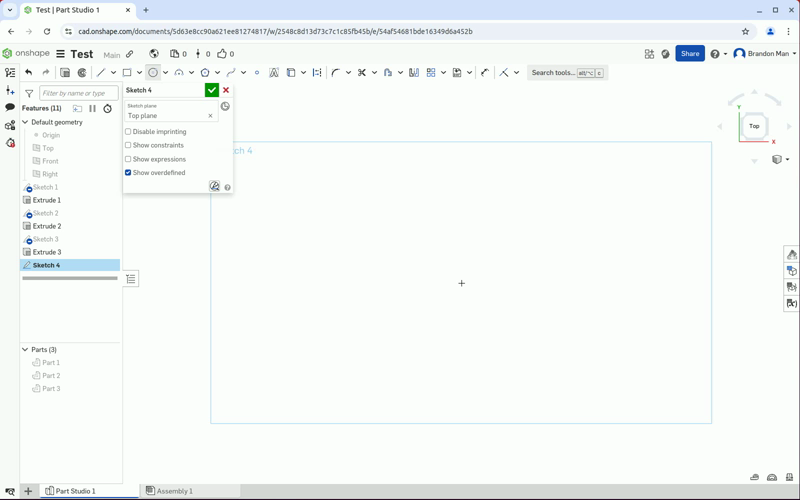
click(461, 282)
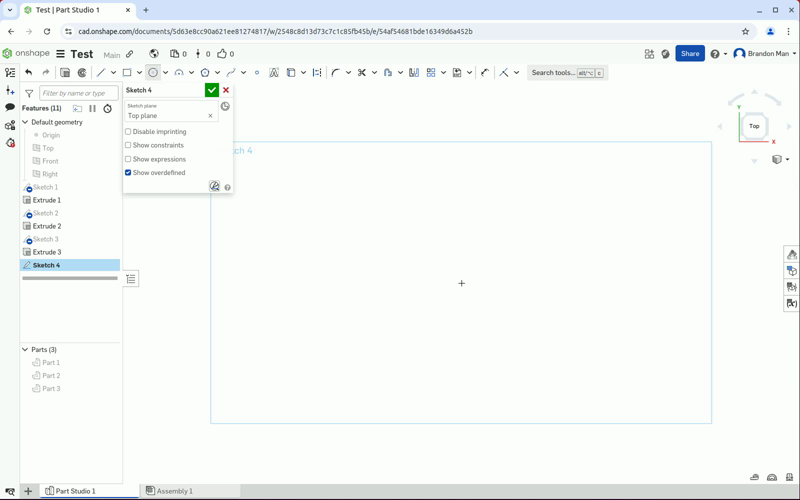
key_up(shift)
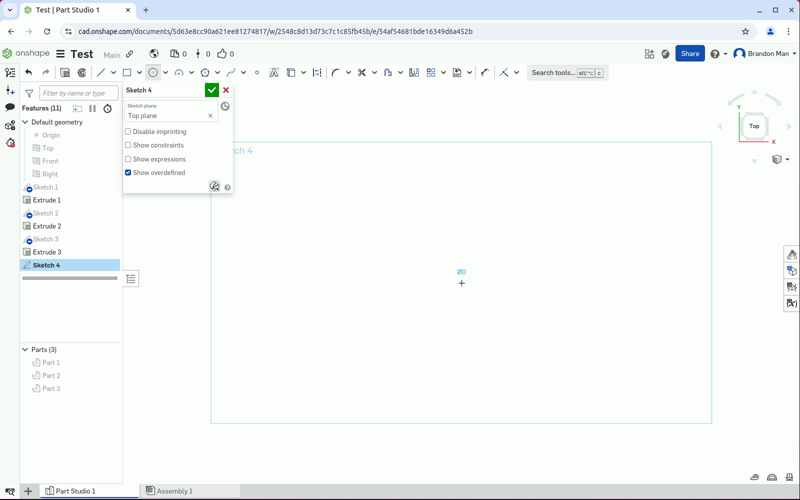
mouse_move(465, 282)
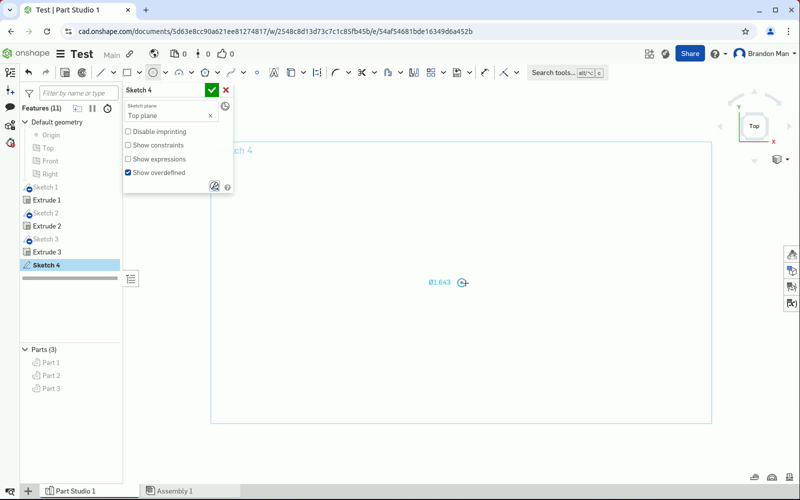
click(465, 282)
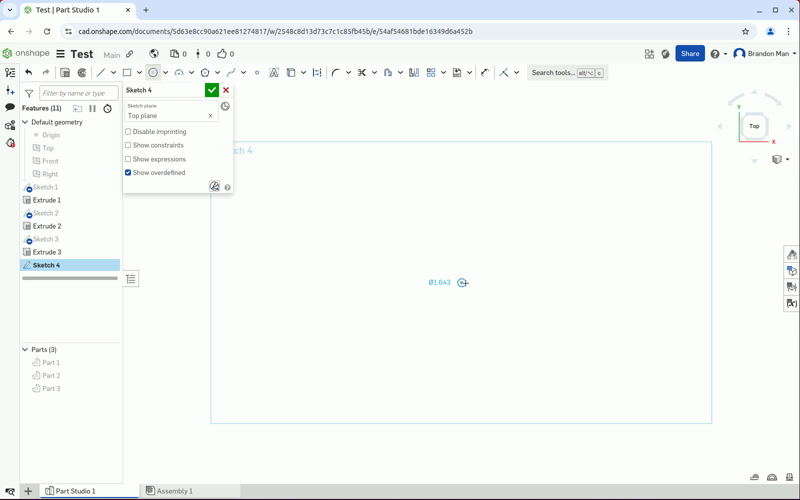
key(esc)
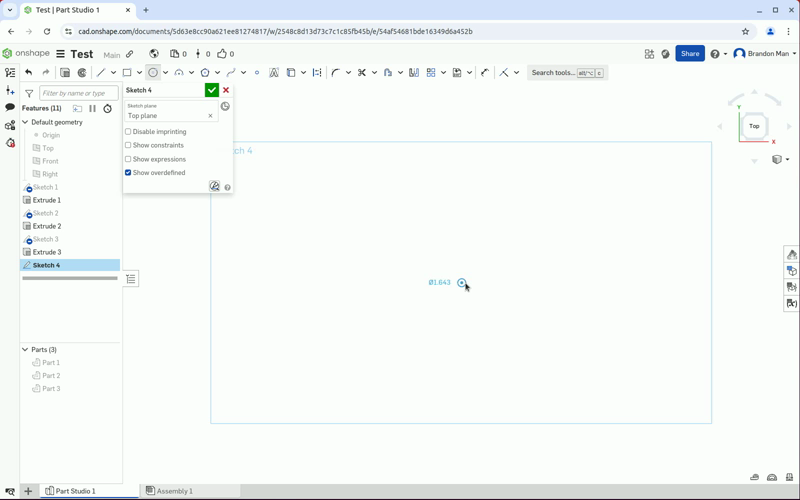
key(c)
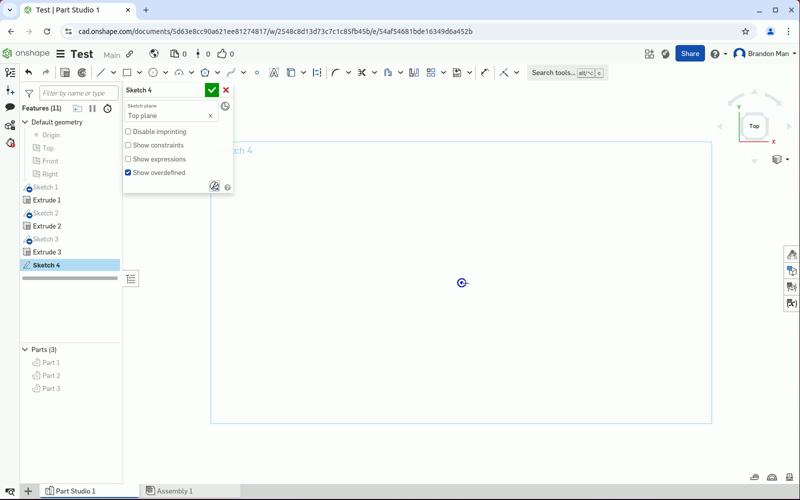
key_down(shift)
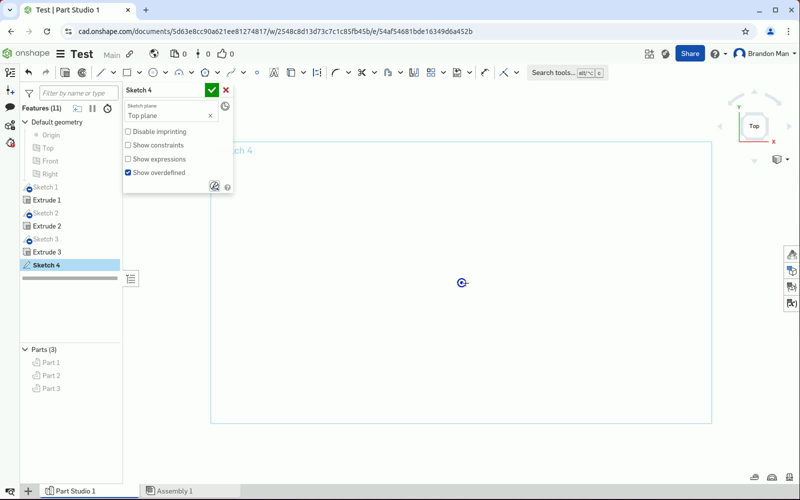
mouse_move(461, 282)
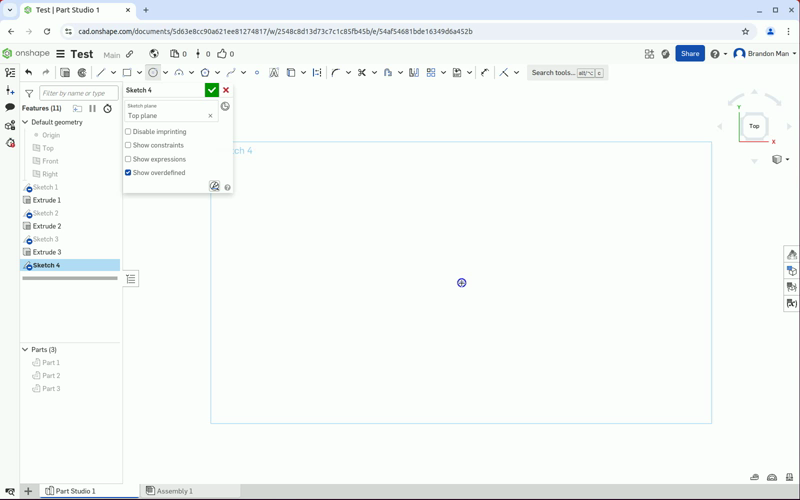
scroll(6)
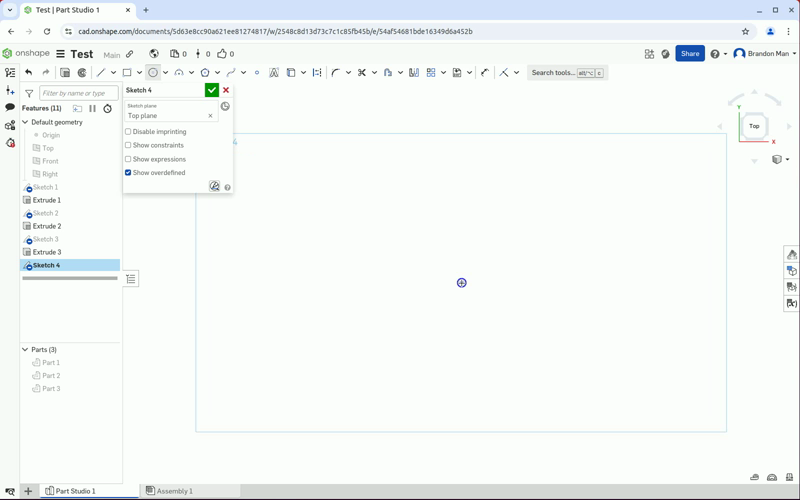
scroll(6)
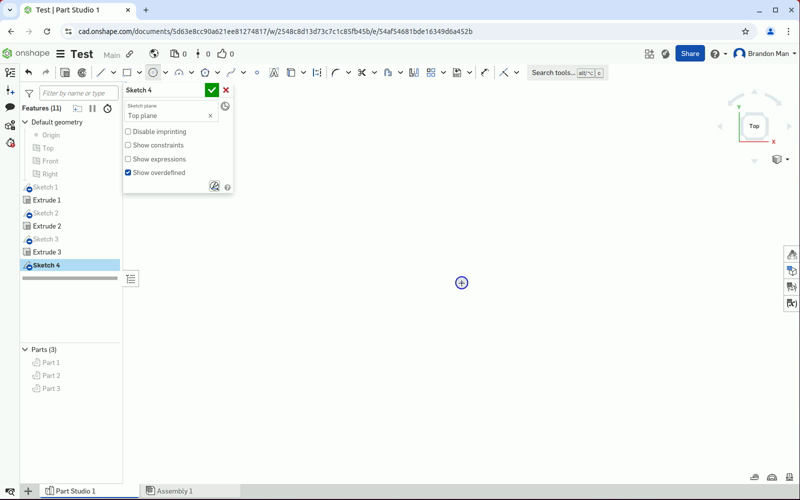
scroll(6)
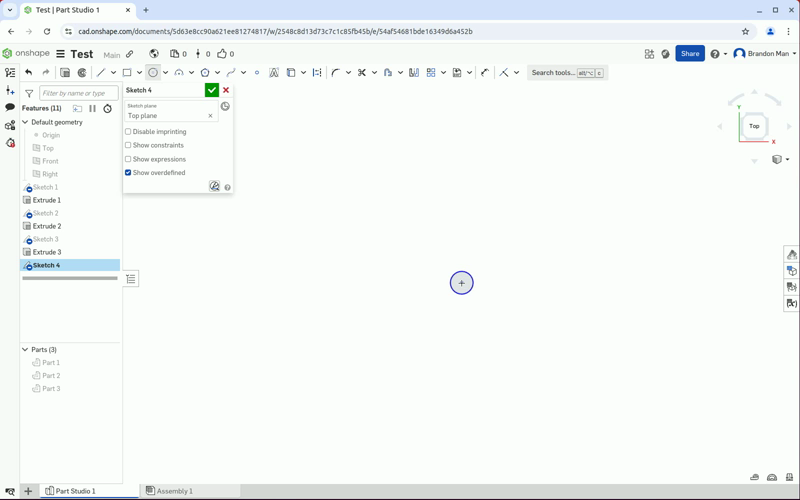
scroll(6)
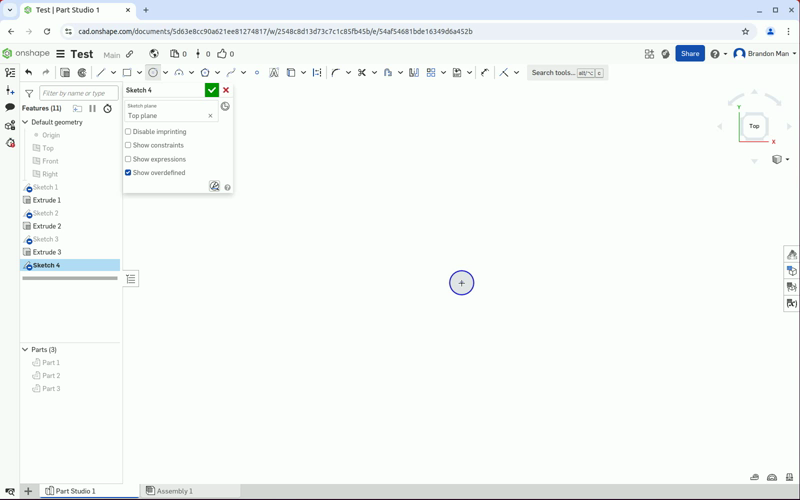
scroll(6)
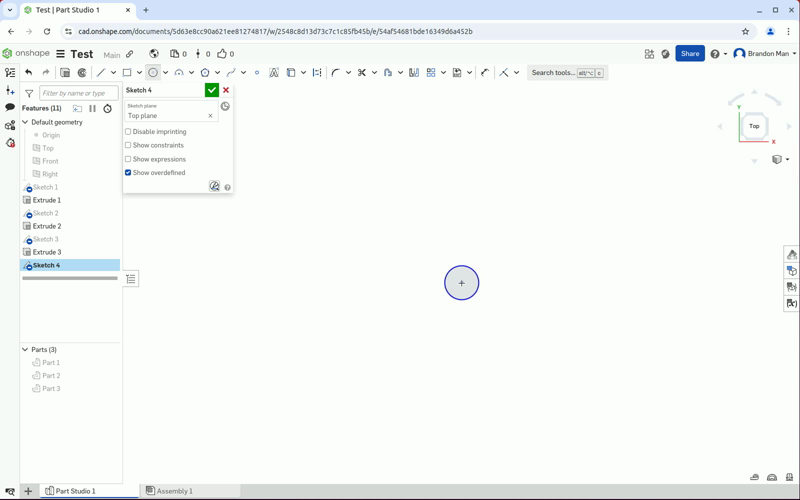
scroll(6)
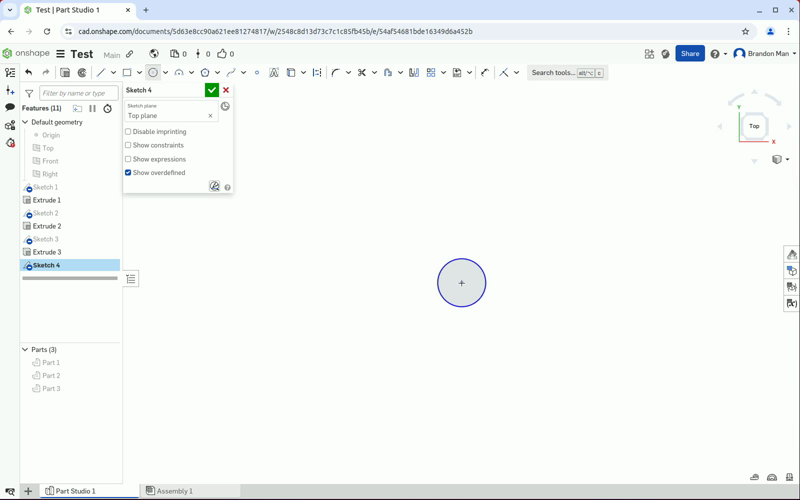
scroll(6)
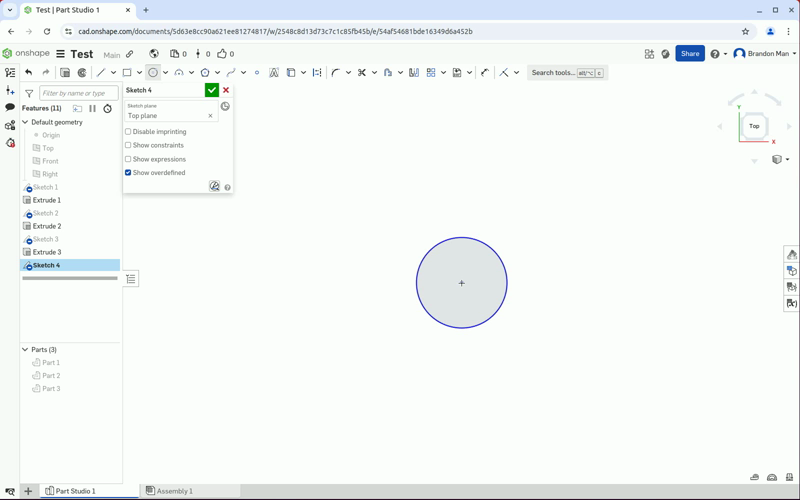
click(461, 282)
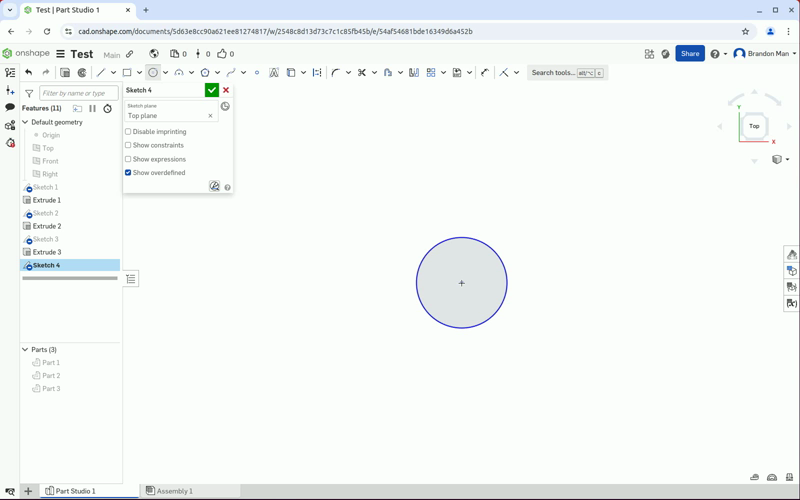
scroll(-6)
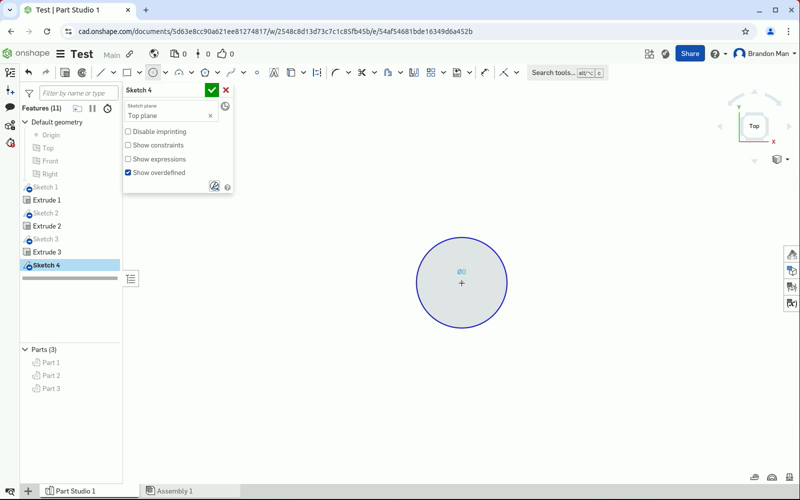
scroll(-6)
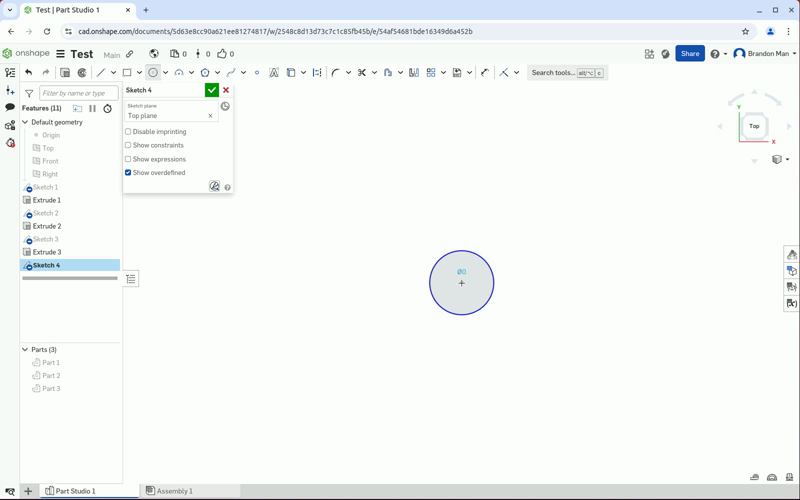
scroll(-6)
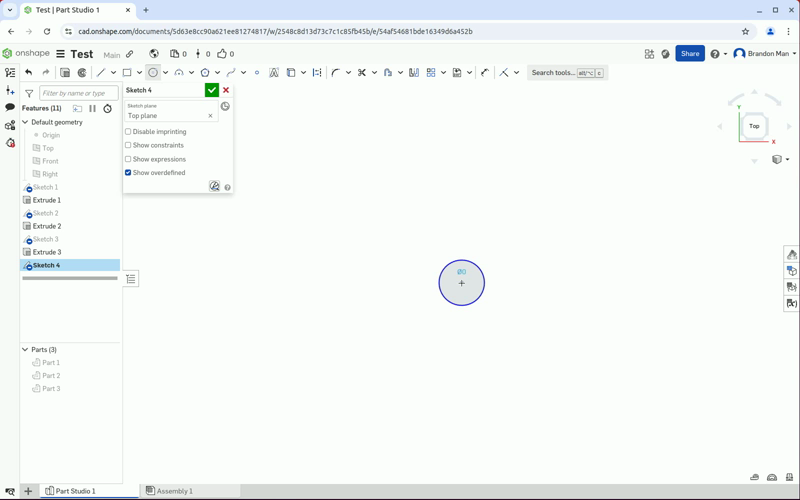
scroll(-6)
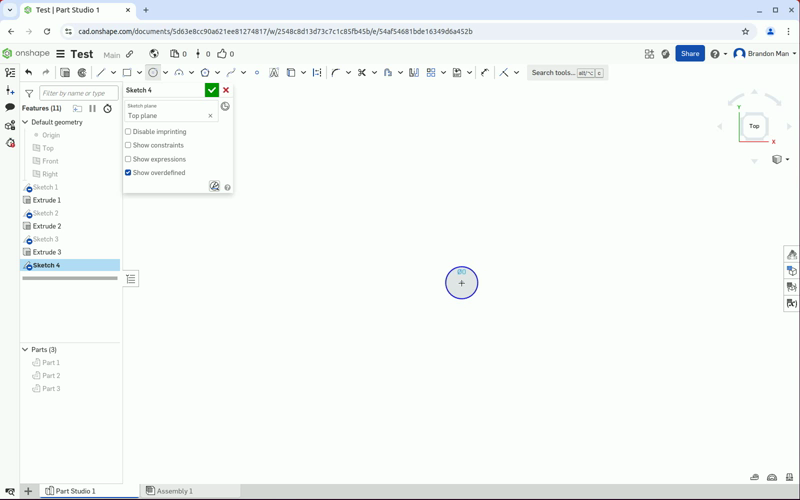
scroll(-6)
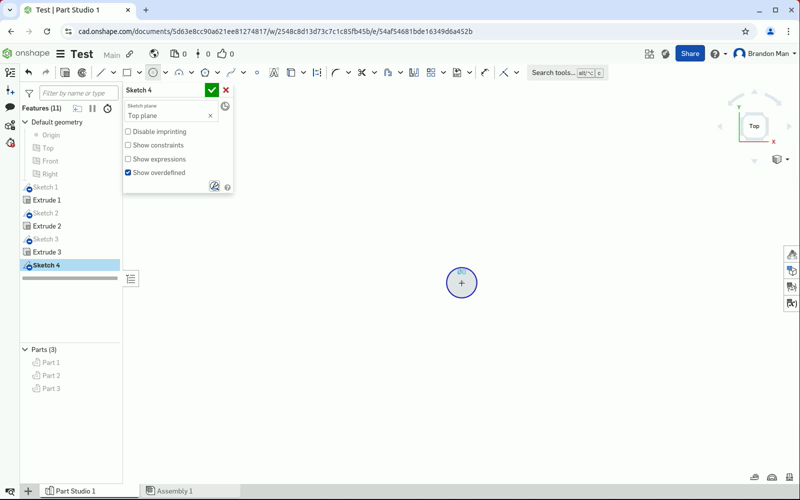
scroll(-6)
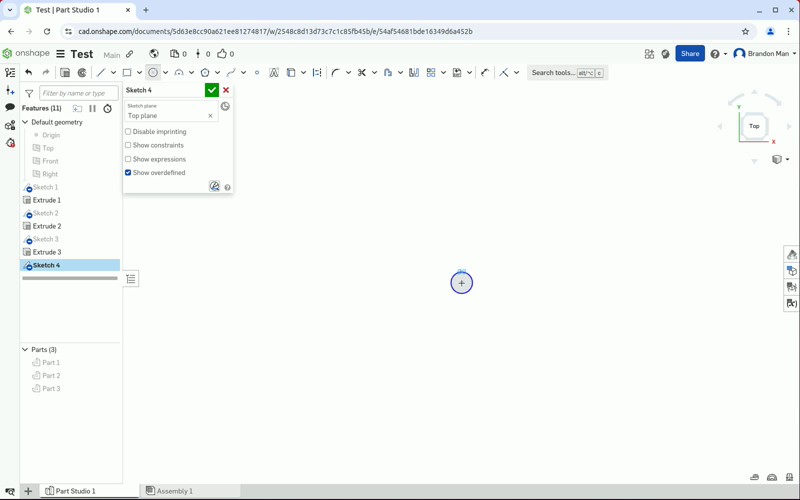
scroll(-6)
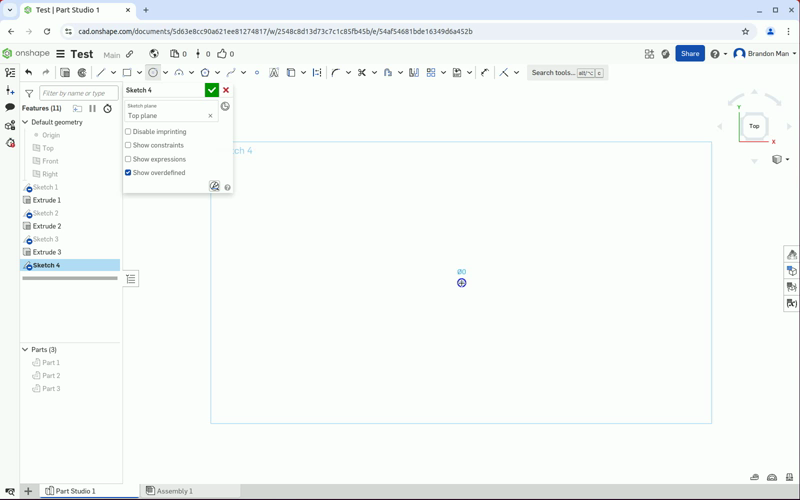
key_up(shift)
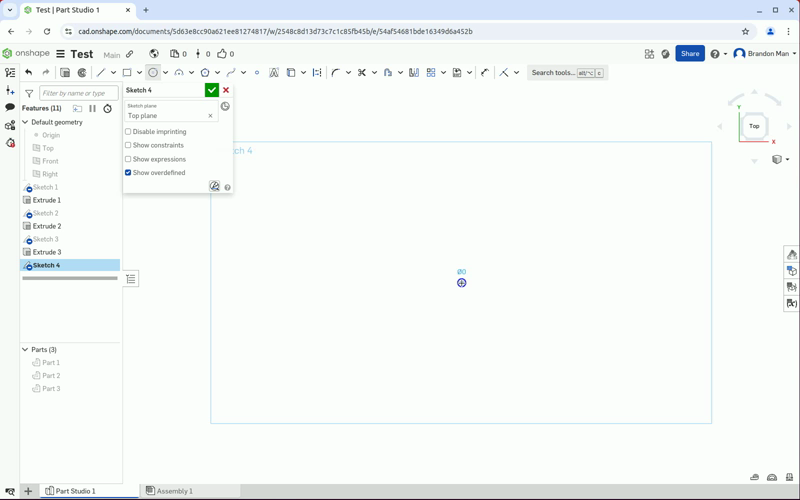
mouse_move(464, 282)
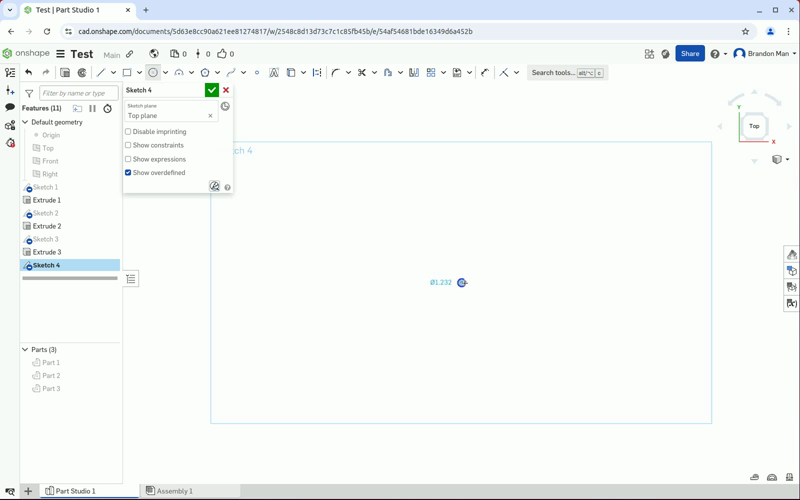
scroll(6)
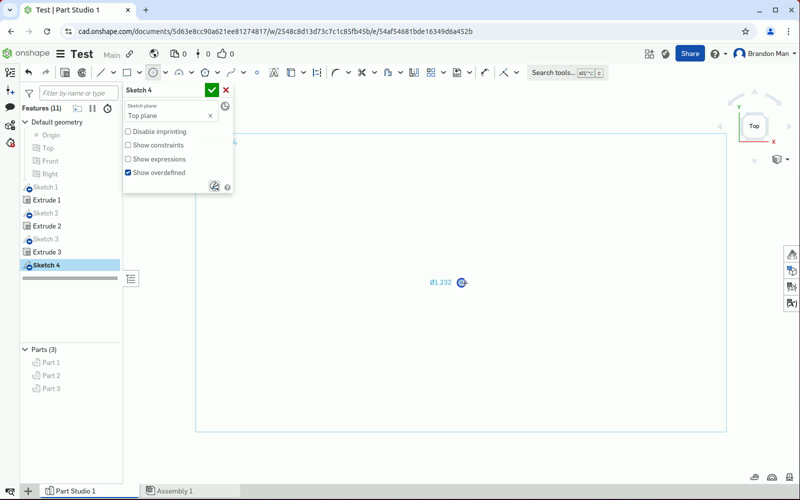
scroll(6)
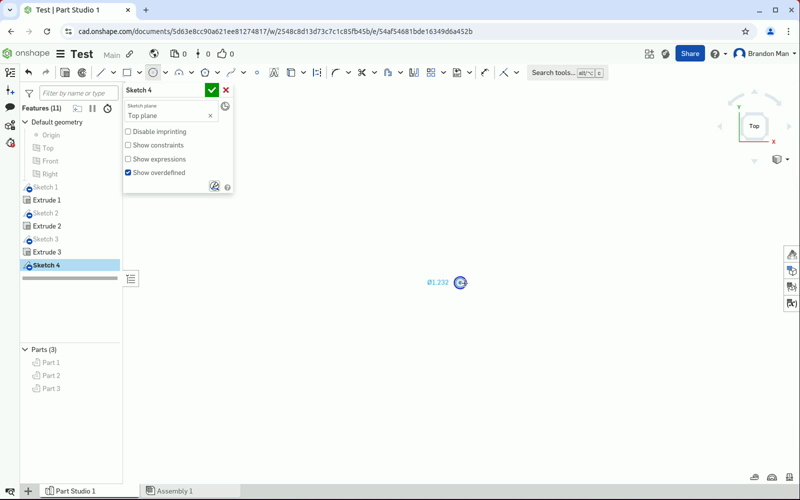
scroll(6)
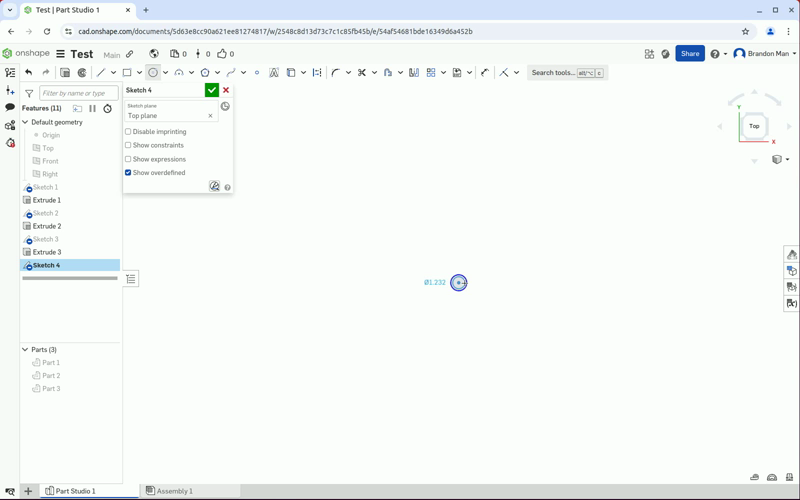
scroll(6)
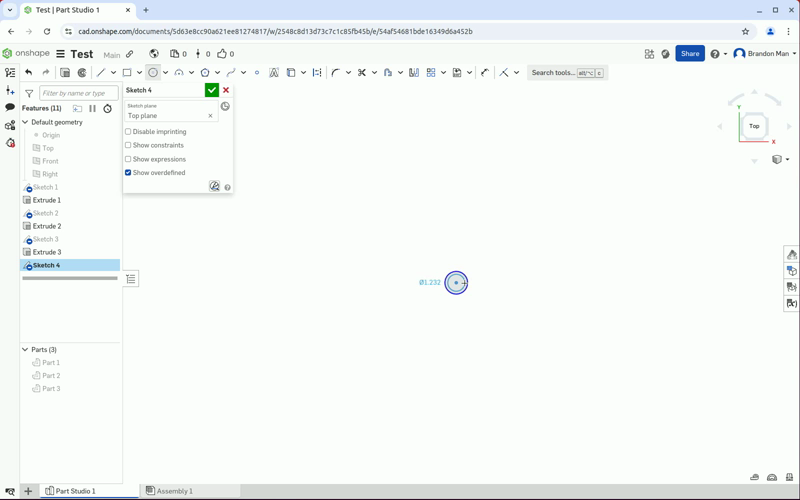
scroll(6)
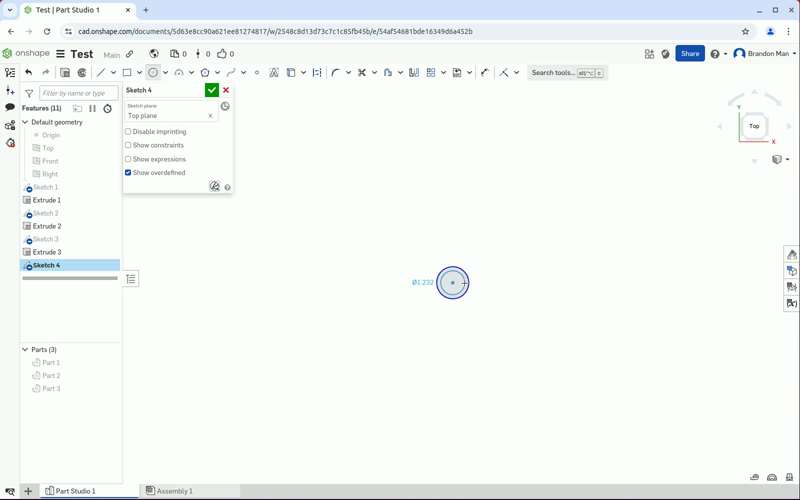
scroll(6)
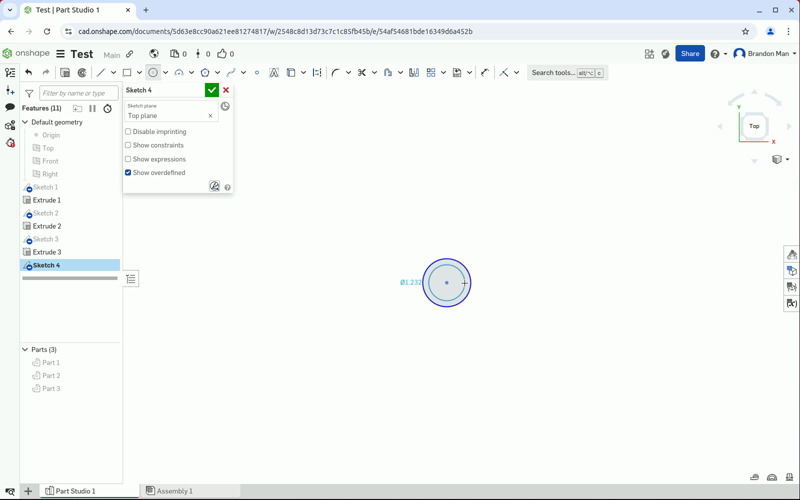
scroll(6)
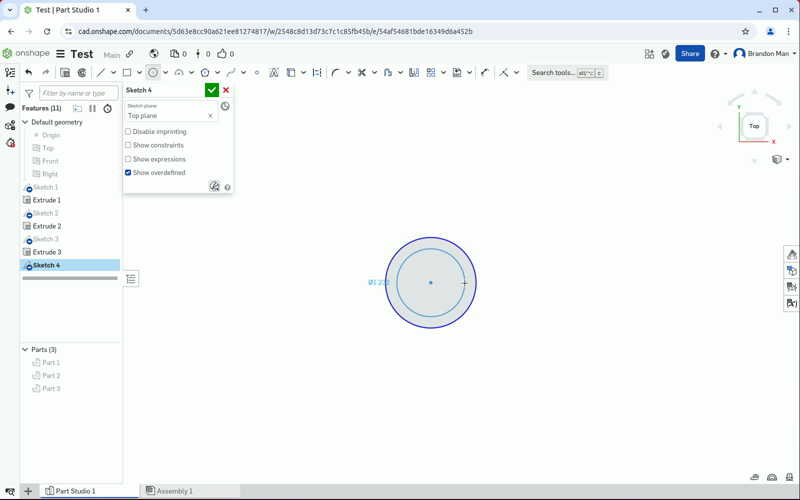
click(464, 282)
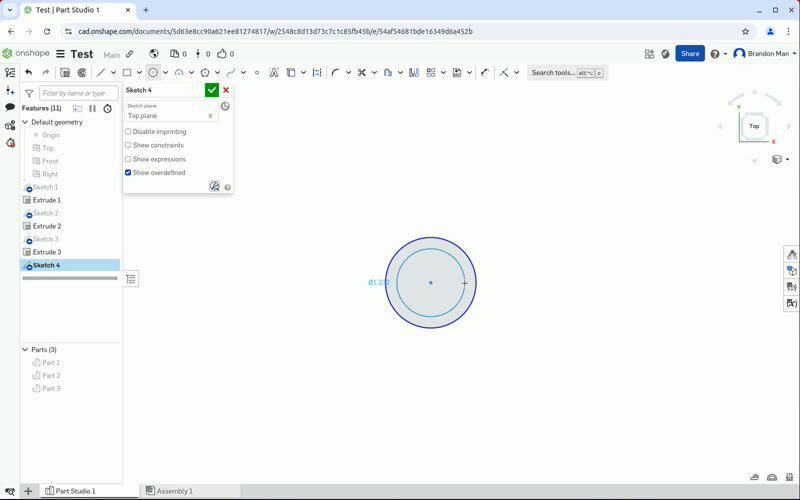
scroll(-6)
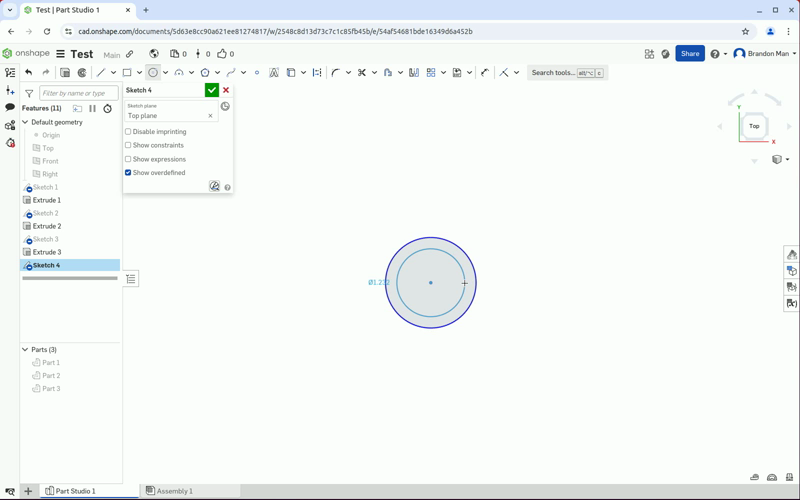
scroll(-6)
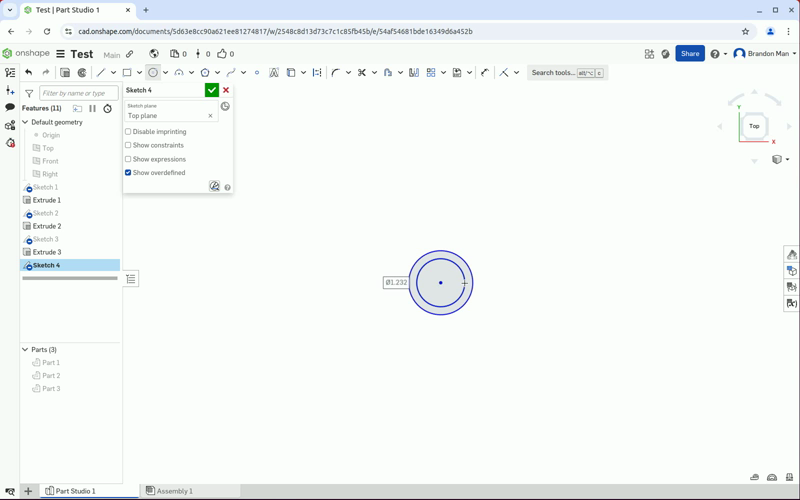
scroll(-6)
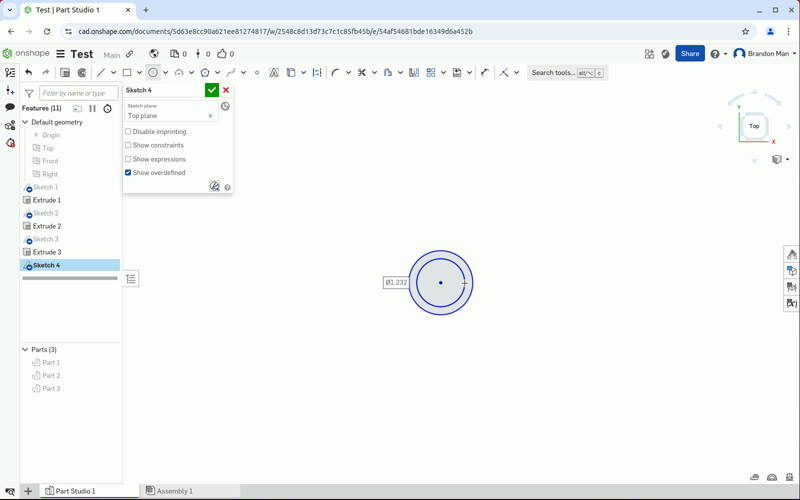
scroll(-6)
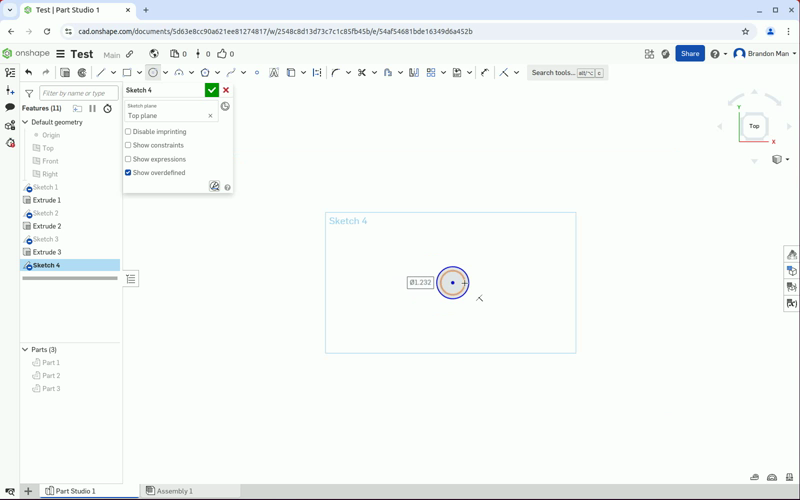
scroll(-6)
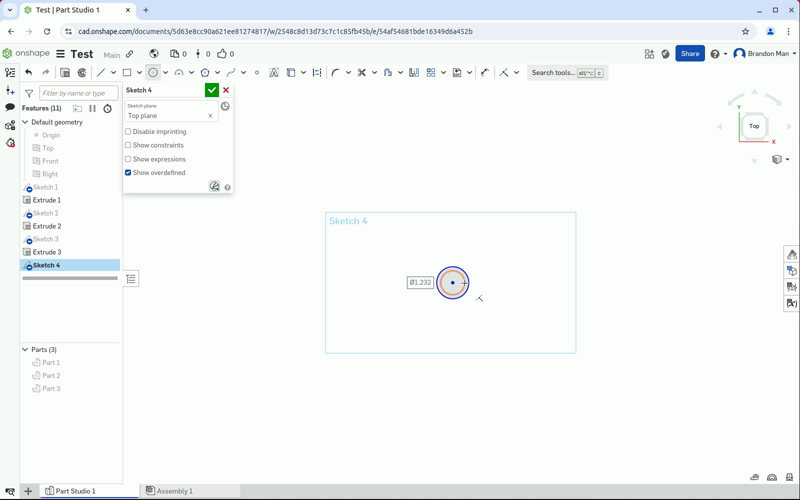
scroll(-6)
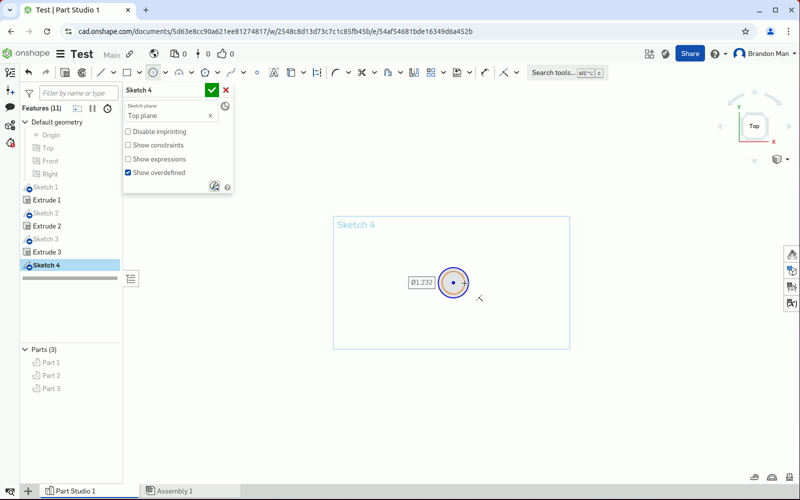
scroll(-6)
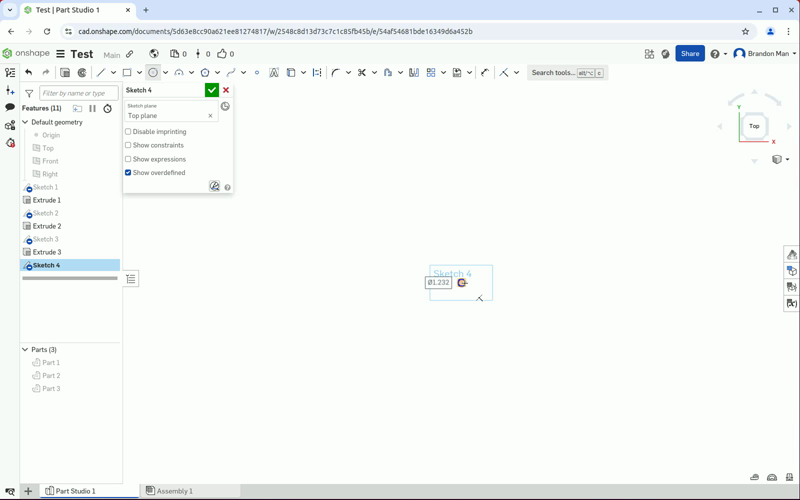
key(esc)
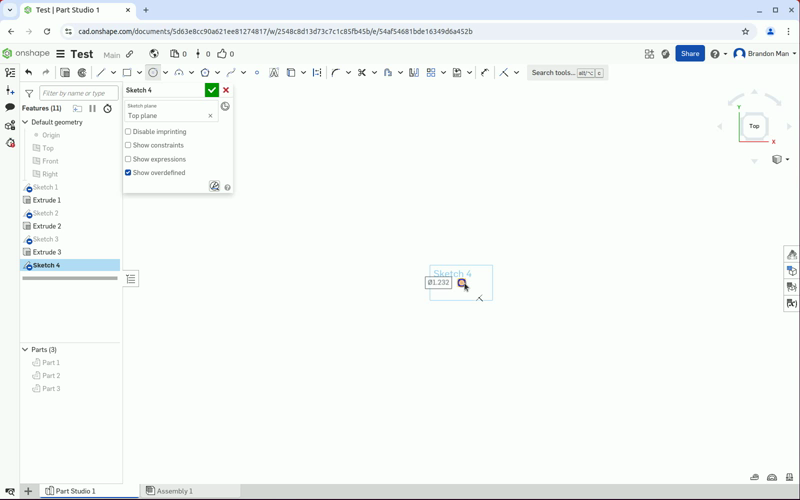
mouse_move(459, 281)
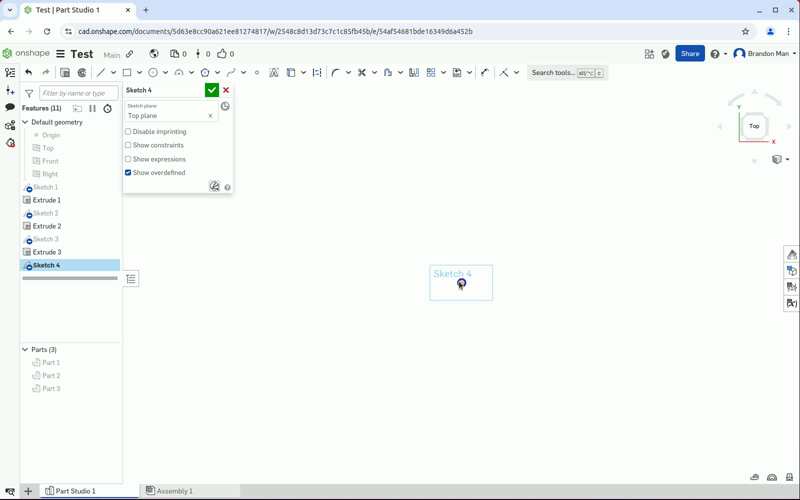
scroll(6)
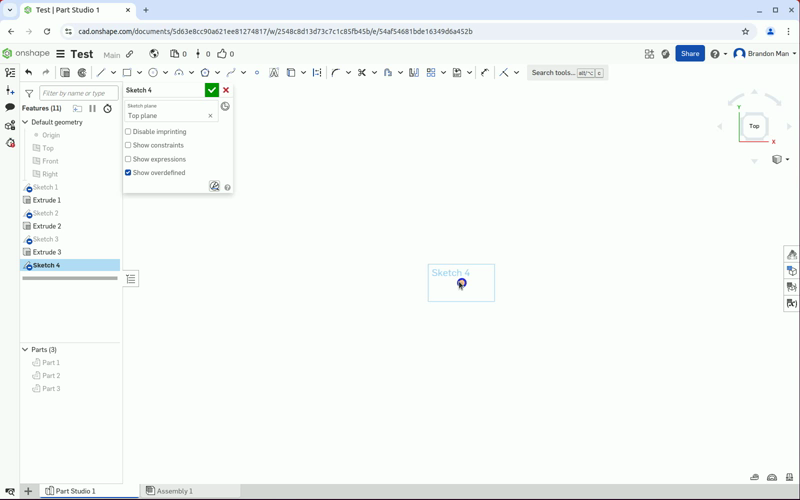
scroll(6)
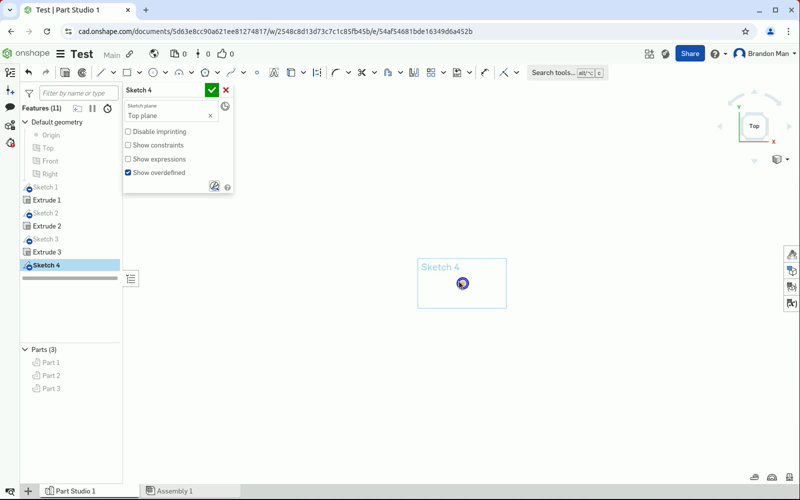
scroll(6)
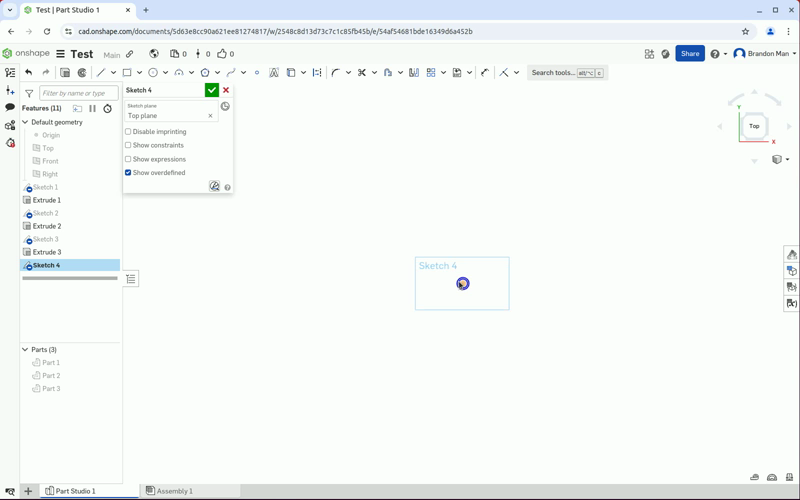
scroll(6)
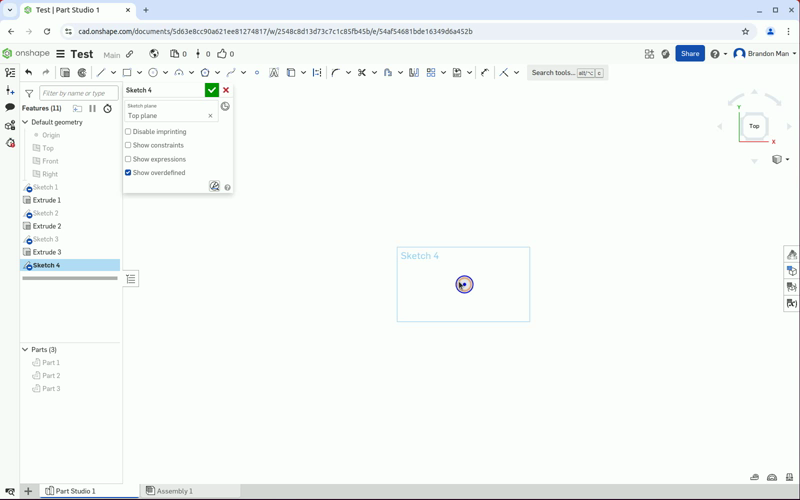
scroll(6)
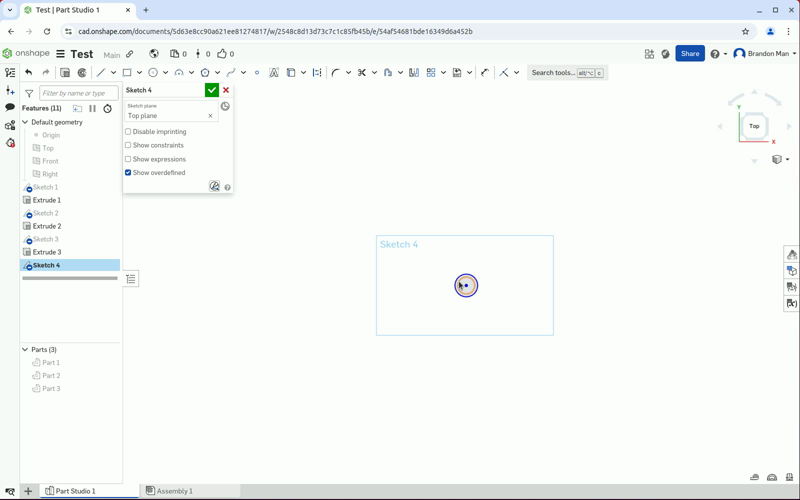
scroll(6)
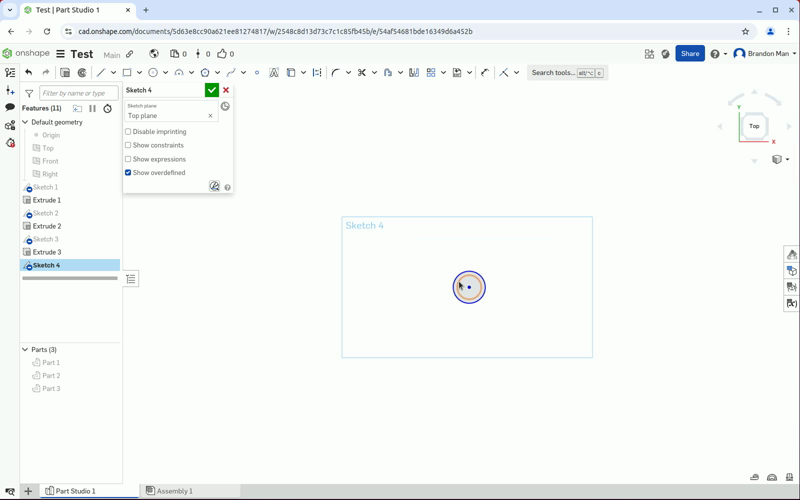
scroll(6)
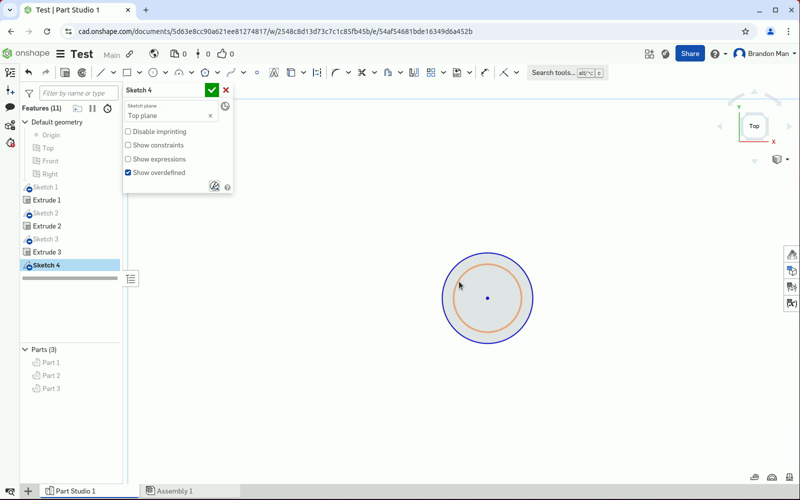
click(459, 281)
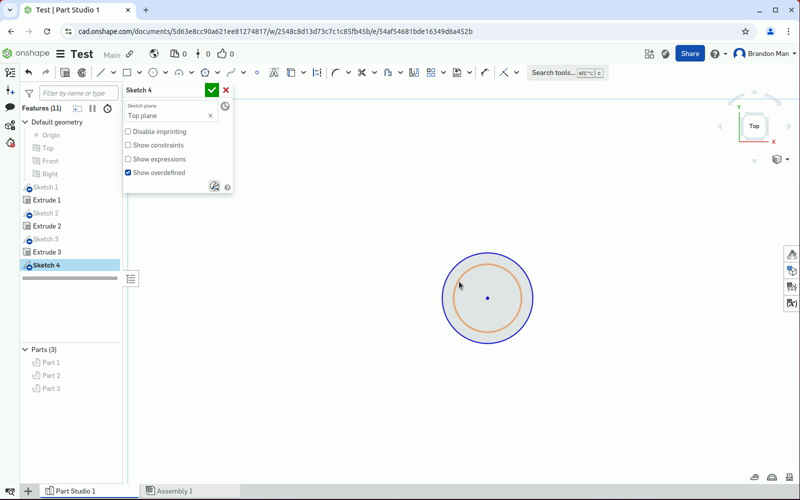
scroll(-6)
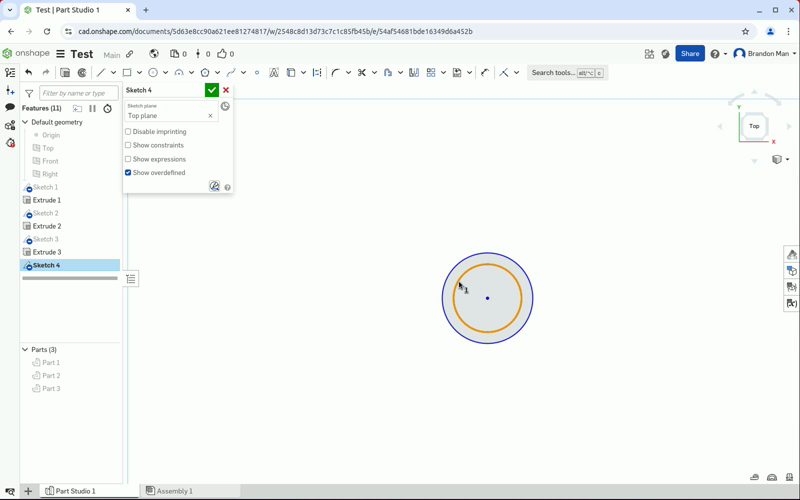
scroll(-6)
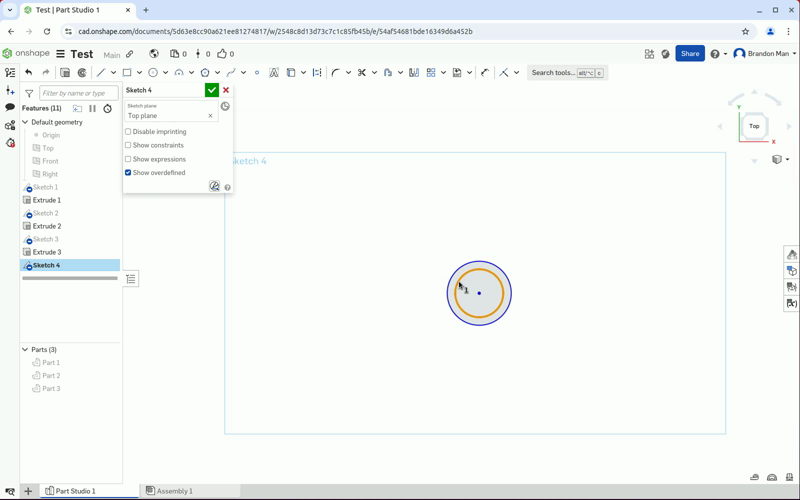
scroll(-6)
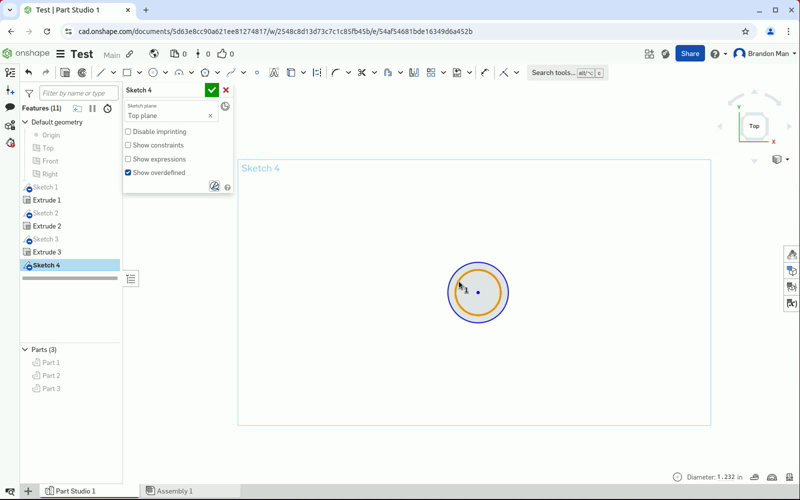
scroll(-6)
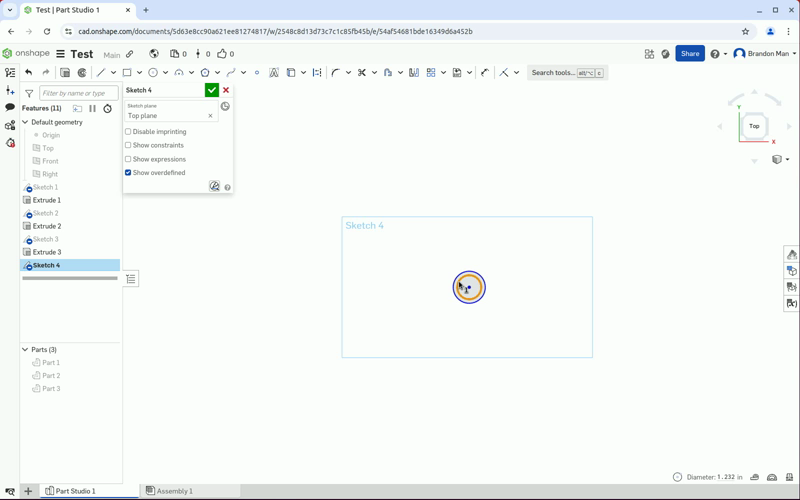
scroll(-6)
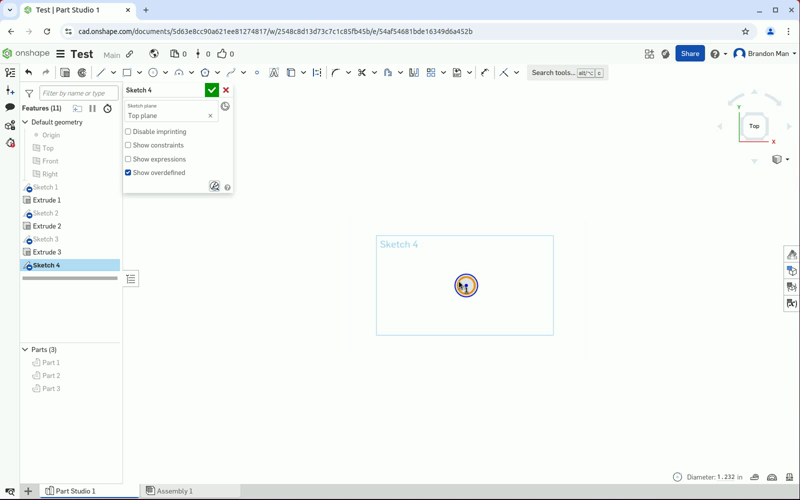
scroll(-6)
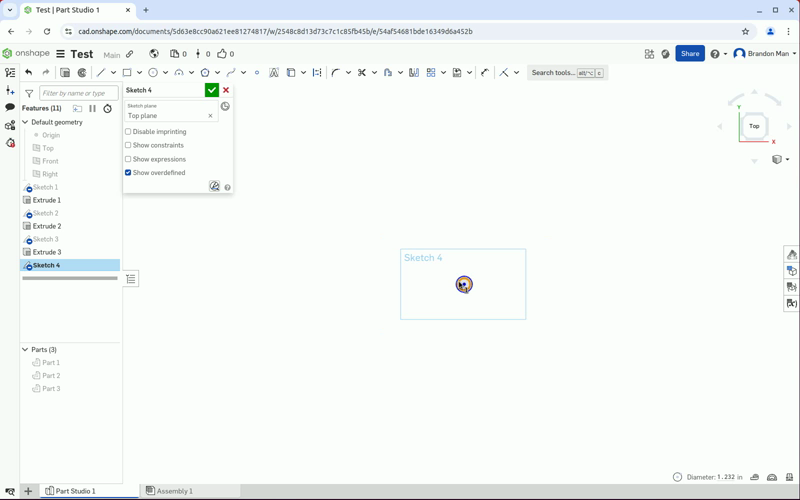
scroll(-6)
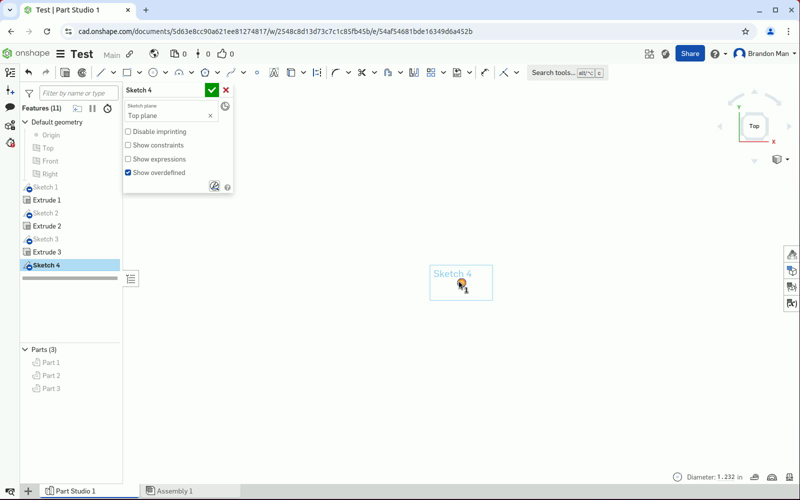
mouse_move(73, 352)
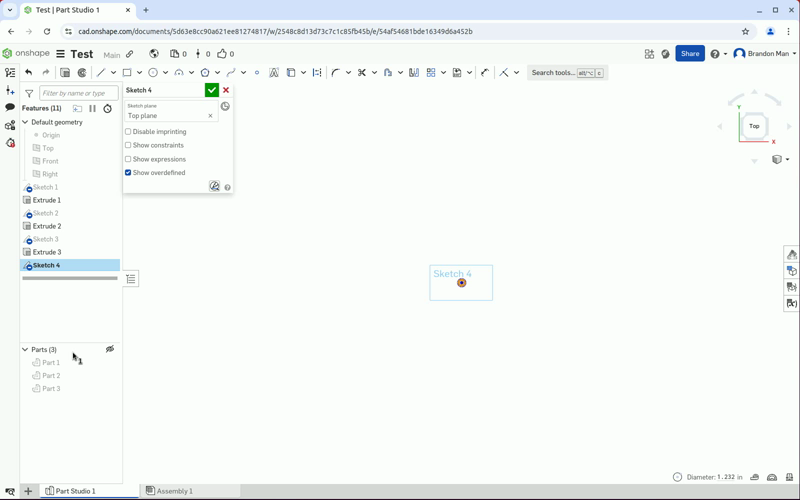
key(shift+y)
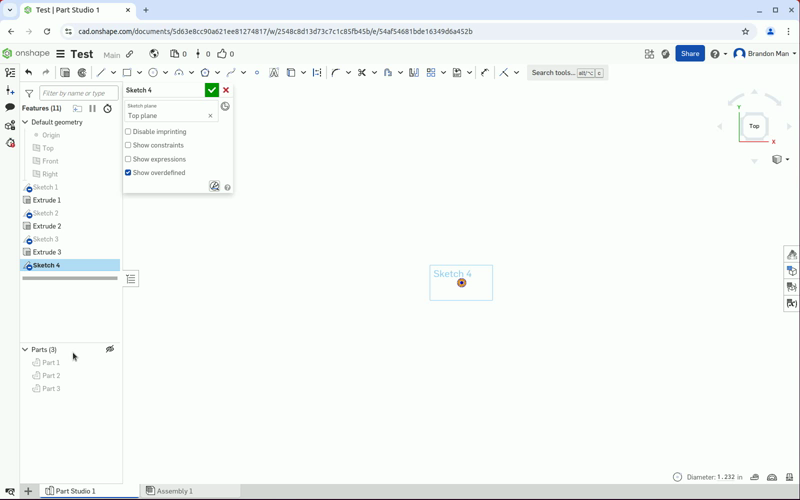
key(shift+e)
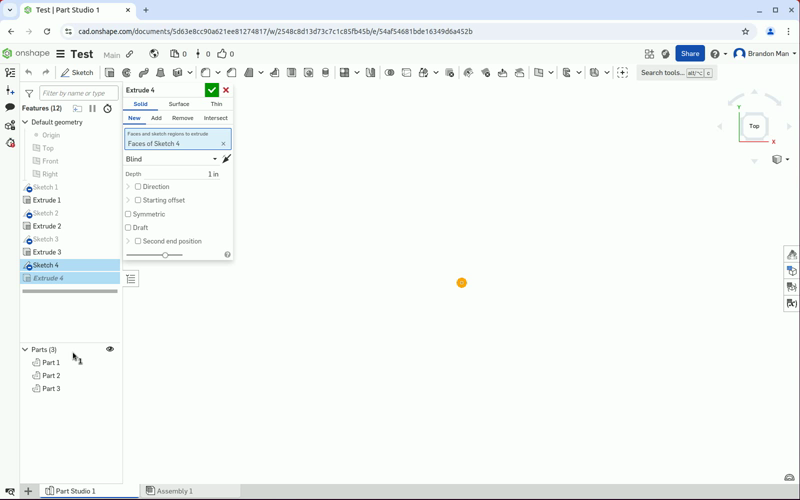
mouse_move(143, 106)
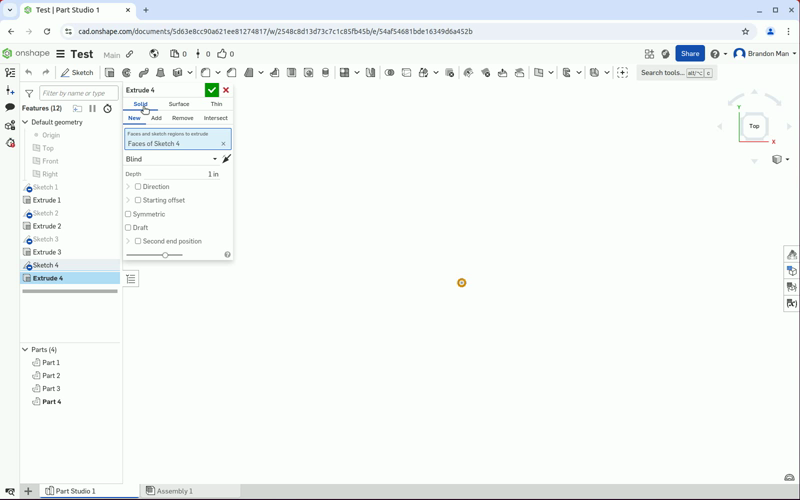
click(143, 106)
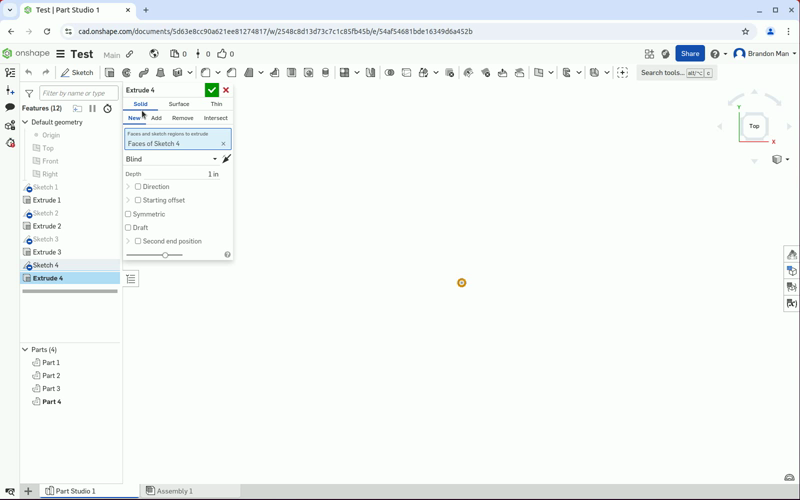
mouse_move(137, 120)
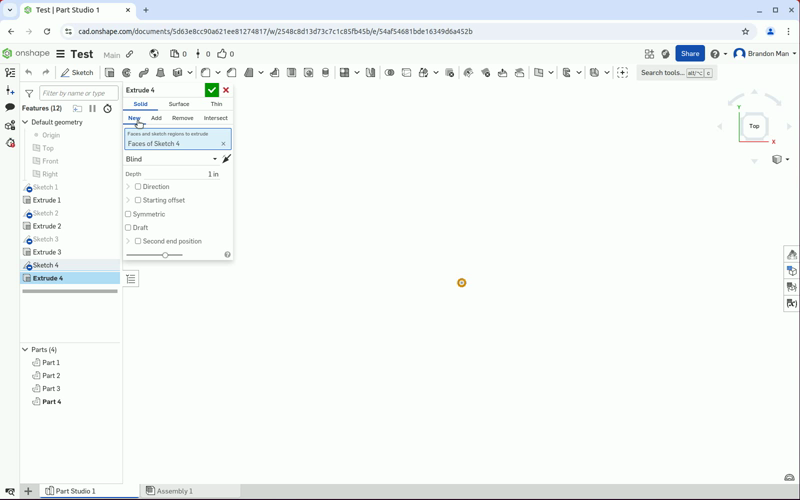
click(137, 120)
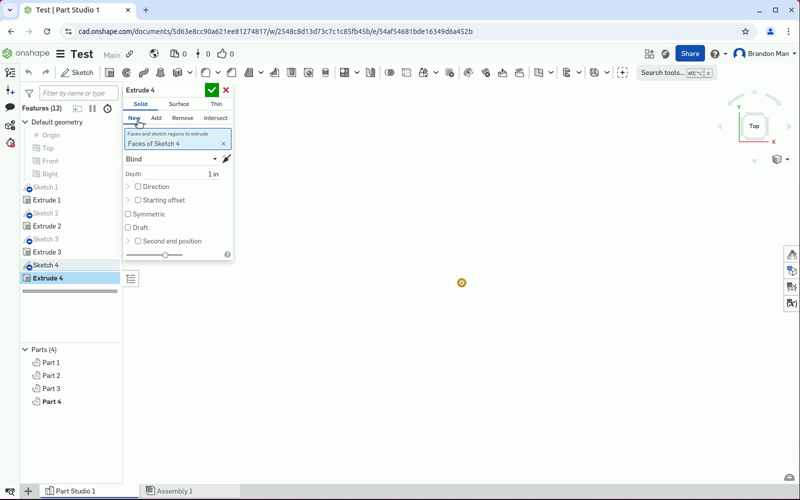
key(tab, 4)
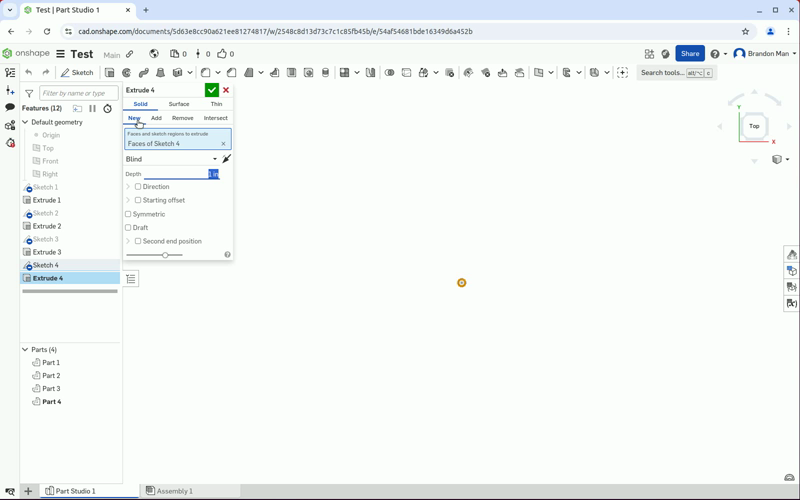
text(-19.979)
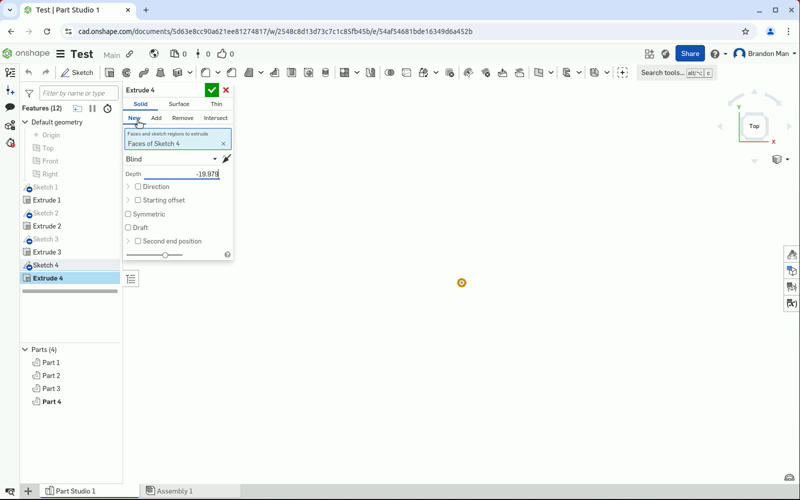
key(enter)
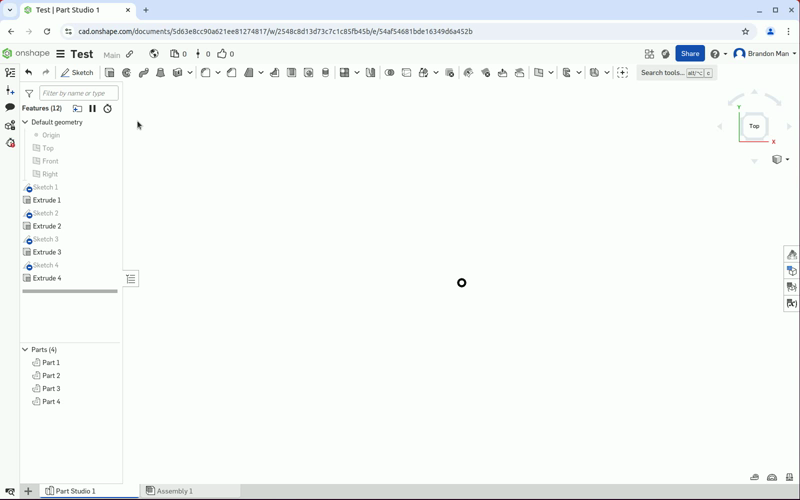
key(shift+h)
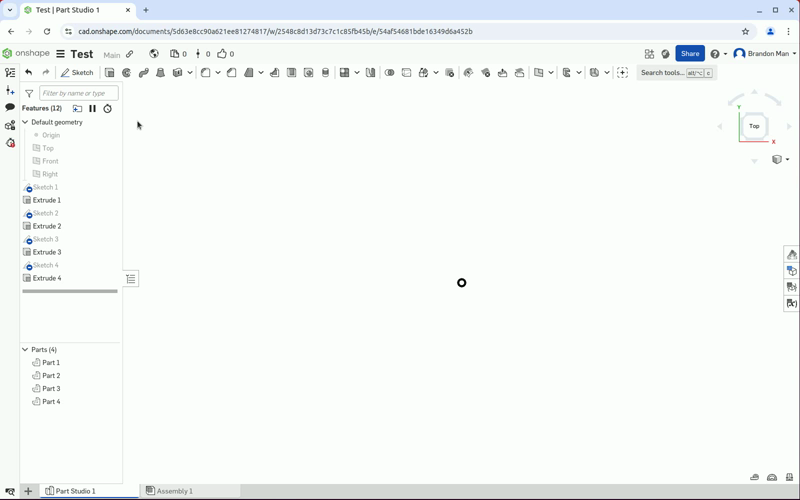
key(shift+h)
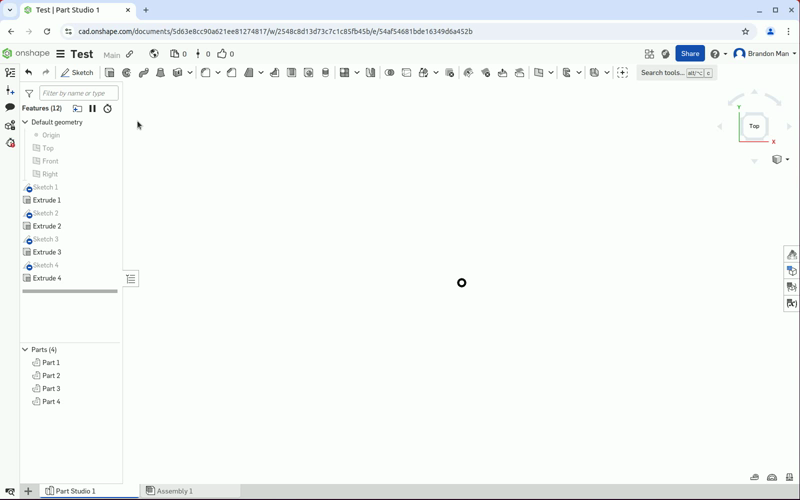
mouse_move(73, 189)
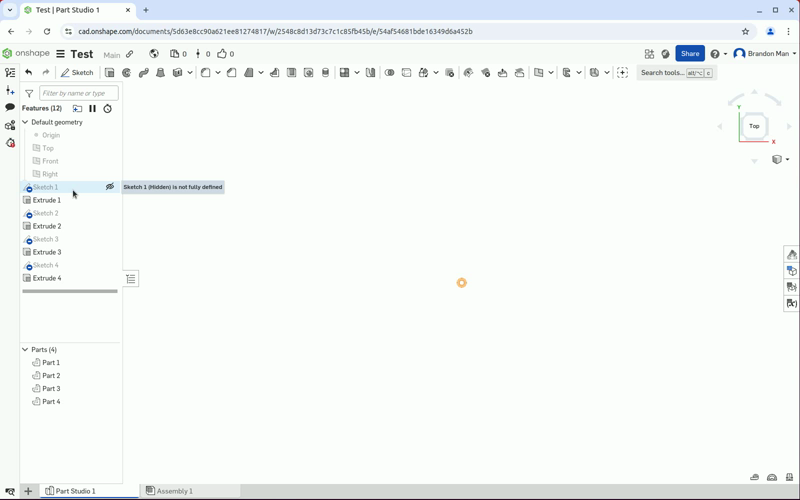
click(73, 189)
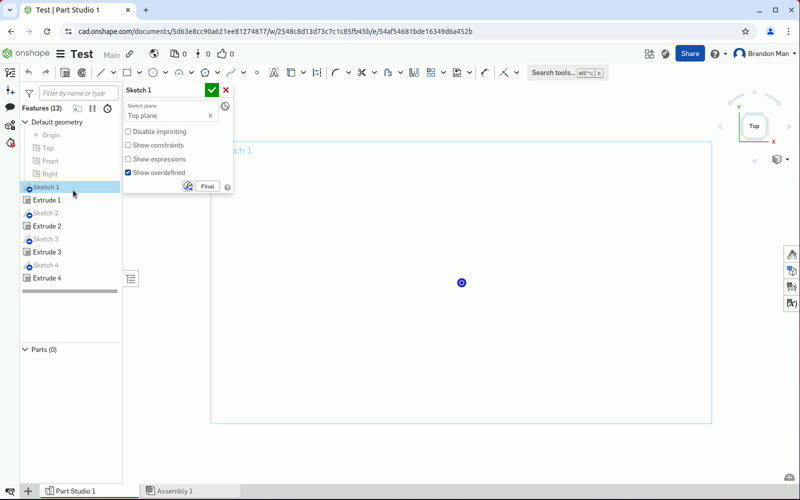
mouse_move(229, 92)
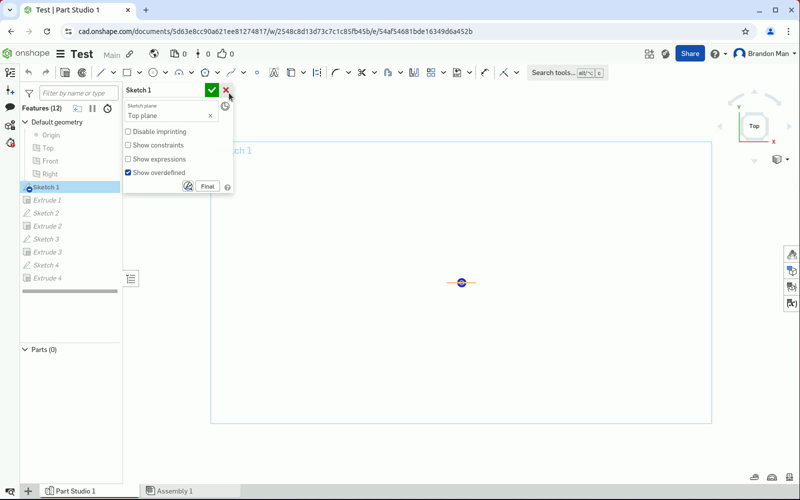
click(229, 92)
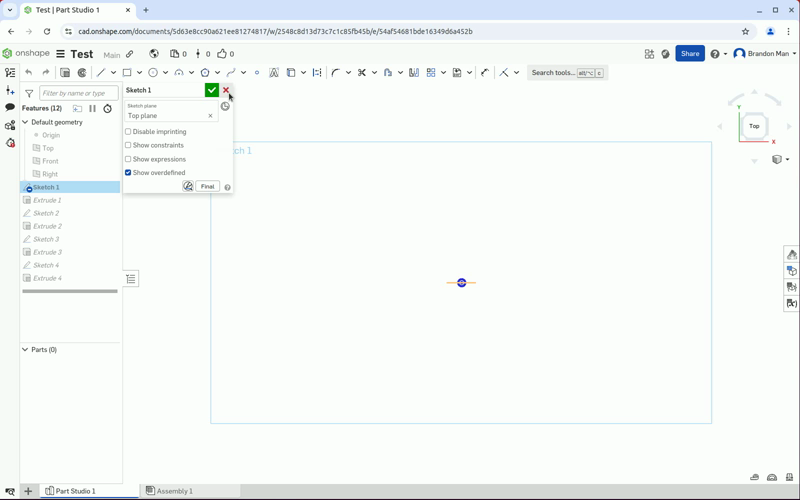
key(shift+s)
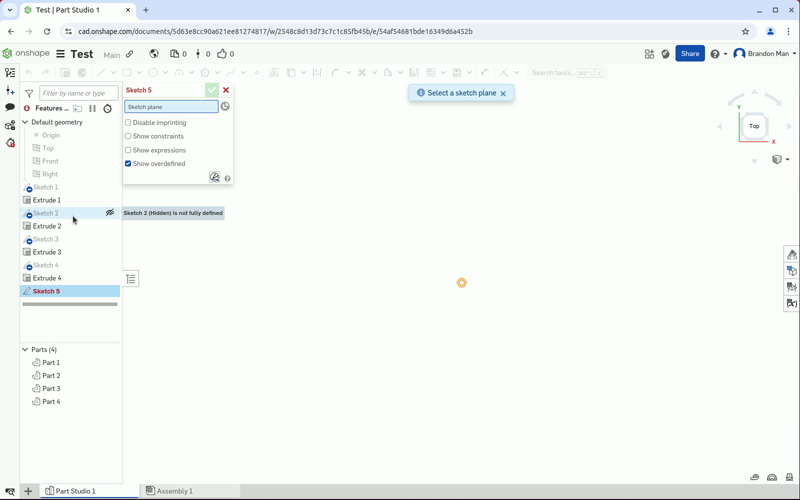
scroll(3)
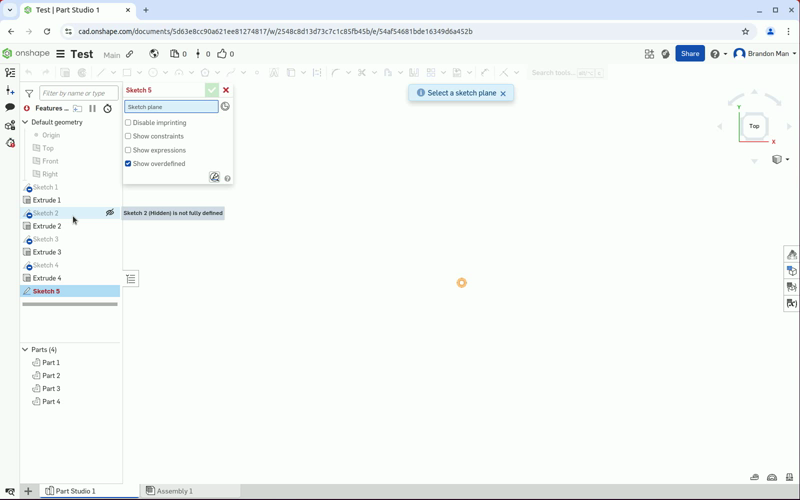
mouse_move(73, 150)
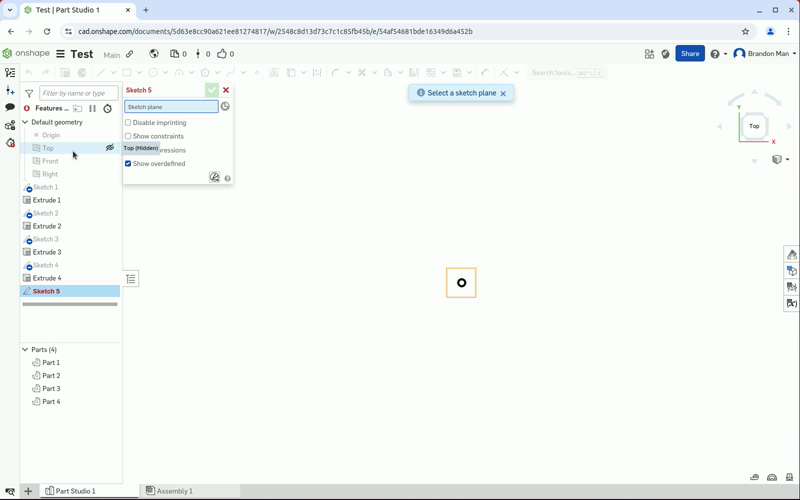
click(73, 150)
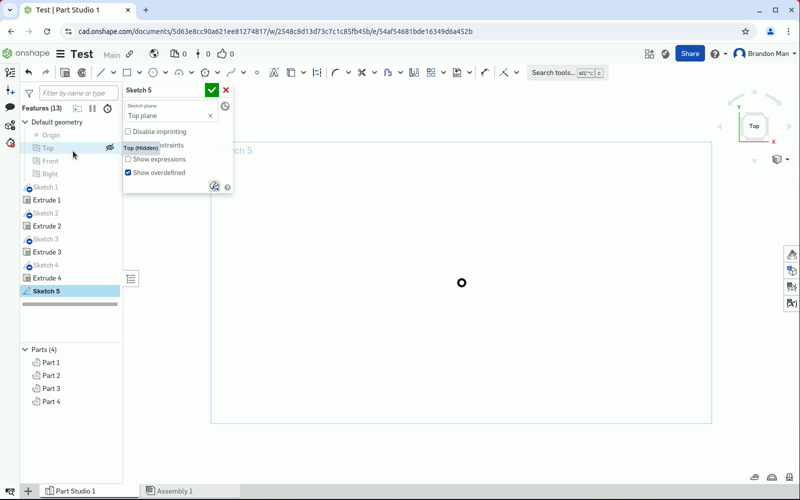
mouse_move(73, 352)
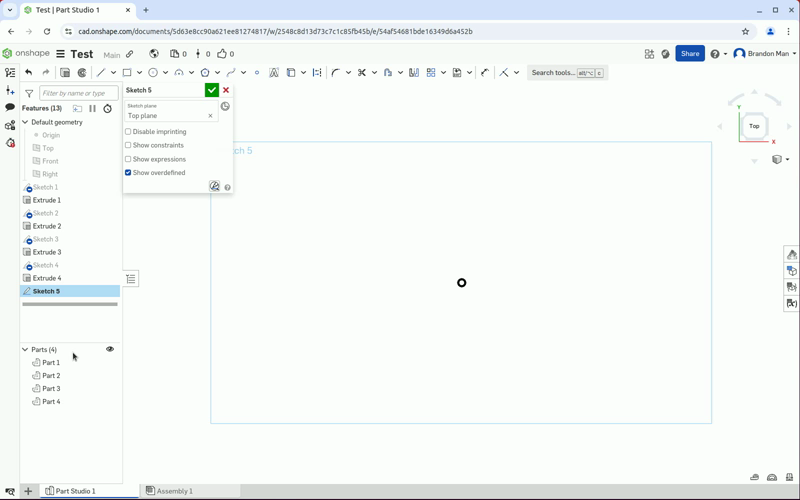
key(y)
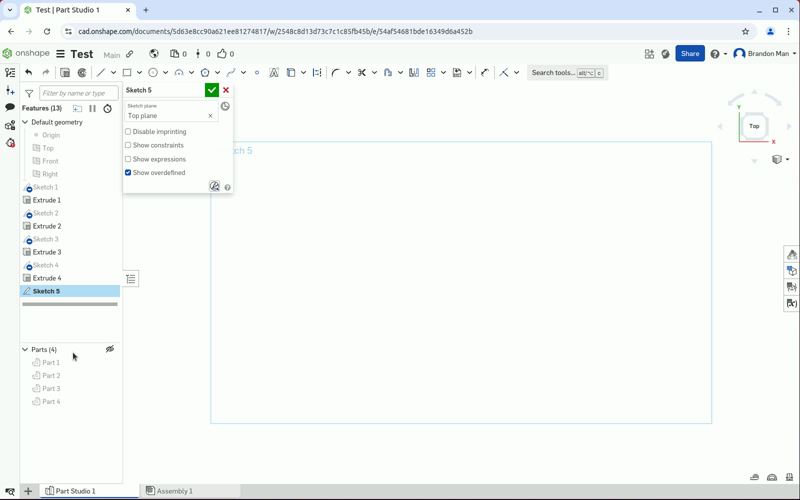
key(c)
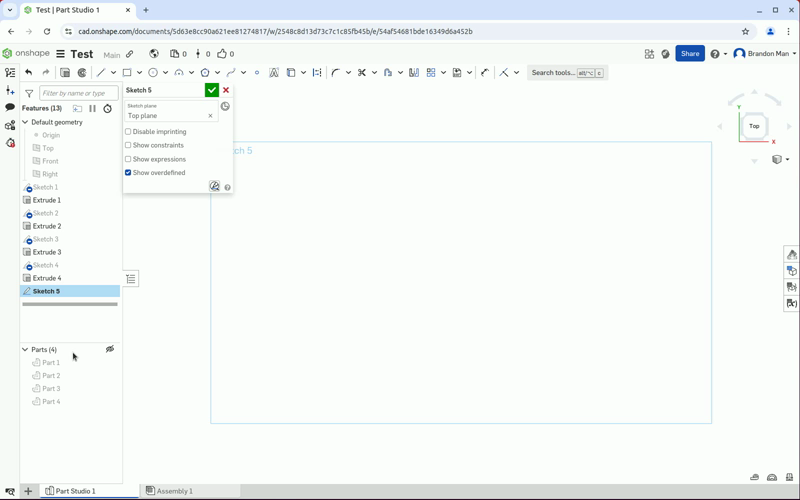
key_down(shift)
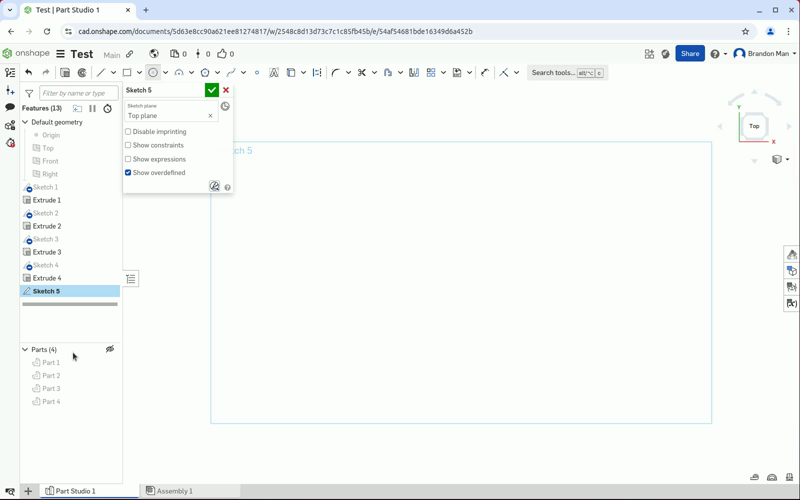
mouse_move(461, 282)
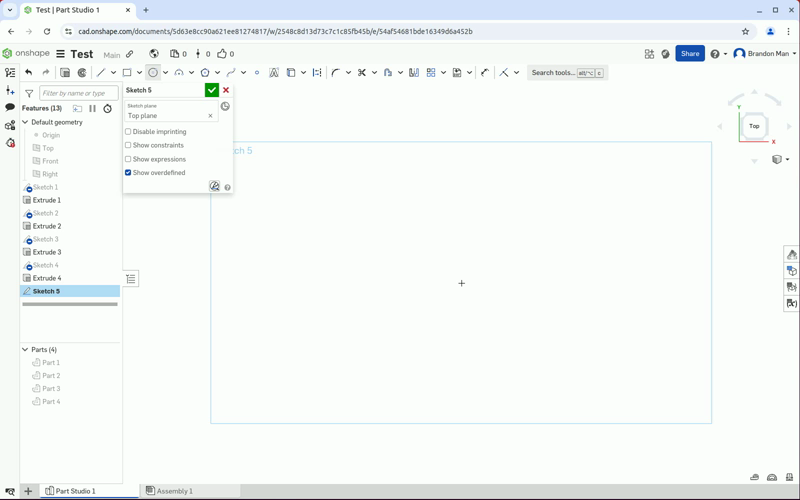
click(461, 282)
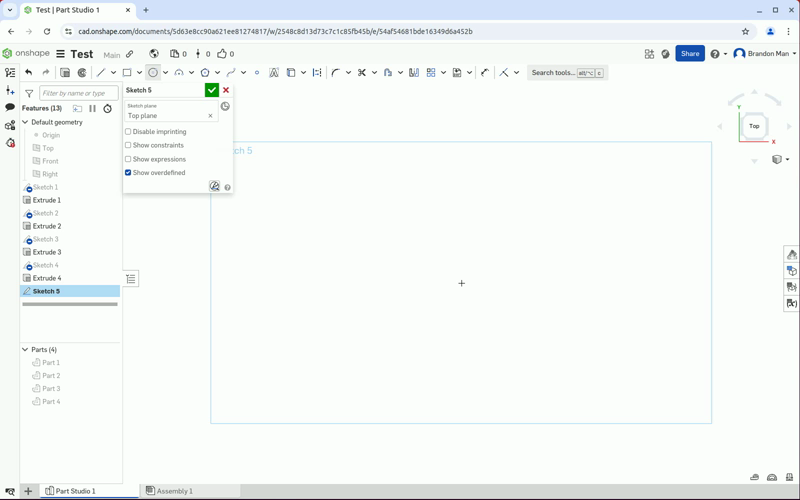
key_up(shift)
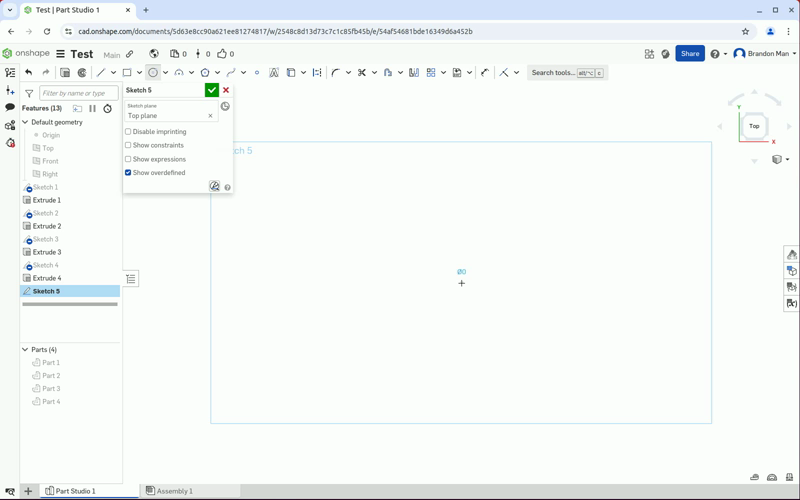
mouse_move(465, 282)
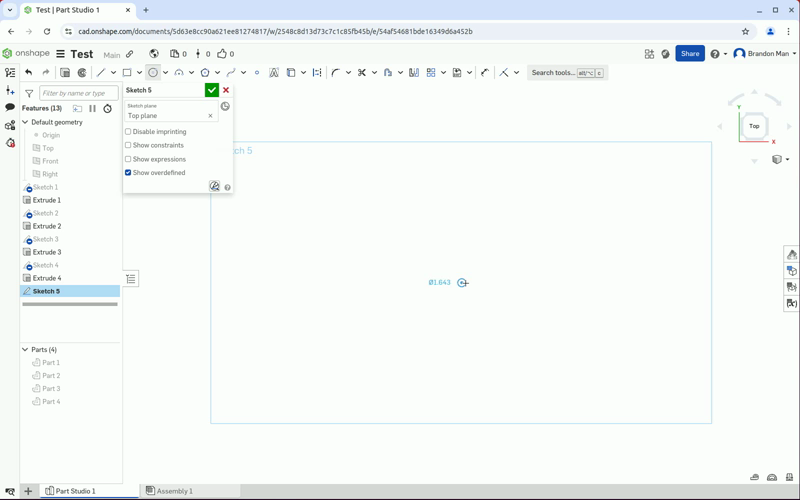
click(465, 282)
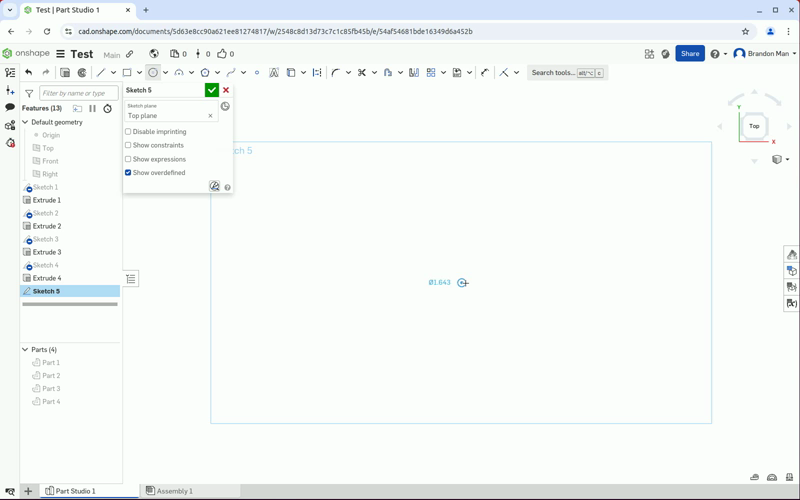
key(esc)
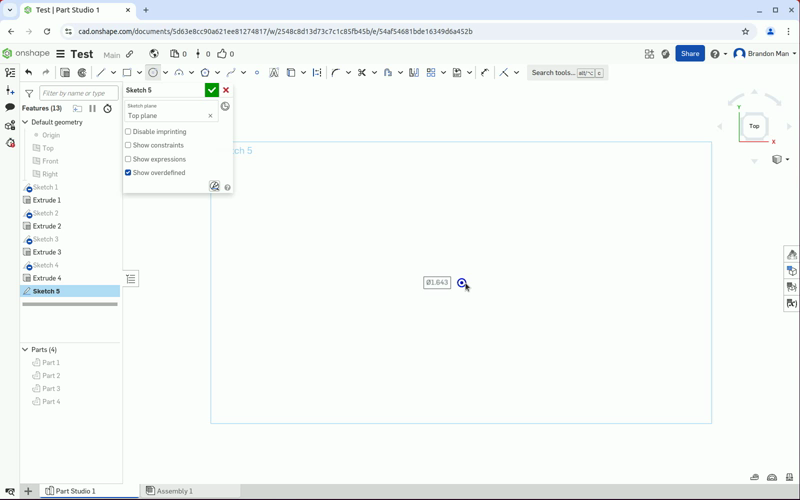
key(c)
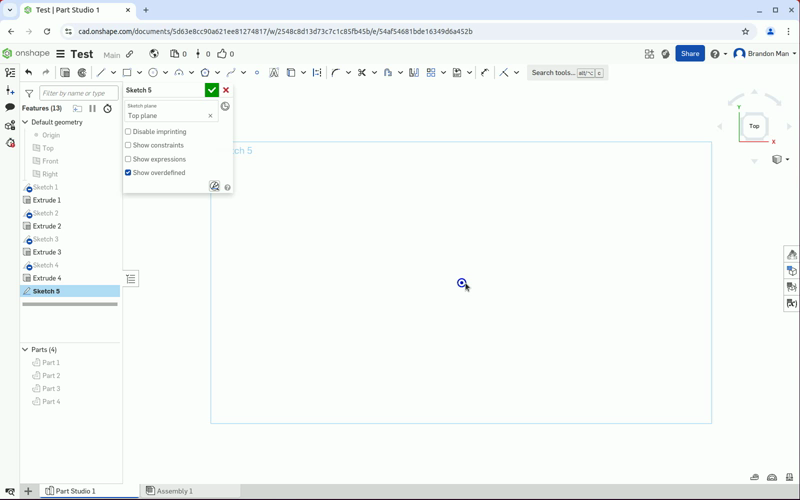
key_down(shift)
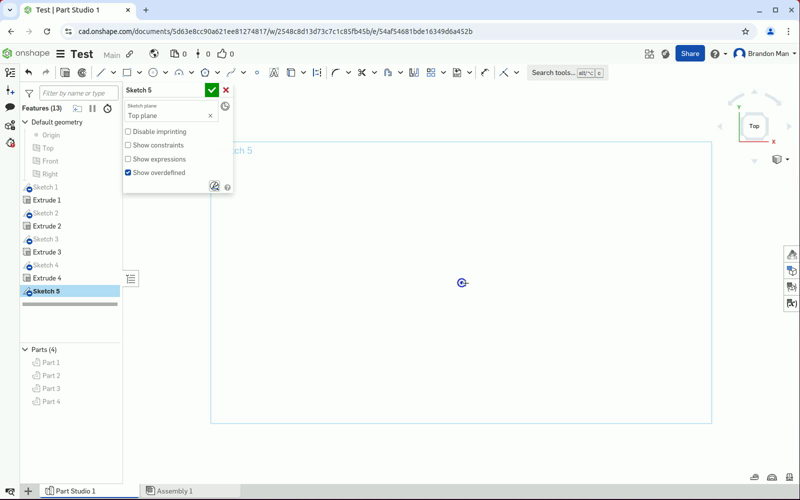
mouse_move(461, 282)
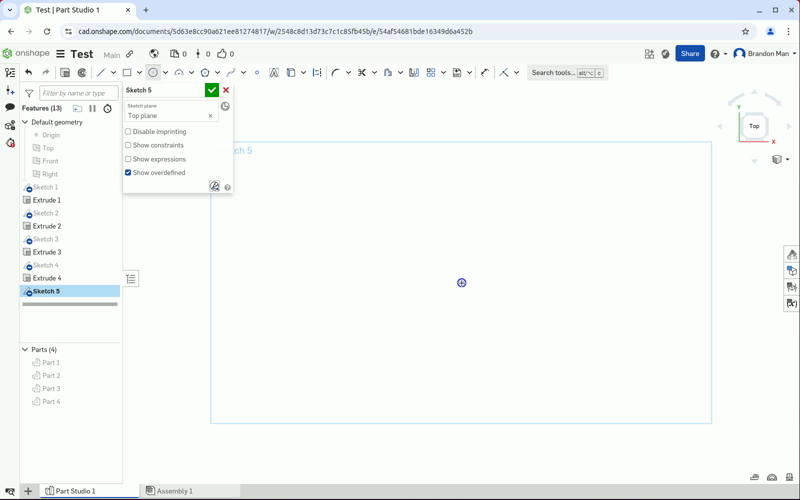
scroll(6)
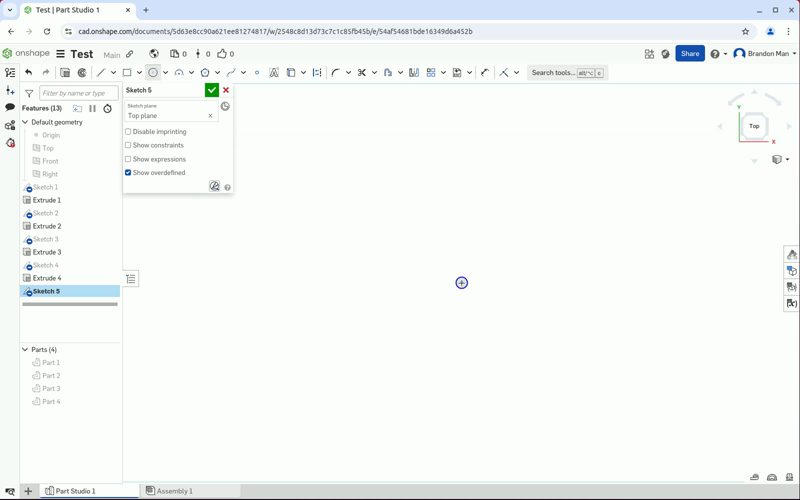
scroll(6)
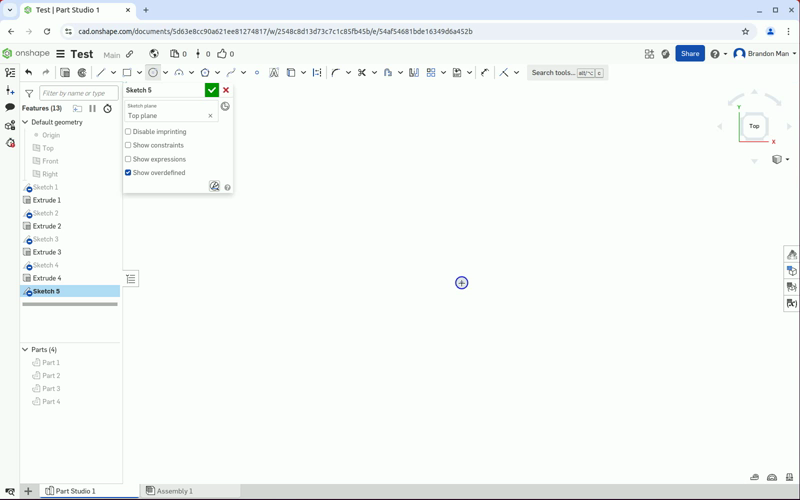
scroll(6)
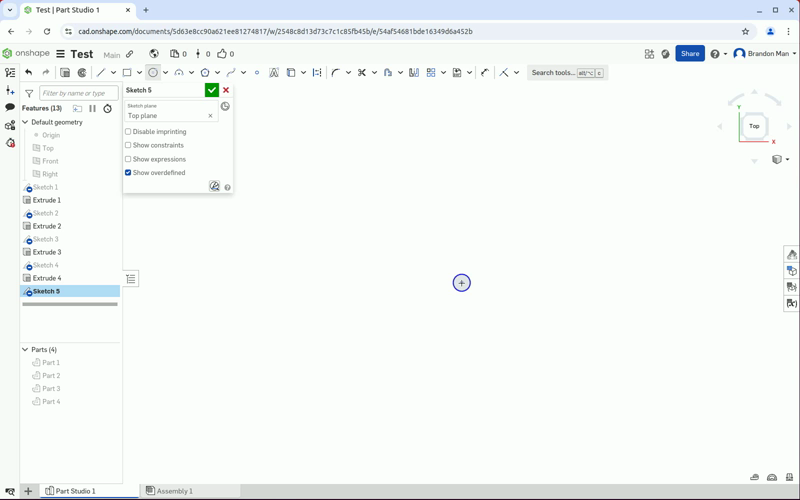
scroll(6)
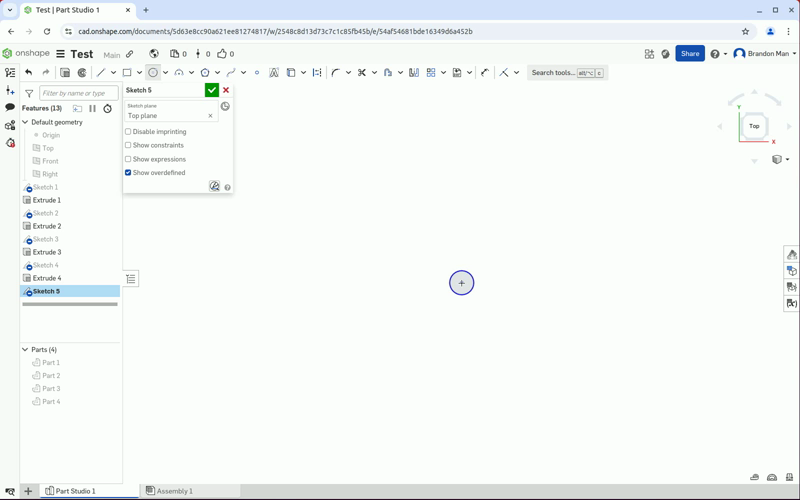
scroll(6)
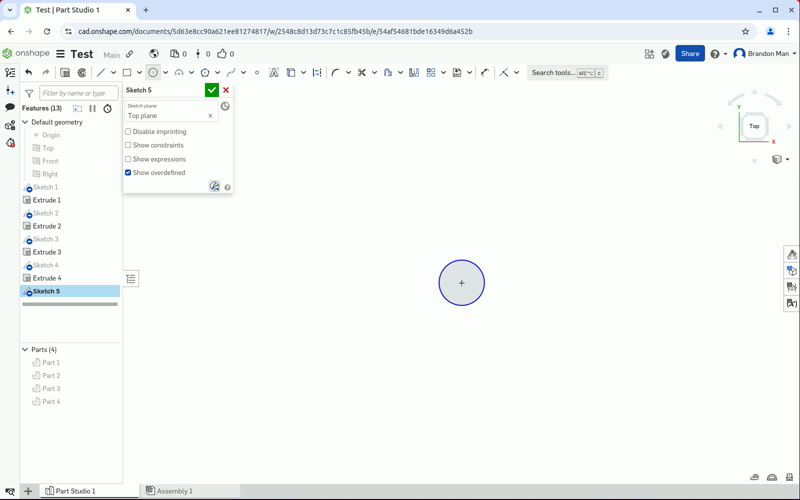
scroll(6)
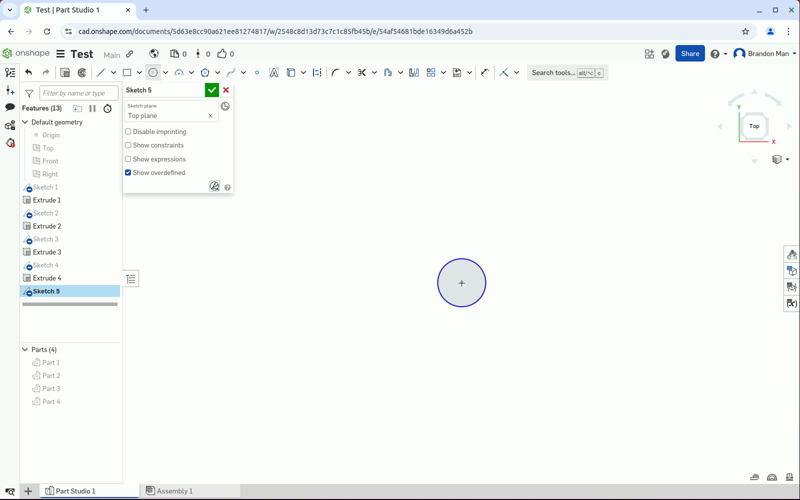
scroll(6)
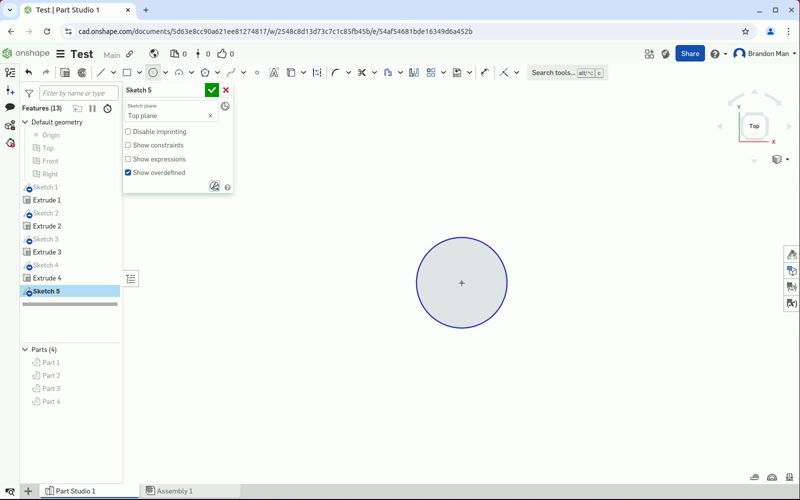
click(461, 282)
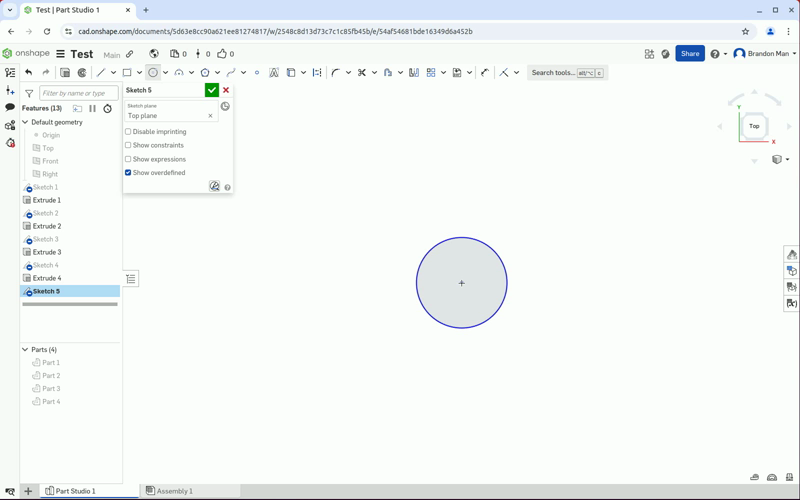
scroll(-6)
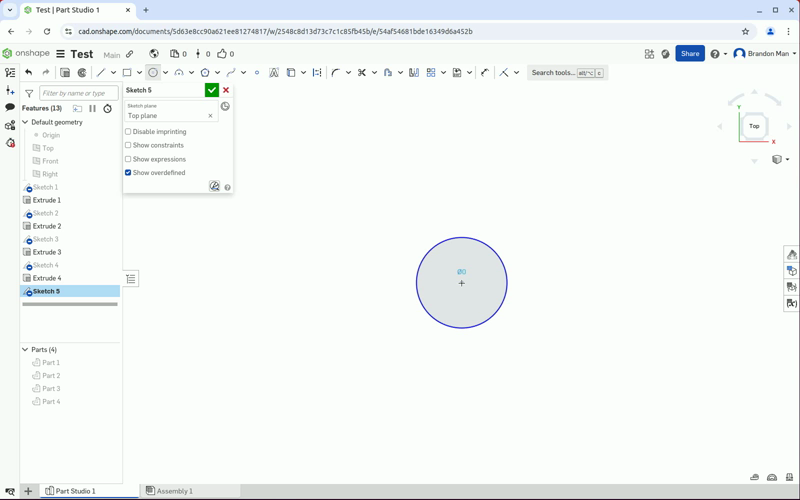
scroll(-6)
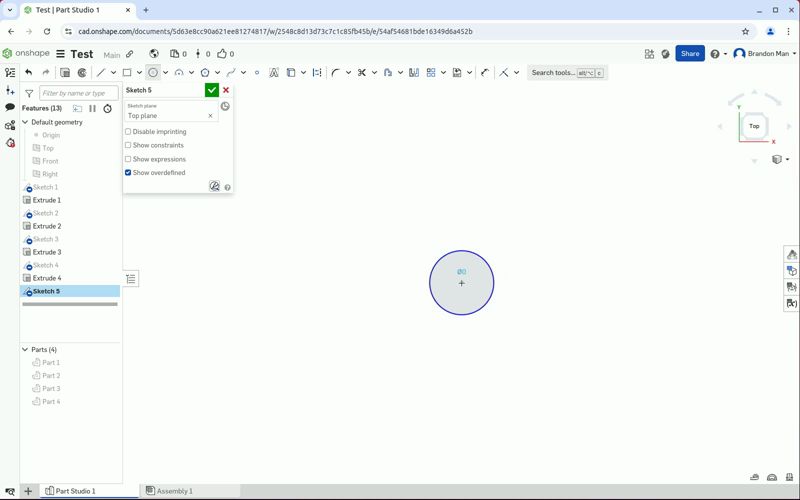
scroll(-6)
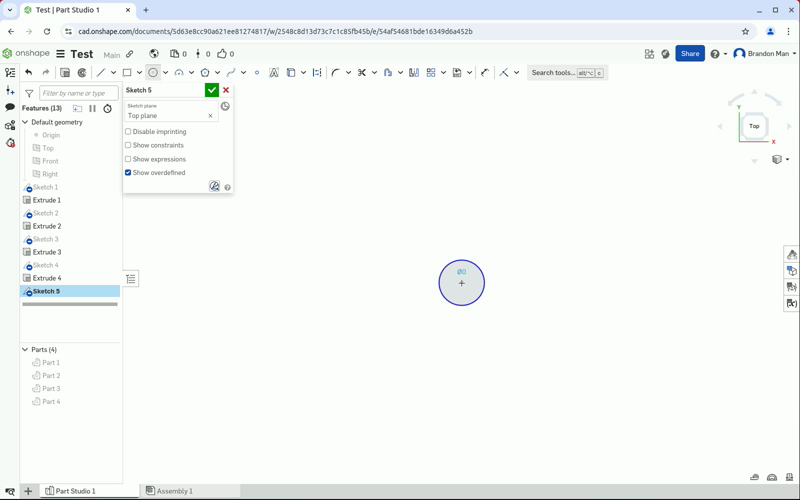
scroll(-6)
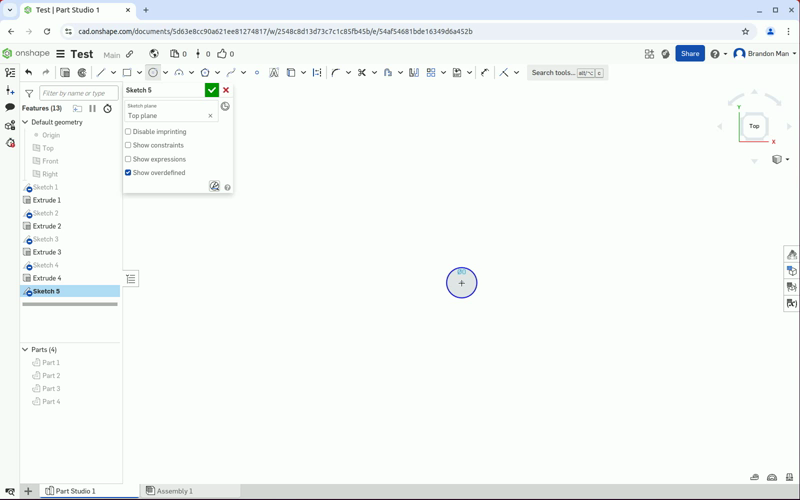
scroll(-6)
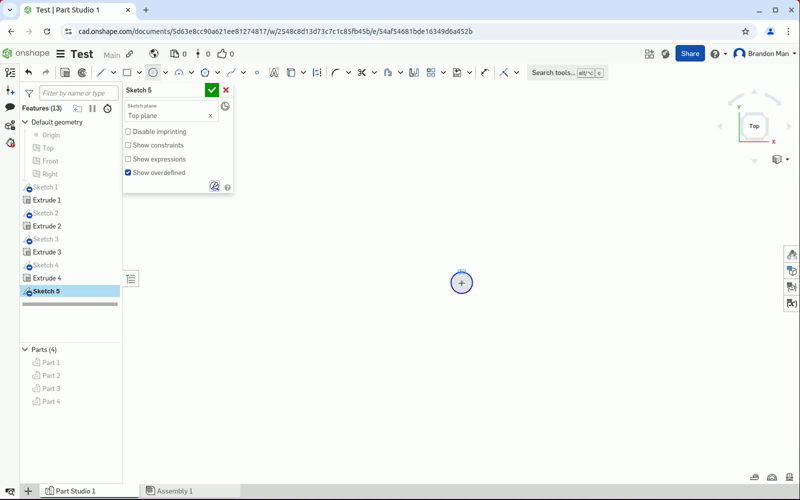
scroll(-6)
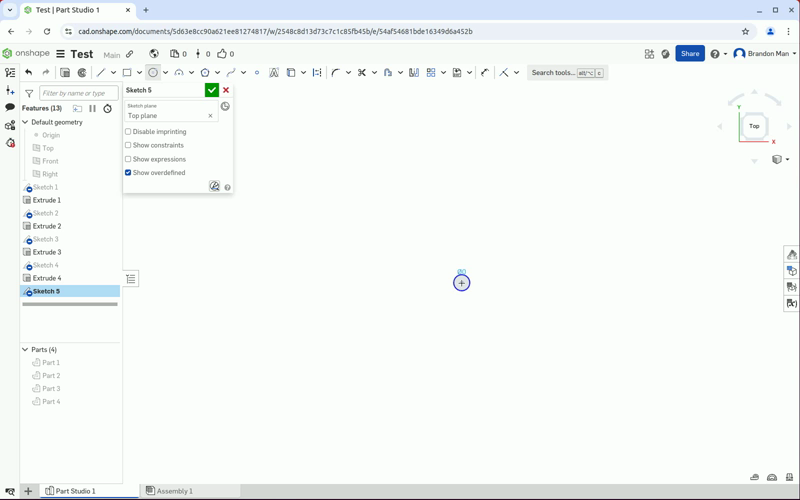
scroll(-6)
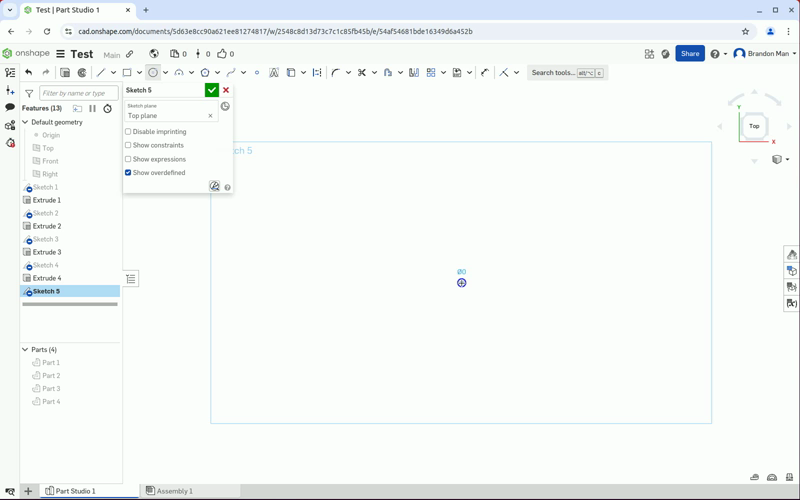
key_up(shift)
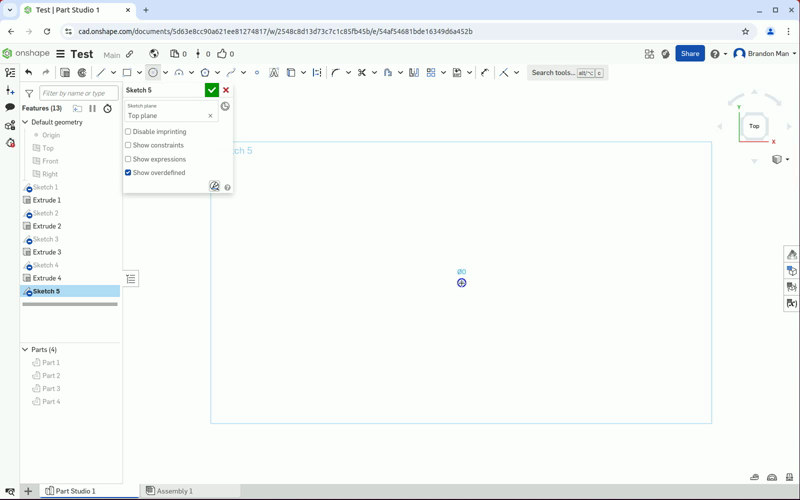
mouse_move(464, 282)
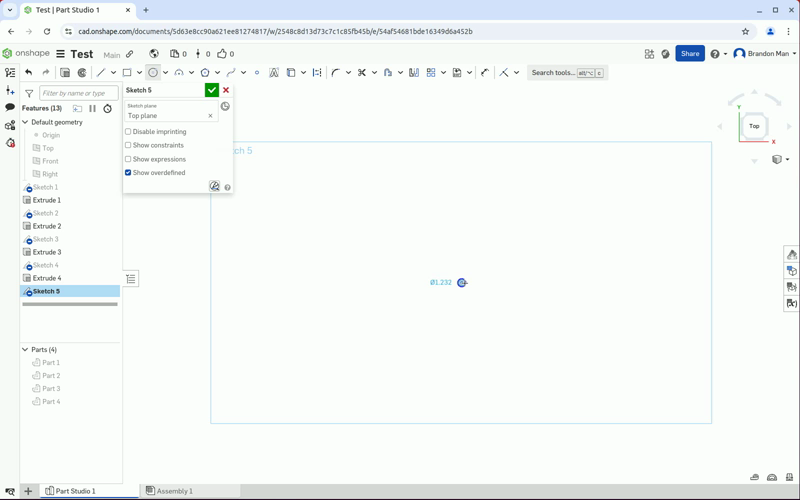
scroll(6)
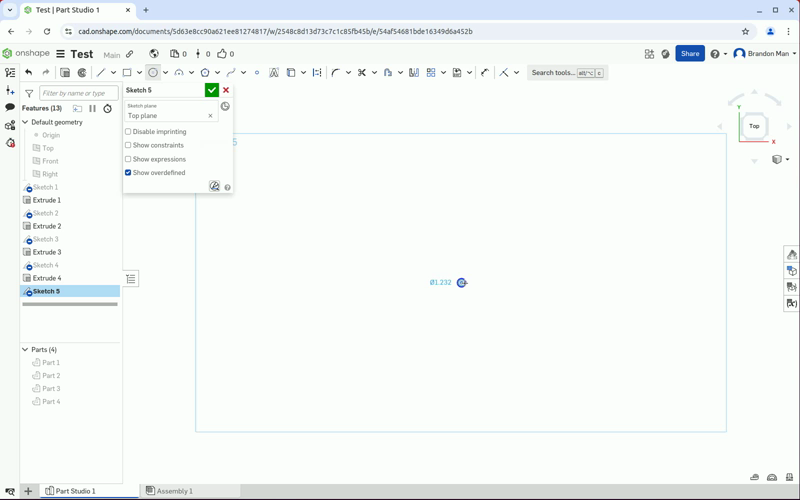
scroll(6)
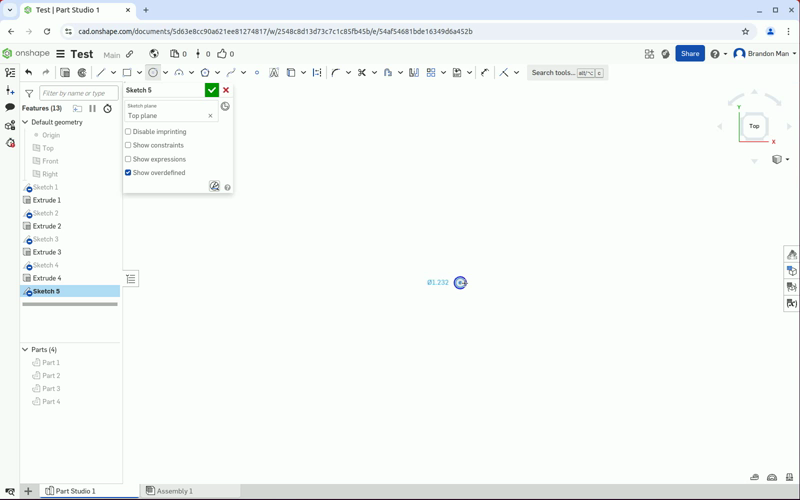
scroll(6)
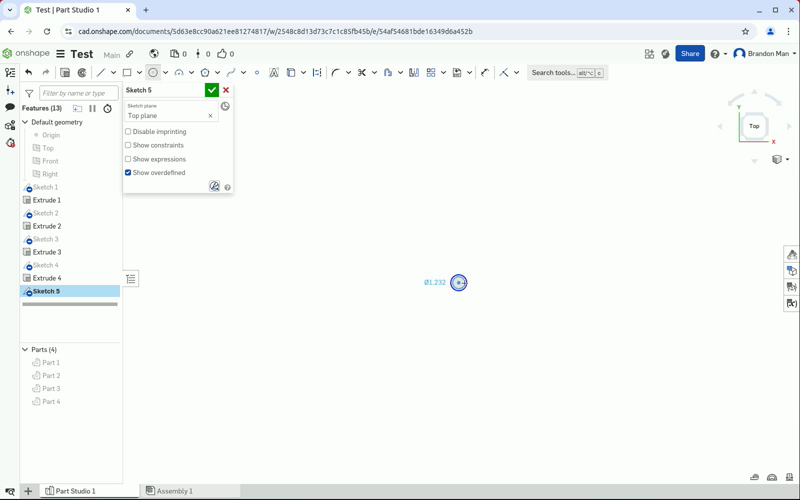
scroll(6)
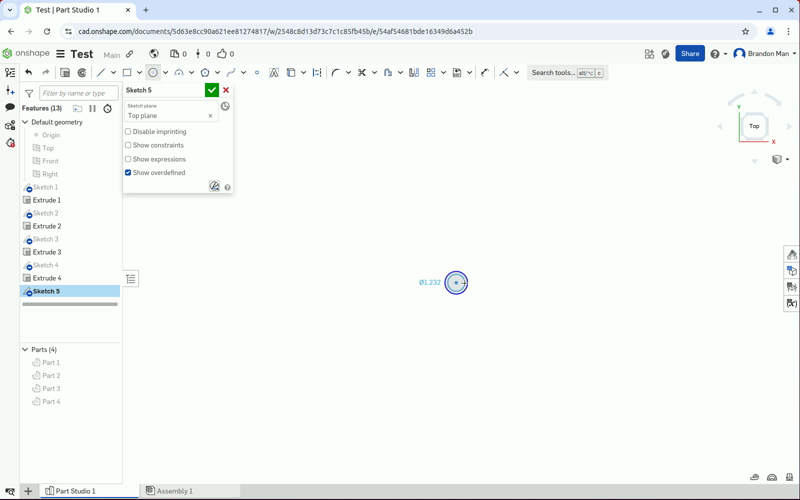
scroll(6)
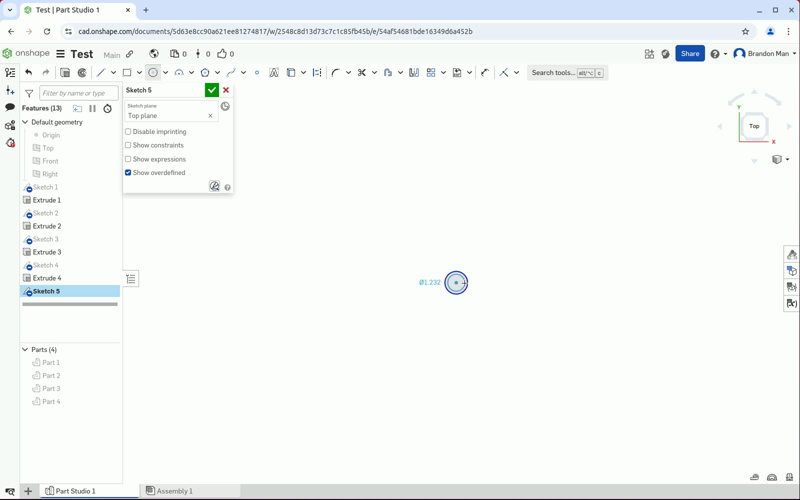
scroll(6)
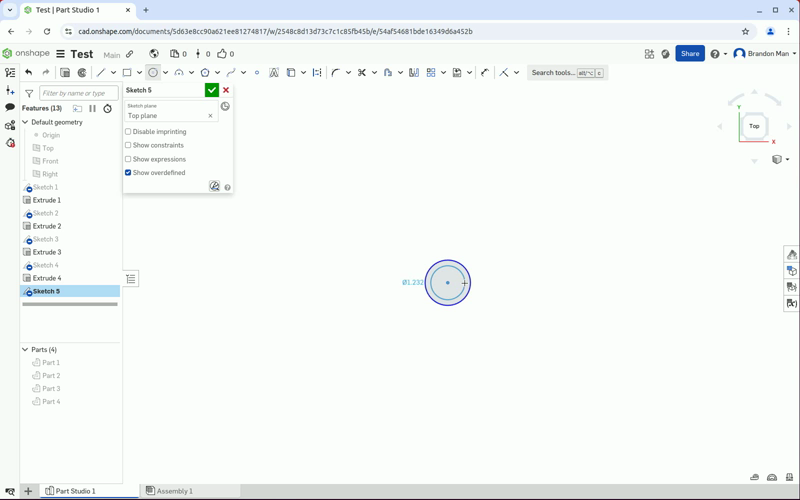
scroll(6)
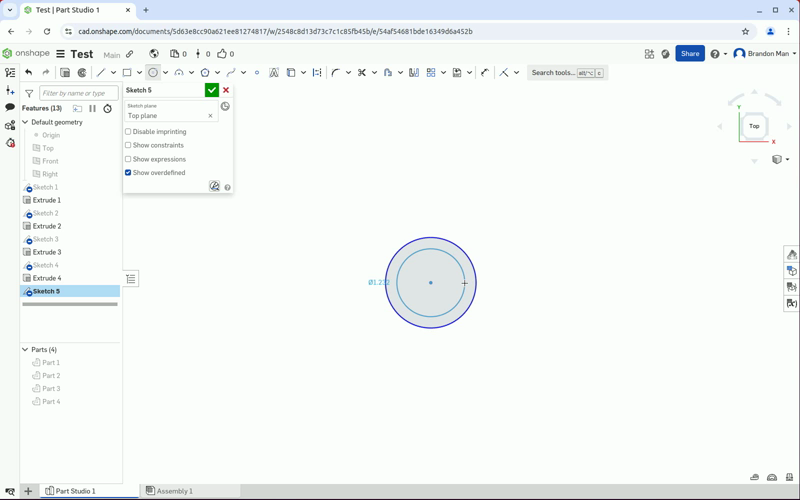
click(464, 282)
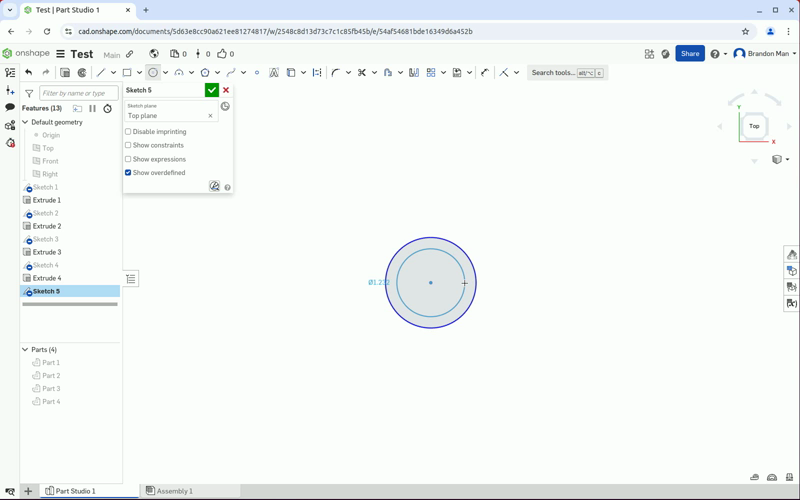
scroll(-6)
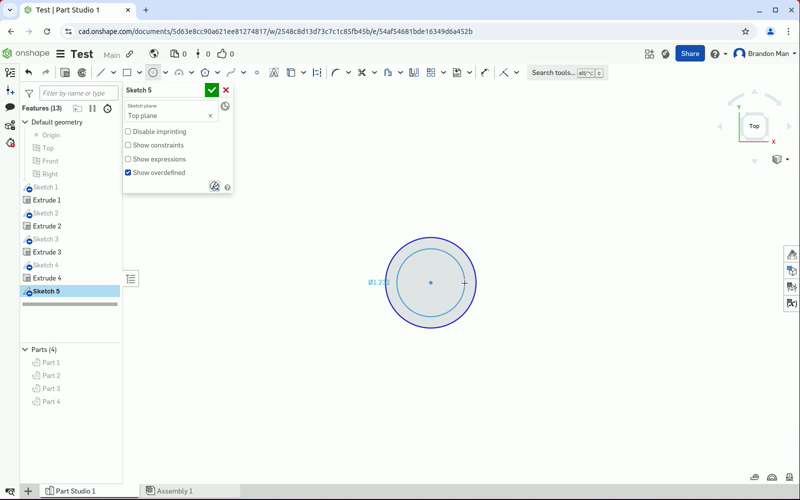
scroll(-6)
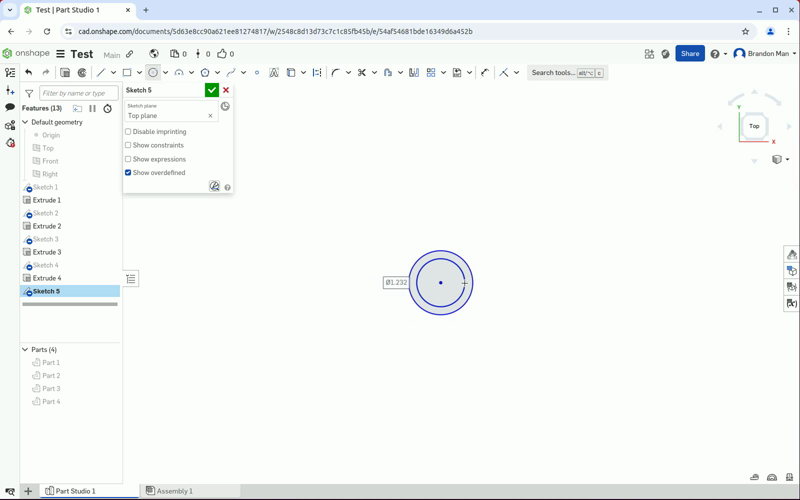
scroll(-6)
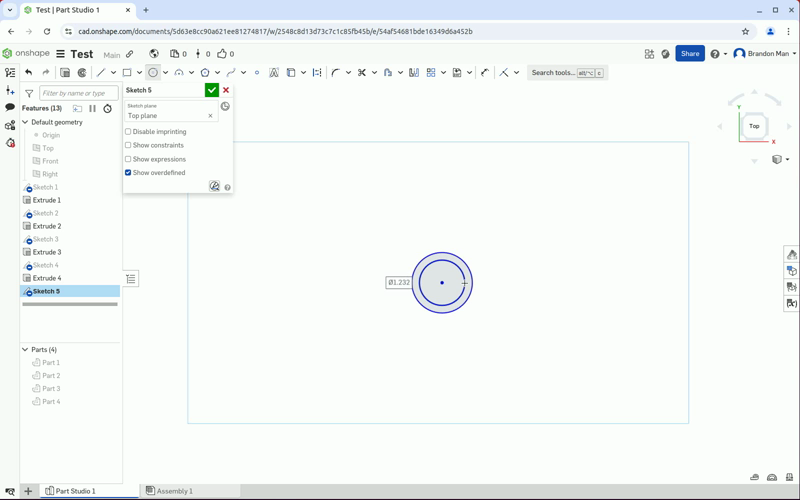
scroll(-6)
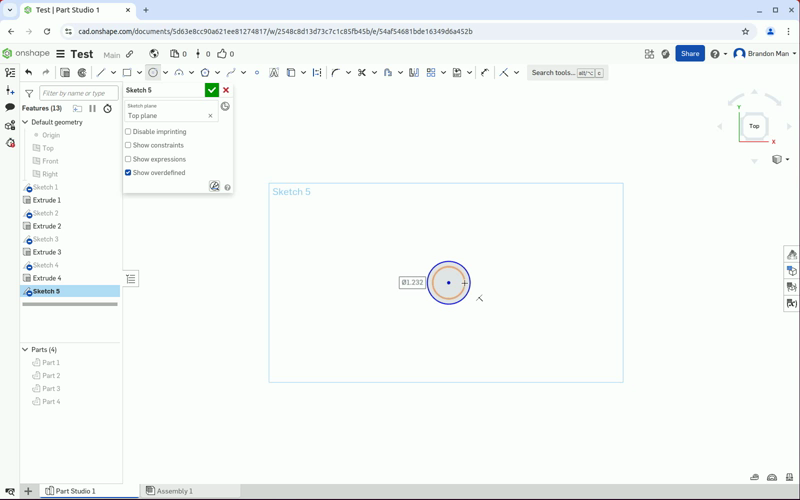
scroll(-6)
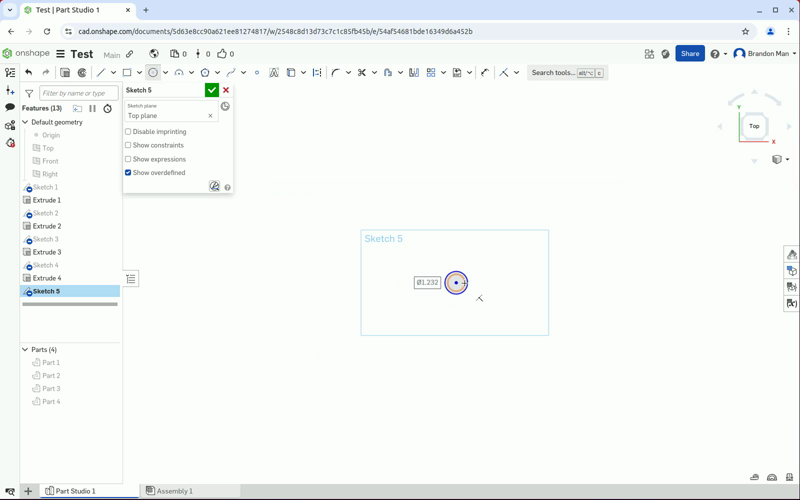
scroll(-6)
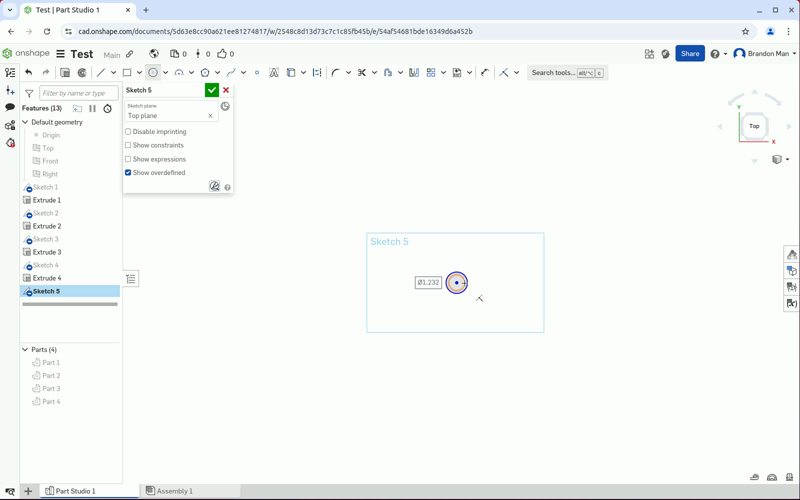
scroll(-6)
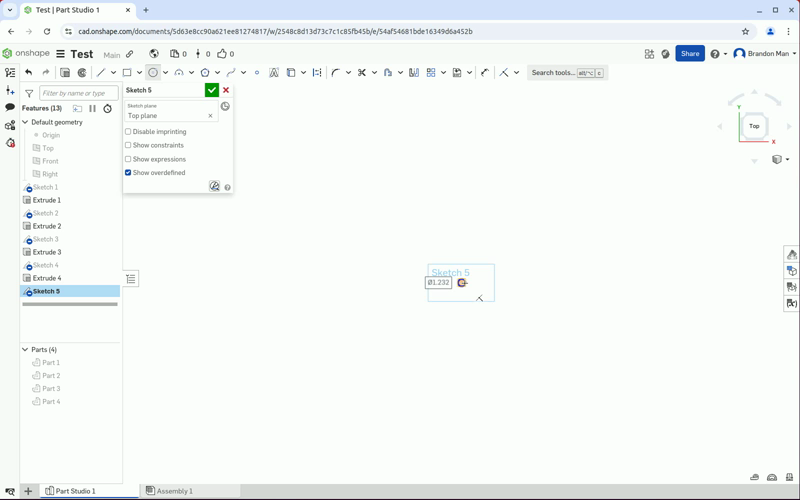
key(esc)
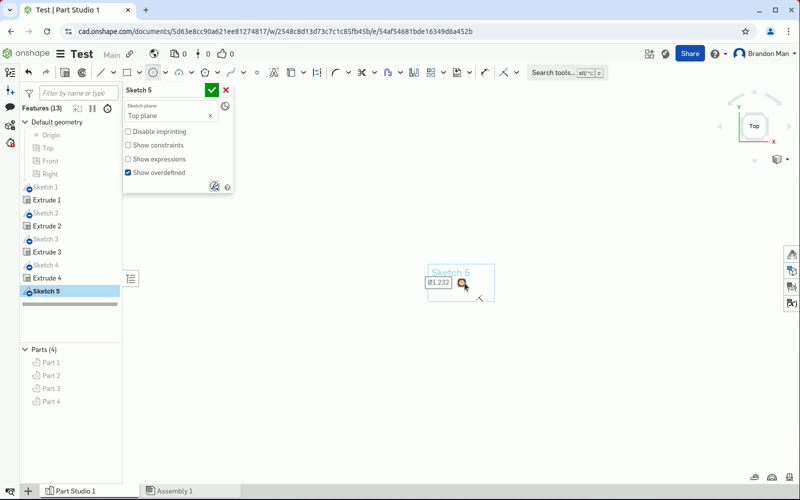
mouse_move(463, 279)
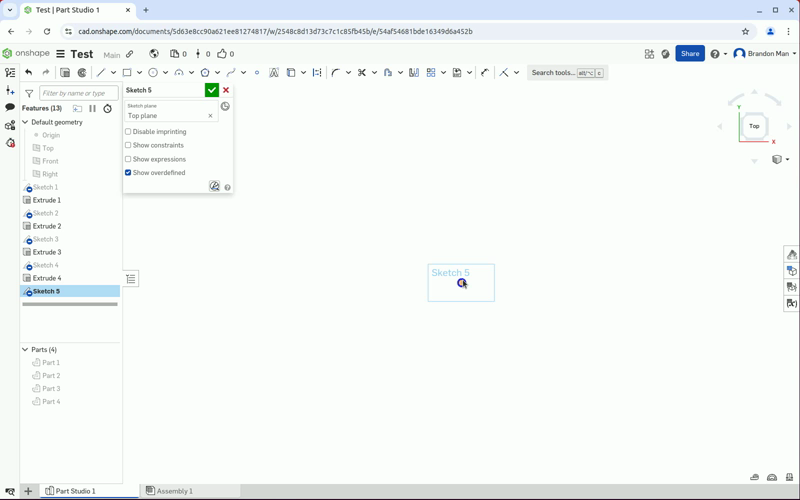
scroll(6)
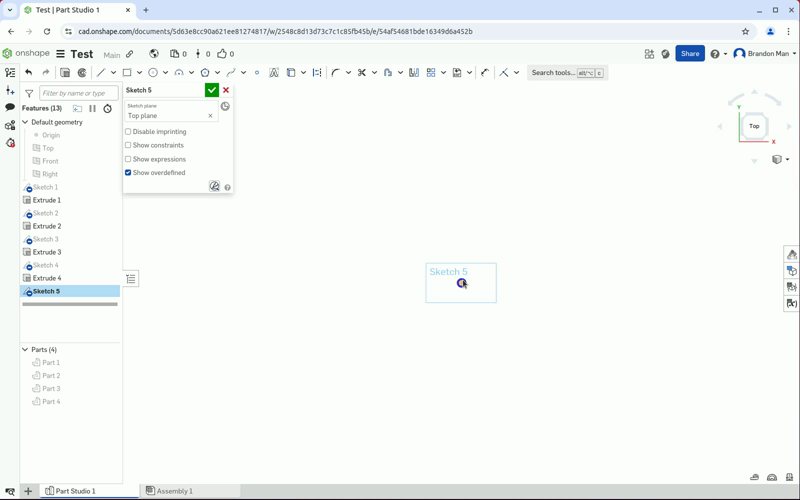
scroll(6)
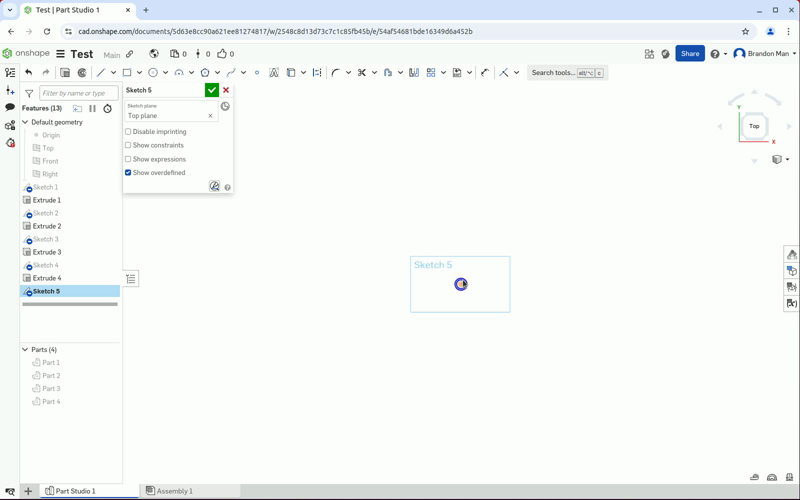
scroll(6)
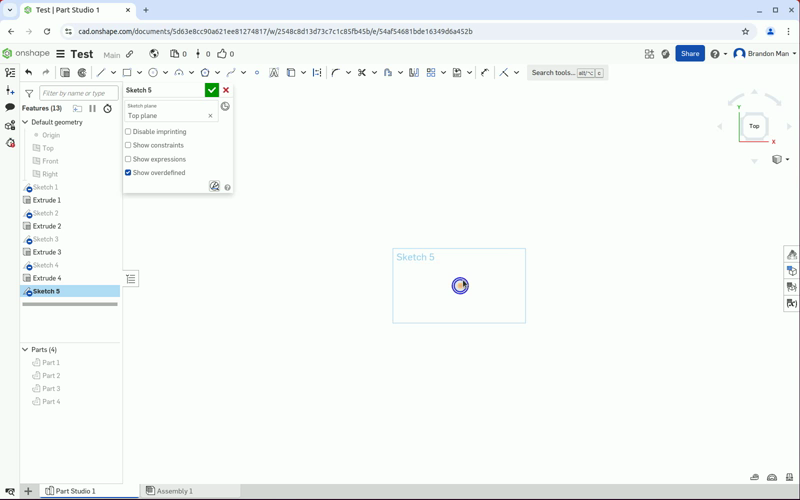
scroll(6)
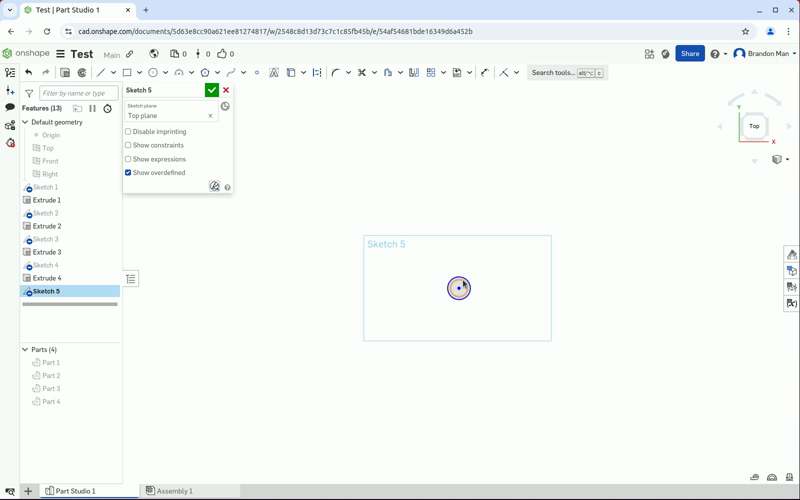
scroll(6)
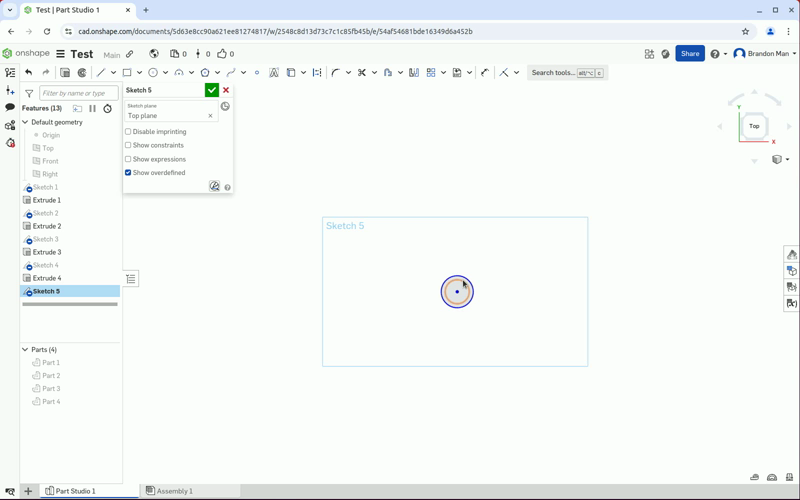
scroll(6)
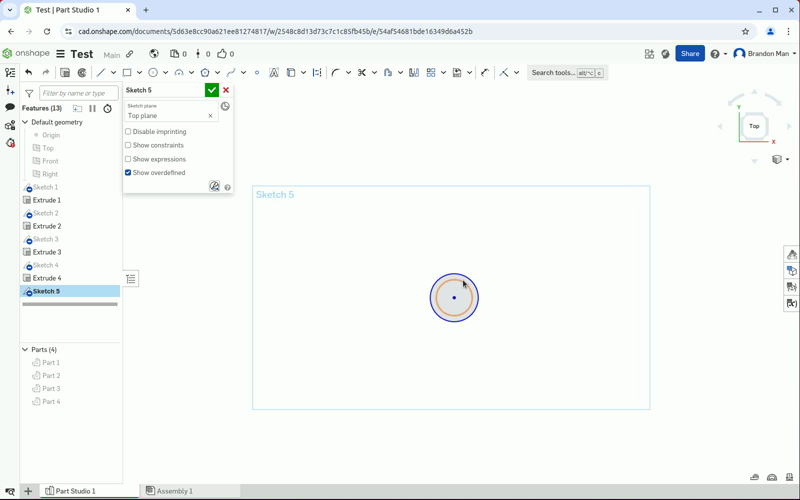
scroll(6)
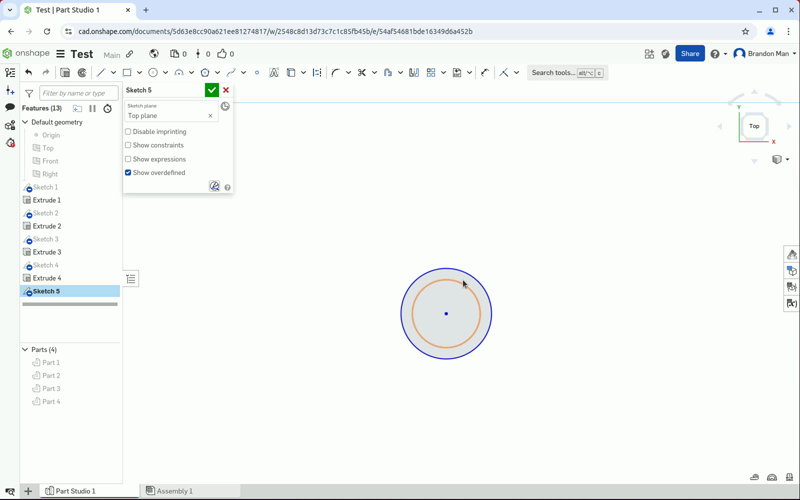
click(463, 279)
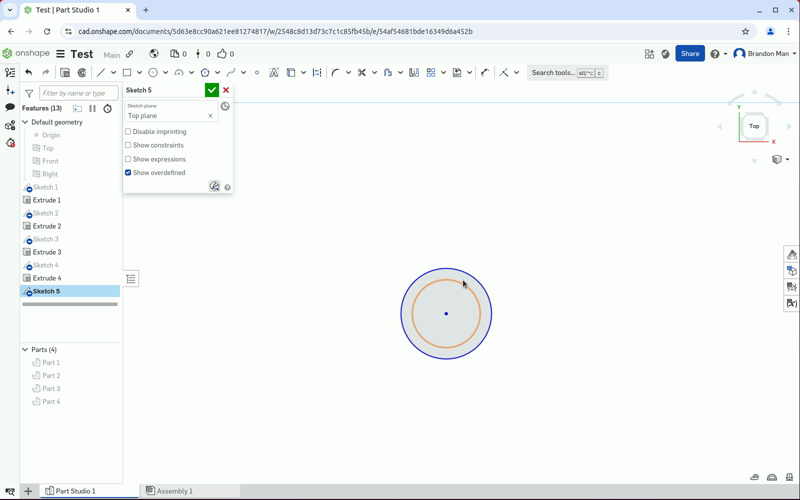
scroll(-6)
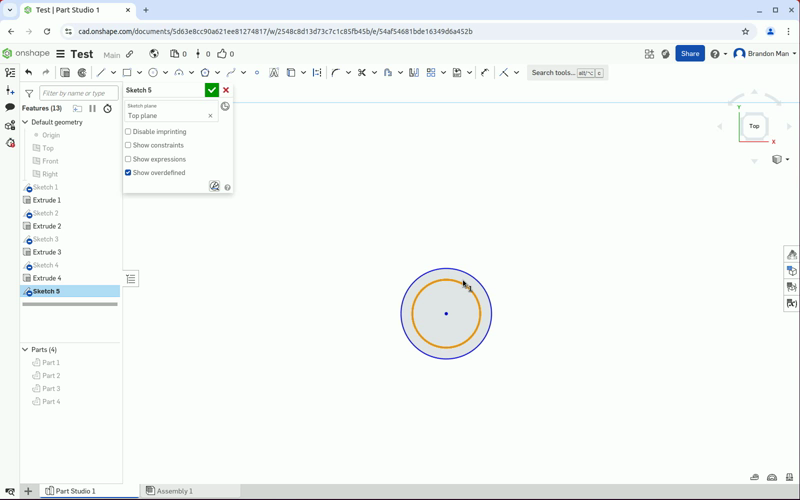
scroll(-6)
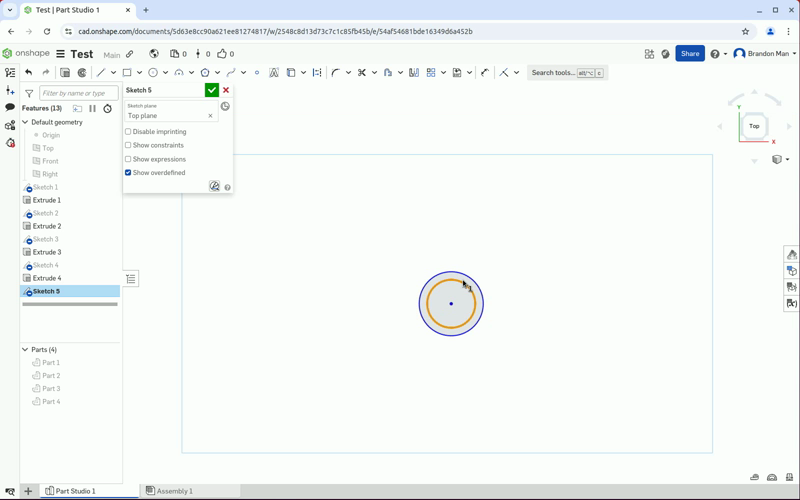
scroll(-6)
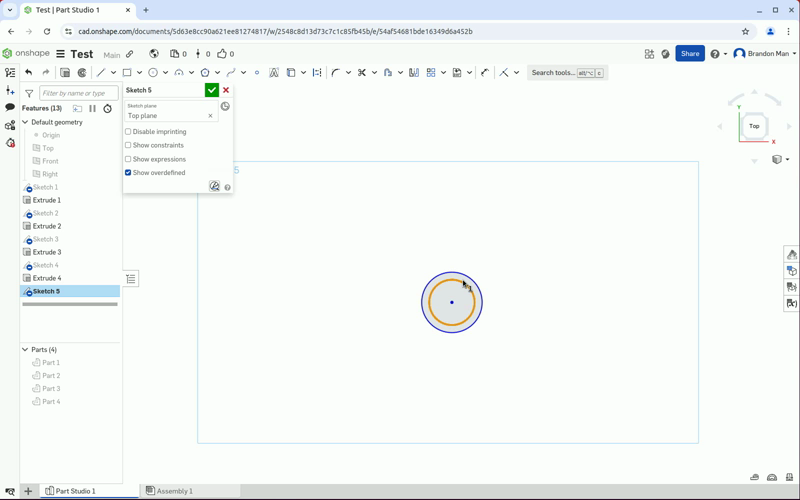
scroll(-6)
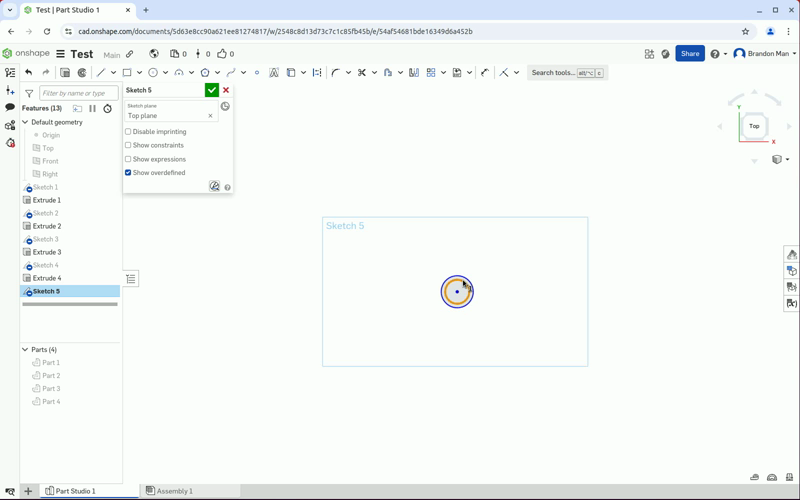
scroll(-6)
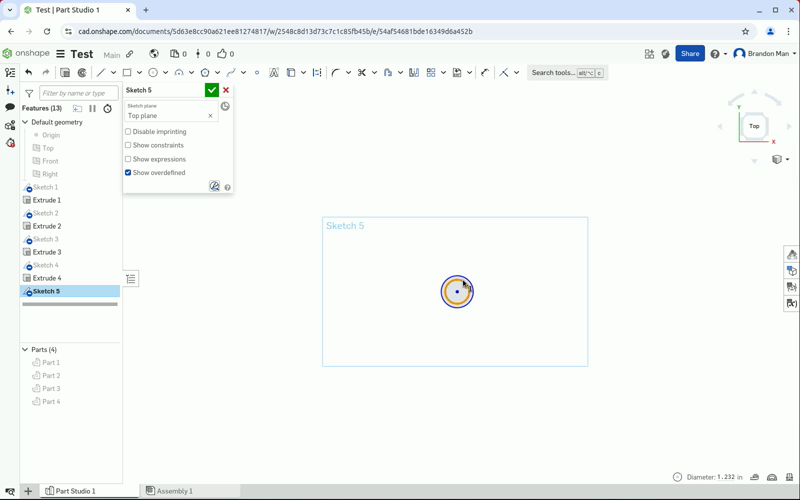
scroll(-6)
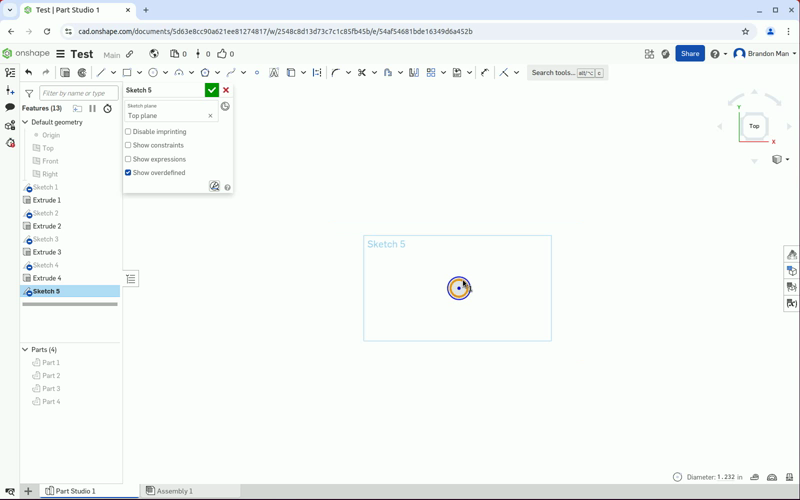
scroll(-6)
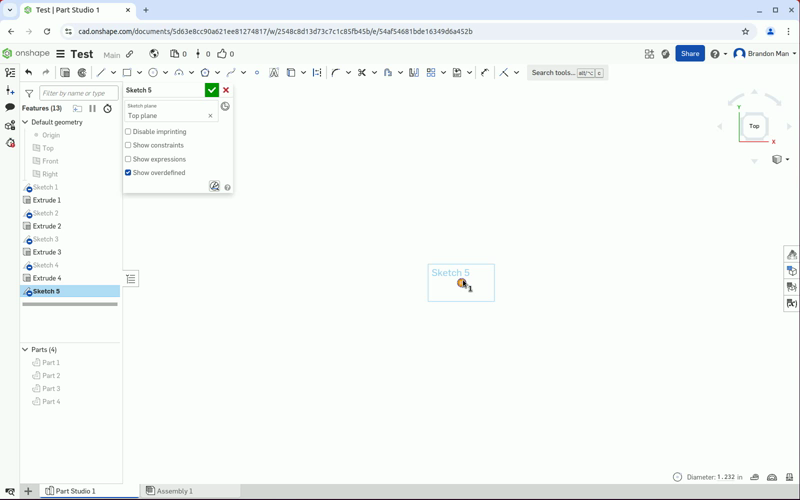
mouse_move(73, 352)
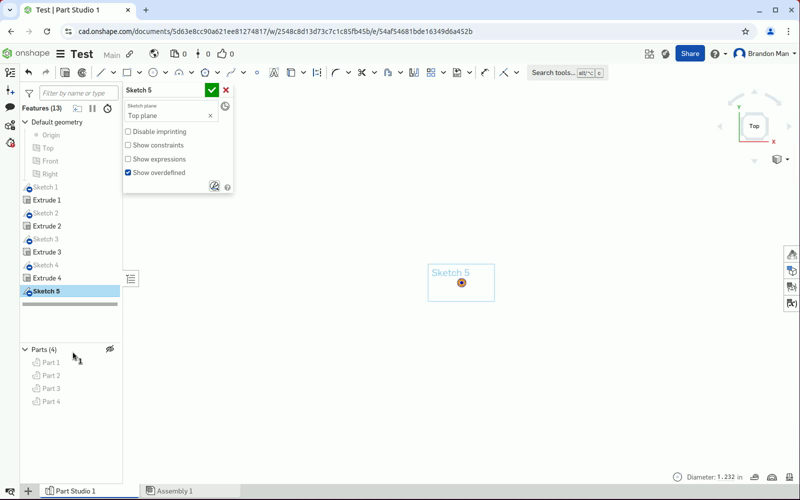
key(shift+y)
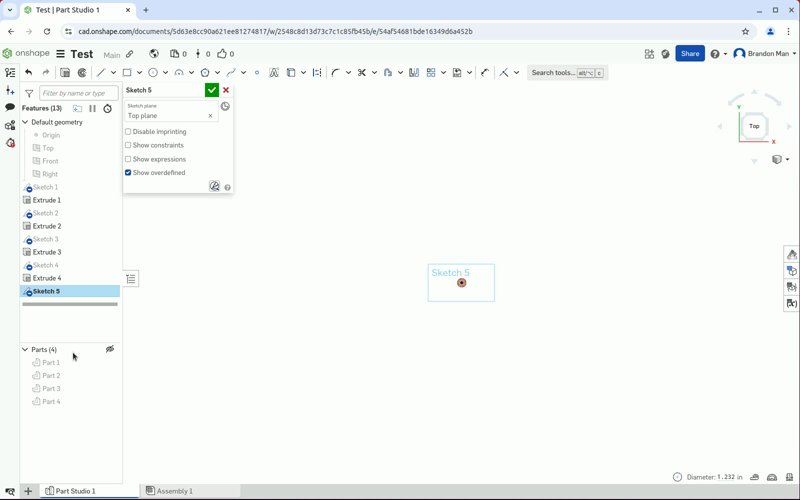
key(shift+e)
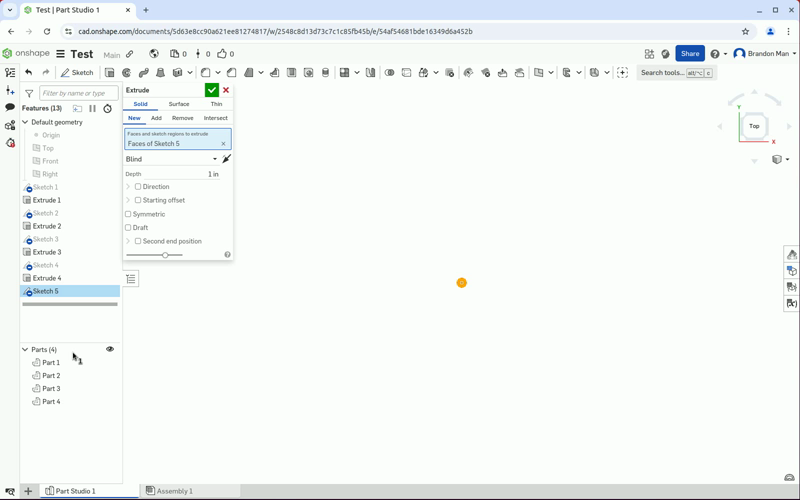
mouse_move(143, 106)
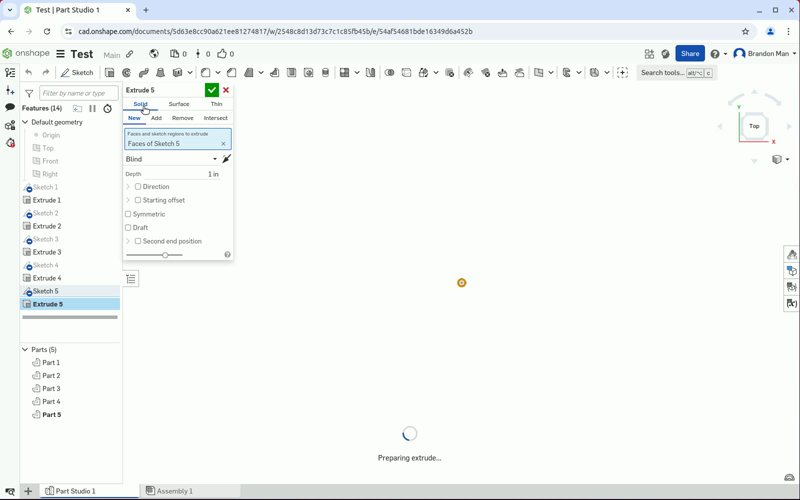
click(143, 106)
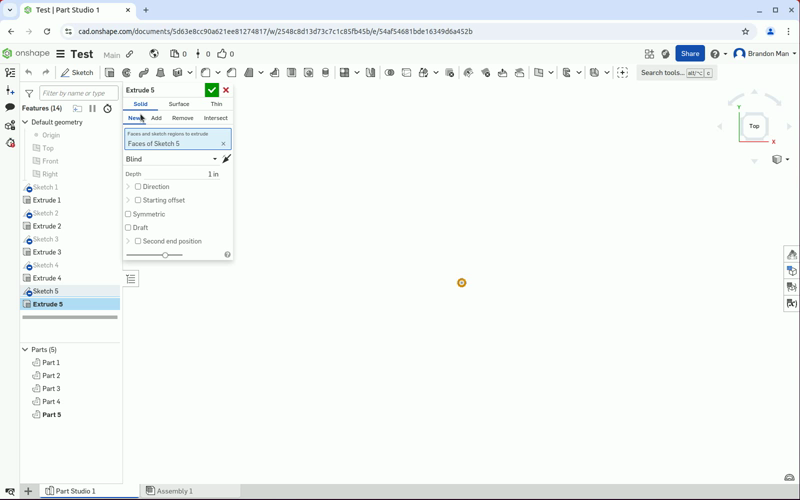
mouse_move(137, 120)
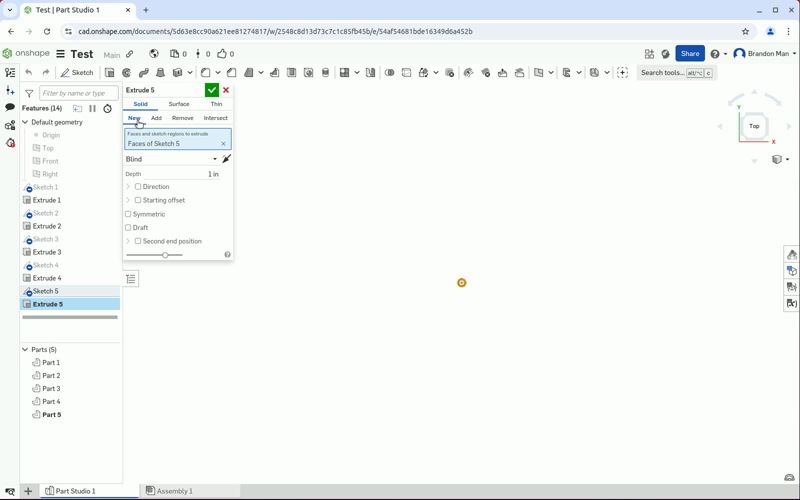
click(137, 120)
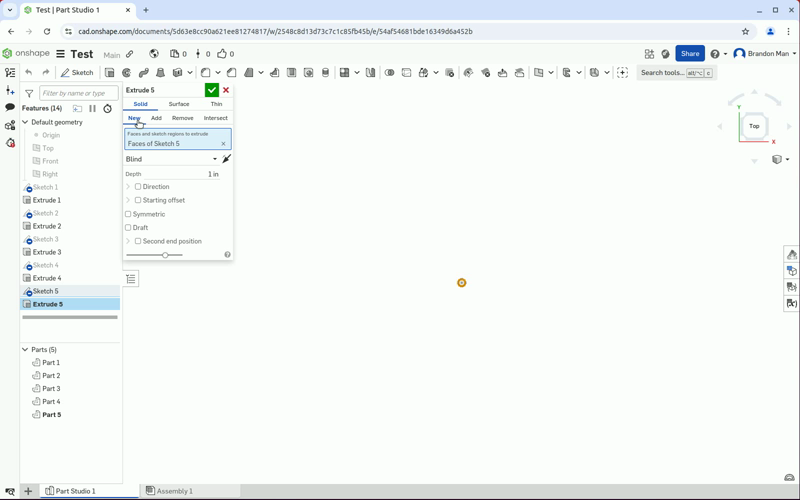
key(tab, 4)
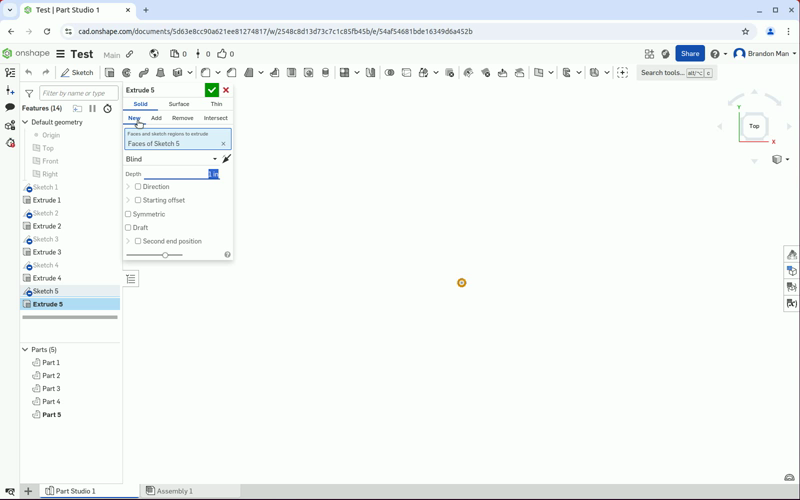
text(-18.775)
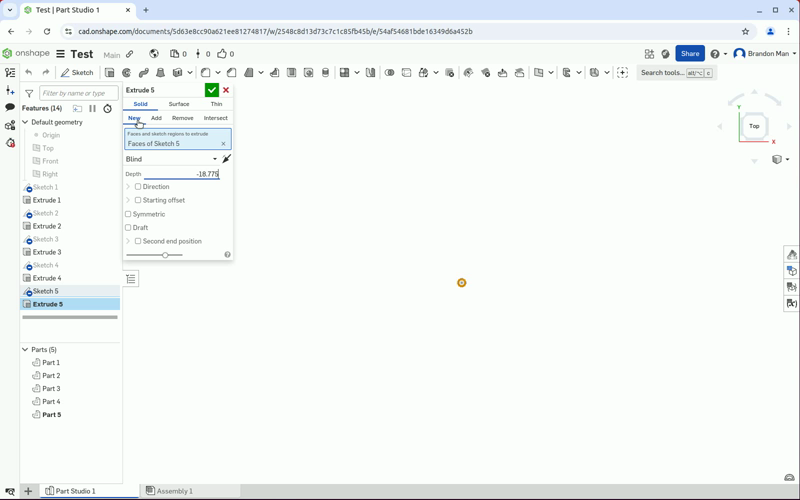
key(enter)
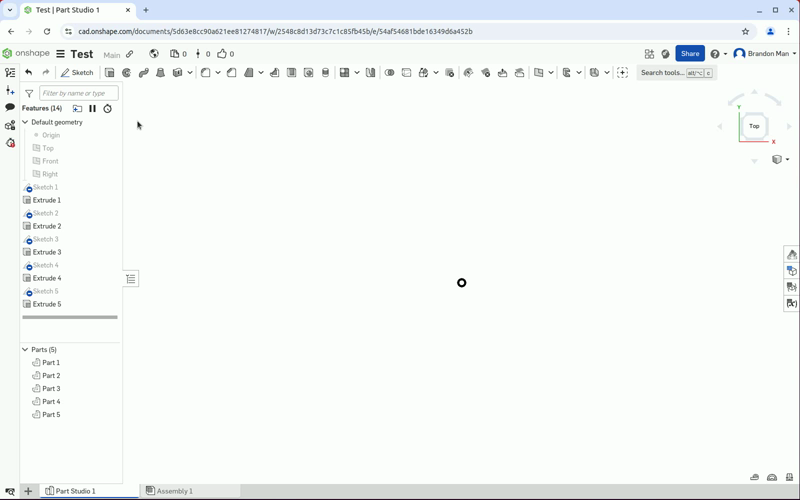
key(shift+h)
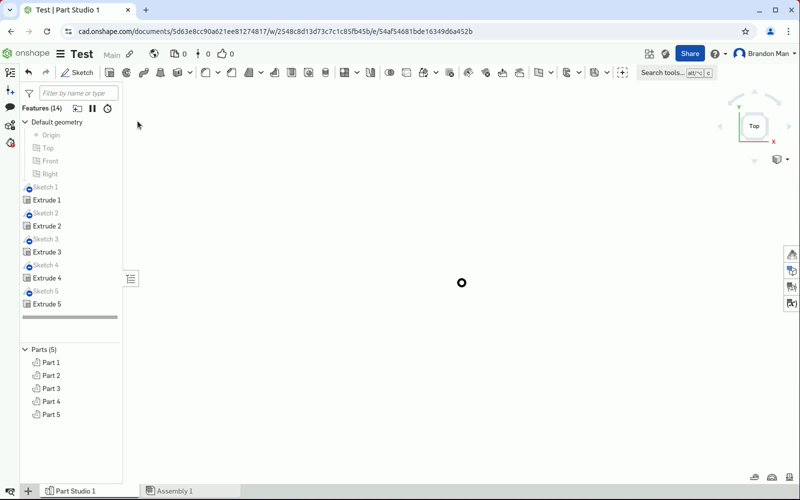
key(shift+h)
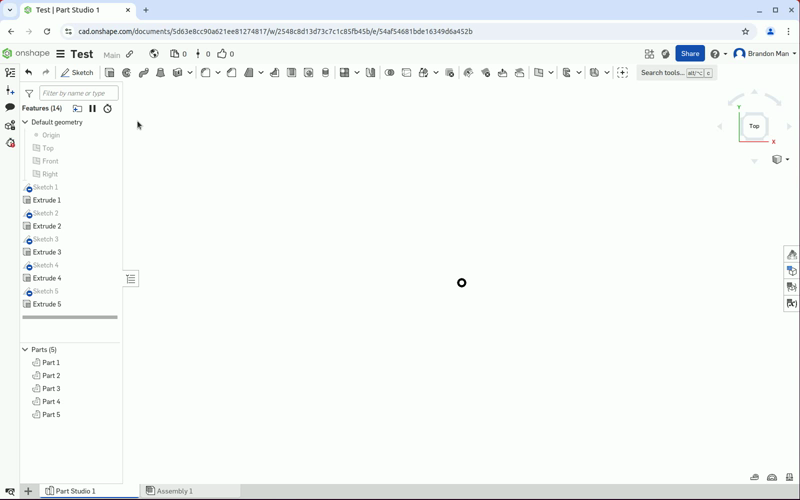
mouse_move(73, 189)
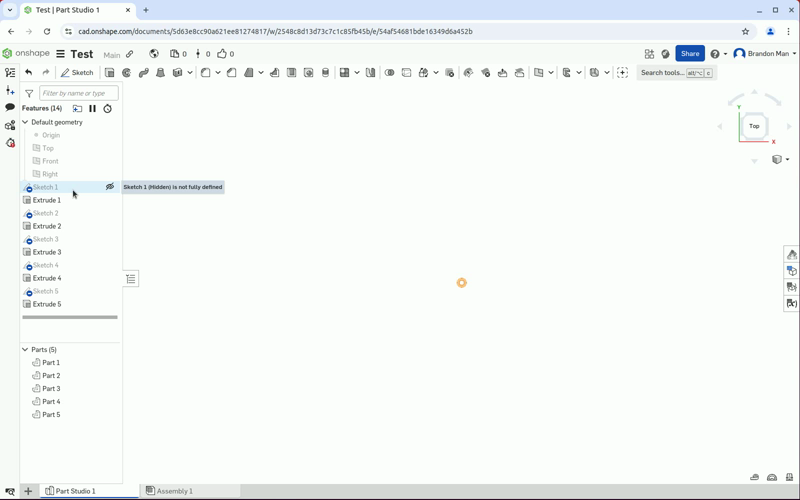
click(73, 189)
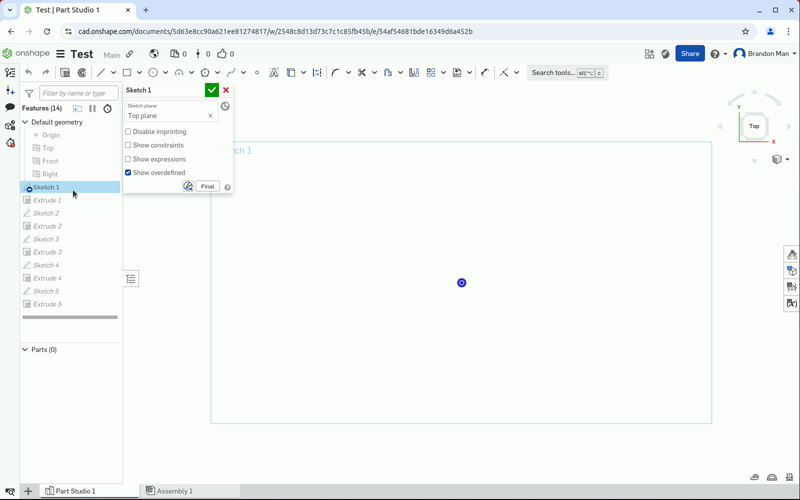
mouse_move(229, 92)
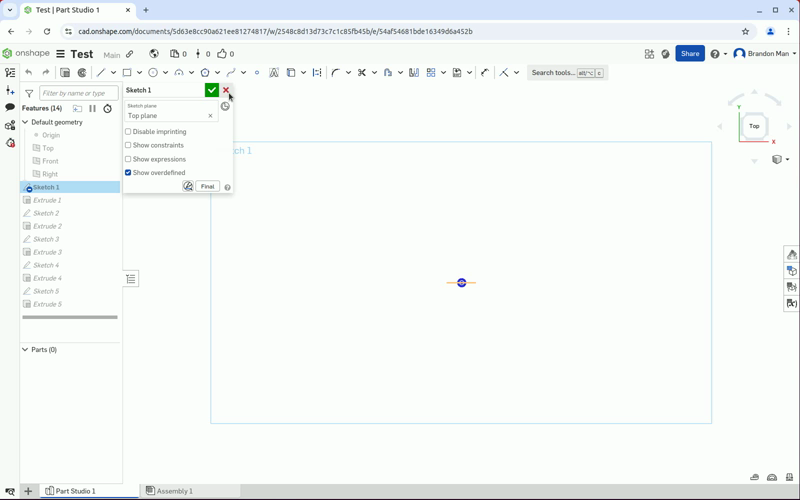
click(229, 92)
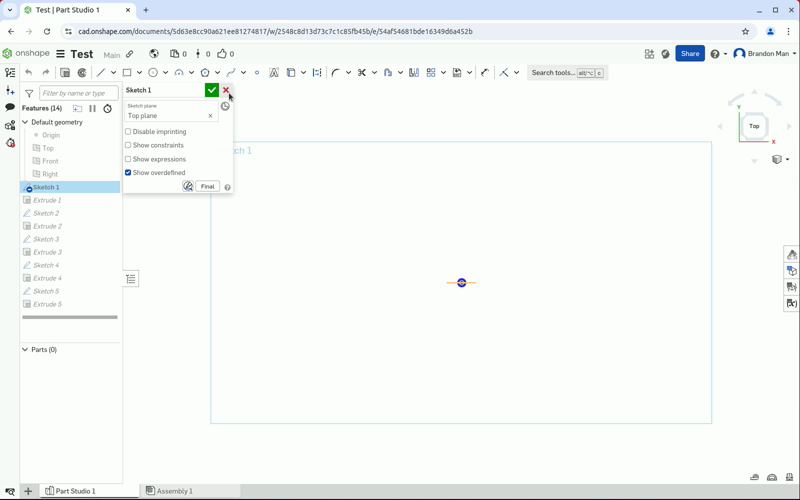
key(shift+s)
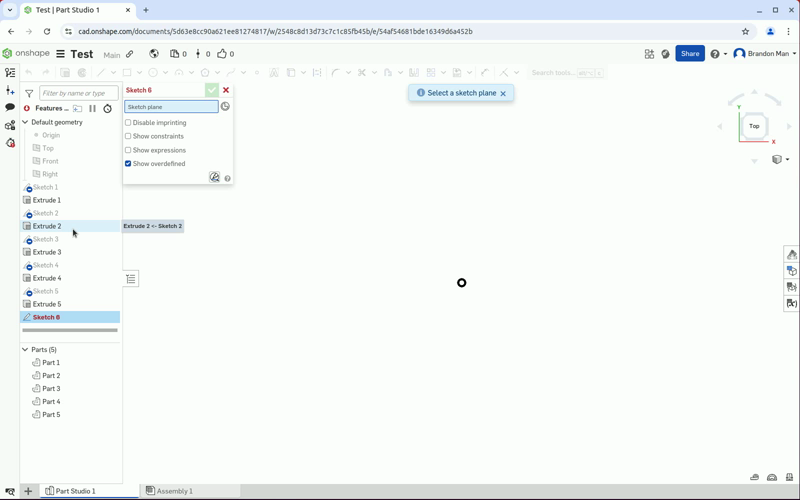
scroll(3)
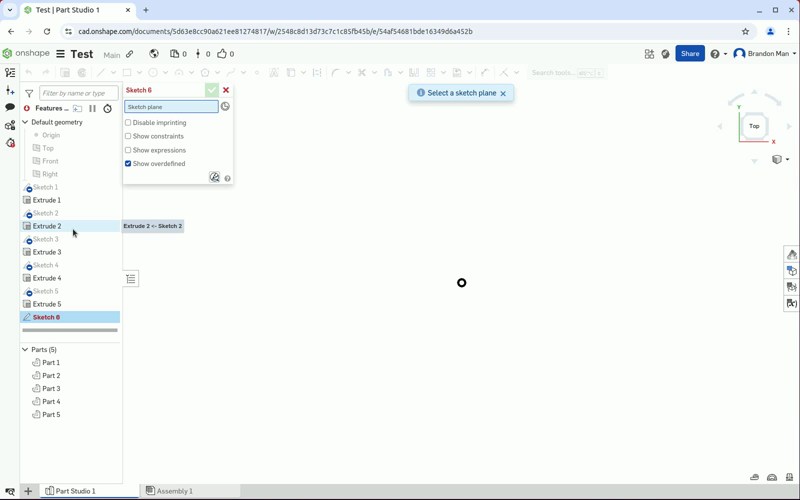
mouse_move(73, 150)
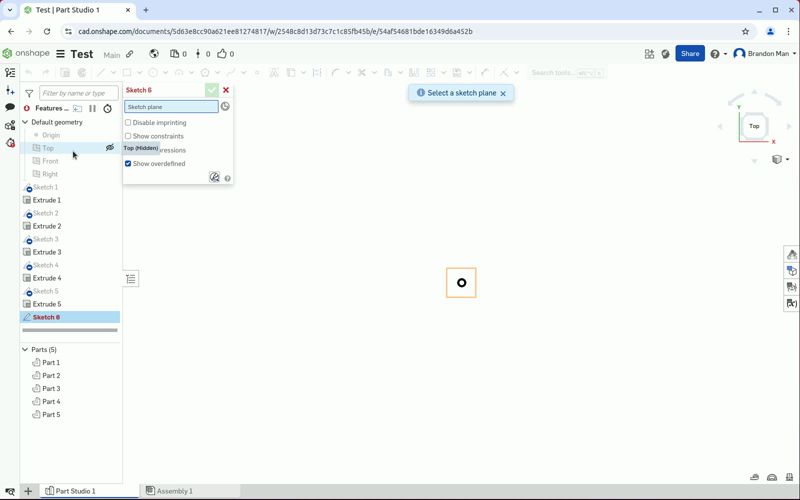
click(73, 150)
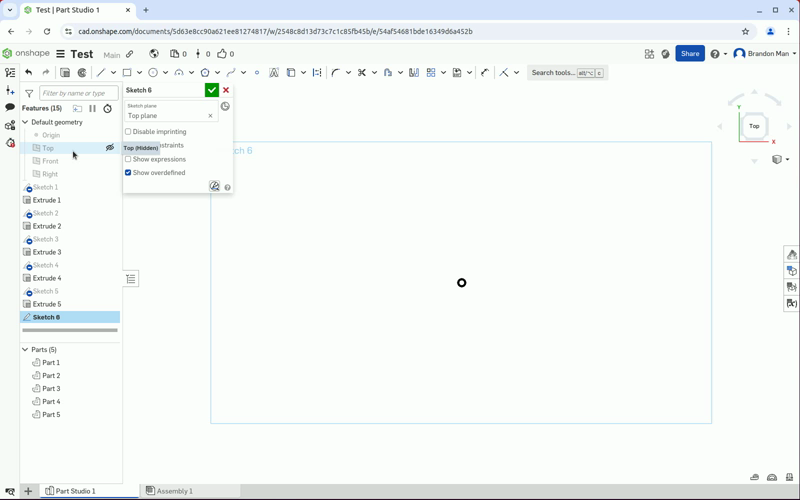
mouse_move(73, 352)
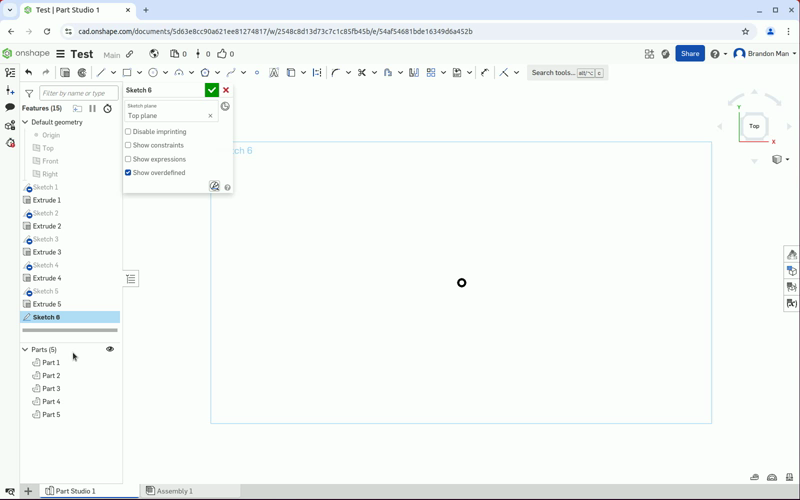
key(y)
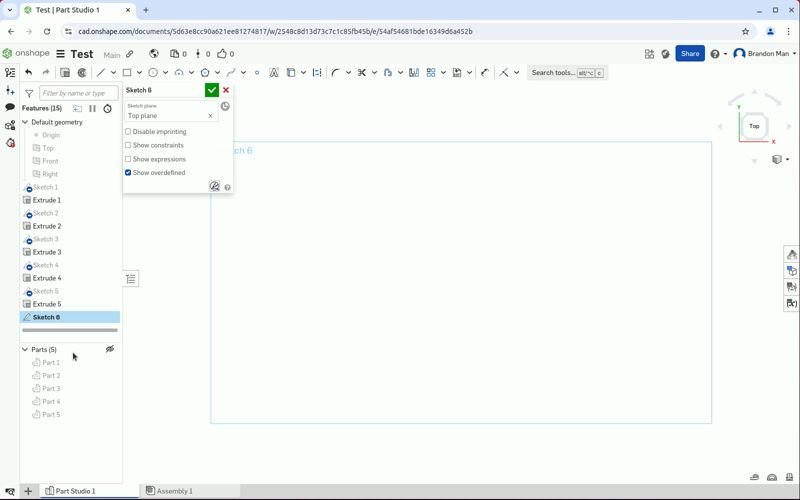
key(c)
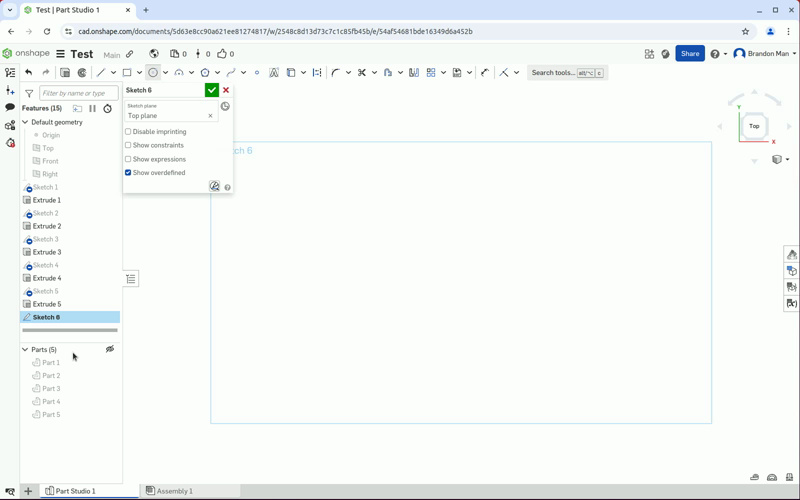
key_down(shift)
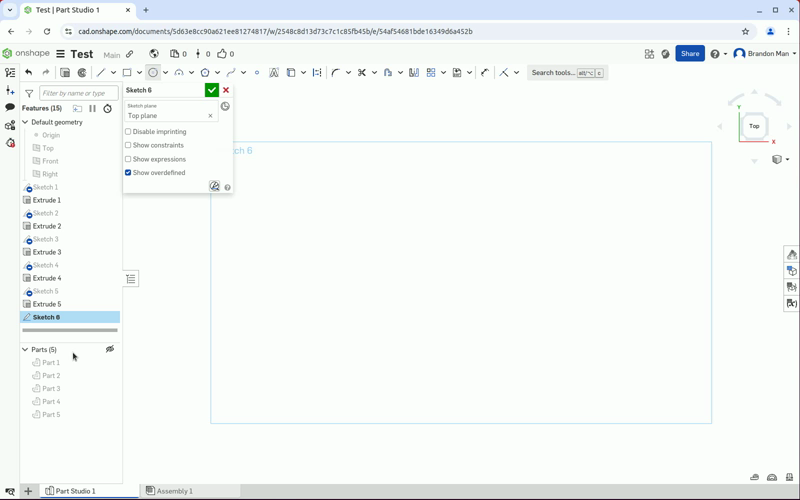
mouse_move(461, 282)
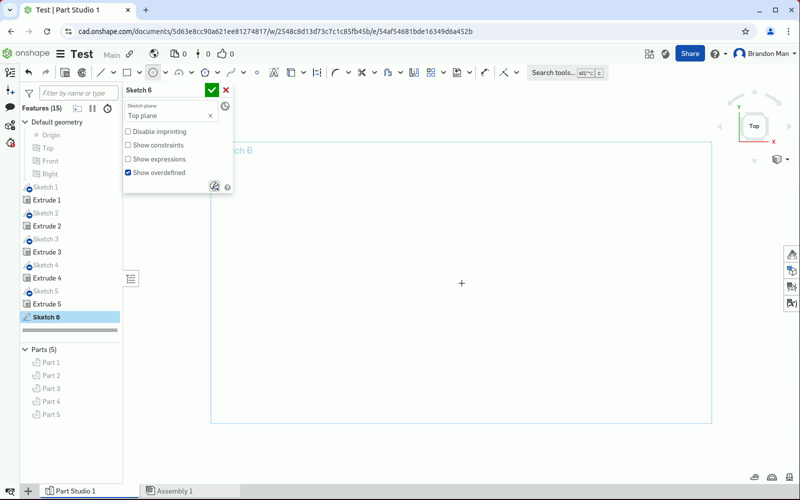
click(461, 282)
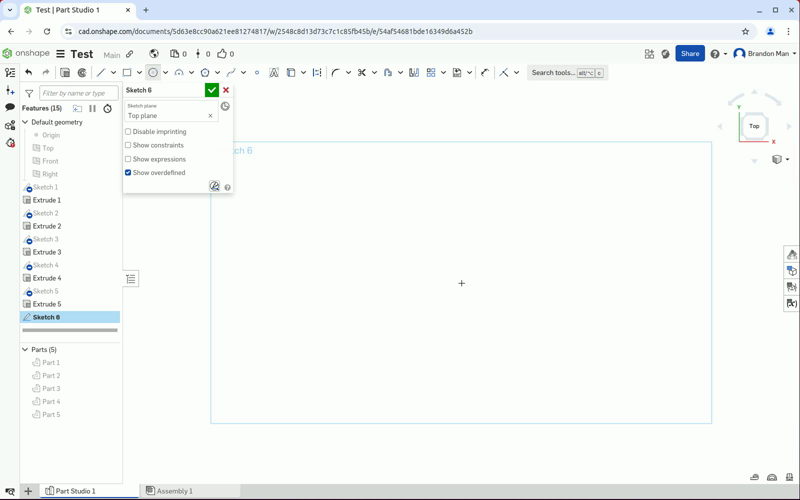
key_up(shift)
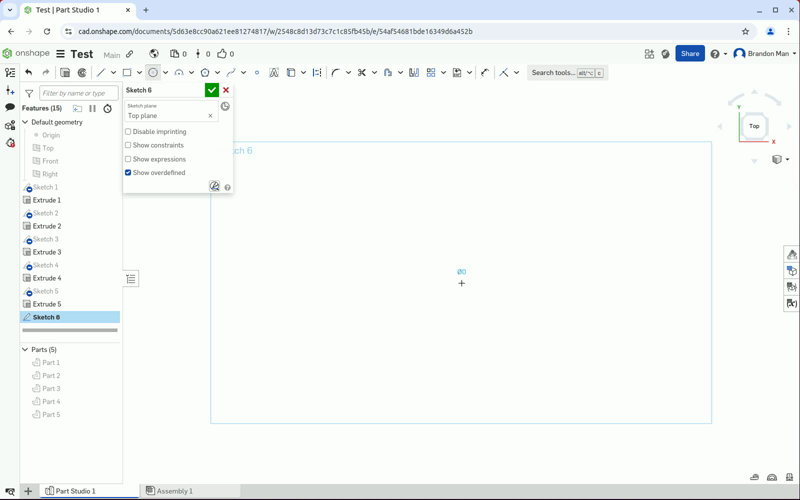
mouse_move(465, 282)
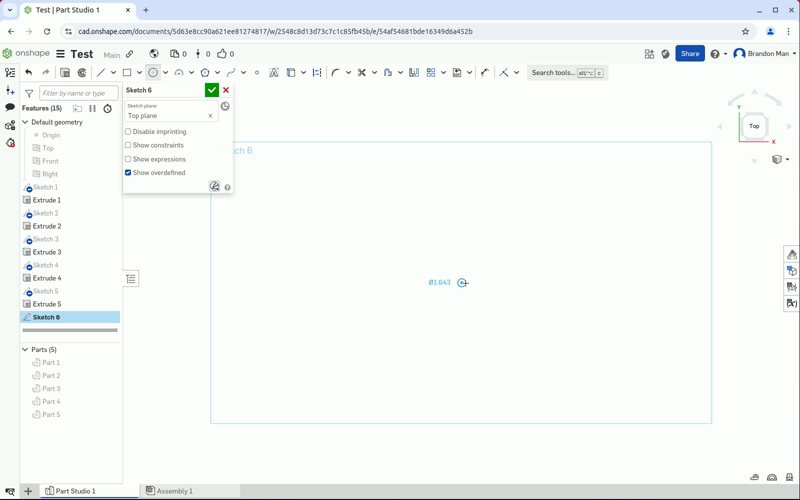
click(465, 282)
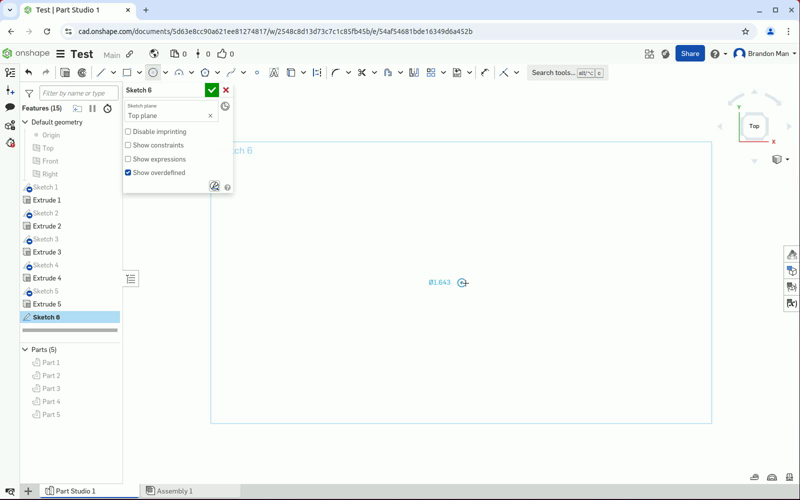
key(esc)
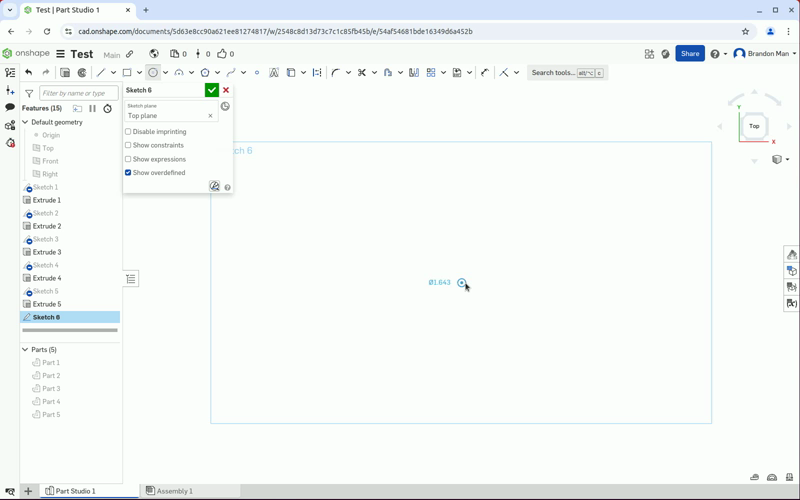
key(c)
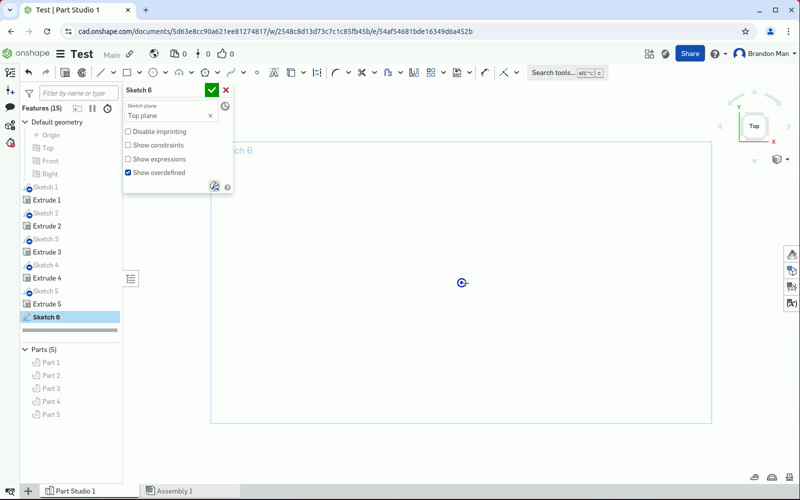
key_down(shift)
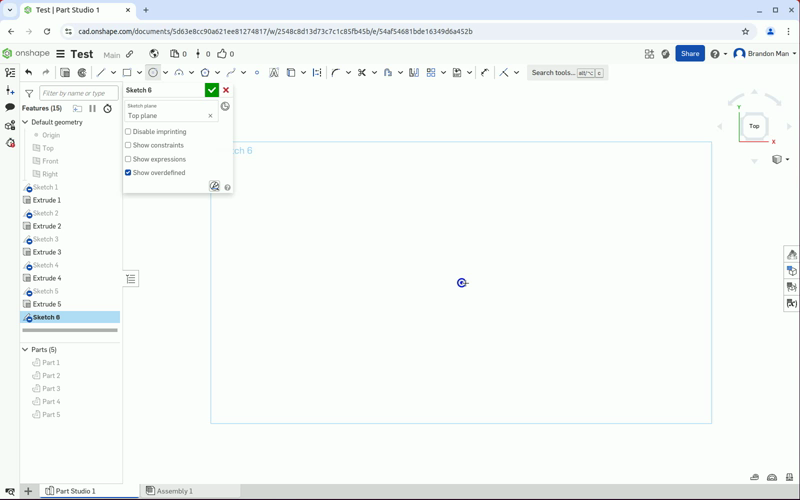
mouse_move(461, 282)
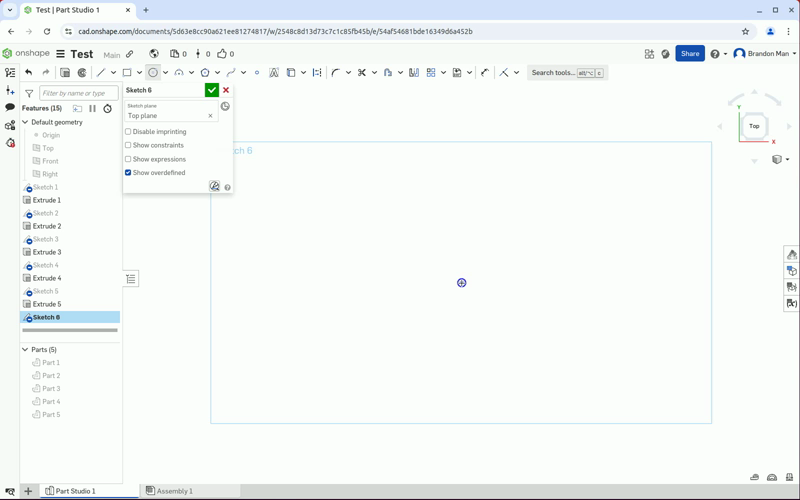
scroll(6)
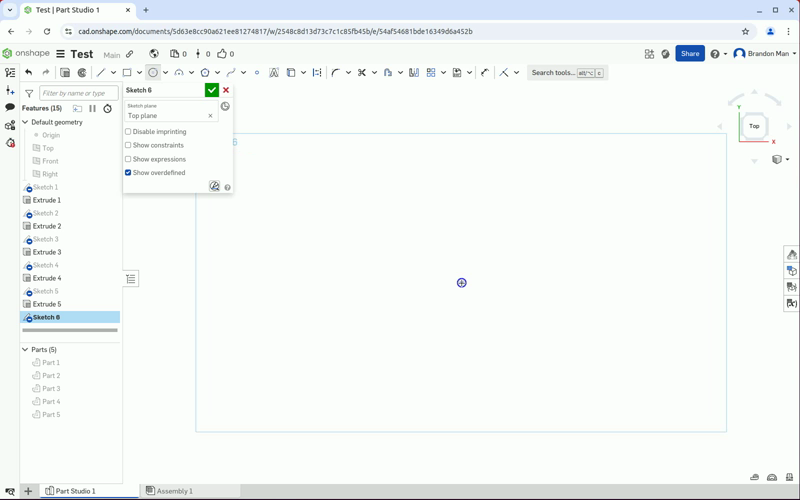
scroll(6)
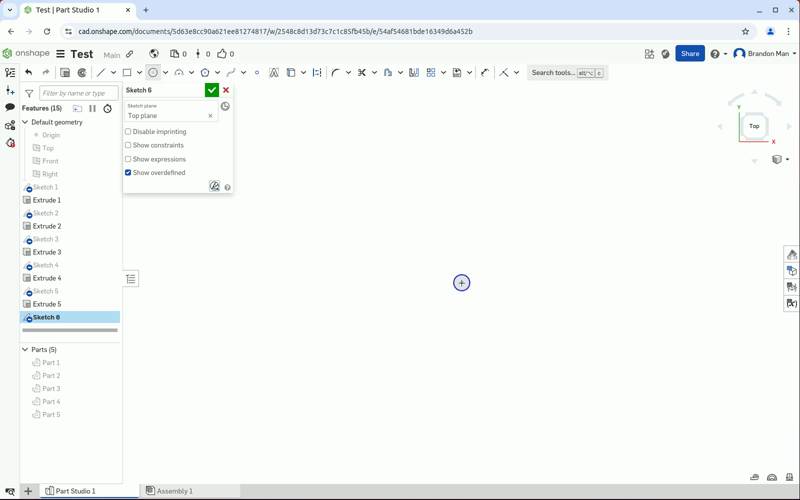
scroll(6)
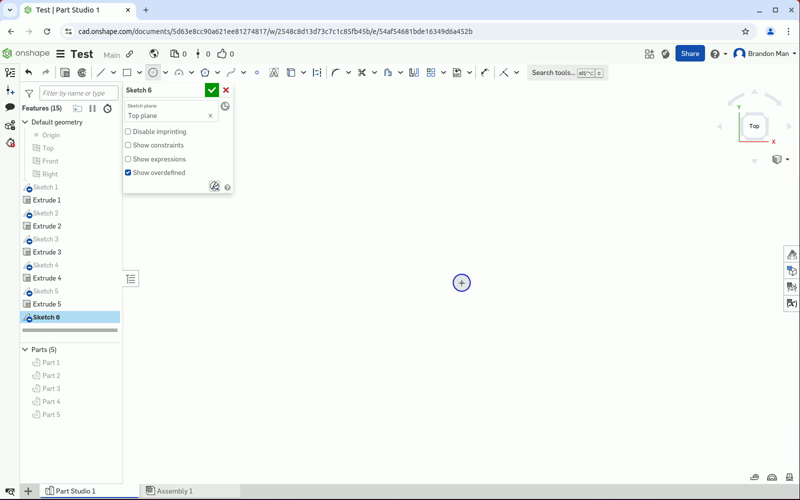
scroll(6)
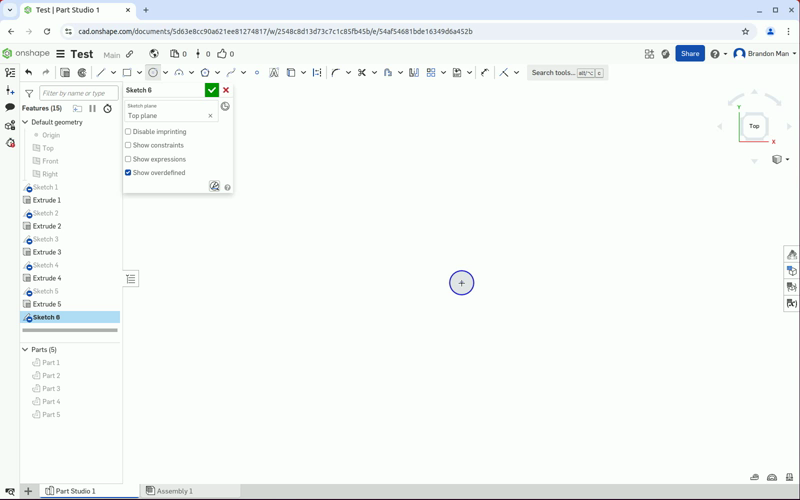
scroll(6)
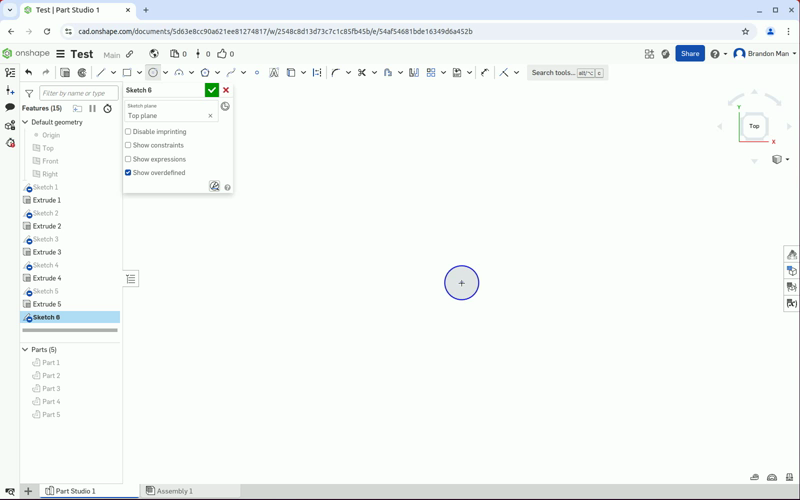
scroll(6)
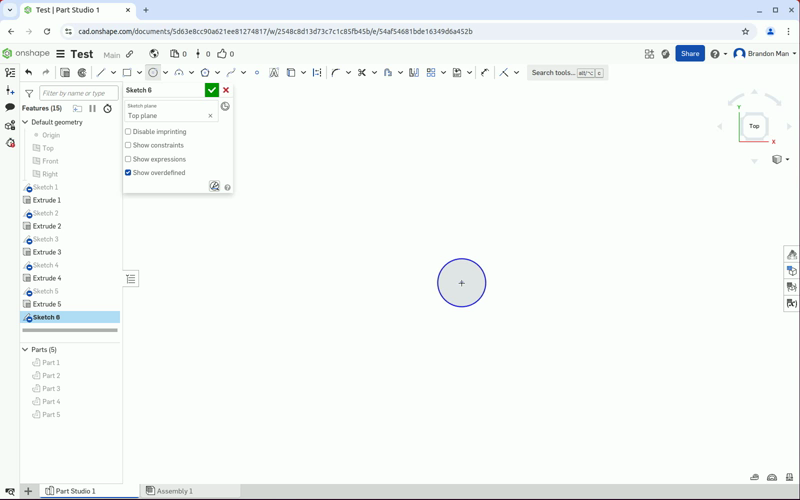
scroll(6)
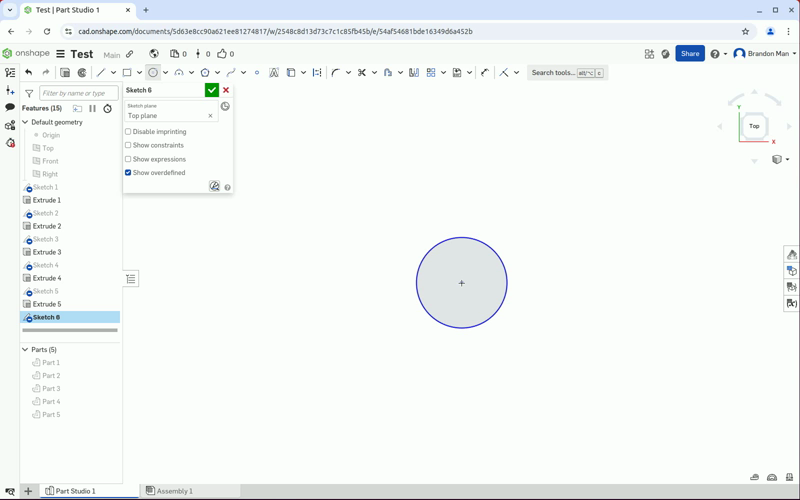
click(461, 282)
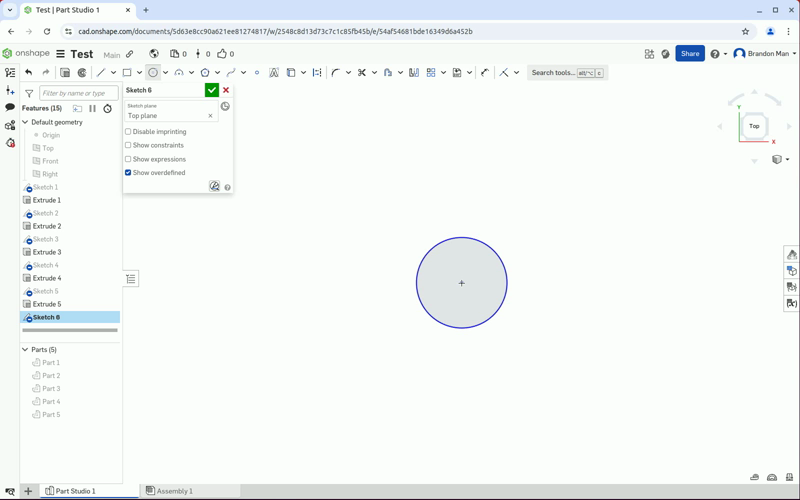
scroll(-6)
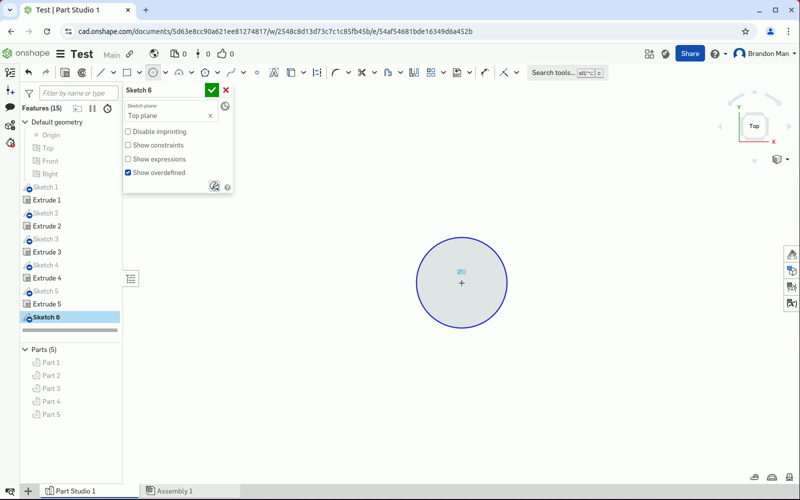
scroll(-6)
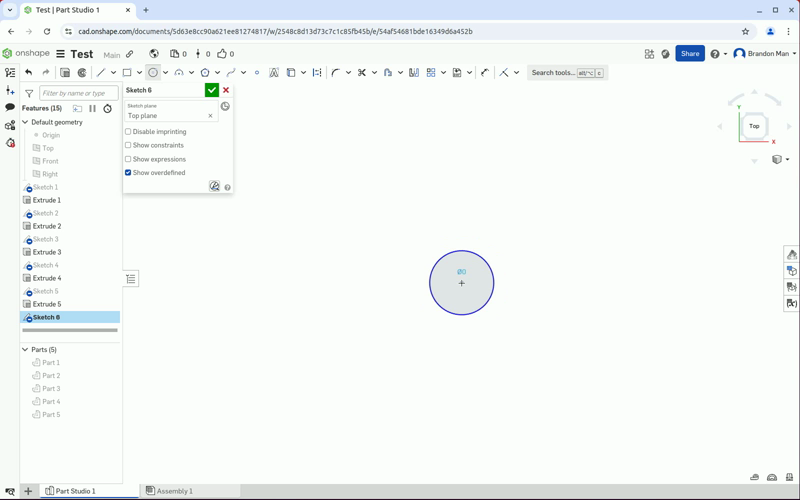
scroll(-6)
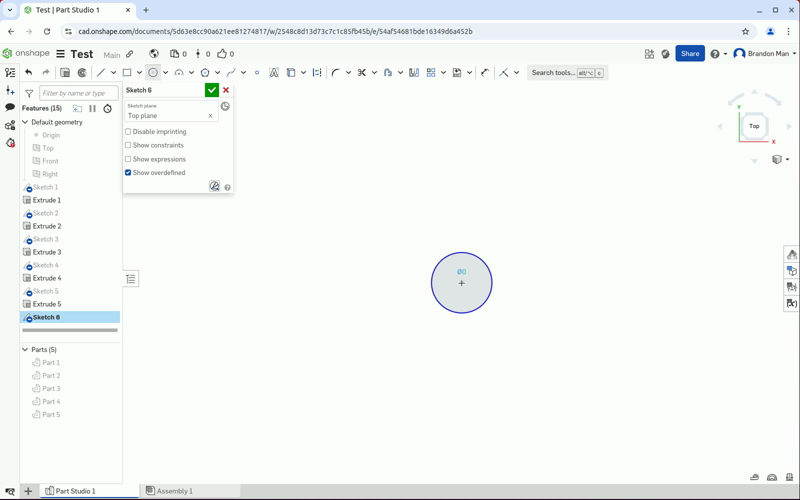
scroll(-6)
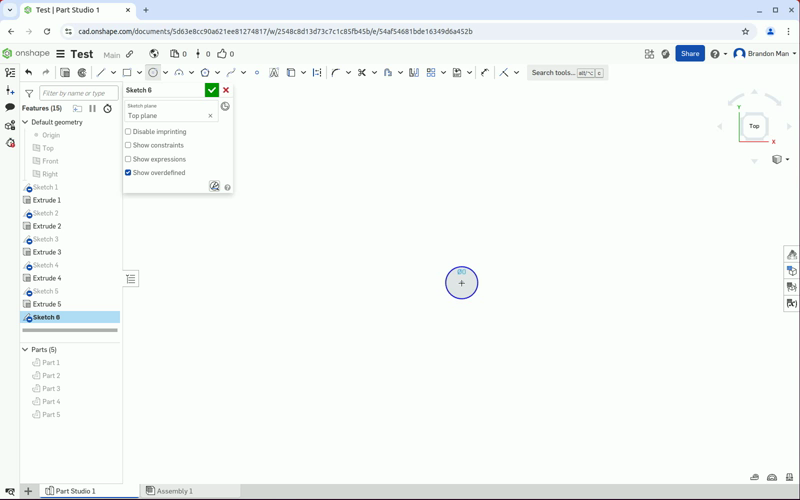
scroll(-6)
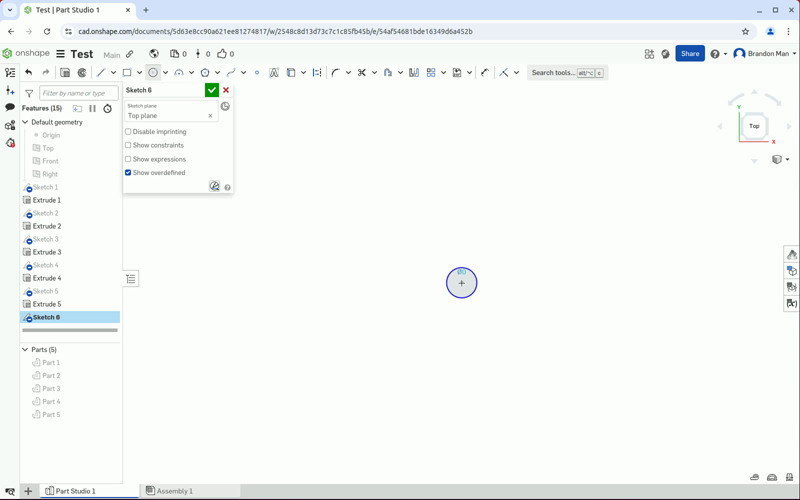
scroll(-6)
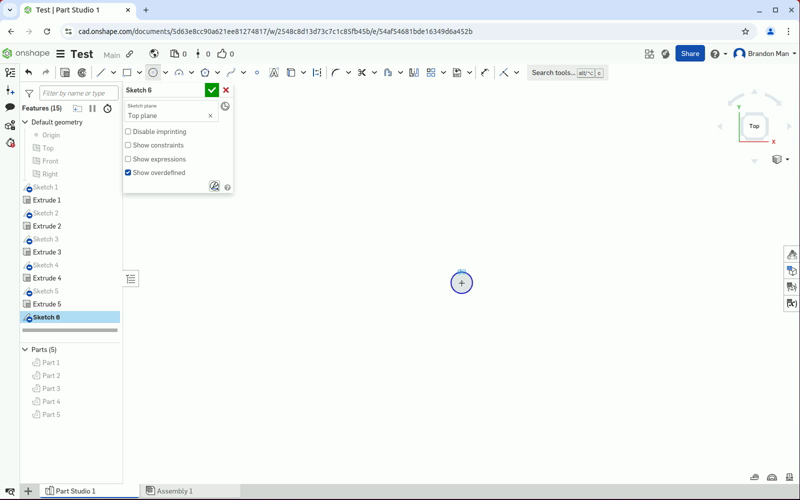
scroll(-6)
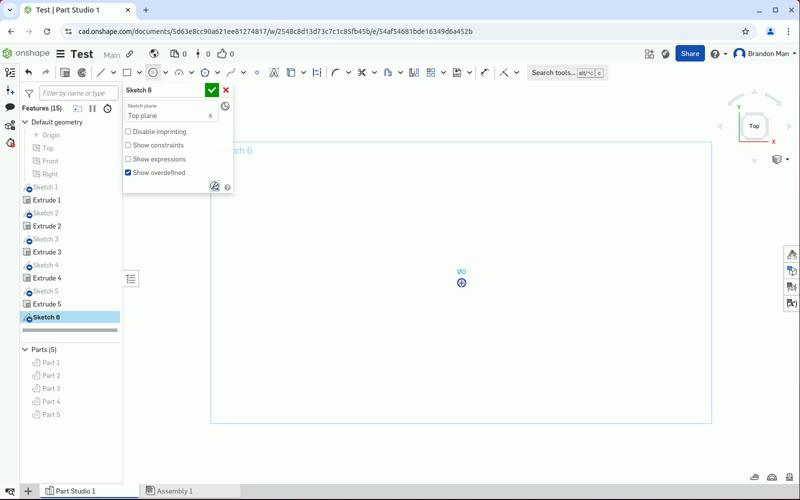
key_up(shift)
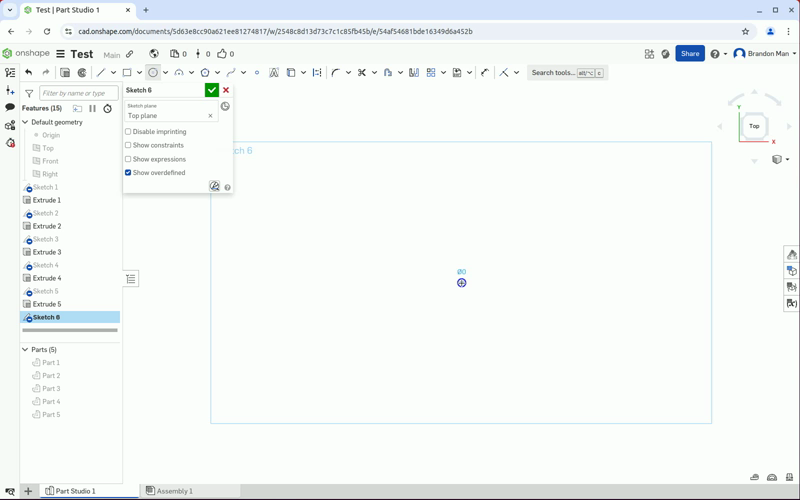
mouse_move(464, 282)
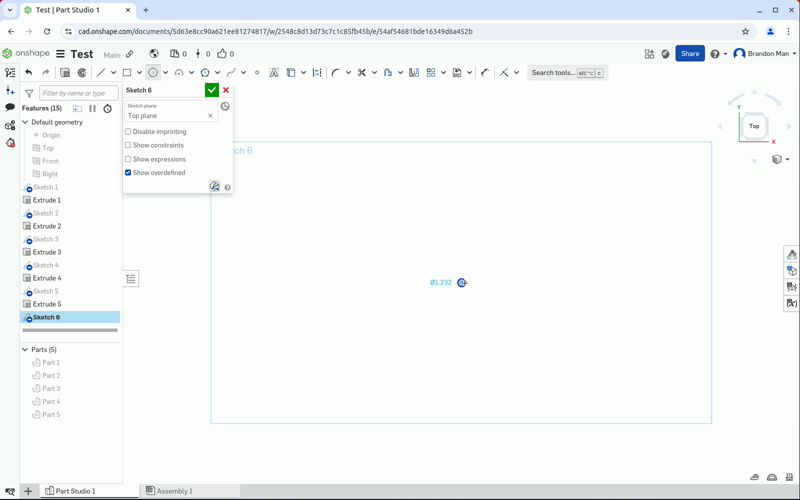
scroll(6)
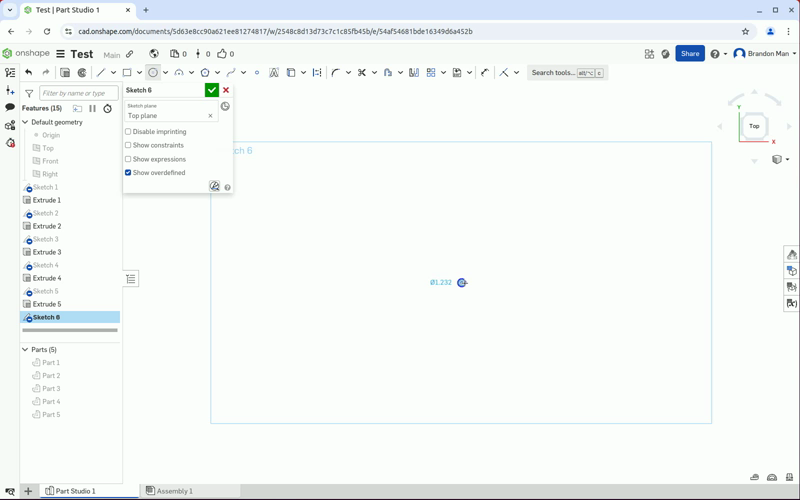
scroll(6)
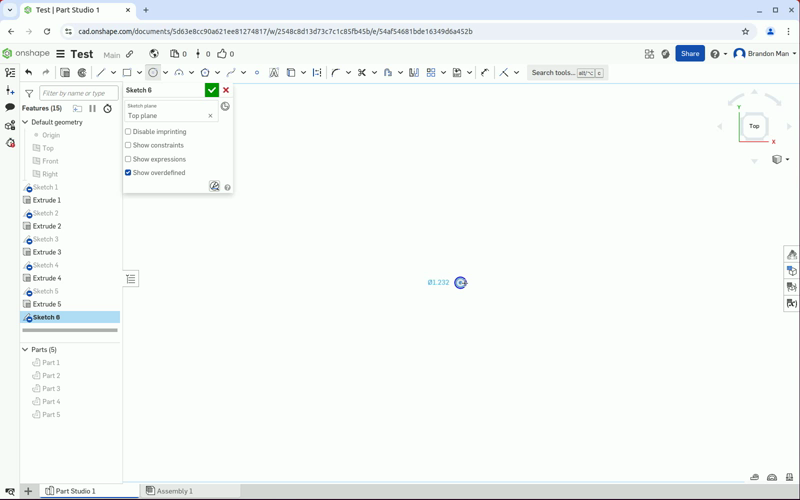
scroll(6)
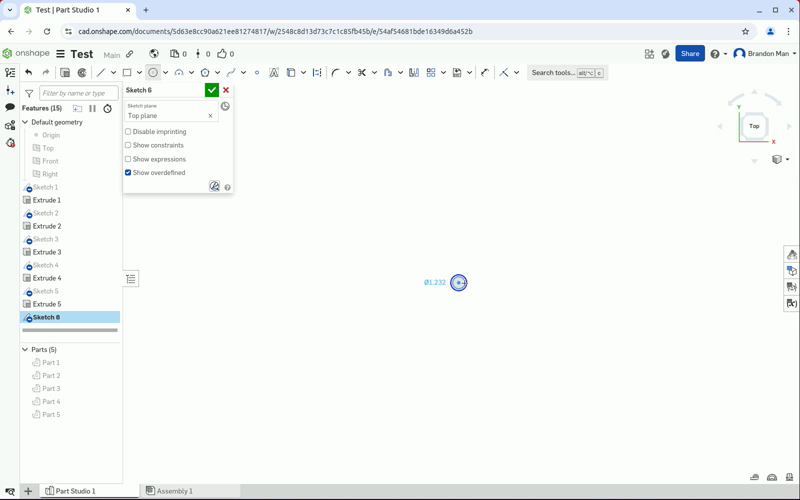
scroll(6)
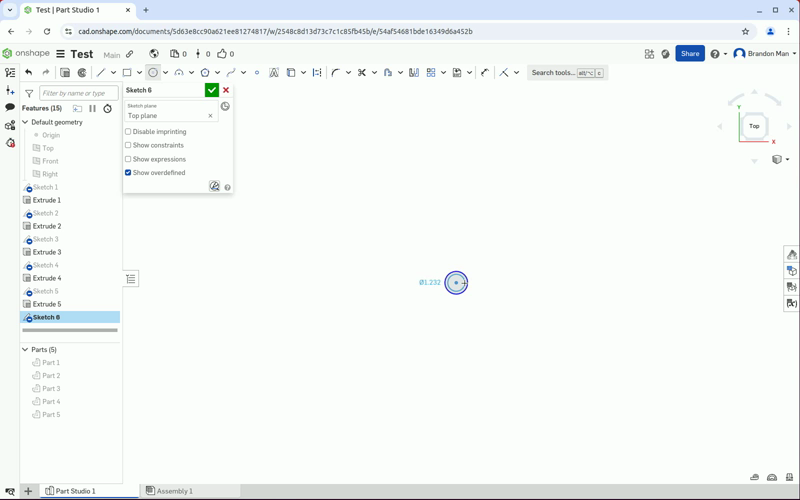
scroll(6)
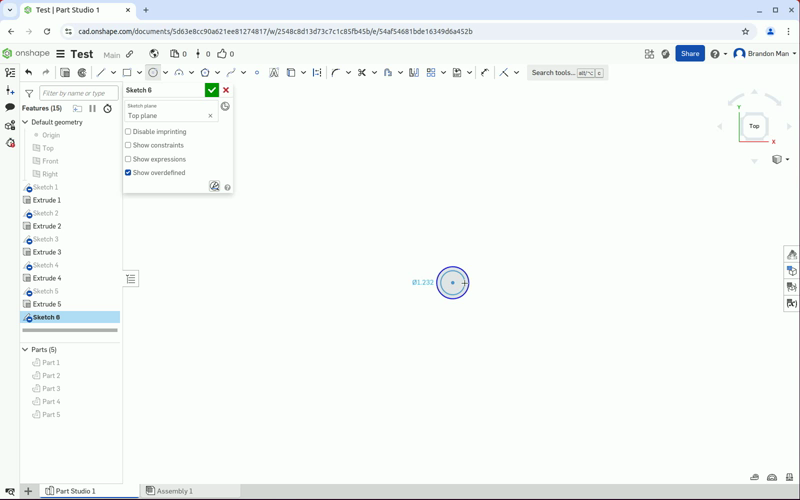
scroll(6)
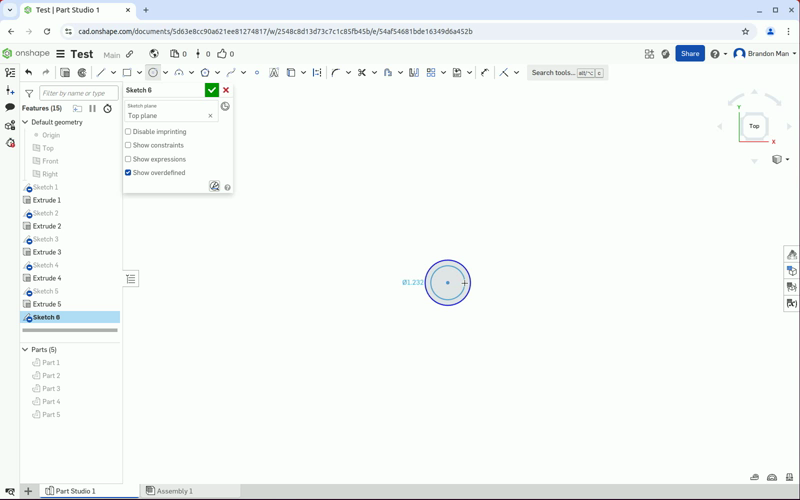
scroll(6)
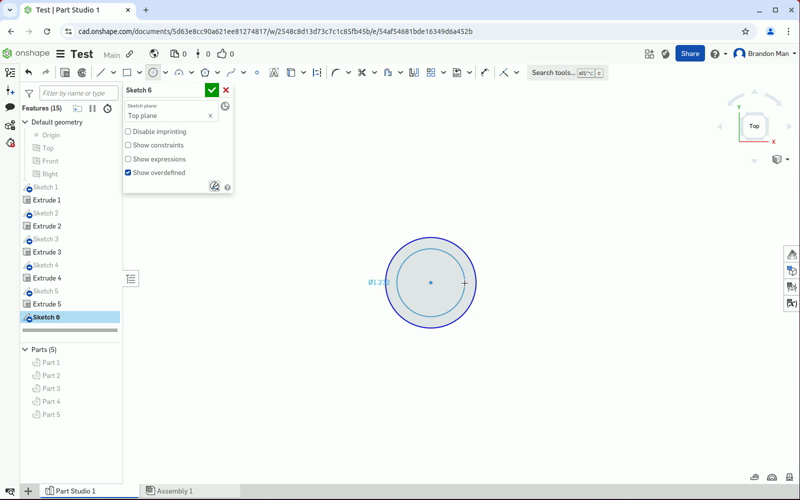
click(464, 282)
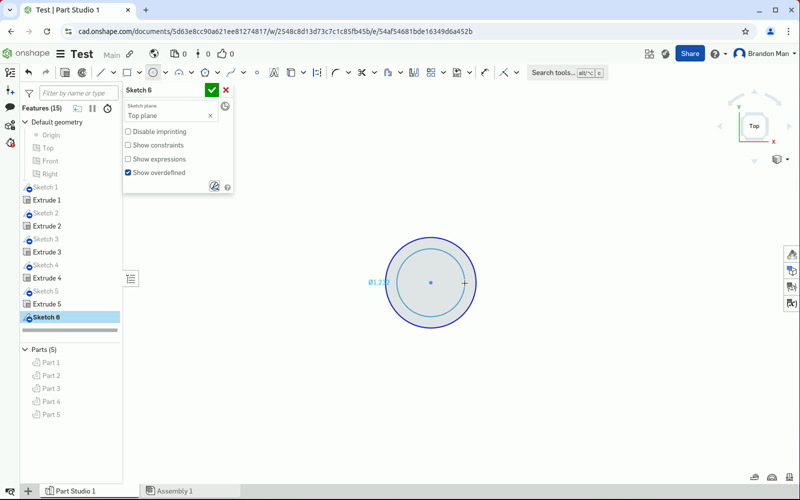
scroll(-6)
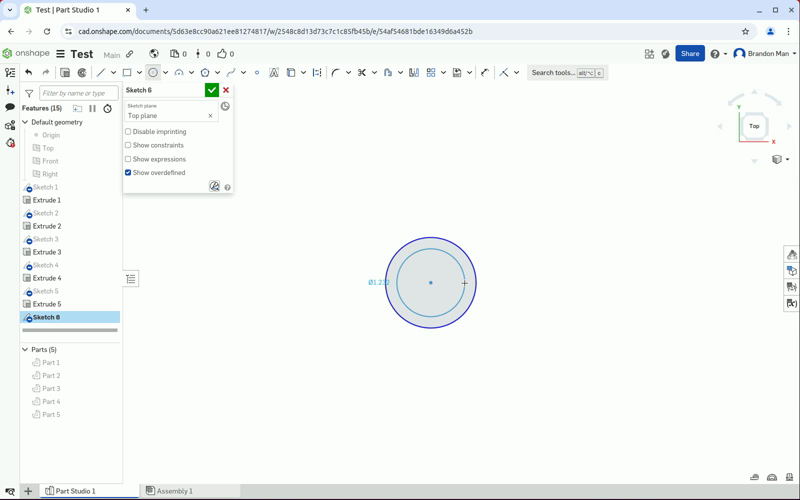
scroll(-6)
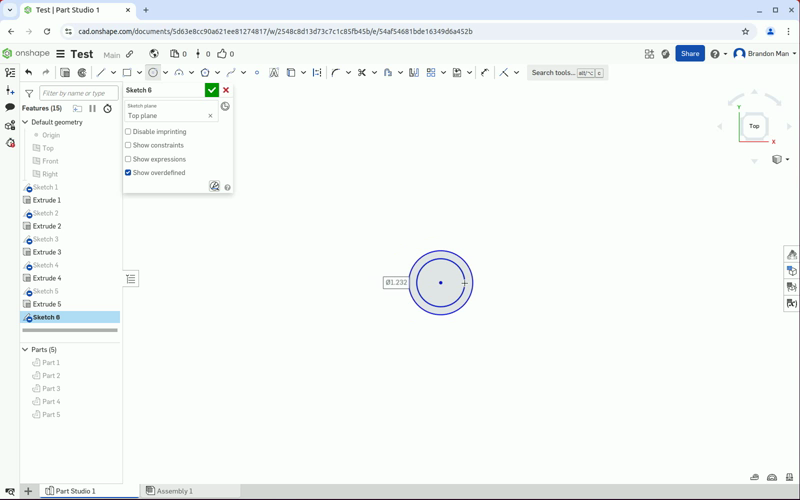
scroll(-6)
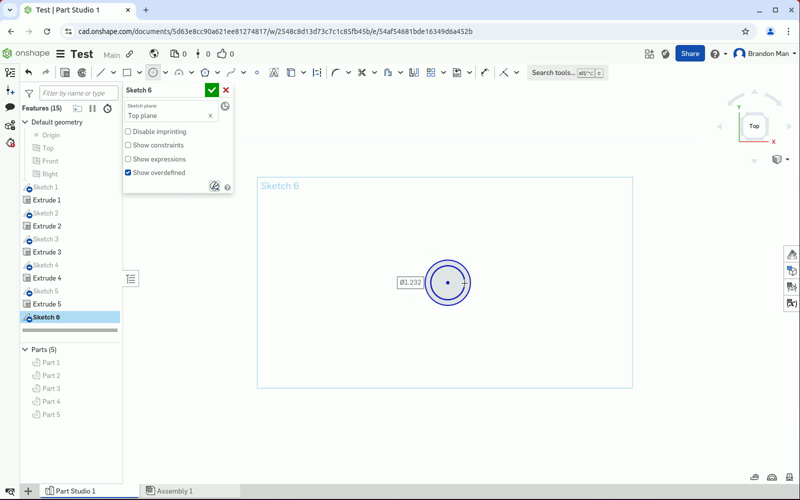
scroll(-6)
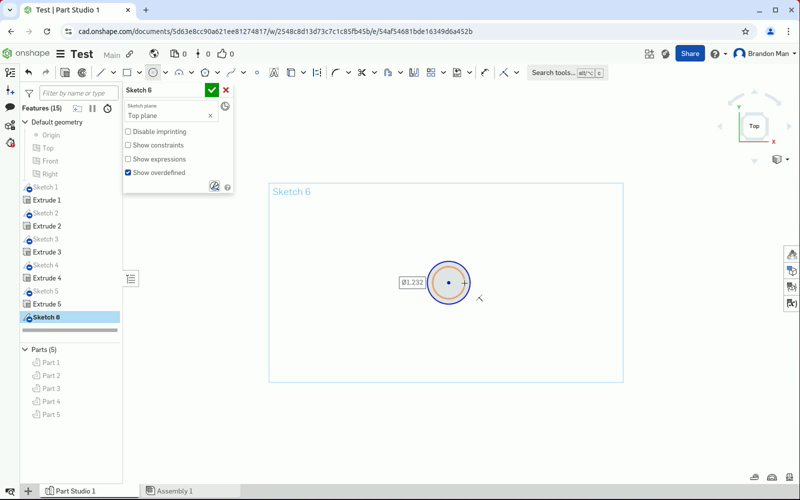
scroll(-6)
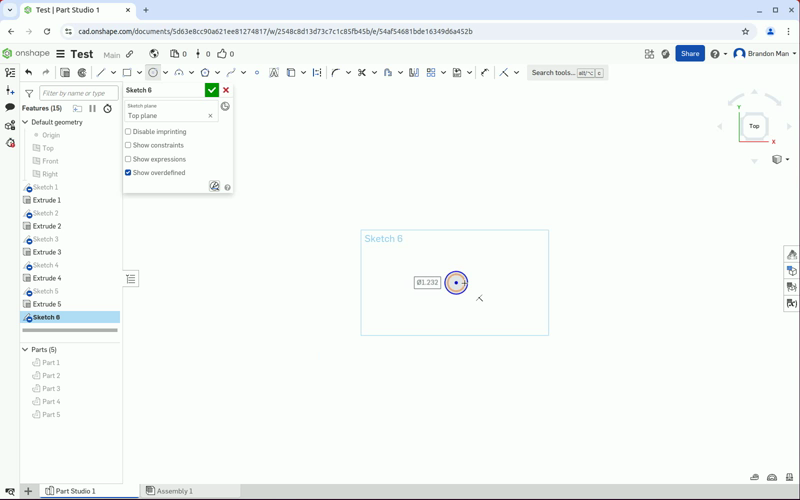
scroll(-6)
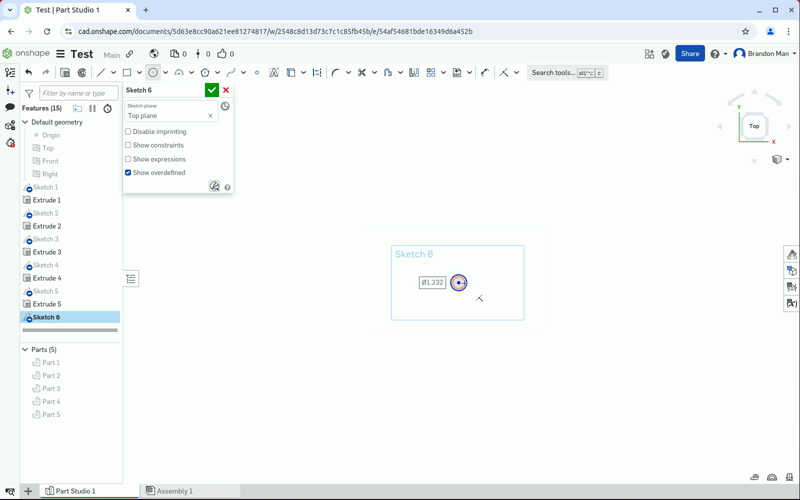
scroll(-6)
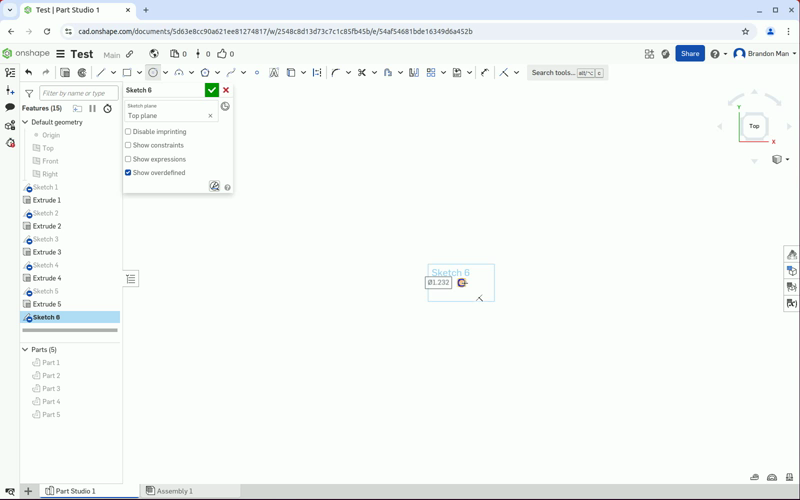
key(esc)
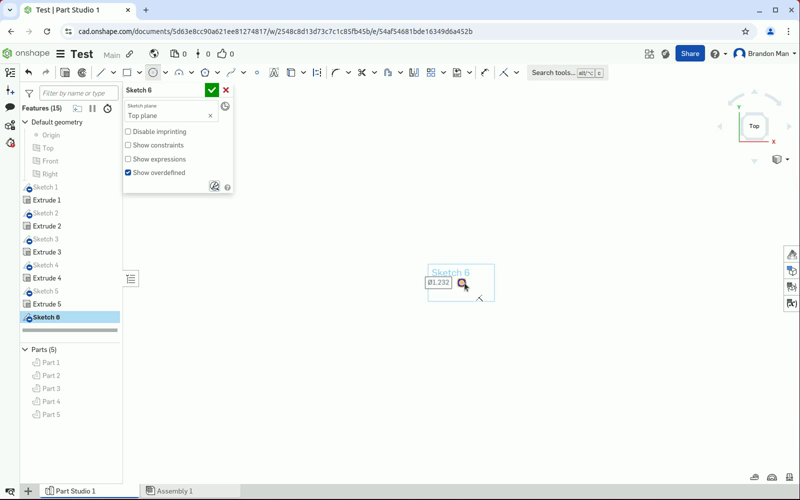
mouse_move(464, 283)
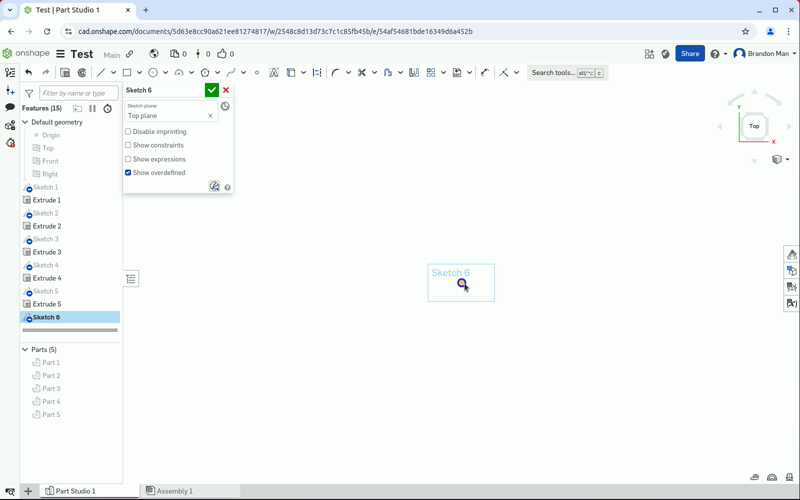
scroll(6)
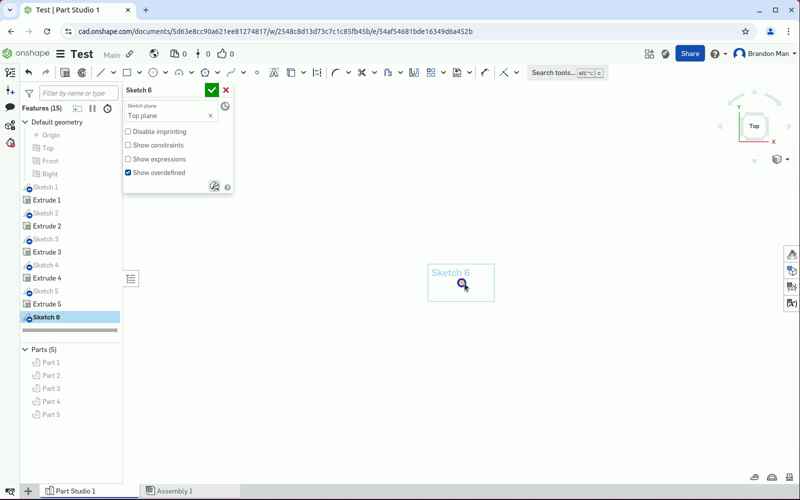
scroll(6)
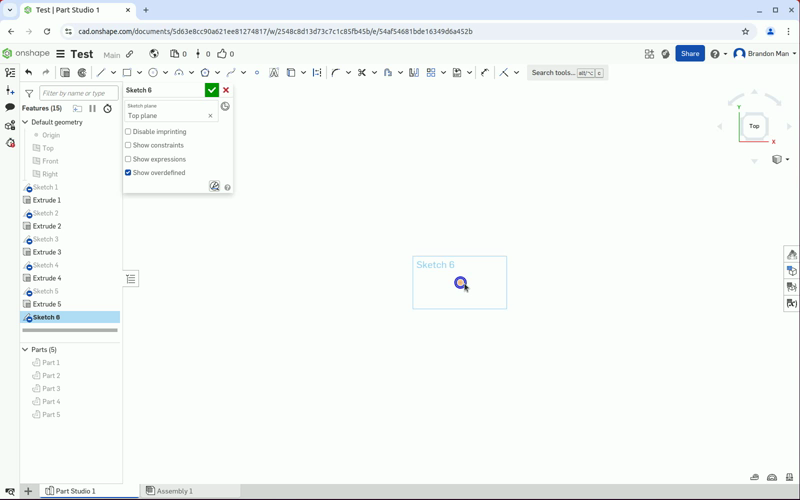
scroll(6)
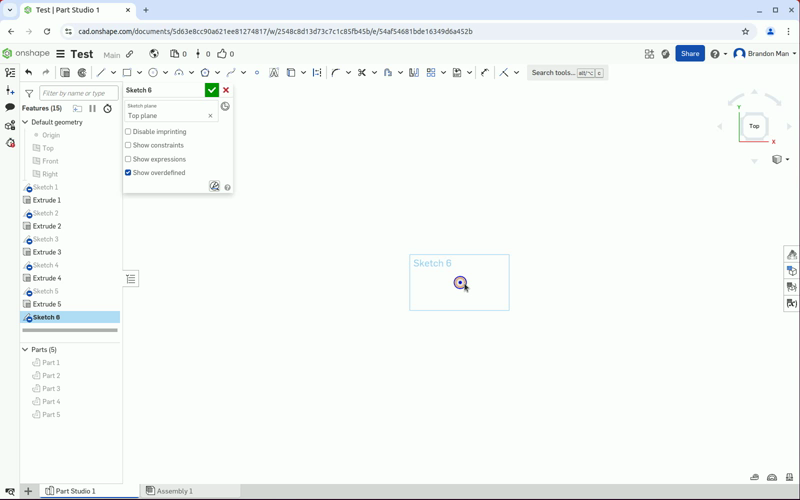
scroll(6)
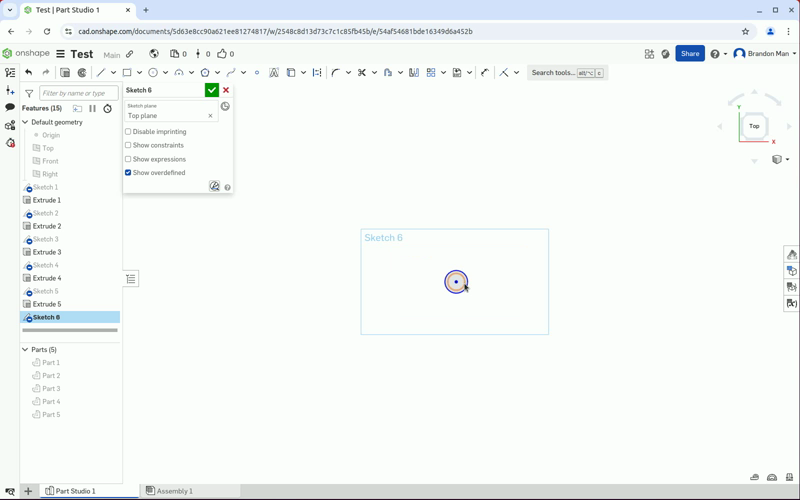
scroll(6)
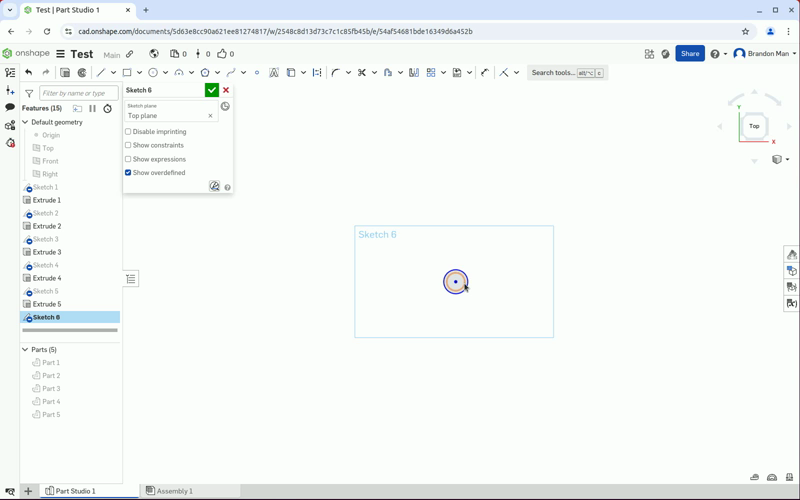
scroll(6)
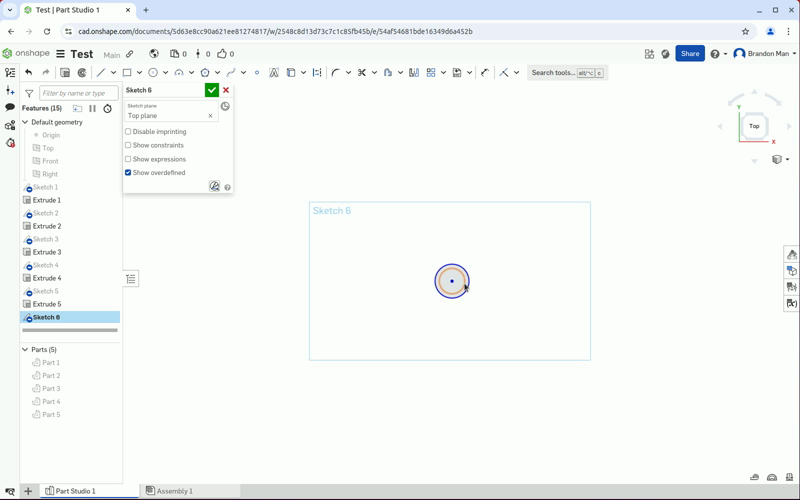
scroll(6)
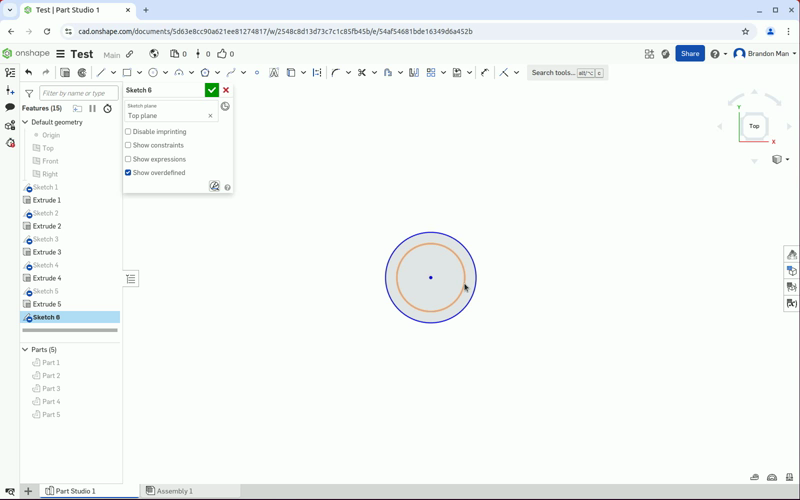
click(464, 283)
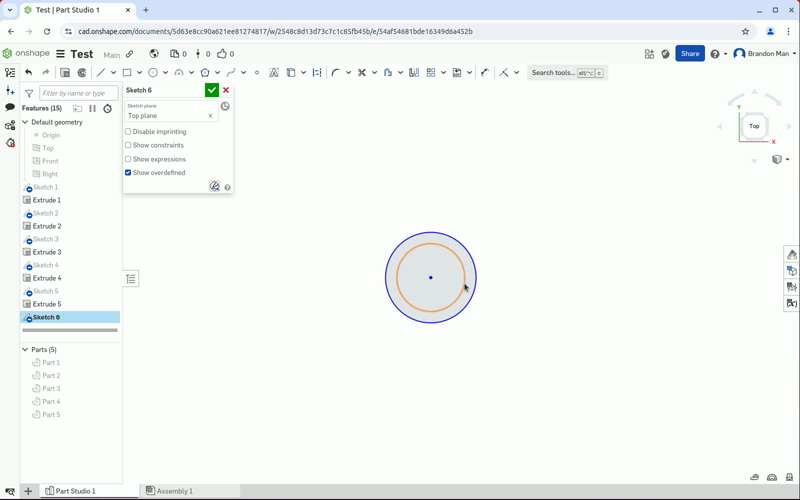
scroll(-6)
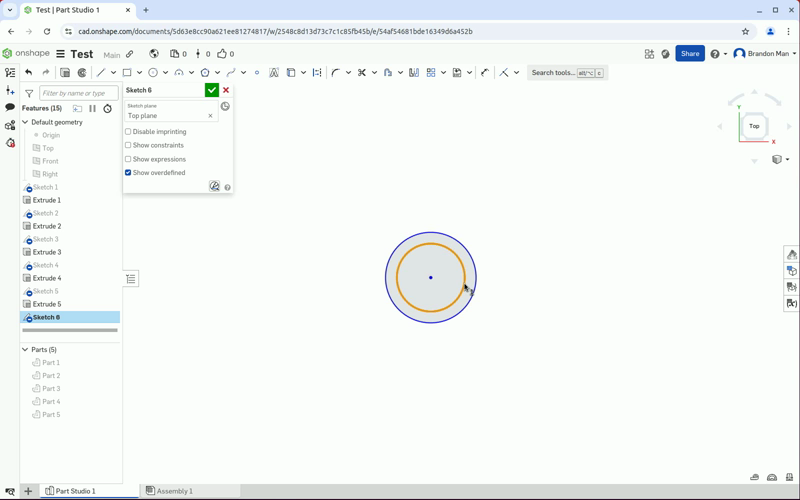
scroll(-6)
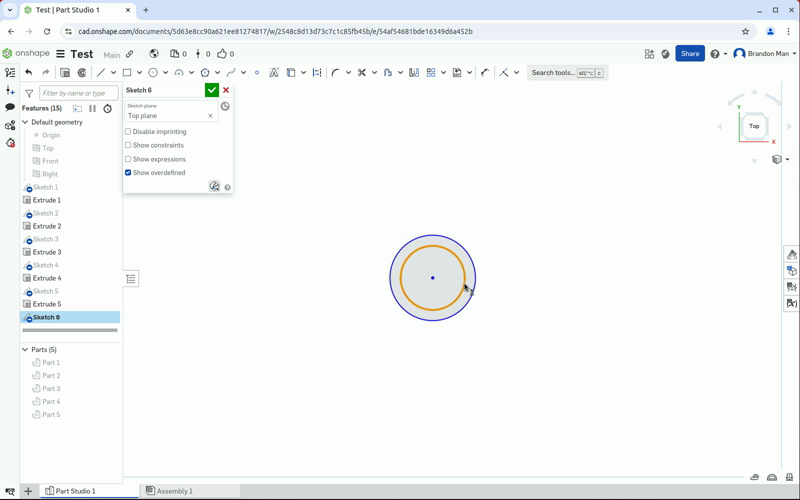
scroll(-6)
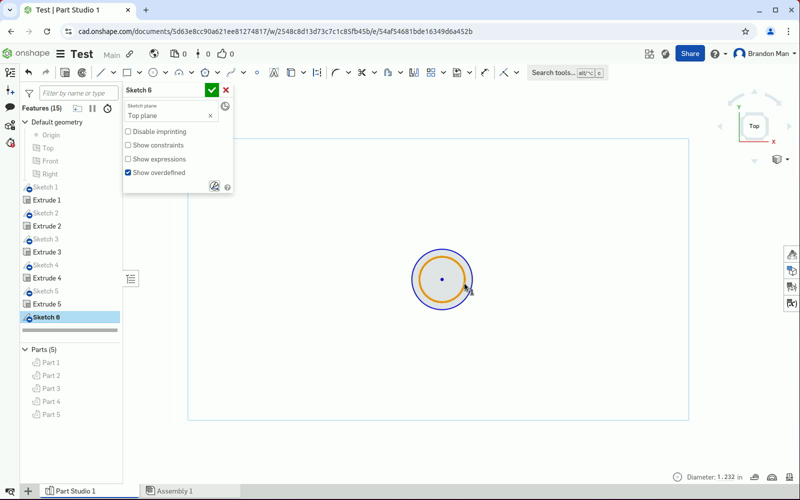
scroll(-6)
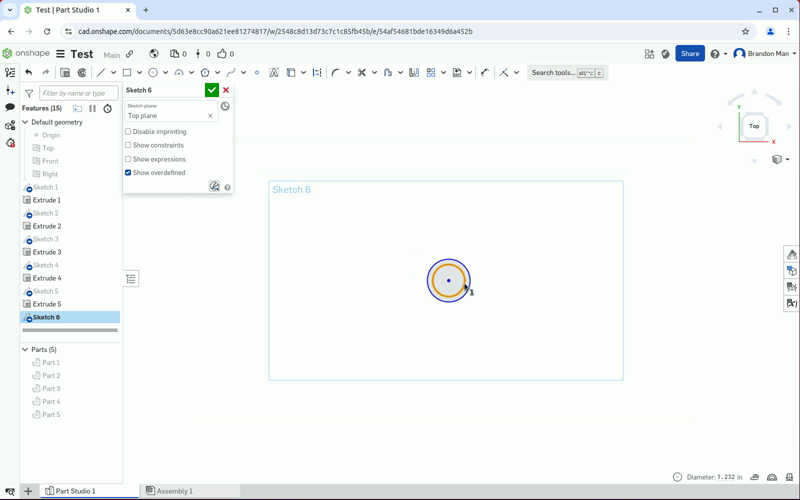
scroll(-6)
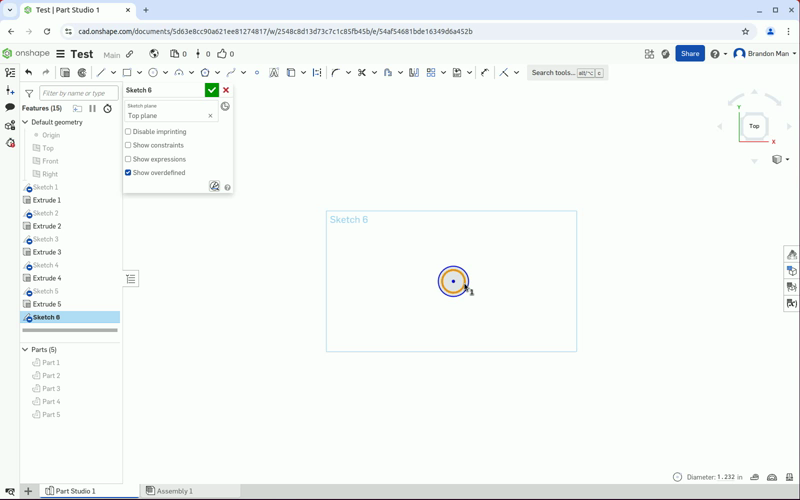
scroll(-6)
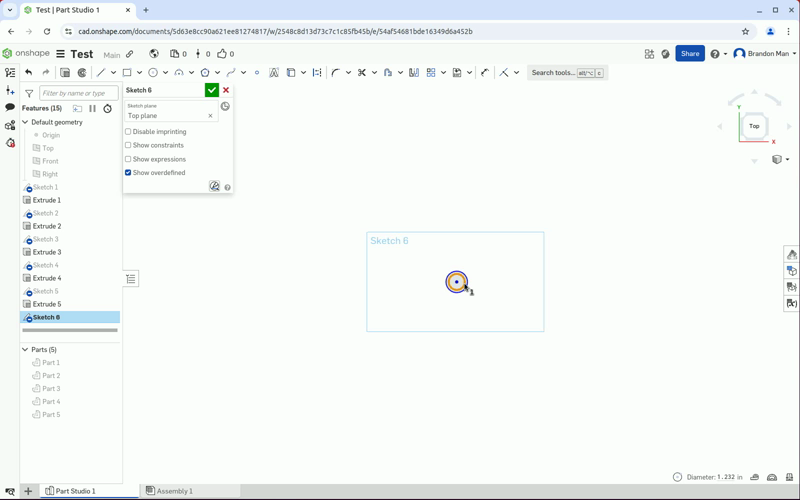
scroll(-6)
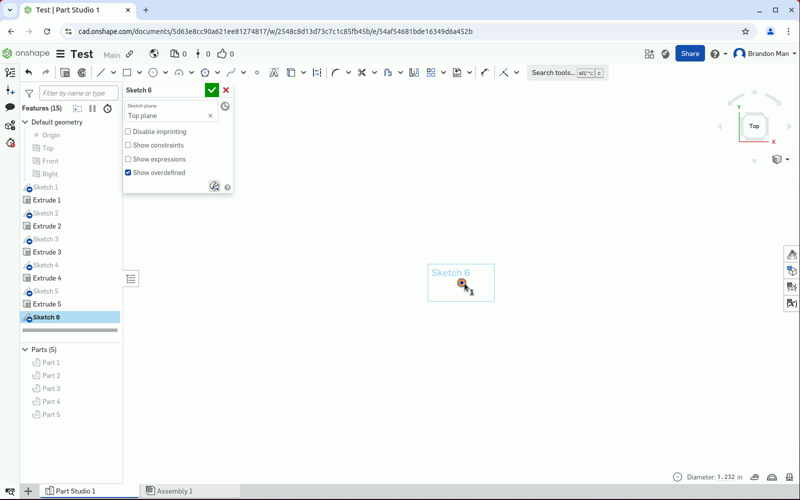
mouse_move(73, 352)
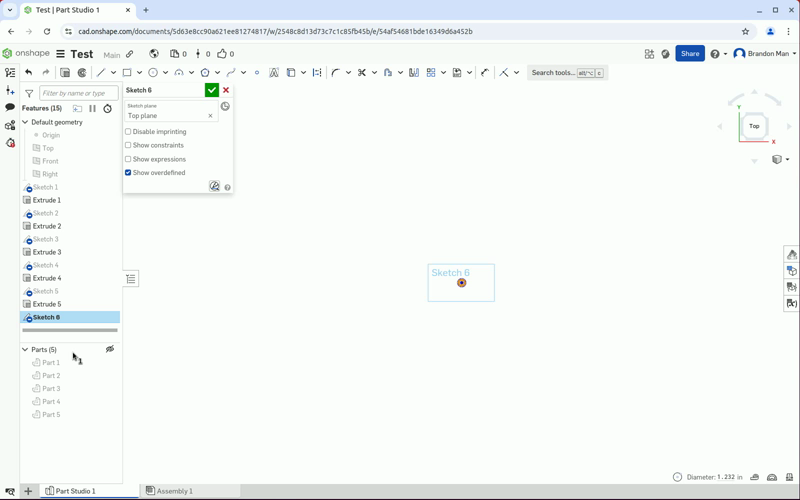
key(shift+y)
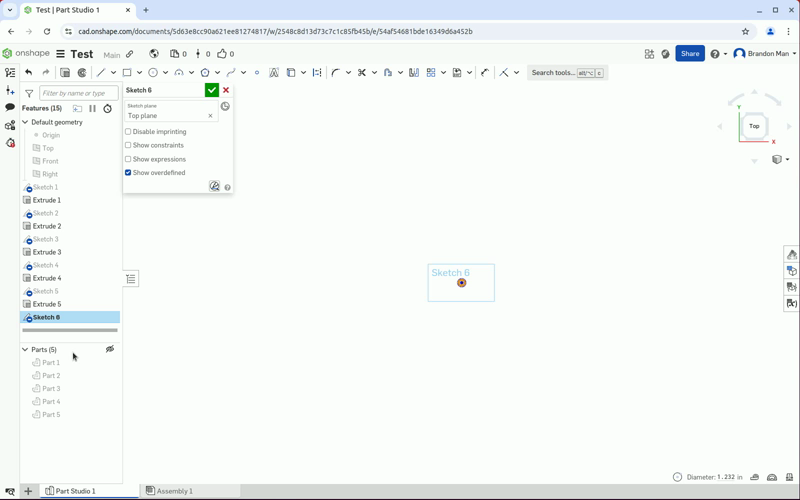
key(shift+e)
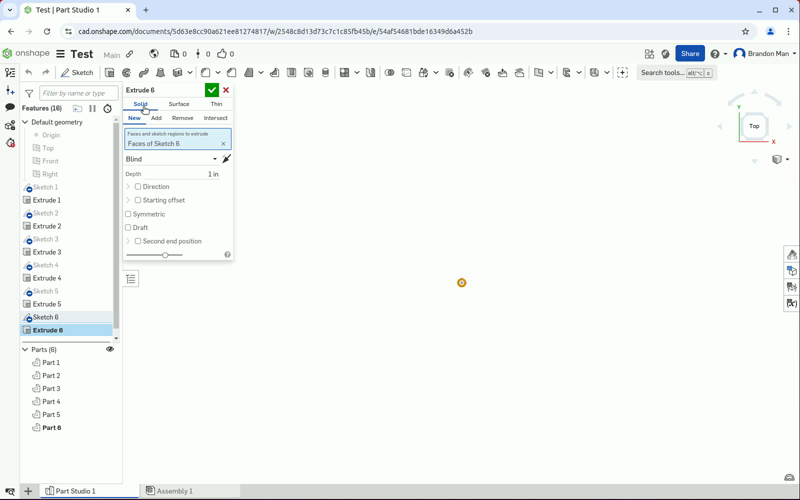
mouse_move(143, 106)
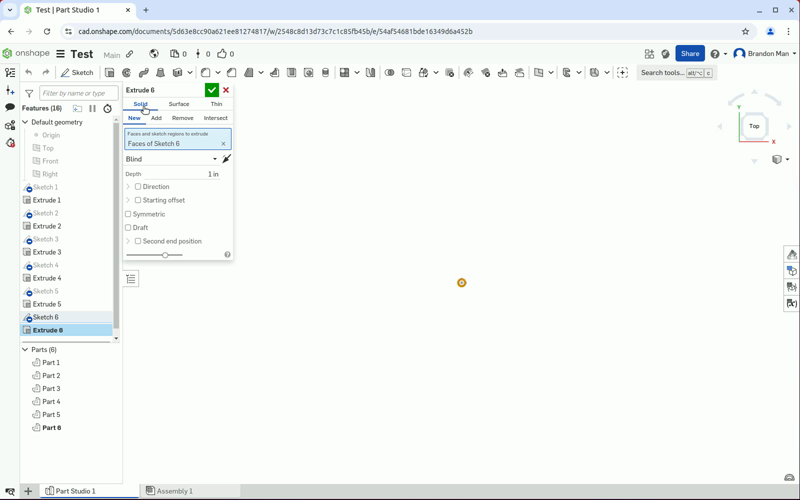
click(143, 106)
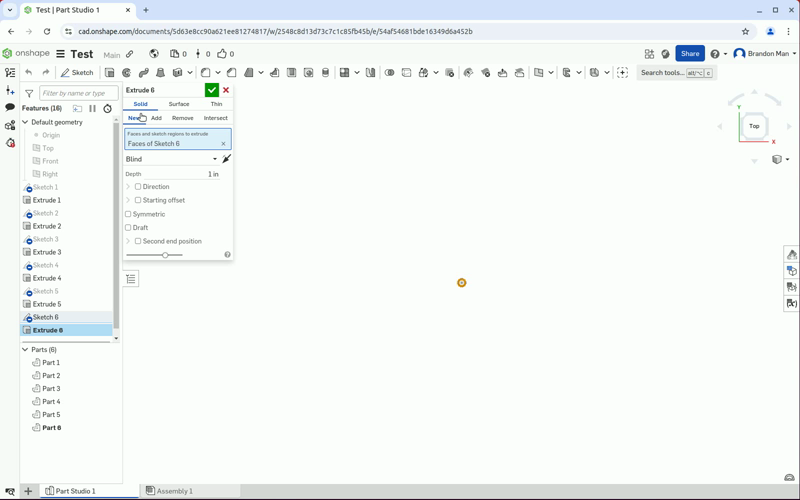
mouse_move(137, 120)
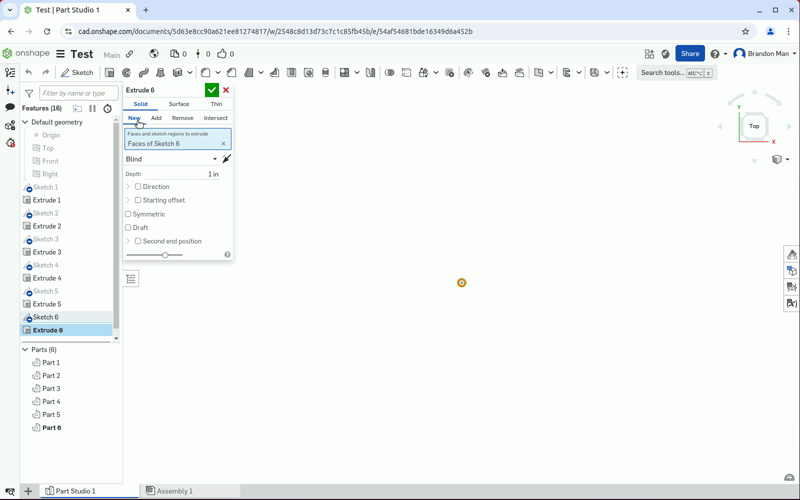
click(137, 120)
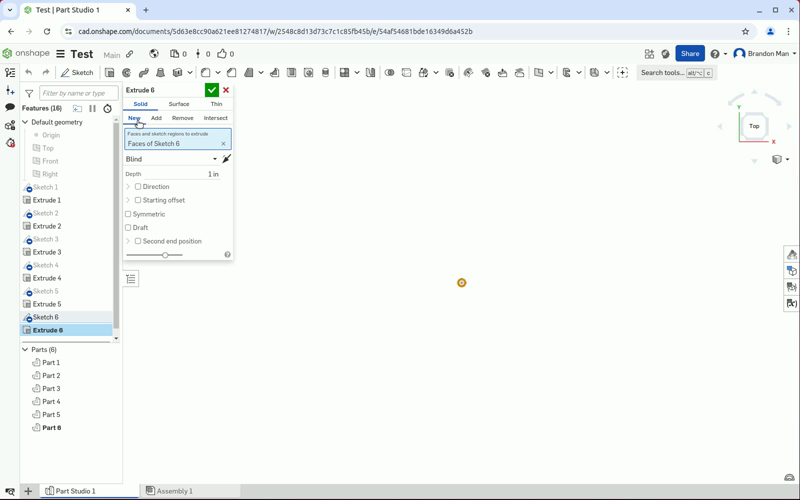
key(tab, 4)
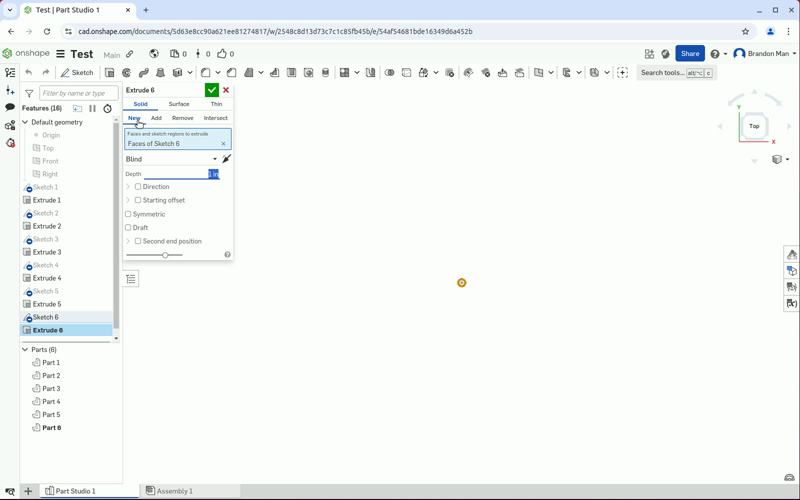
text(-17.813)
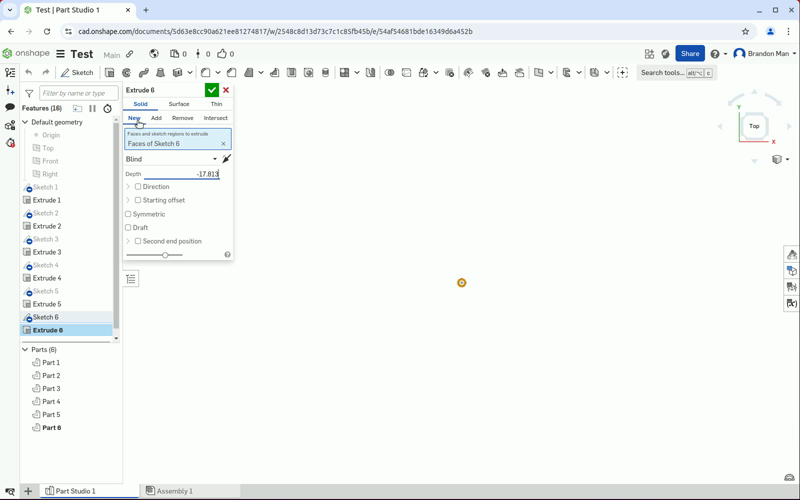
key(enter)
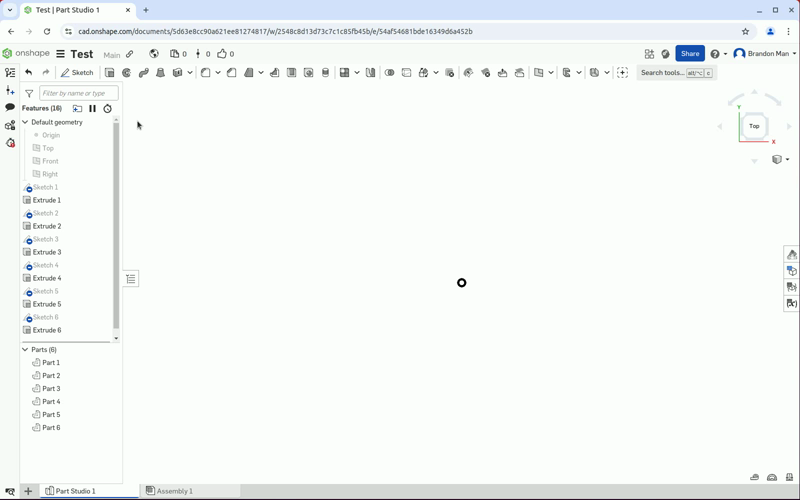
key(shift+h)
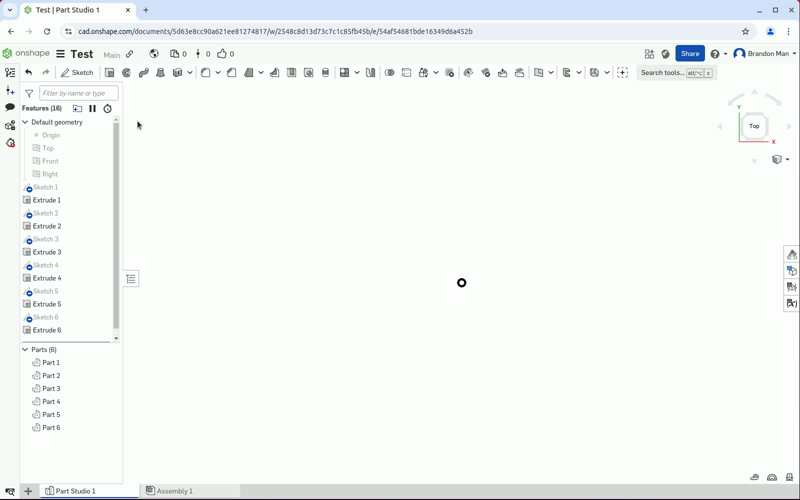
key(shift+h)
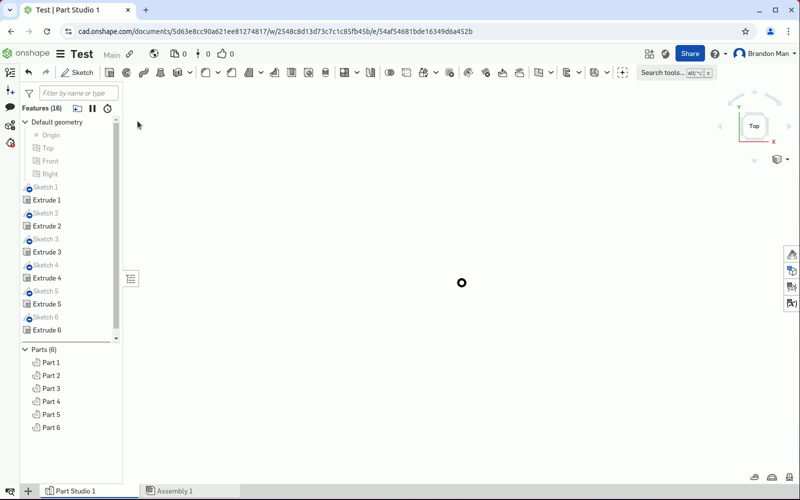
mouse_move(69, 189)
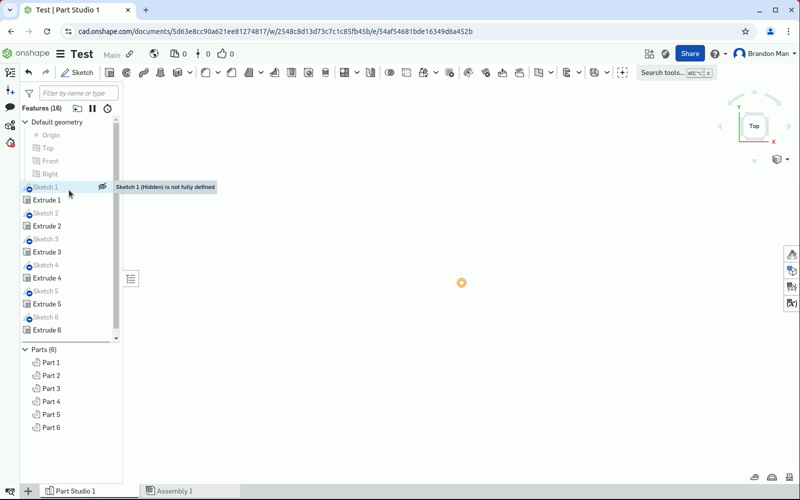
click(69, 189)
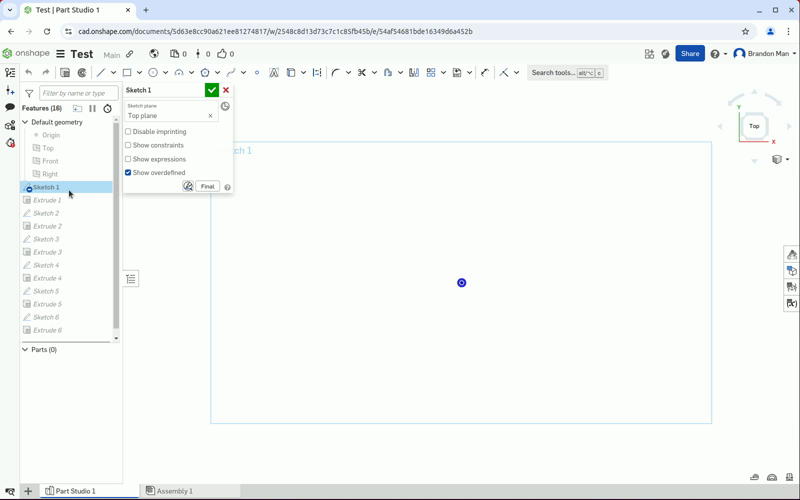
mouse_move(229, 92)
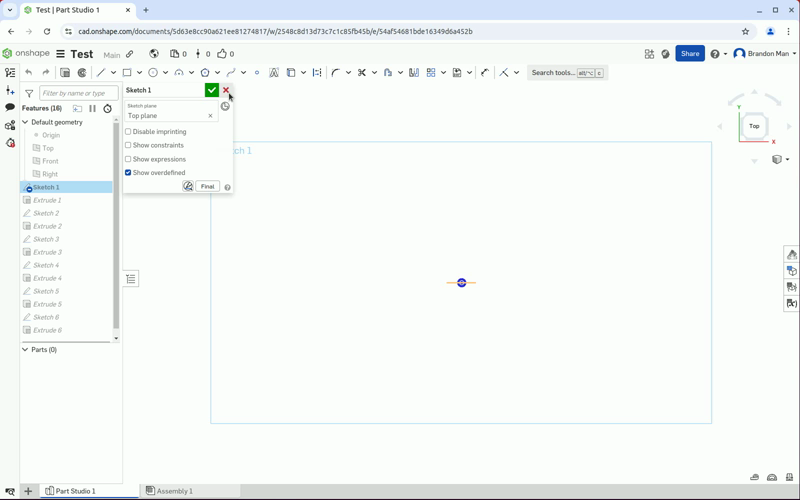
click(229, 92)
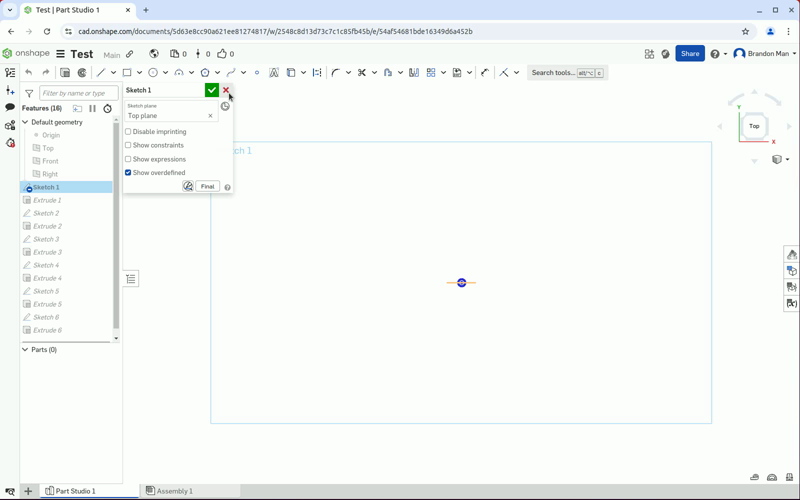
key(shift+s)
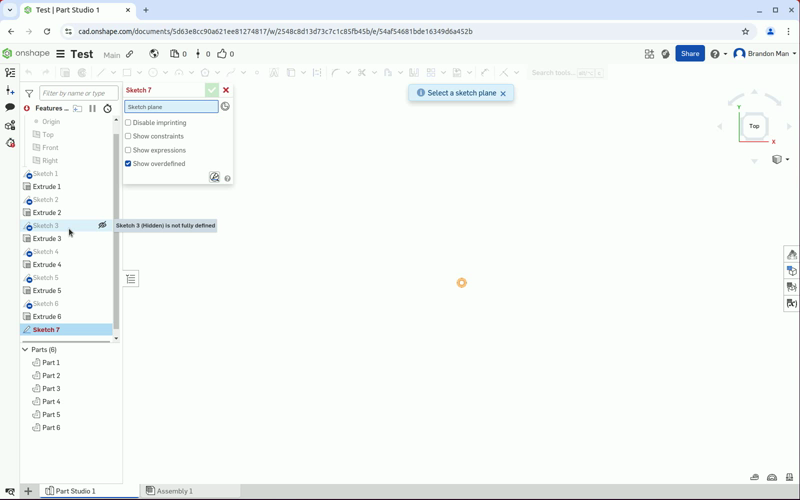
scroll(3)
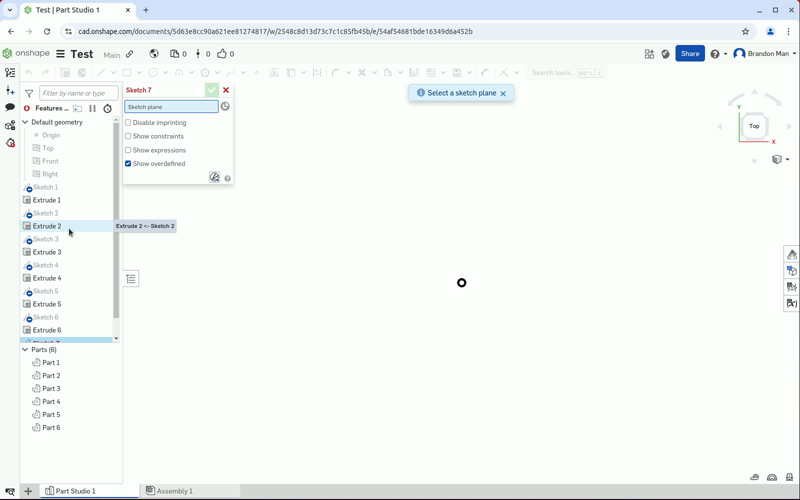
mouse_move(69, 150)
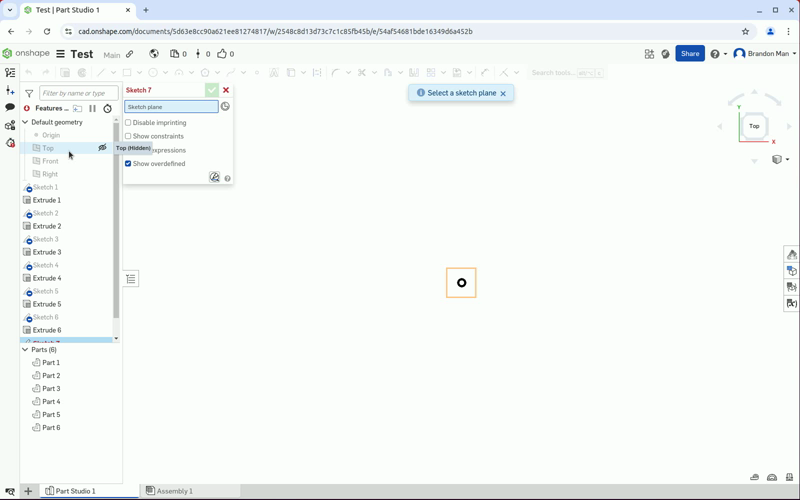
click(69, 150)
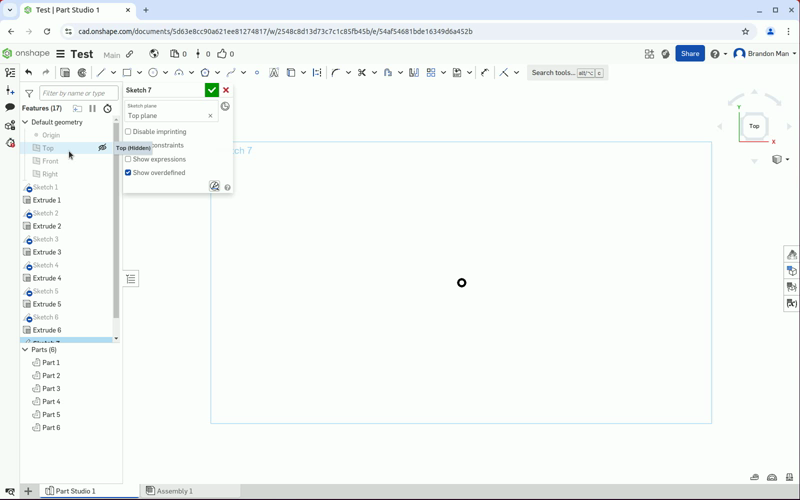
mouse_move(73, 352)
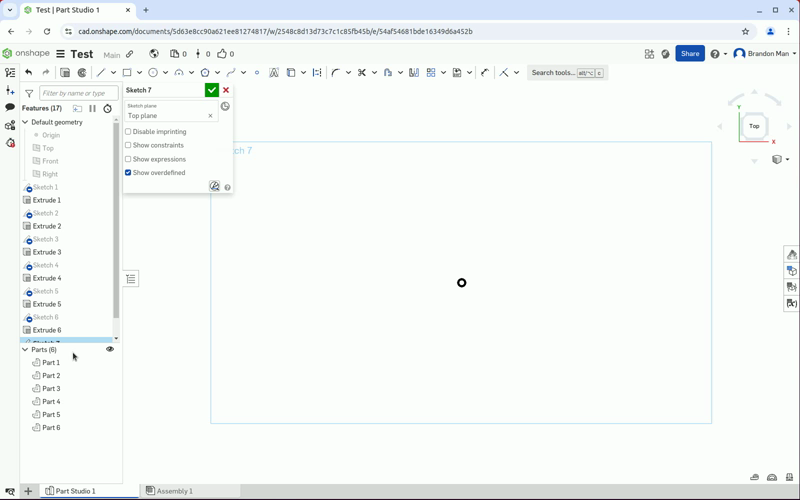
key(y)
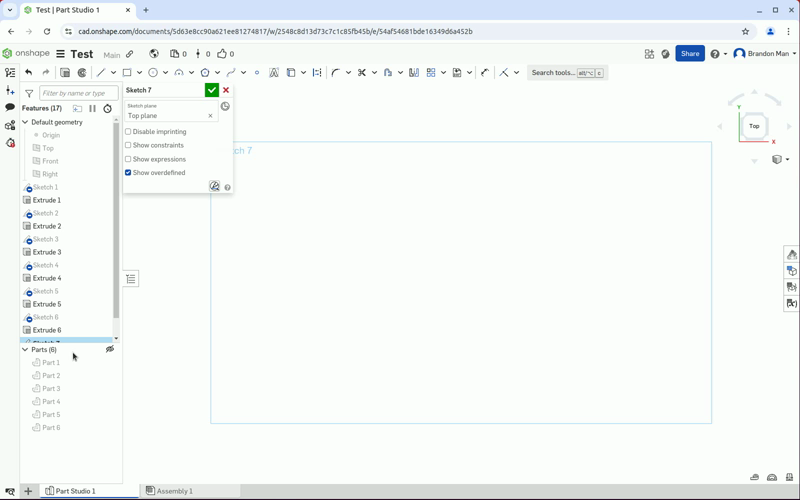
key(c)
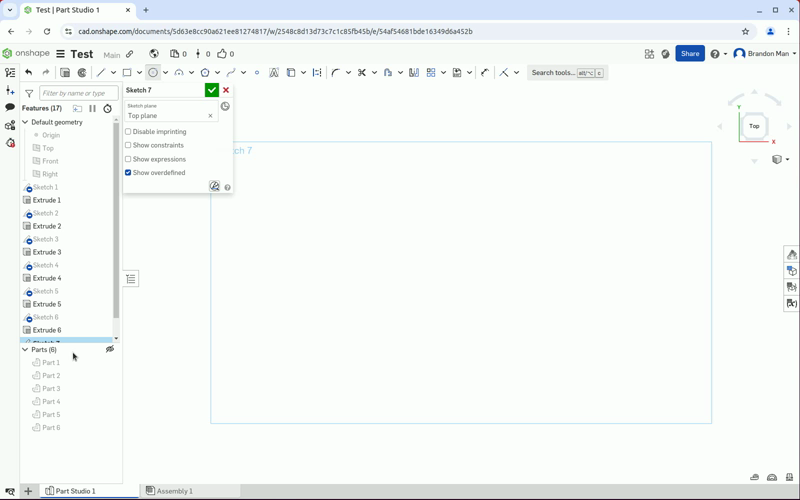
key_down(shift)
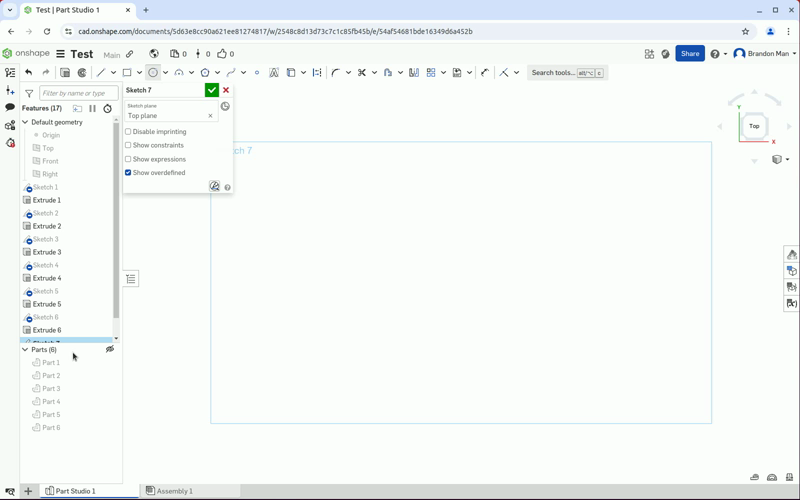
mouse_move(461, 282)
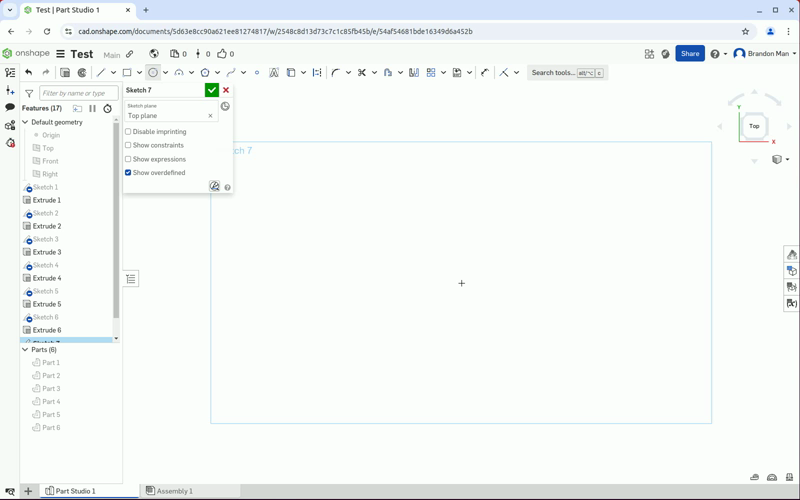
click(461, 282)
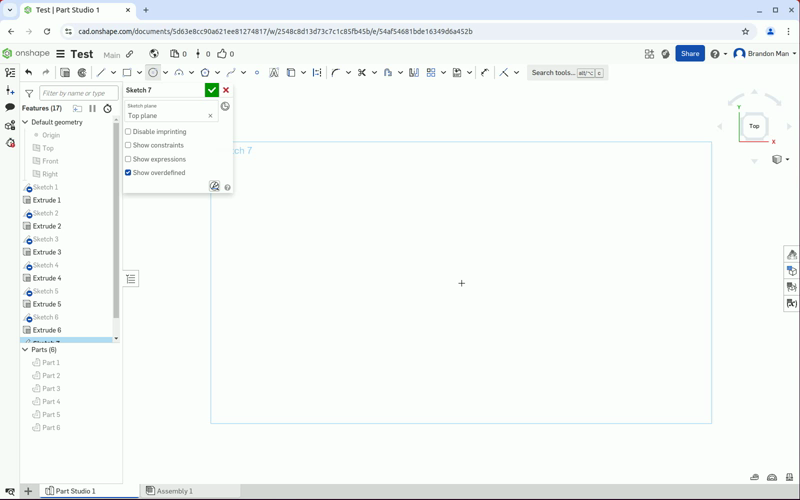
key_up(shift)
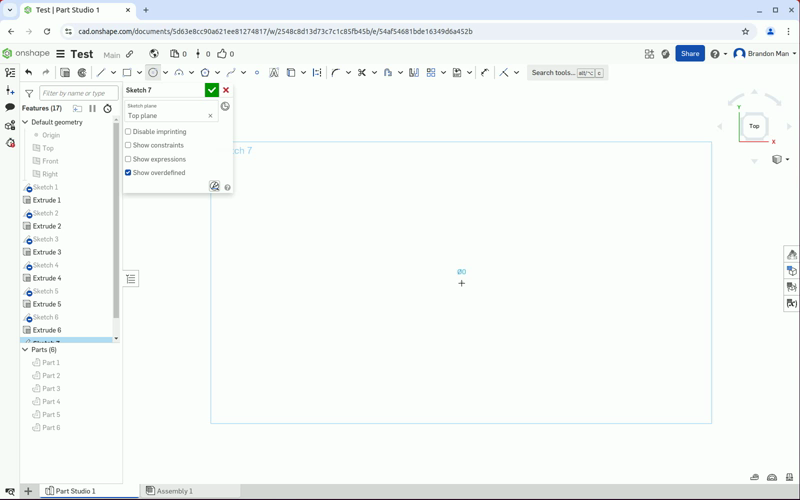
mouse_move(465, 282)
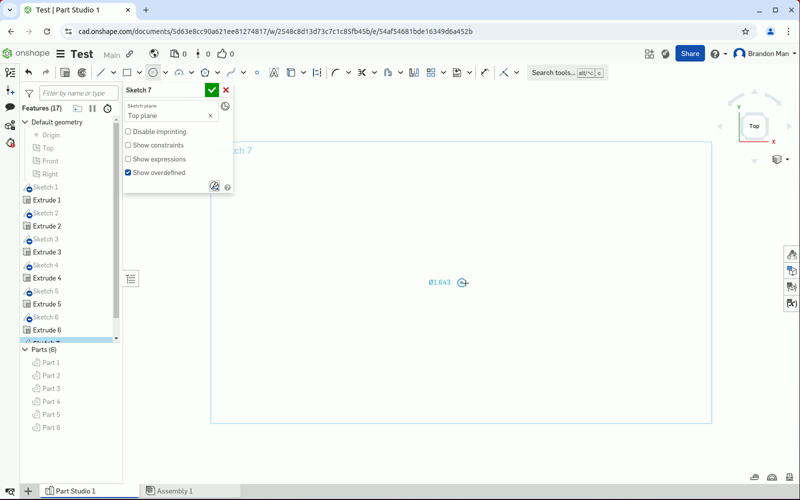
click(465, 282)
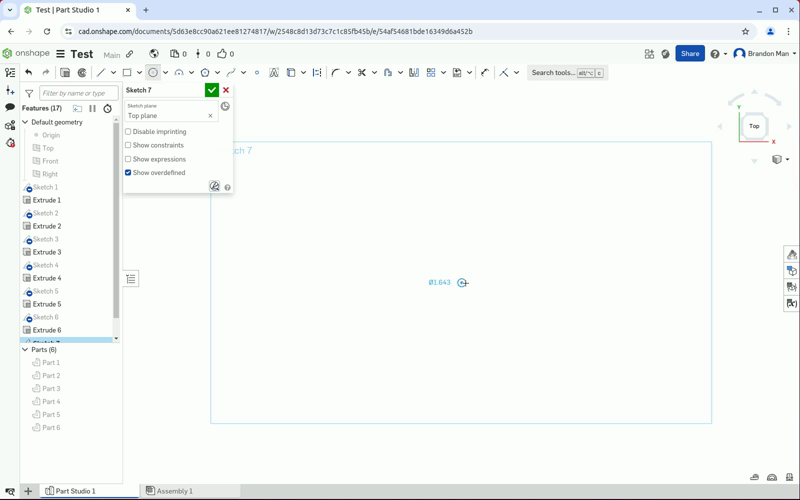
key(esc)
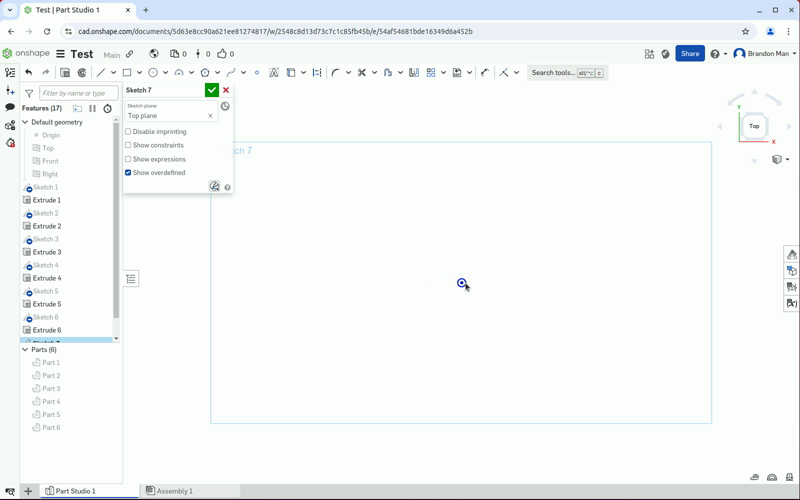
key(c)
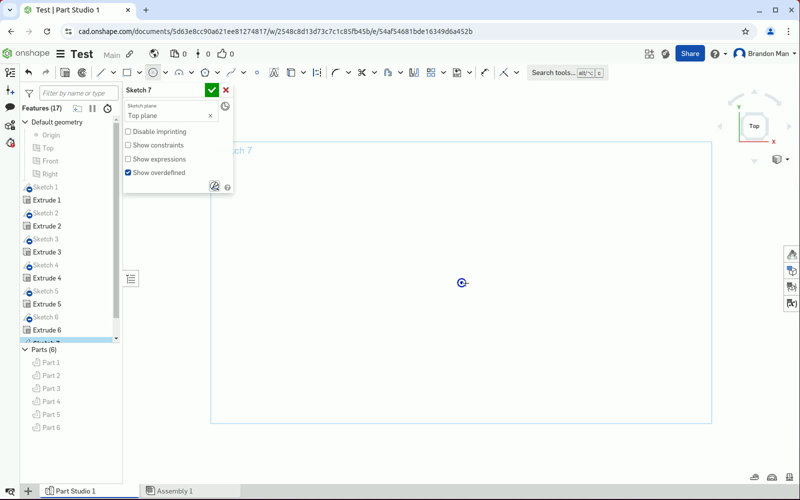
key_down(shift)
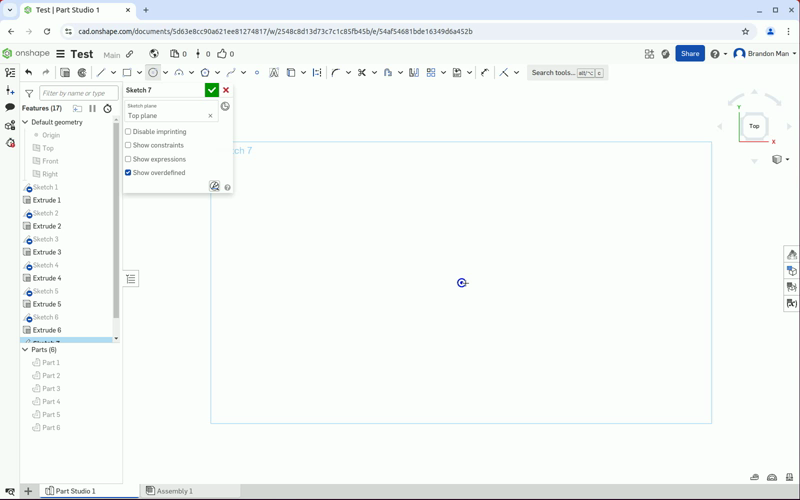
mouse_move(461, 282)
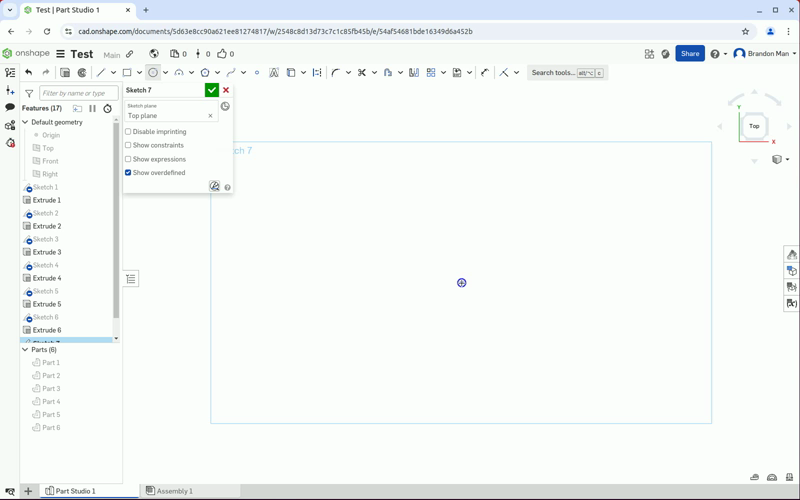
scroll(6)
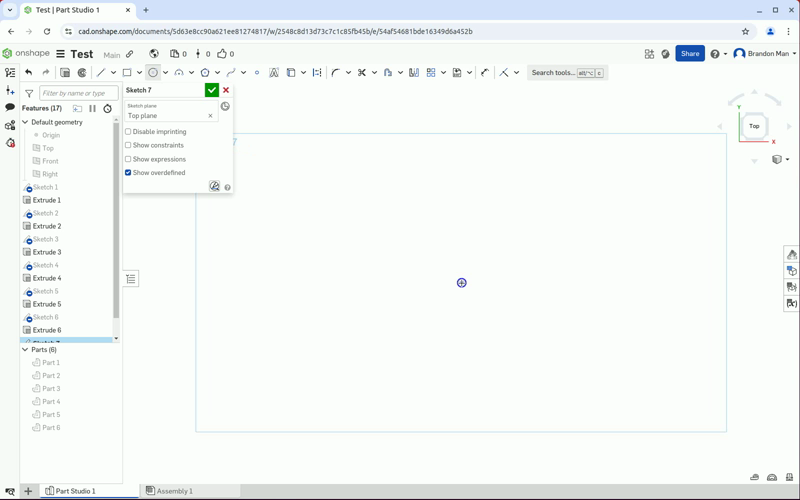
scroll(6)
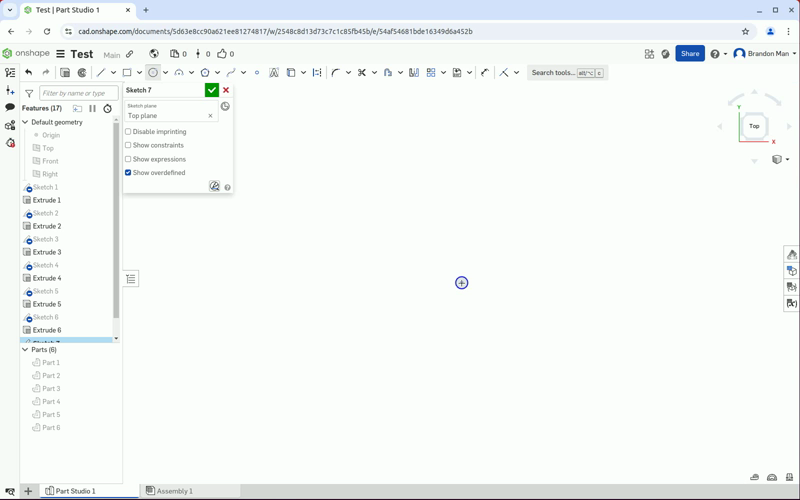
scroll(6)
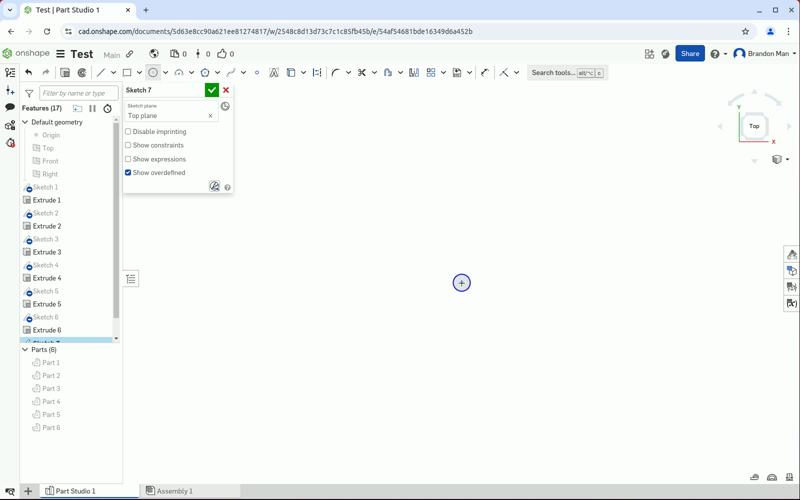
scroll(6)
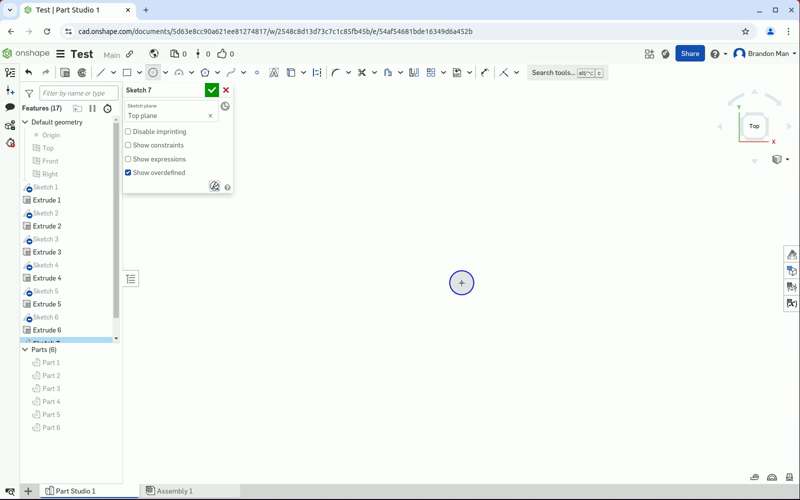
scroll(6)
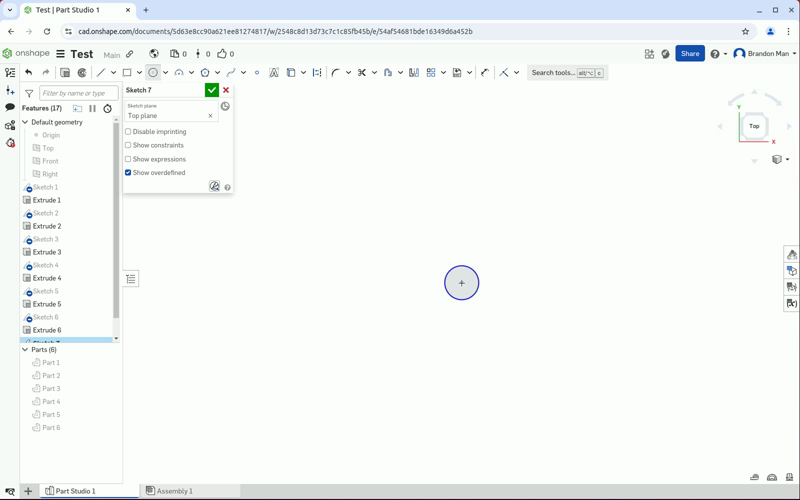
scroll(6)
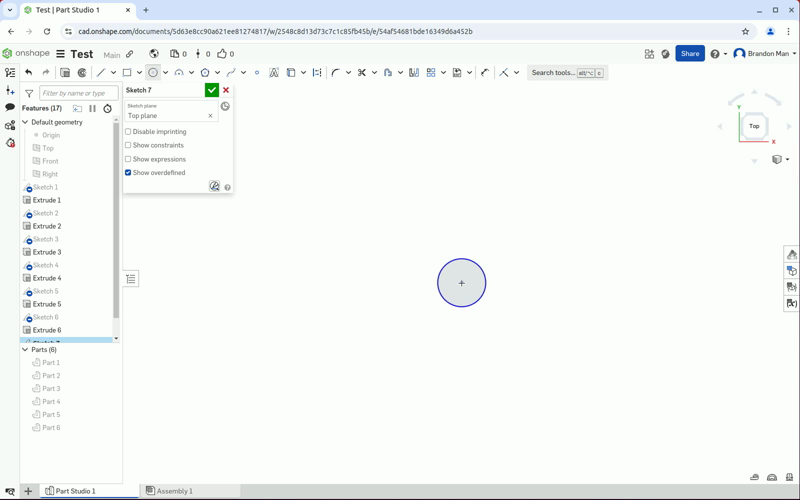
scroll(6)
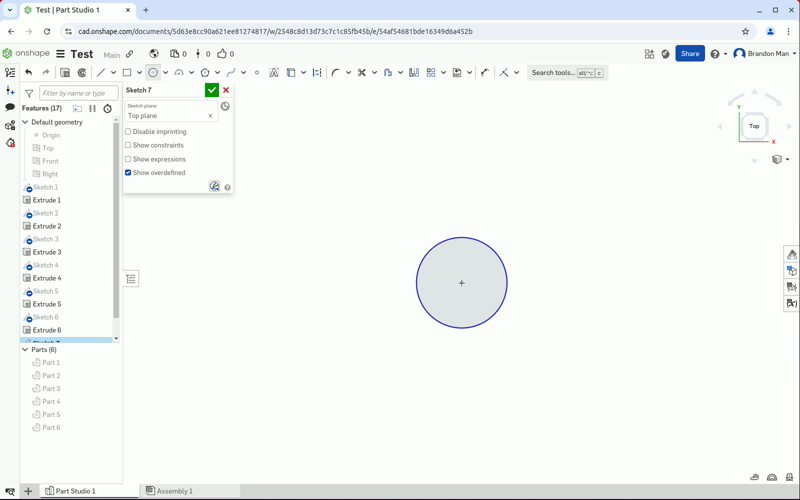
click(461, 282)
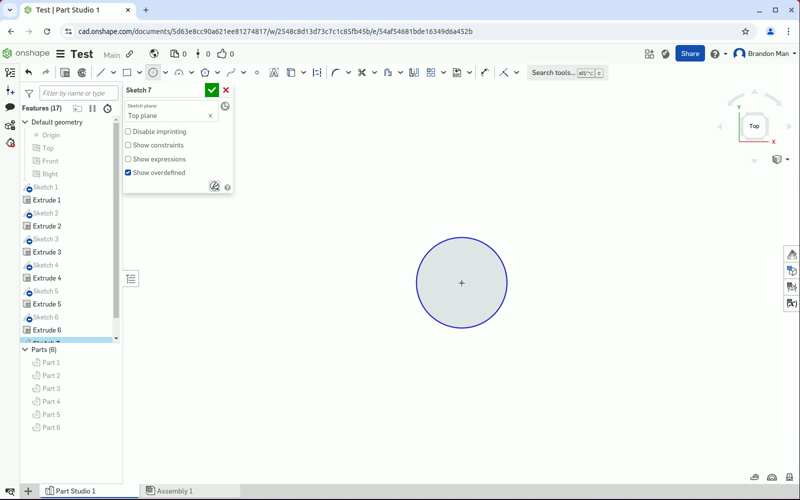
scroll(-6)
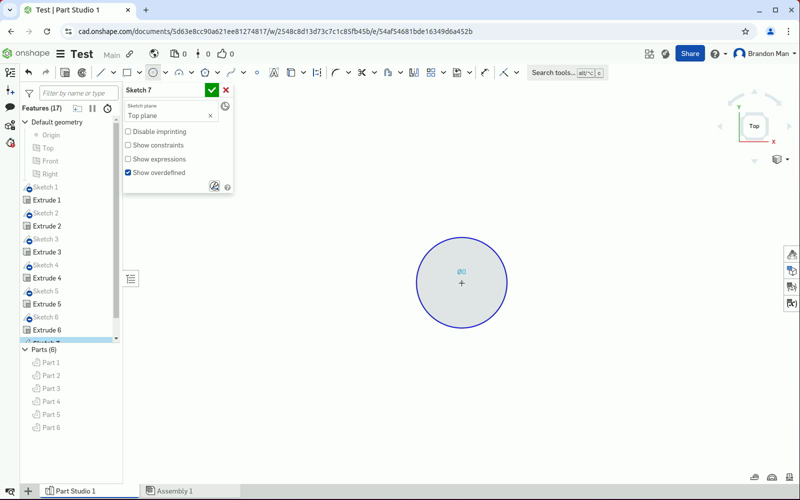
scroll(-6)
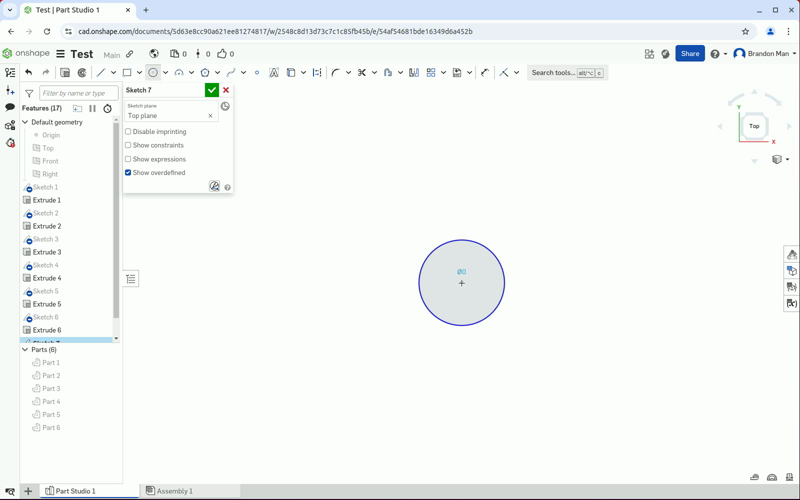
scroll(-6)
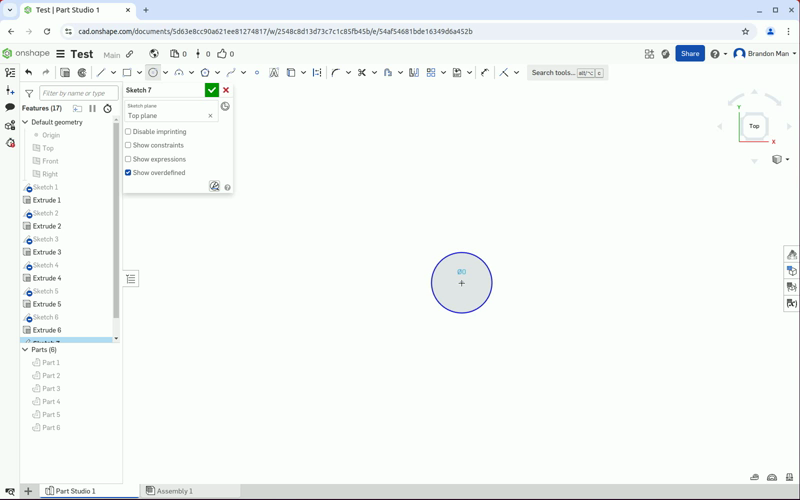
scroll(-6)
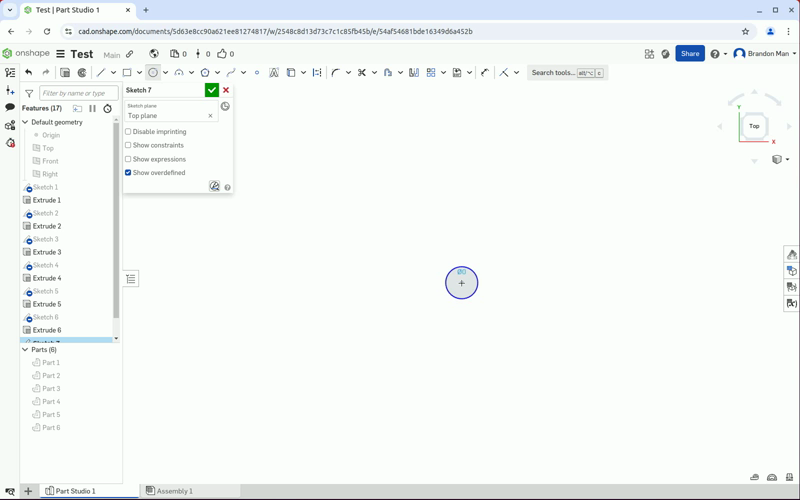
scroll(-6)
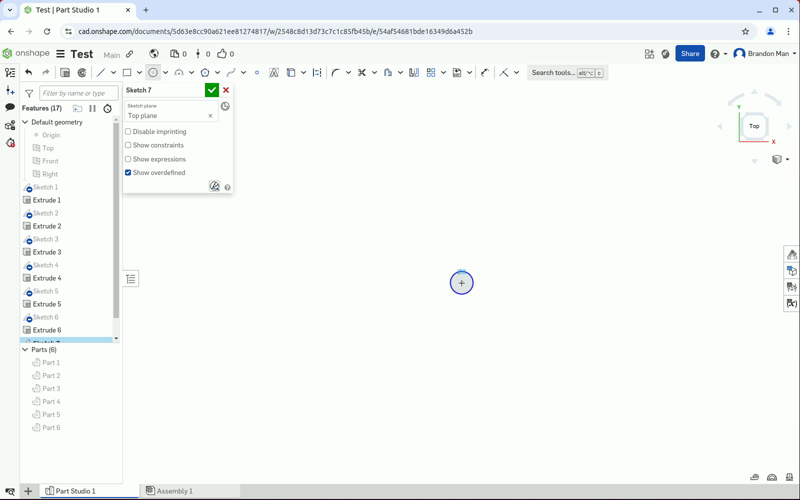
scroll(-6)
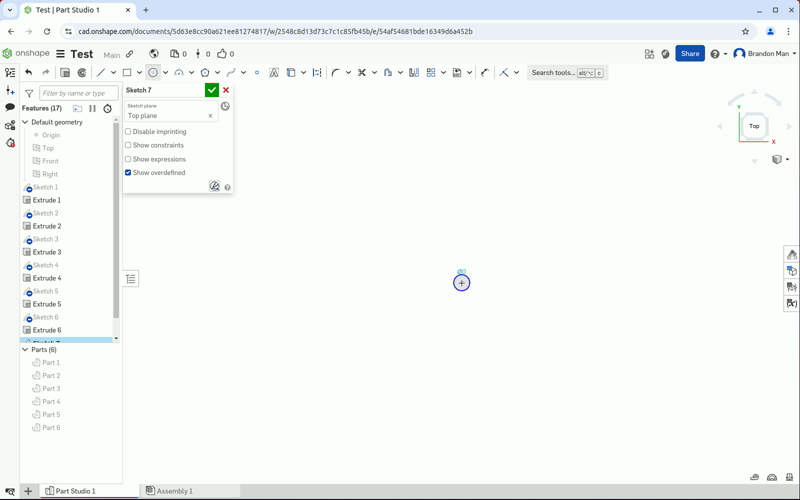
scroll(-6)
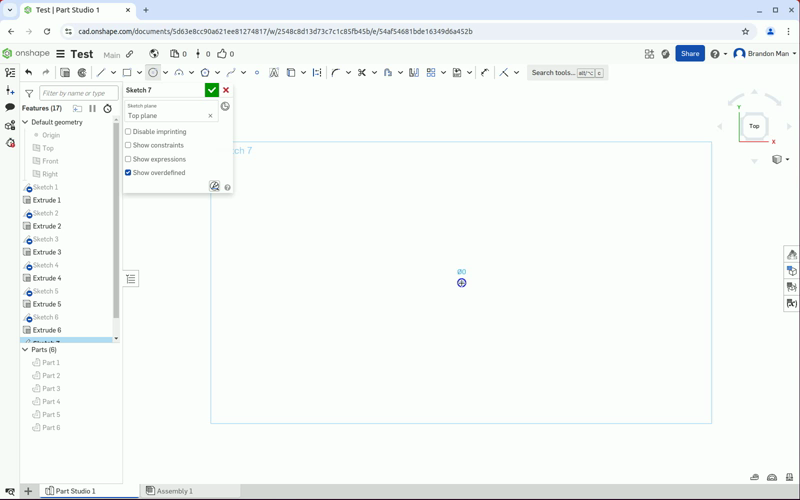
key_up(shift)
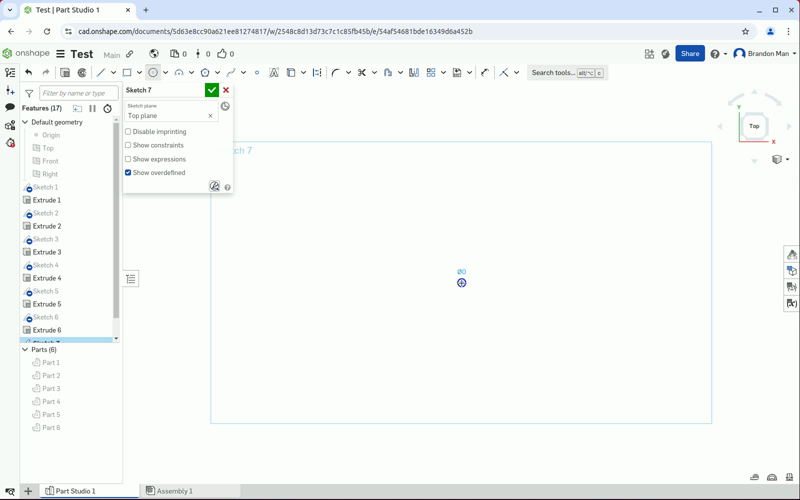
mouse_move(464, 282)
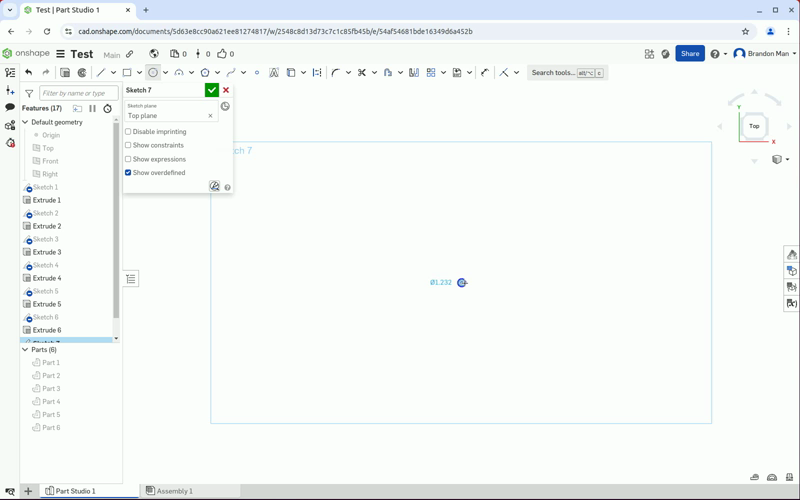
scroll(6)
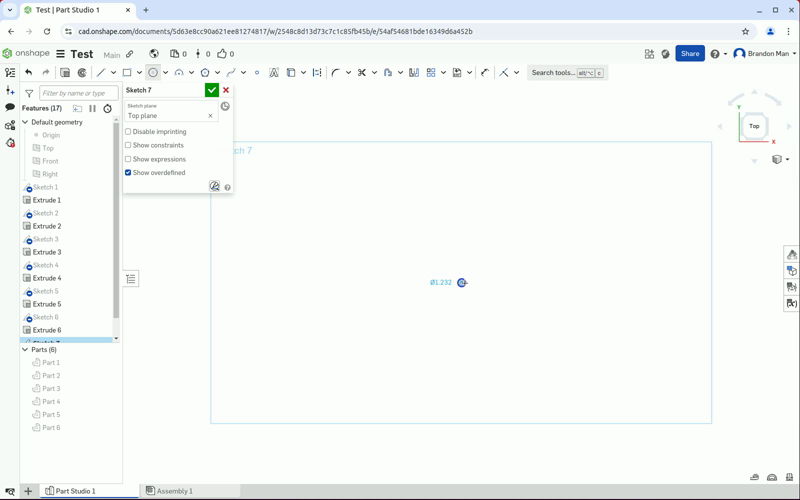
scroll(6)
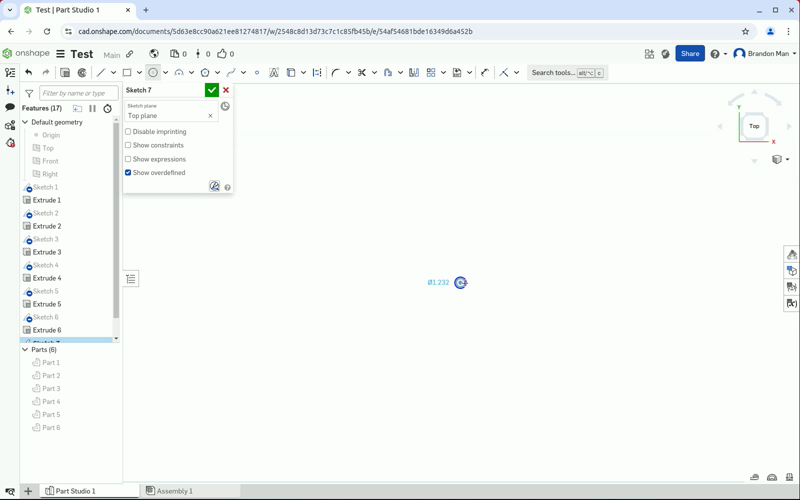
scroll(6)
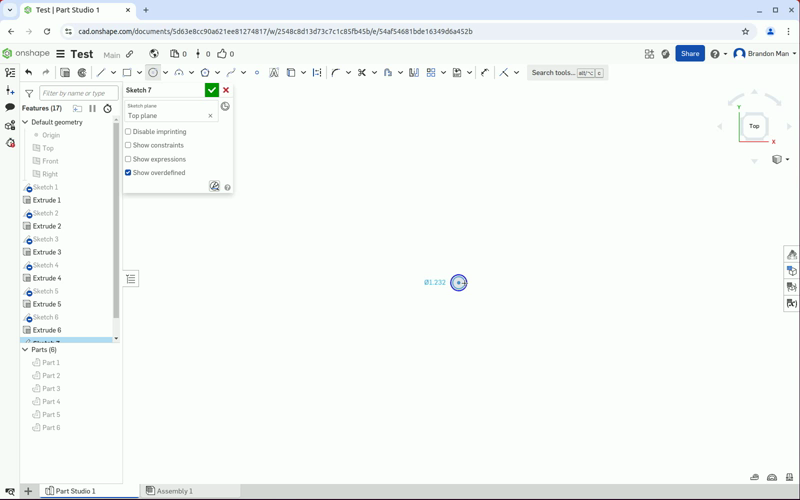
scroll(6)
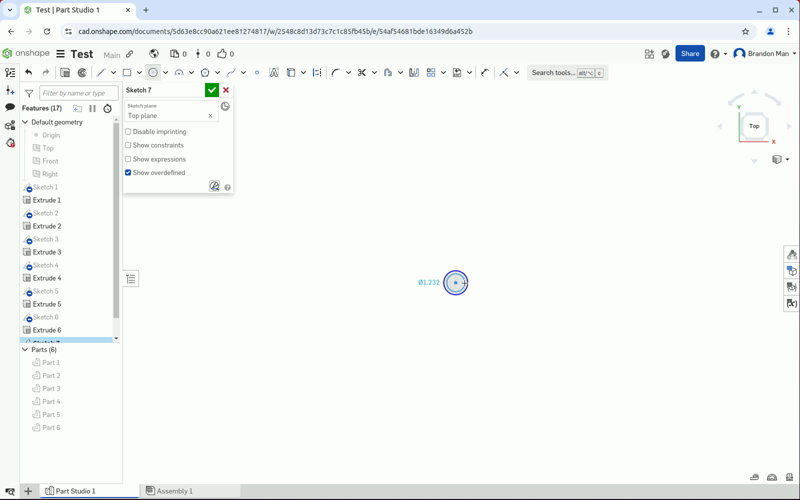
scroll(6)
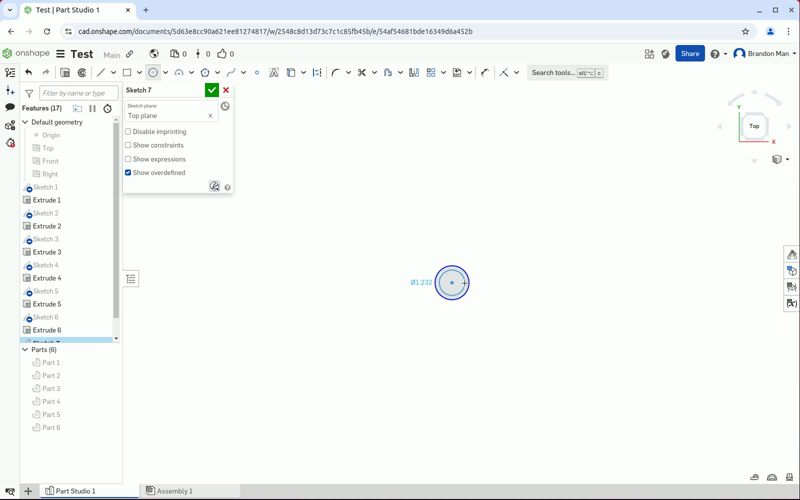
scroll(6)
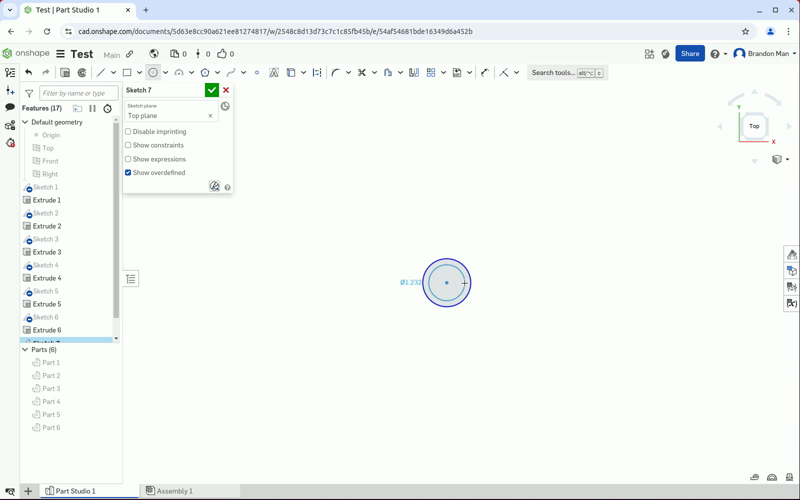
scroll(6)
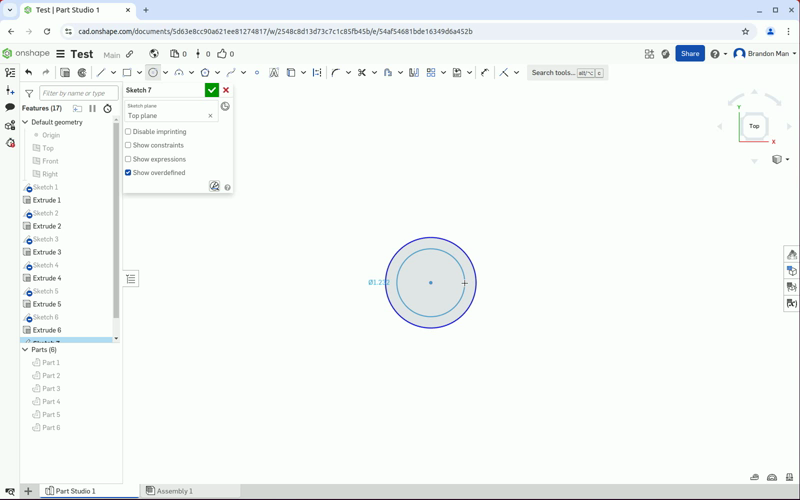
click(464, 282)
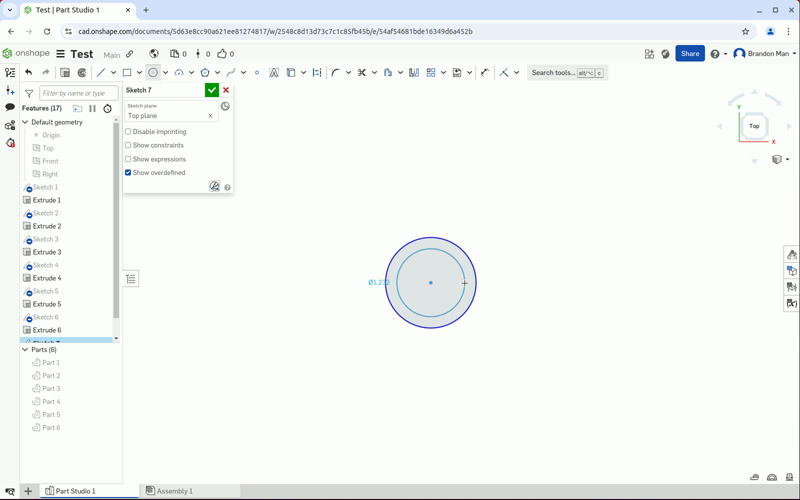
scroll(-6)
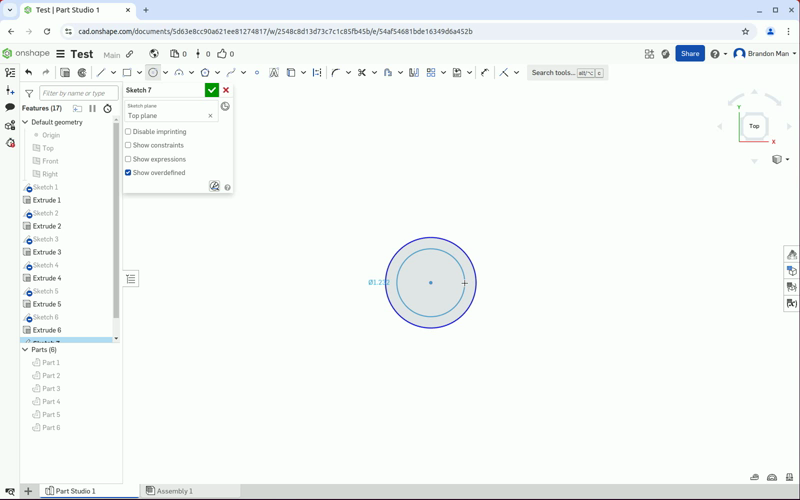
scroll(-6)
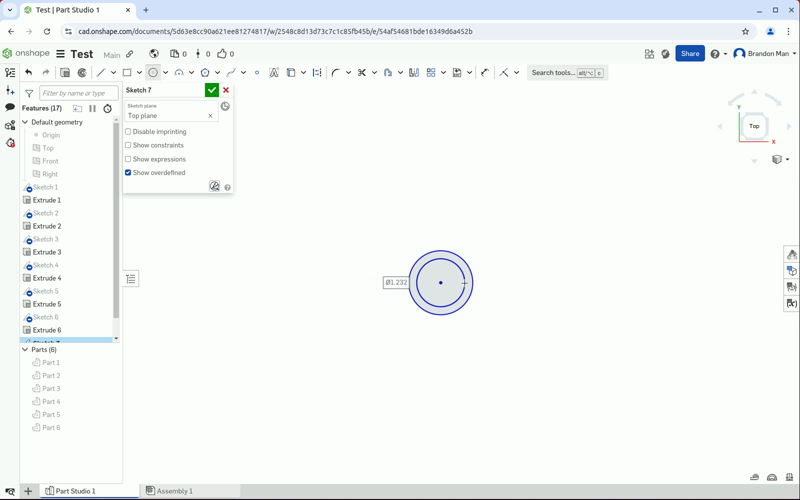
scroll(-6)
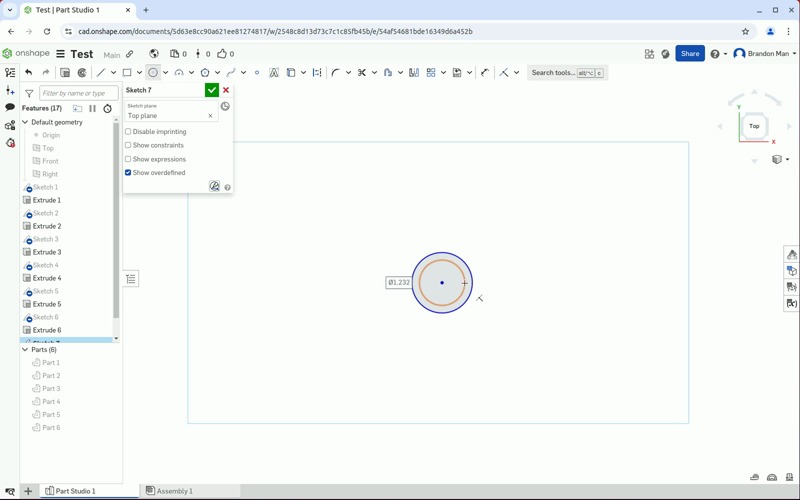
scroll(-6)
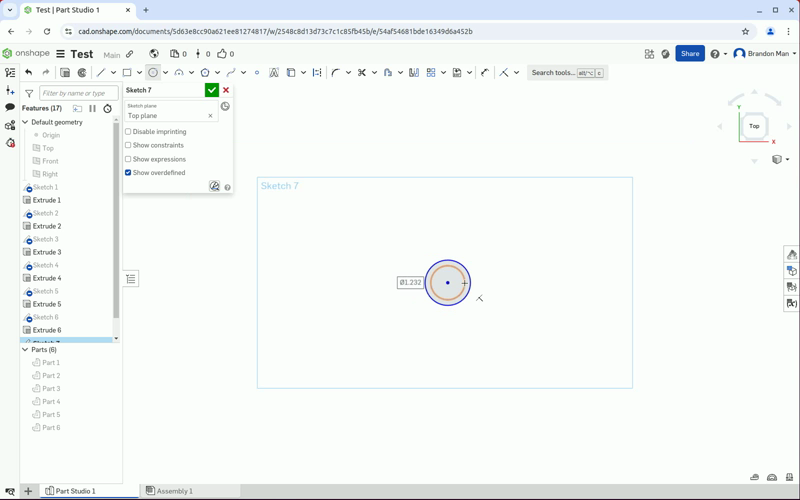
scroll(-6)
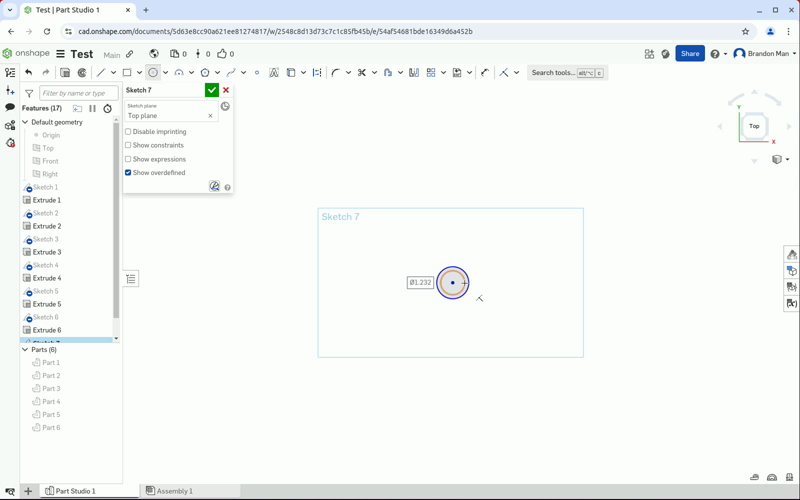
scroll(-6)
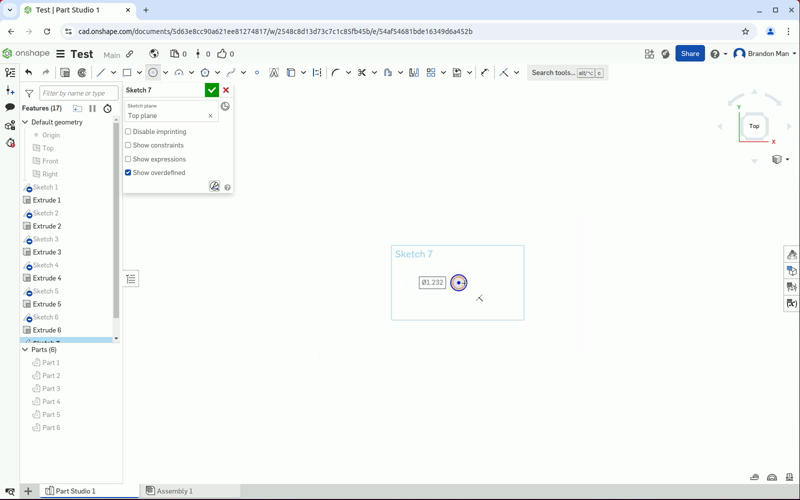
scroll(-6)
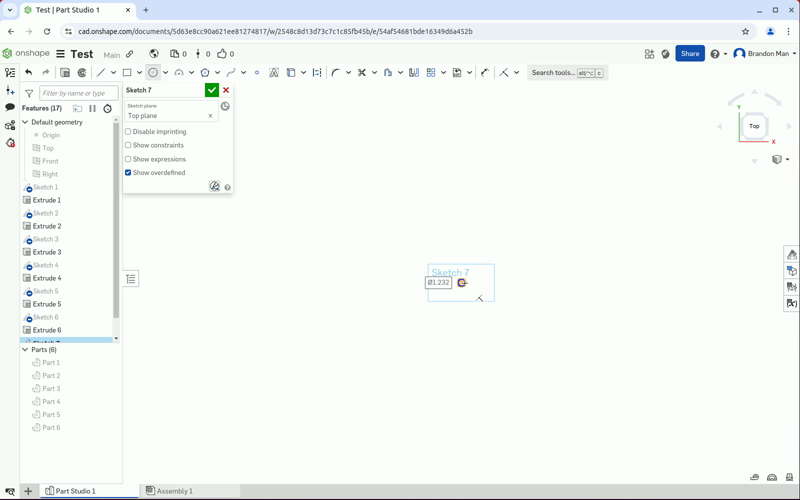
key(esc)
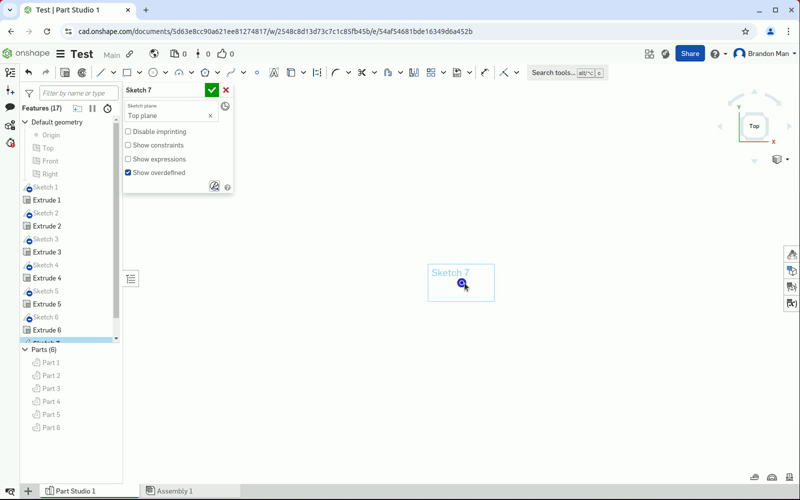
mouse_move(462, 279)
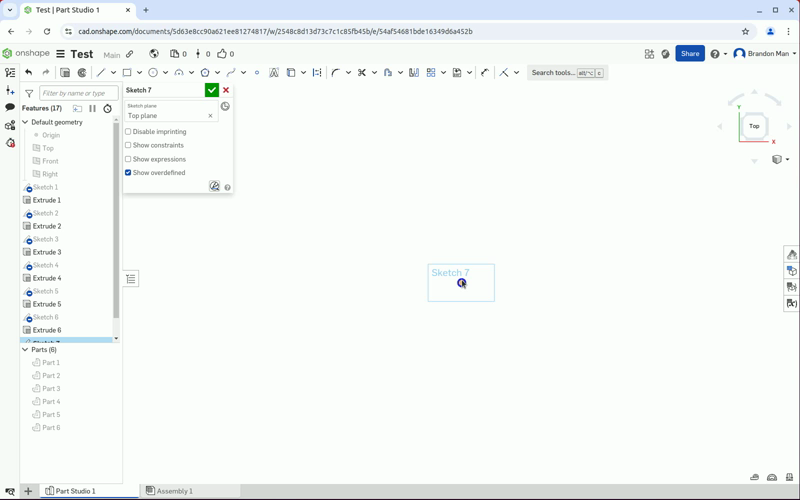
scroll(6)
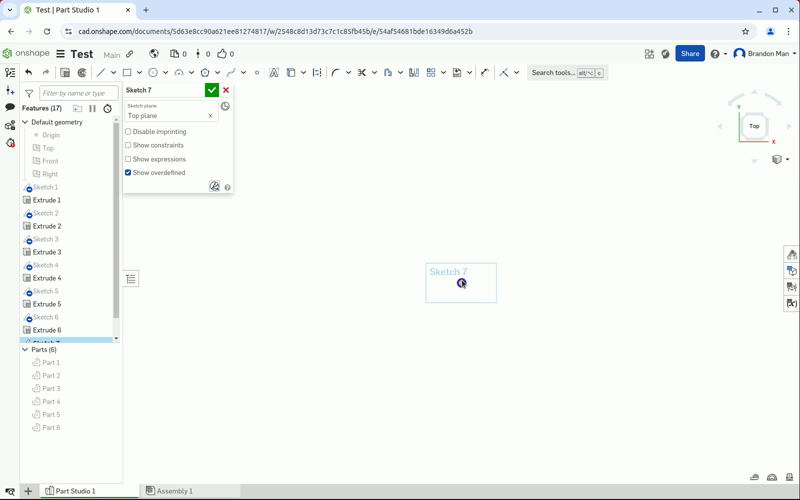
scroll(6)
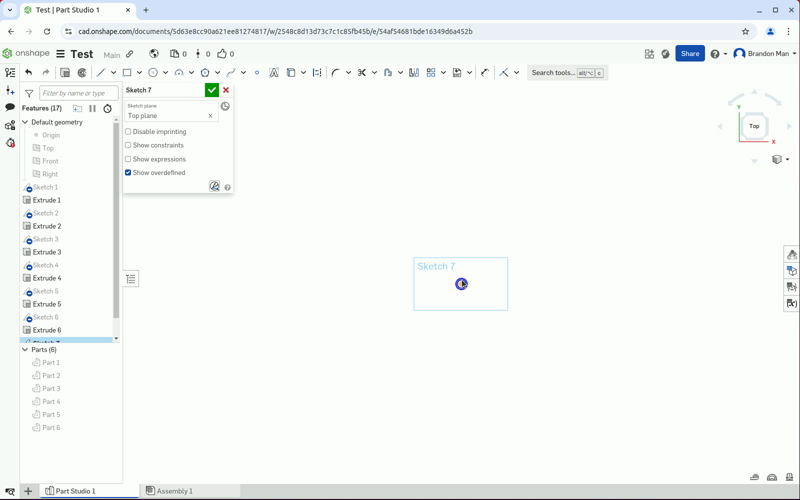
scroll(6)
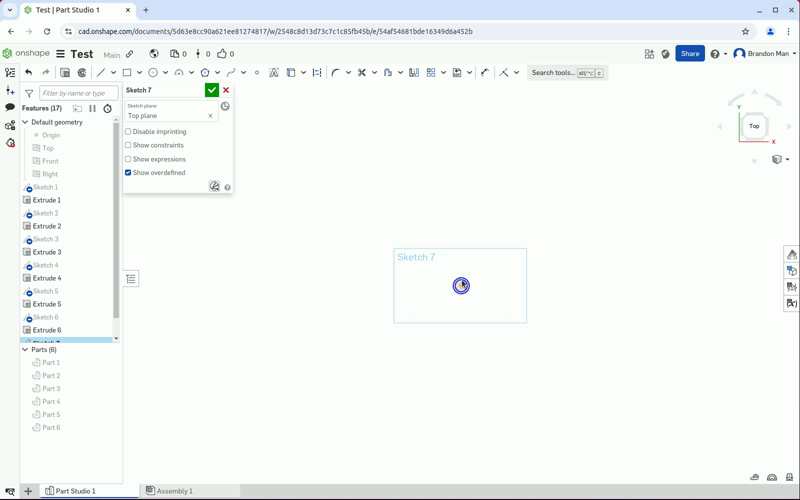
scroll(6)
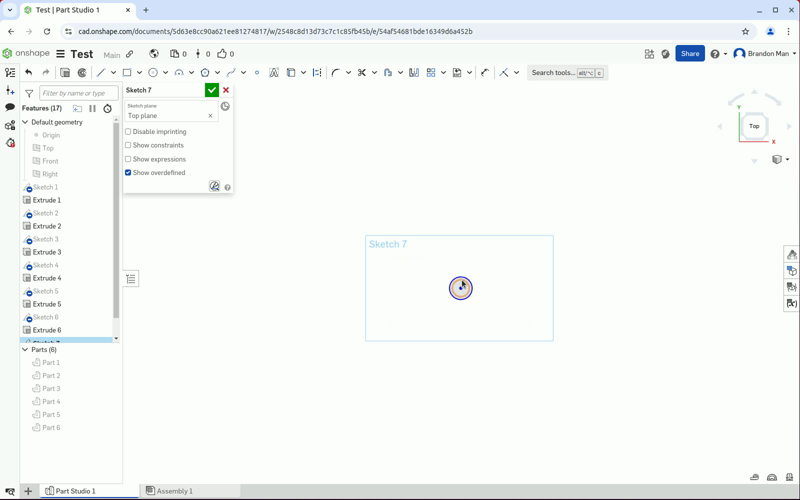
scroll(6)
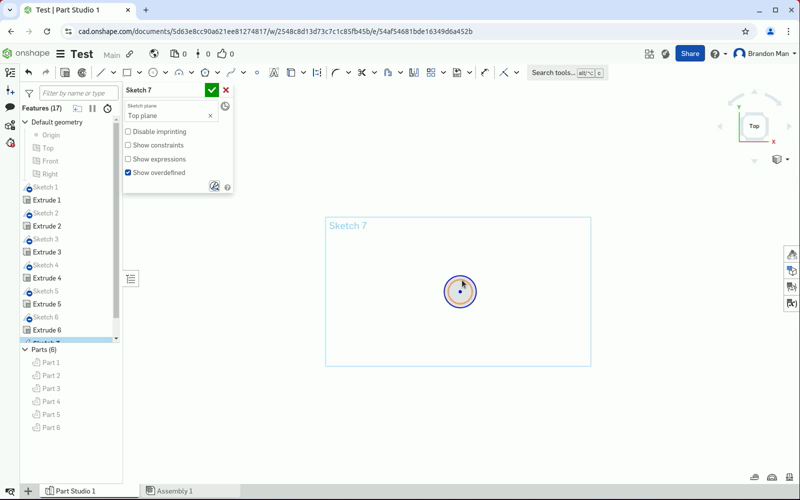
scroll(6)
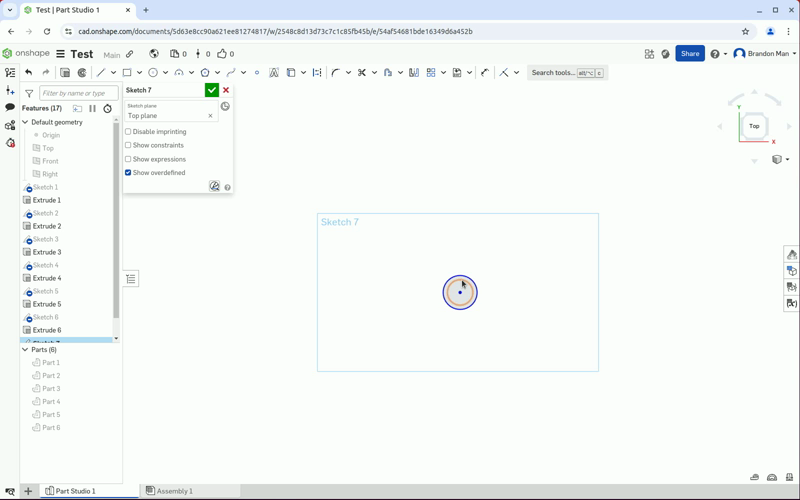
scroll(6)
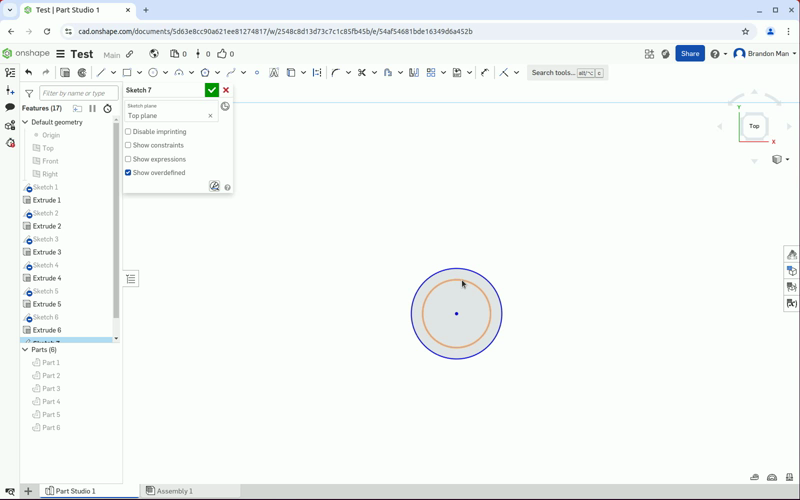
click(462, 279)
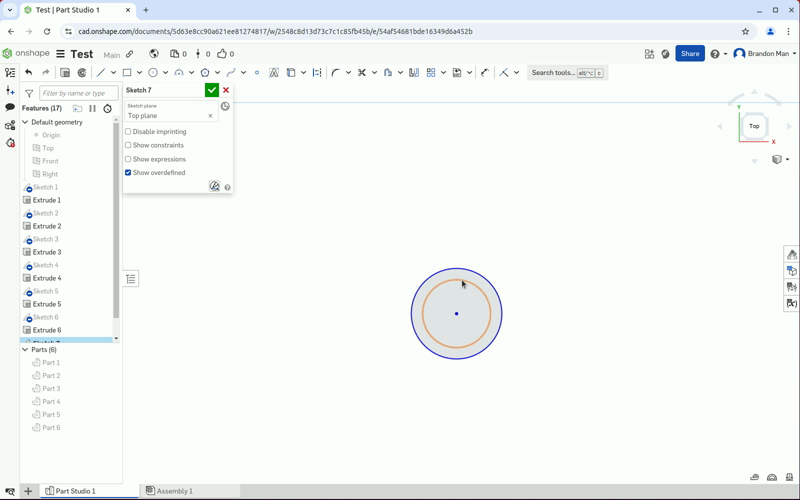
scroll(-6)
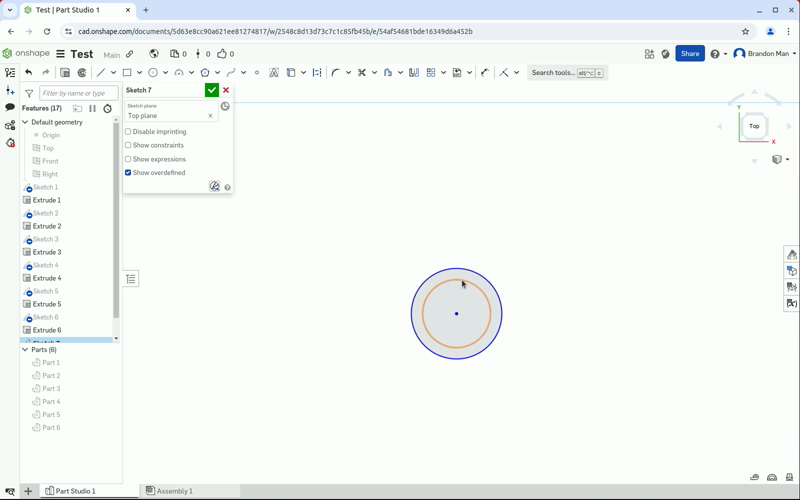
scroll(-6)
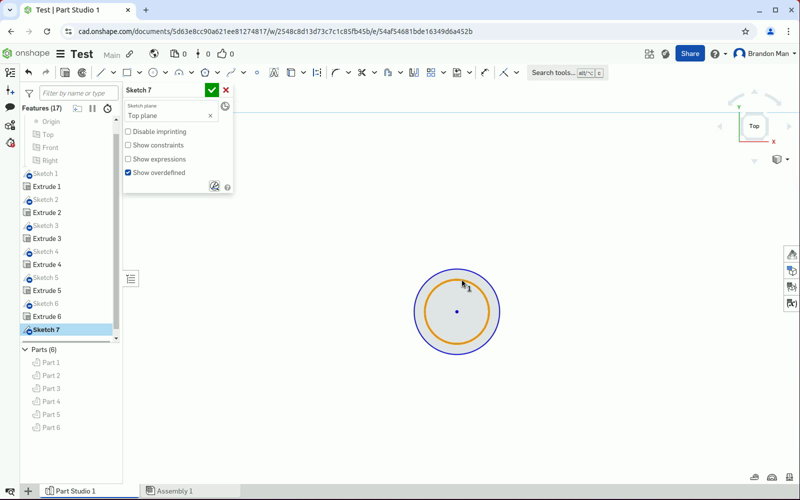
scroll(-6)
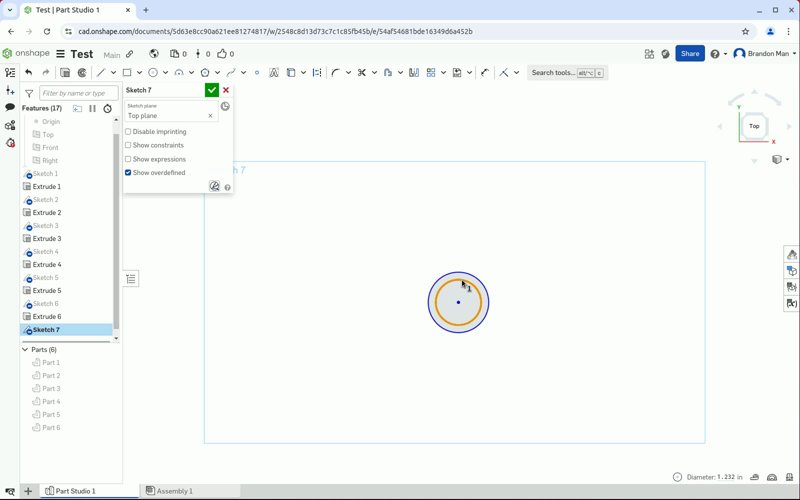
scroll(-6)
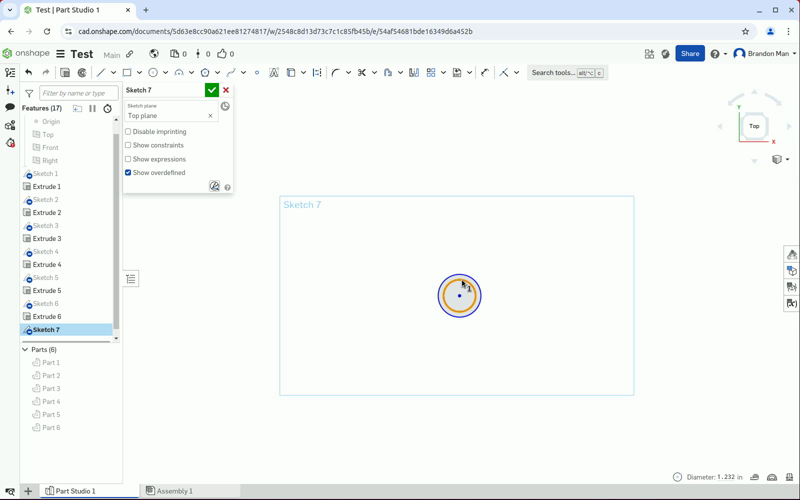
scroll(-6)
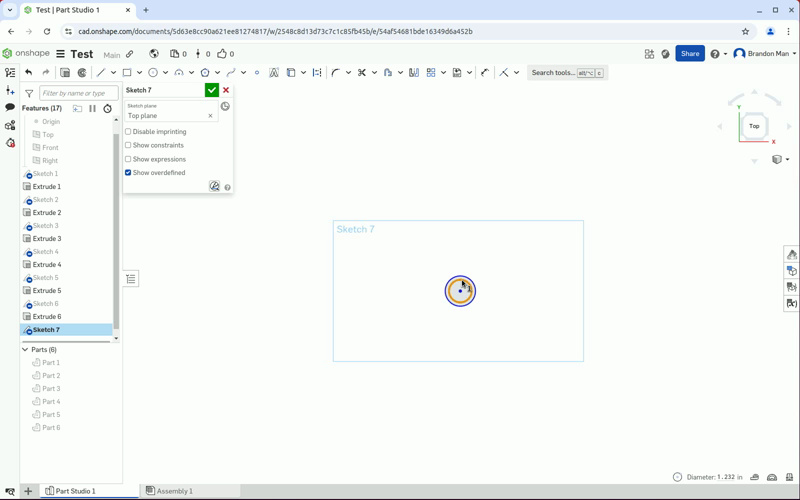
scroll(-6)
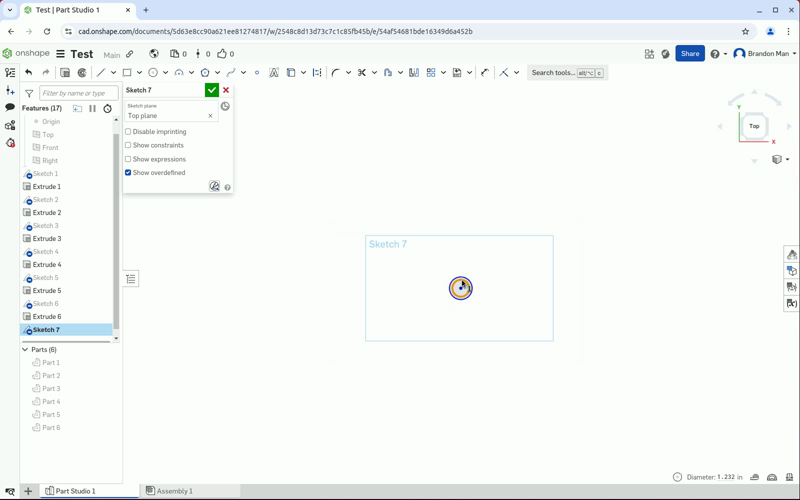
scroll(-6)
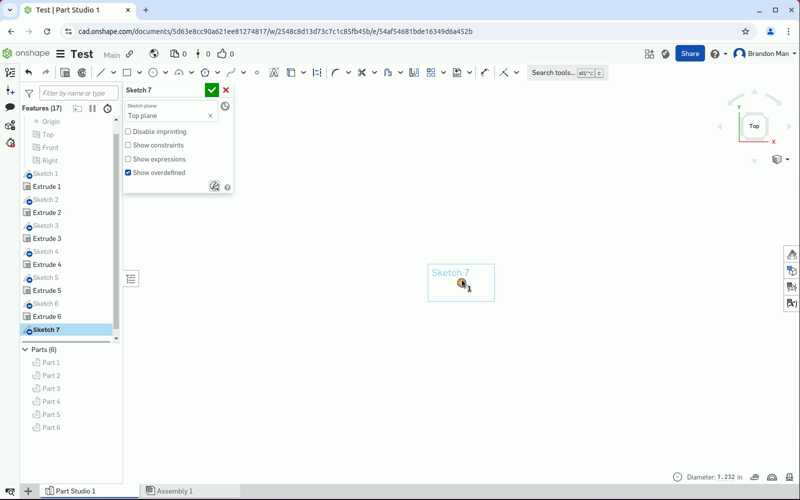
mouse_move(73, 352)
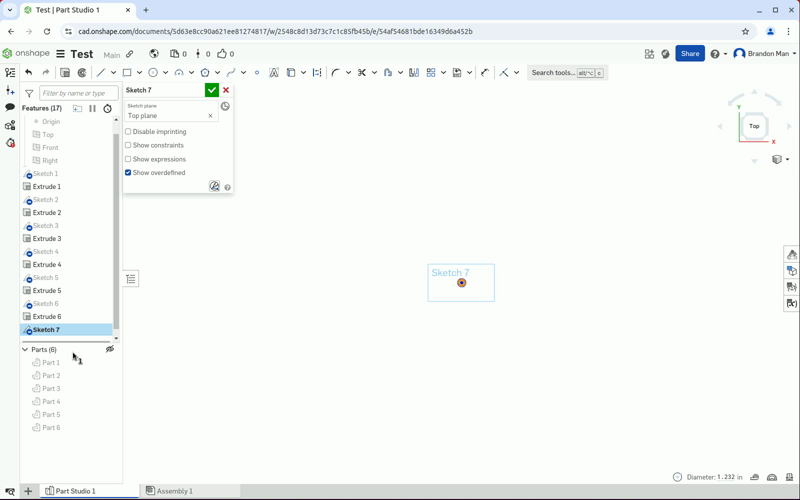
key(shift+y)
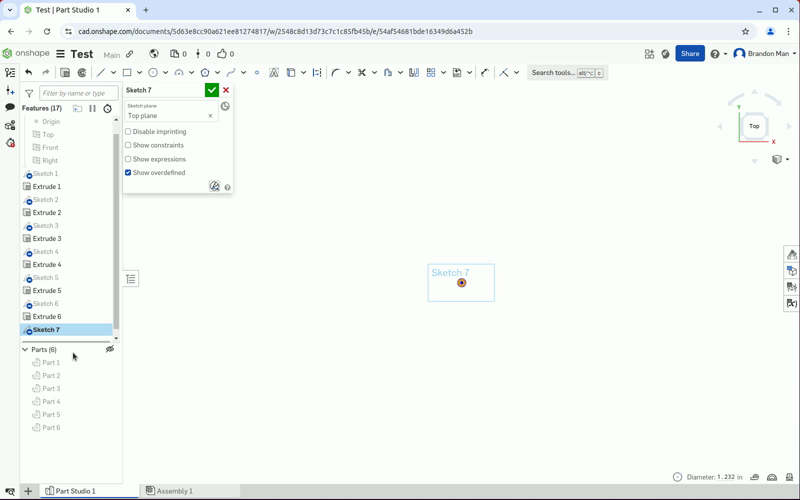
key(shift+e)
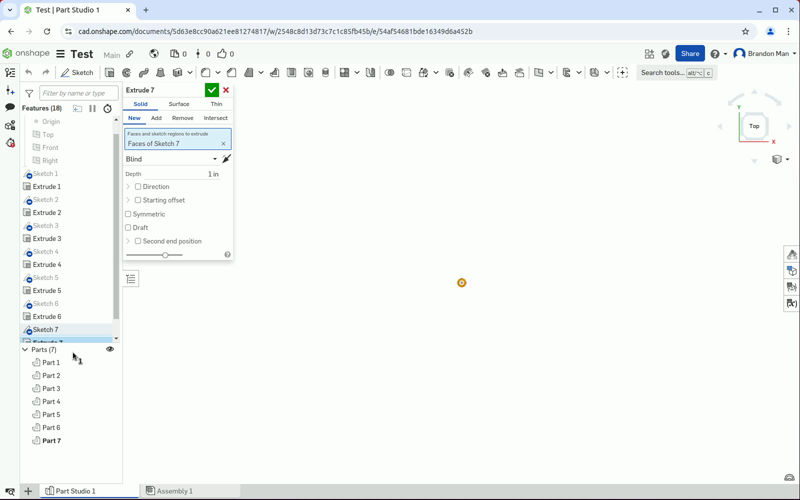
mouse_move(143, 106)
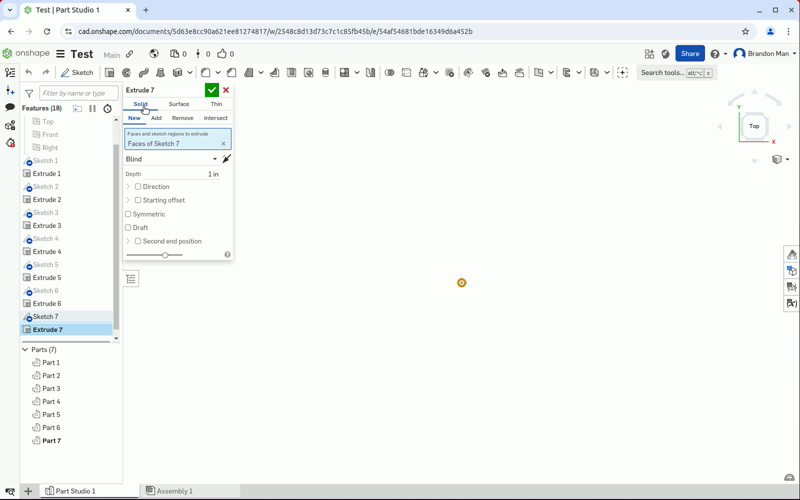
click(143, 106)
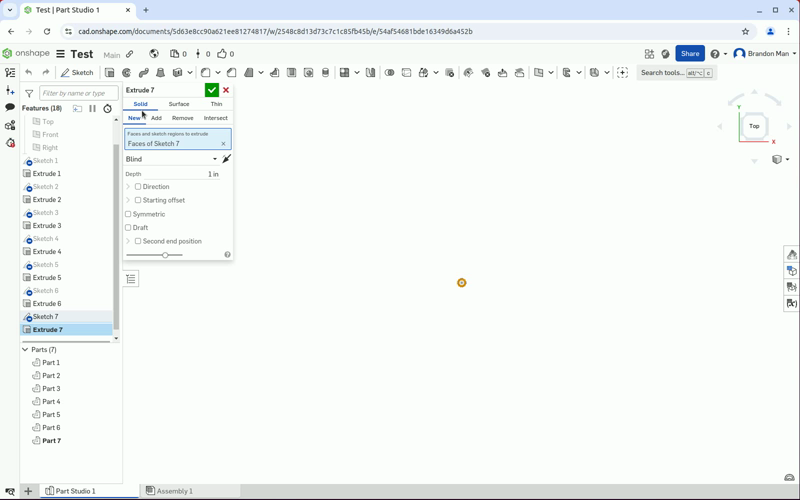
mouse_move(137, 120)
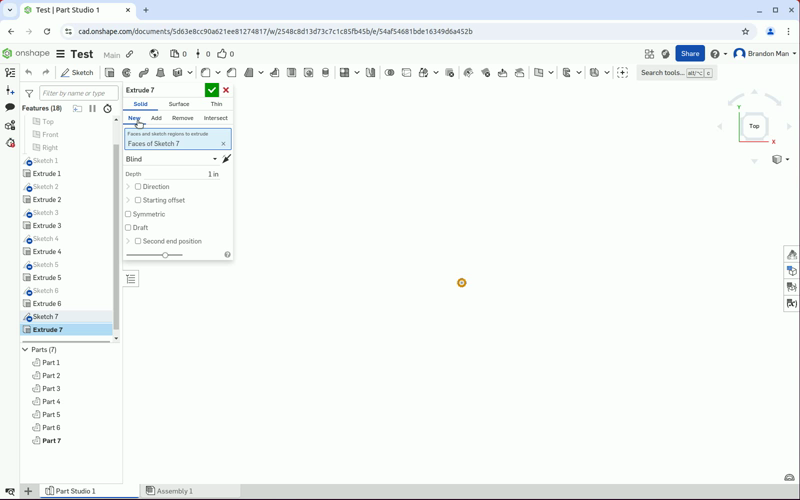
click(137, 120)
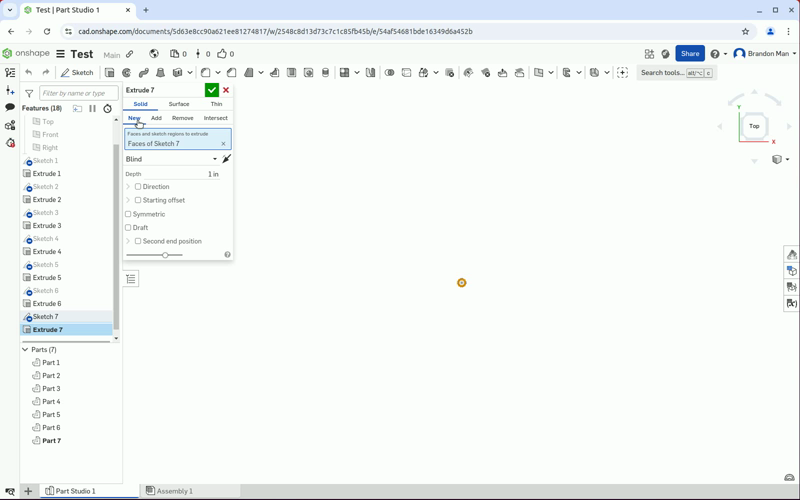
key(tab, 4)
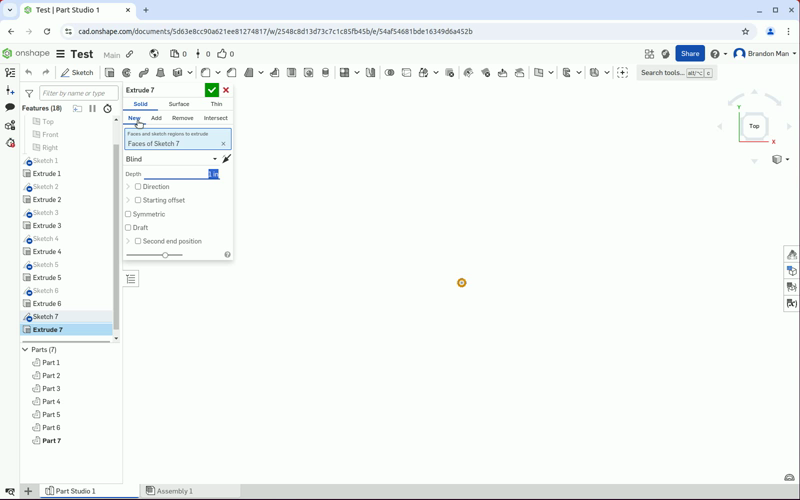
text(-16.85)
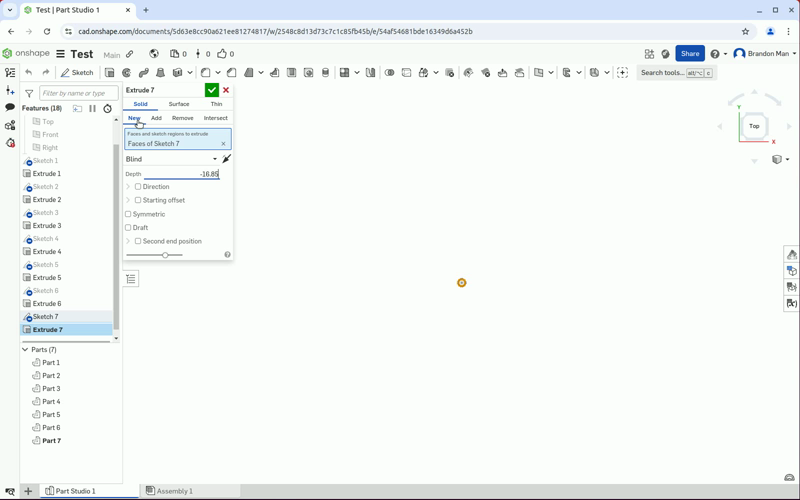
key(enter)
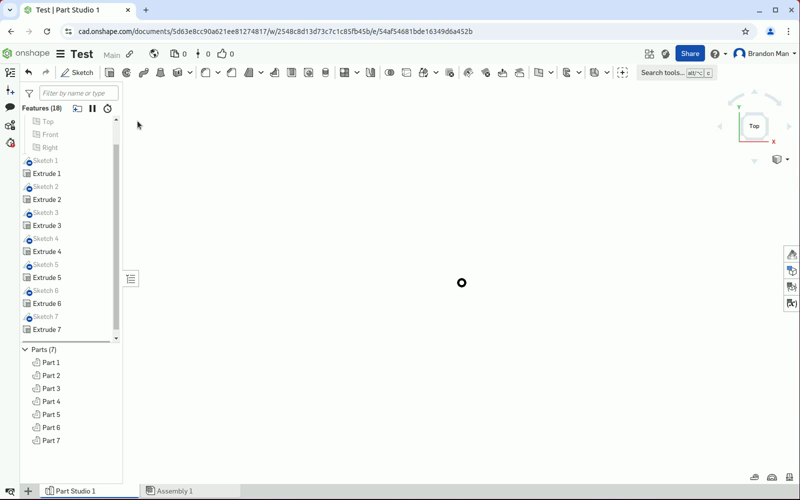
key(shift+h)
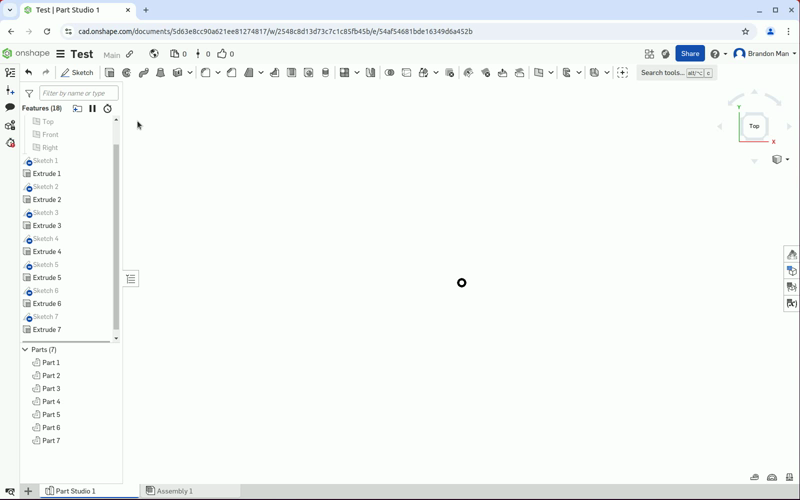
key(shift+h)
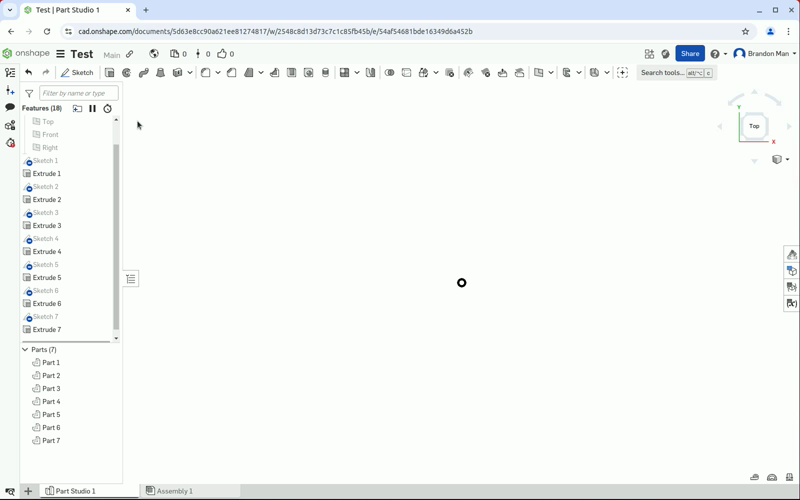
mouse_move(69, 163)
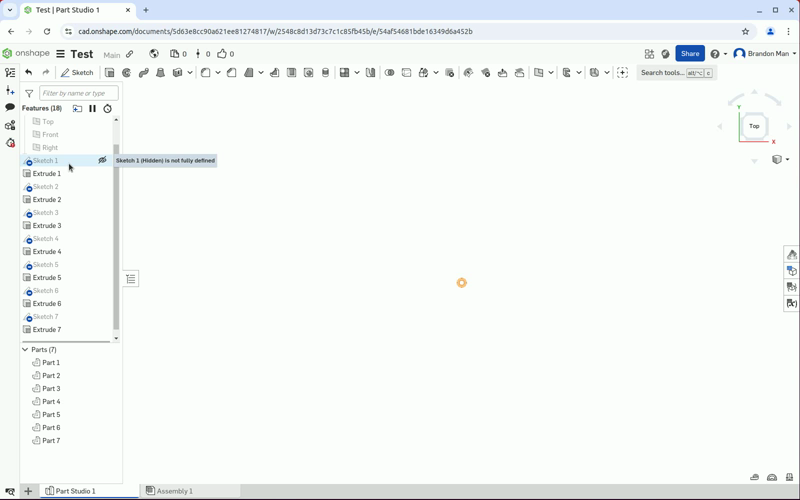
click(69, 163)
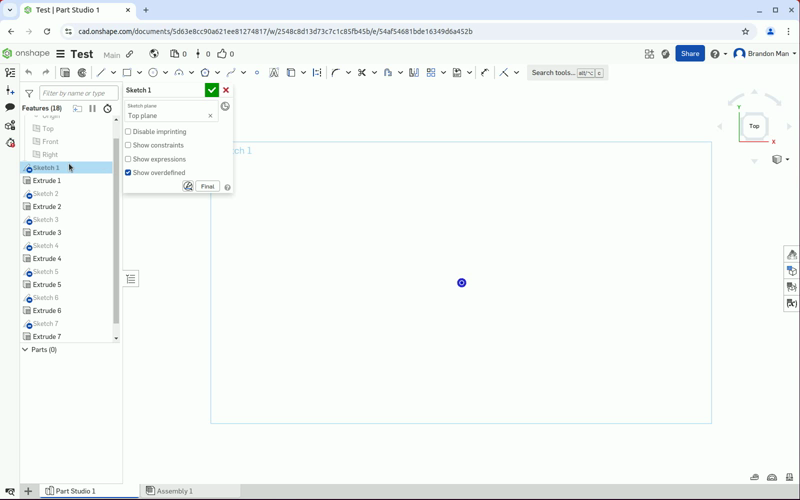
mouse_move(229, 92)
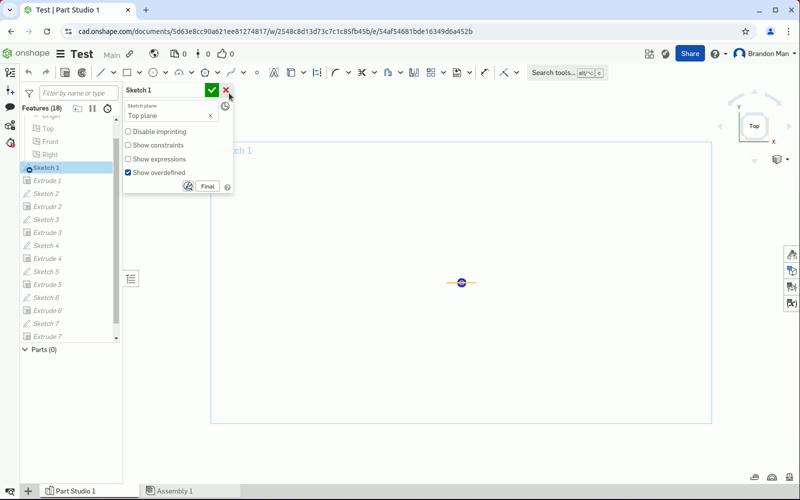
click(229, 92)
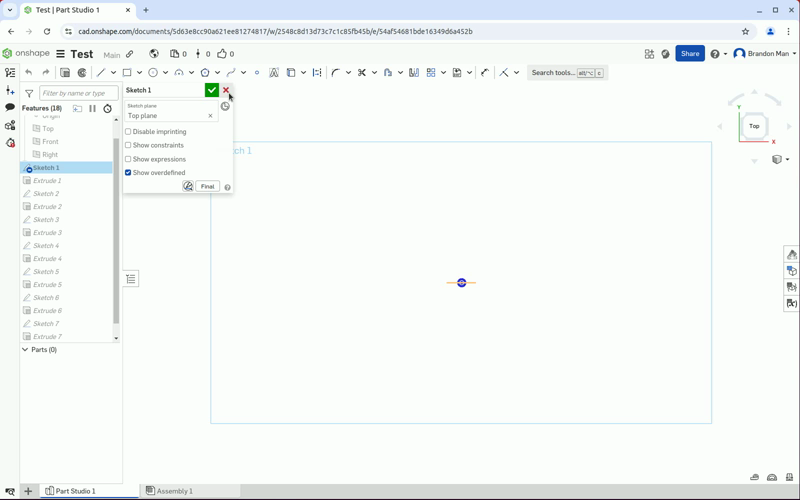
key(shift+s)
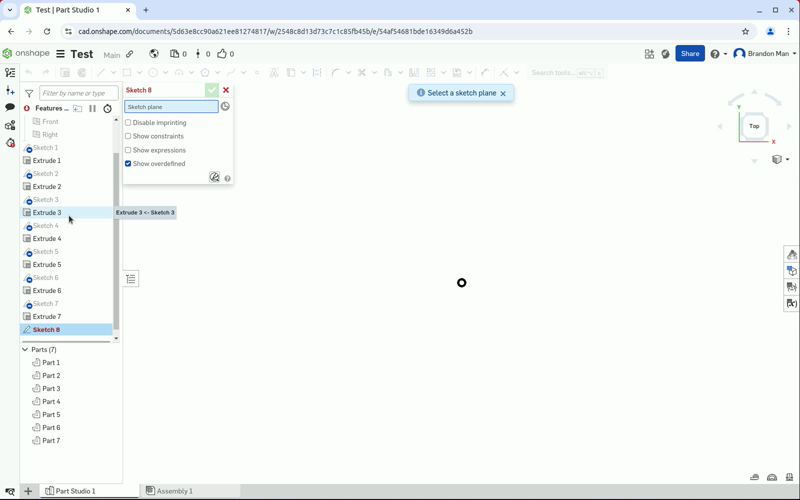
scroll(3)
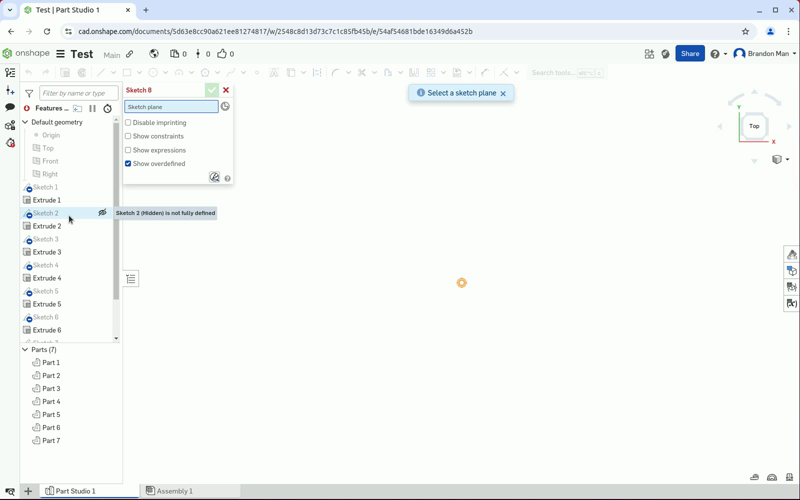
mouse_move(69, 150)
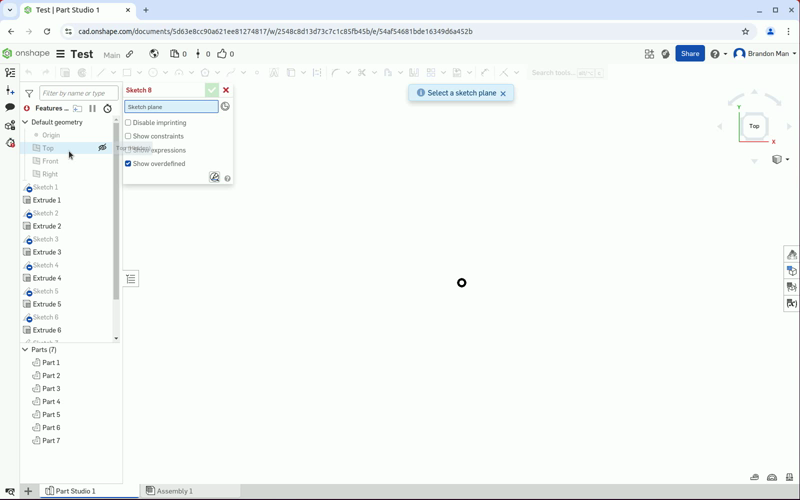
click(69, 150)
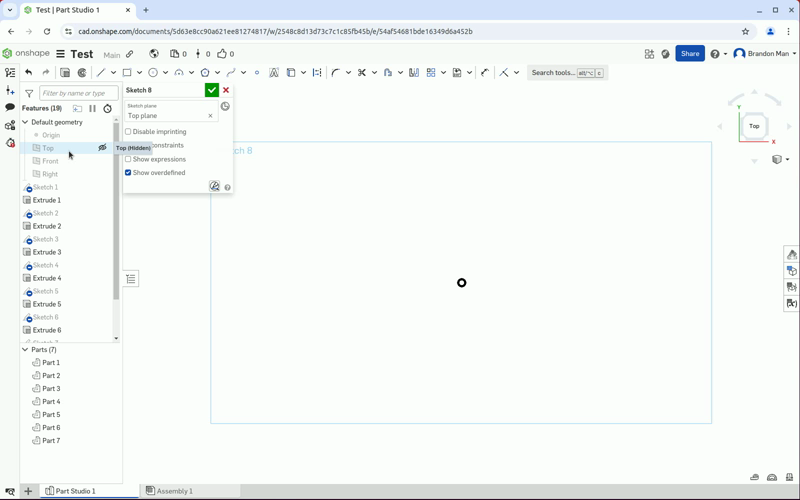
mouse_move(73, 352)
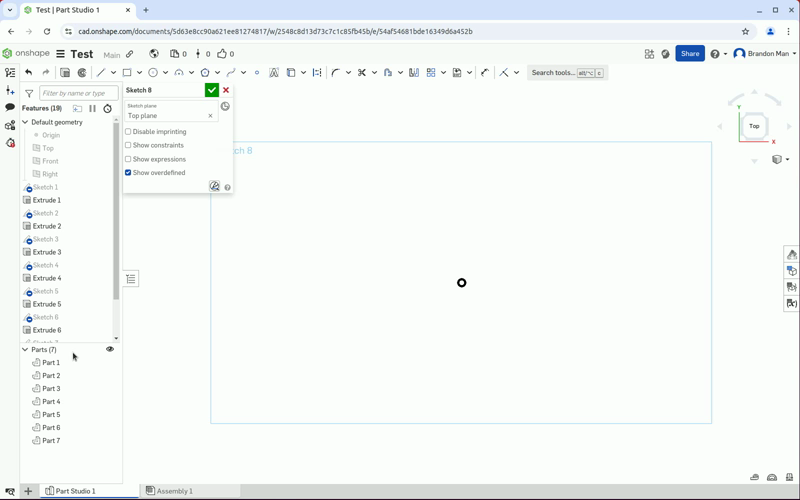
key(y)
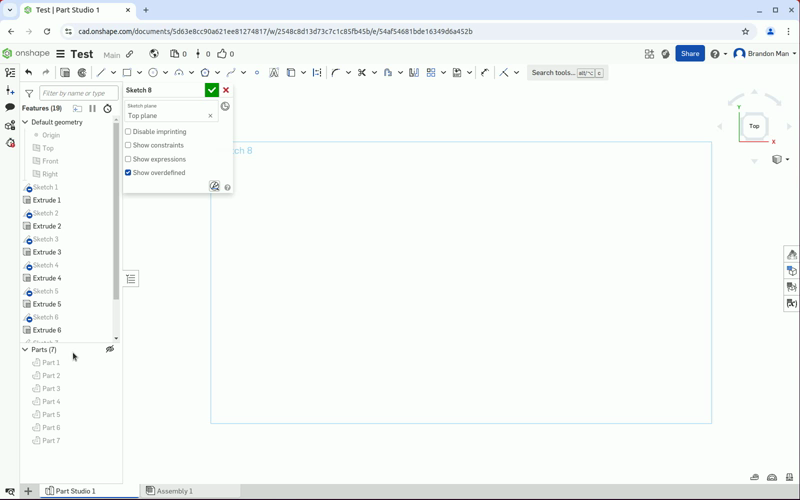
key(c)
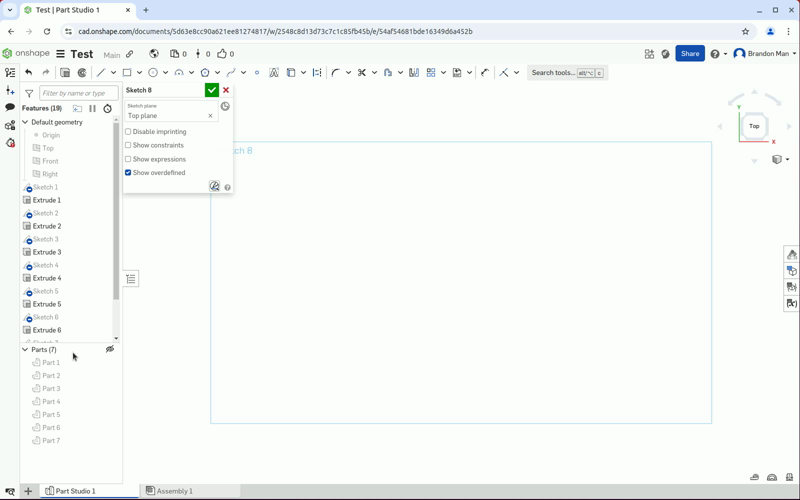
key_down(shift)
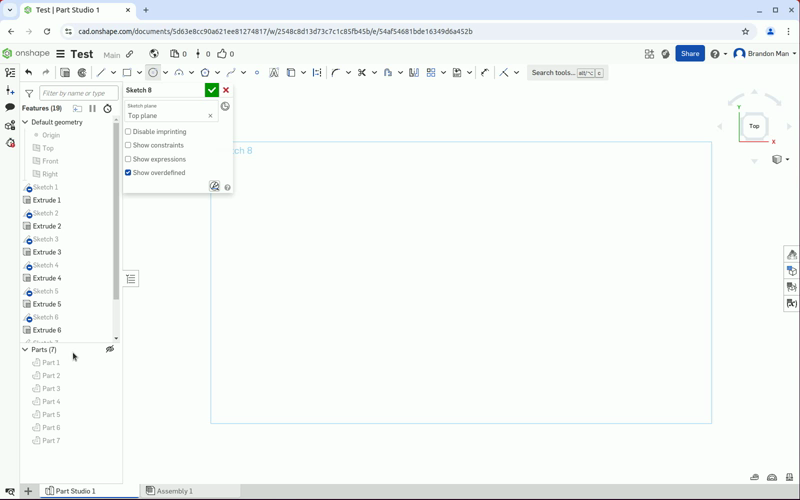
mouse_move(461, 282)
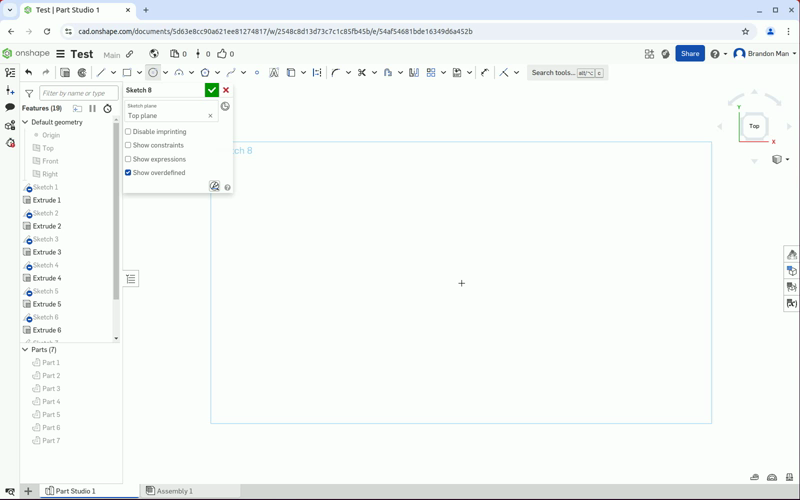
click(461, 282)
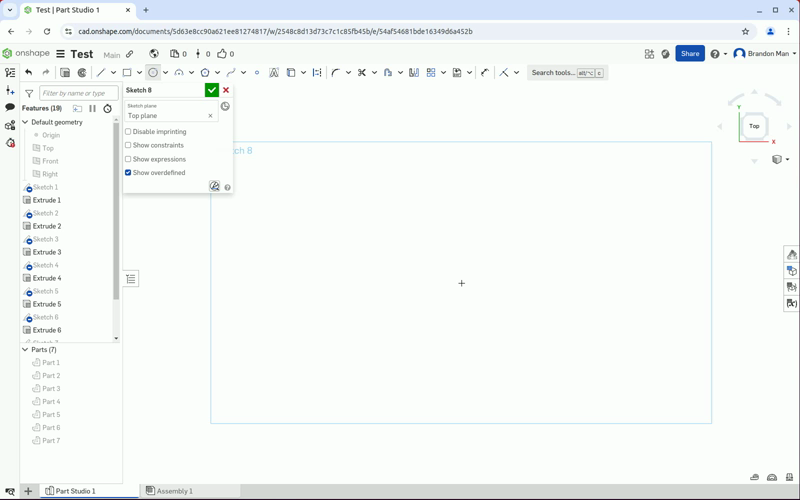
key_up(shift)
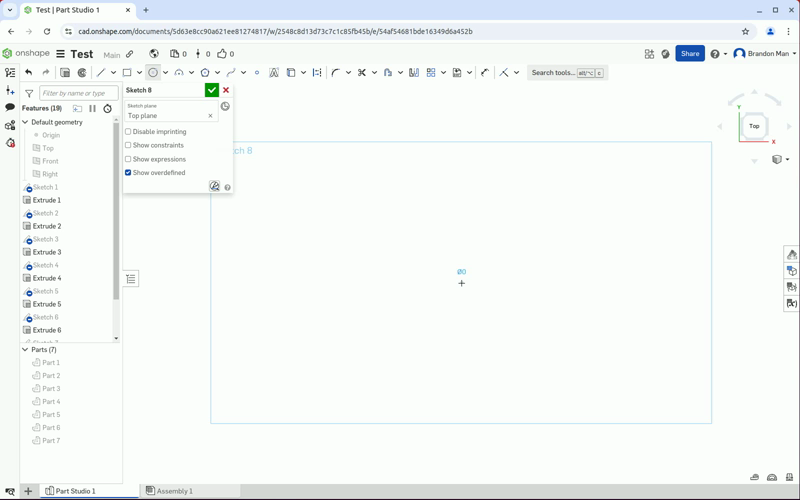
mouse_move(465, 282)
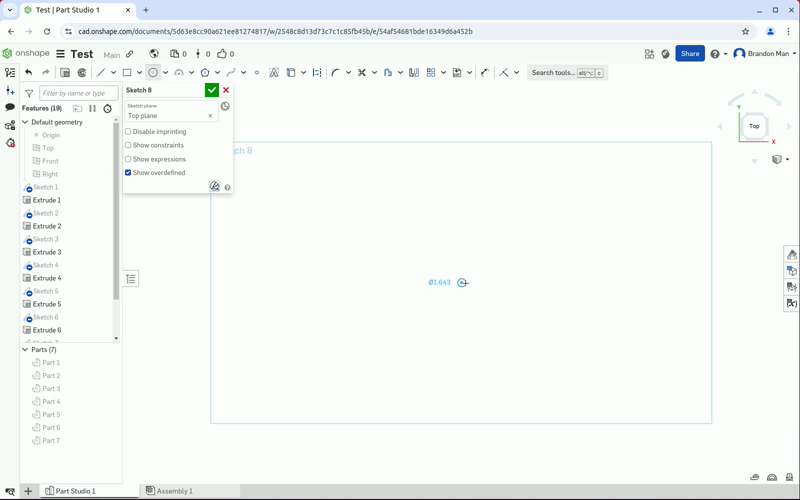
click(465, 282)
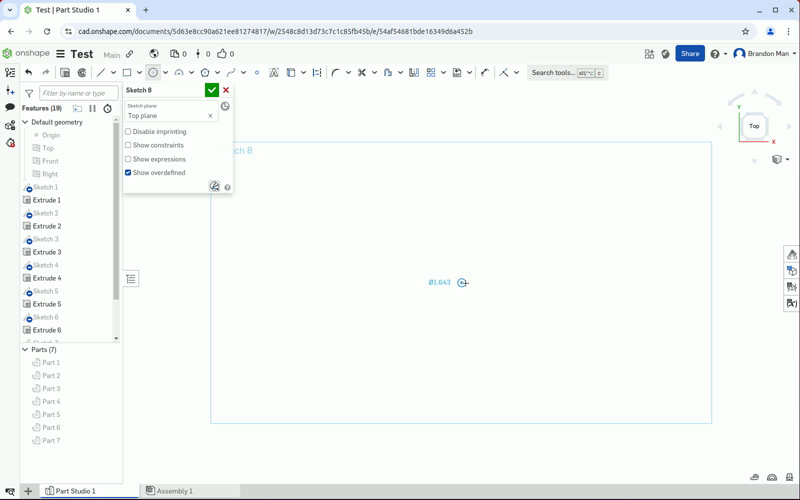
key(esc)
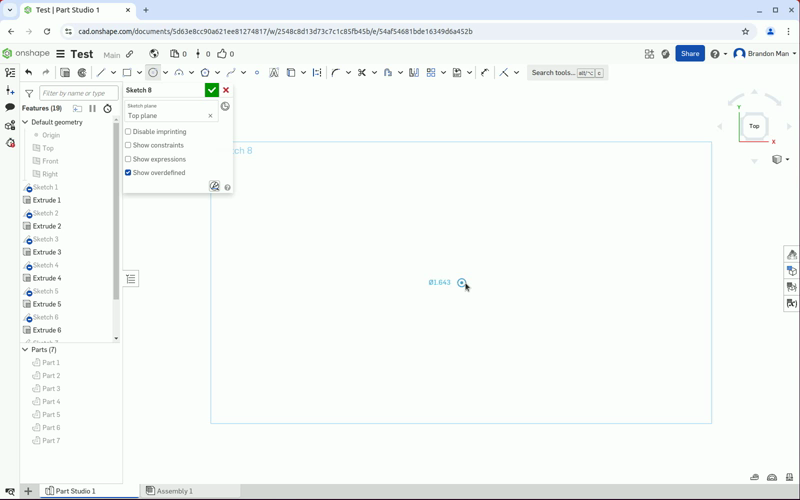
key(c)
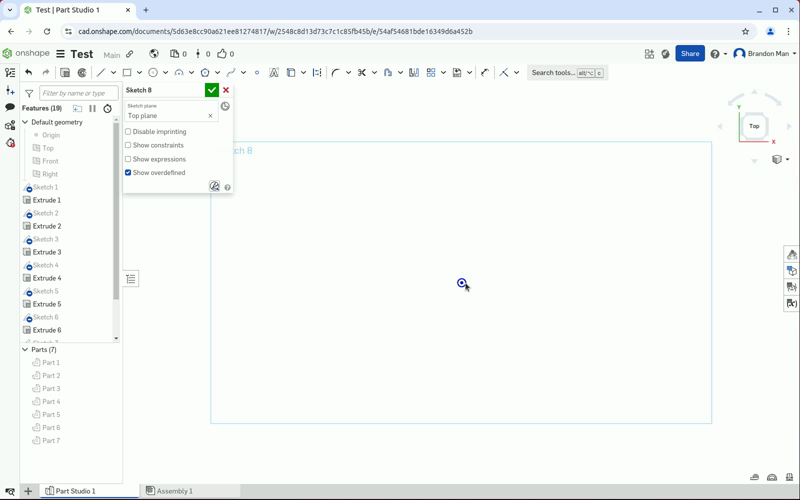
key_down(shift)
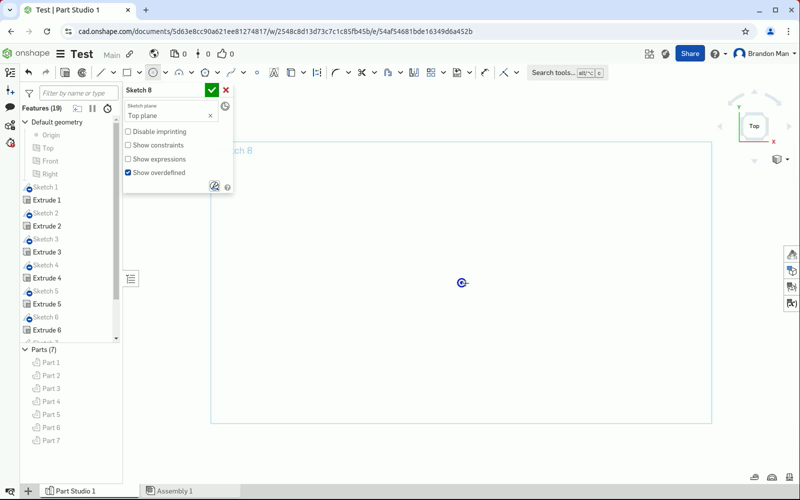
mouse_move(461, 282)
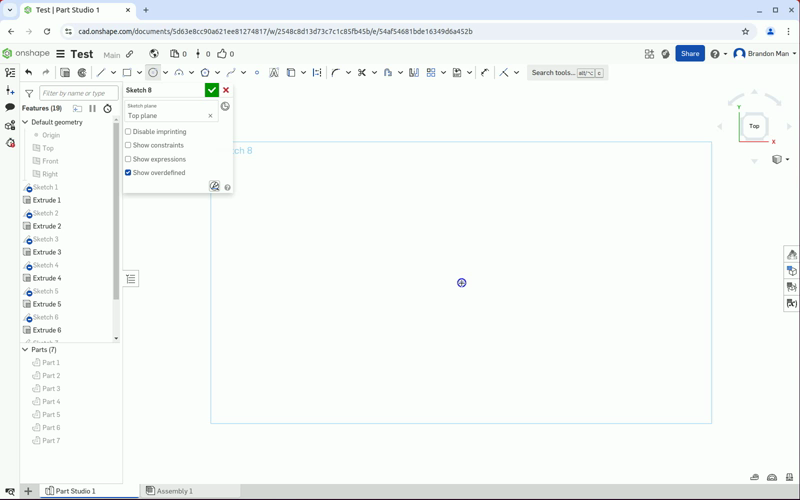
scroll(6)
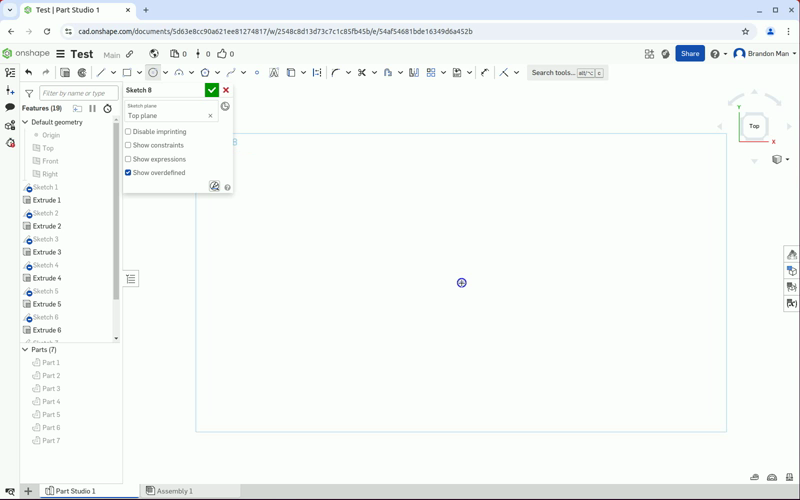
scroll(6)
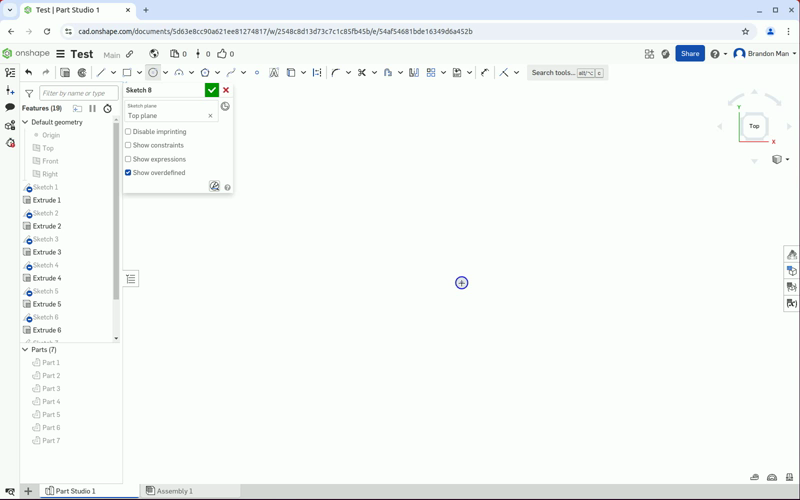
scroll(6)
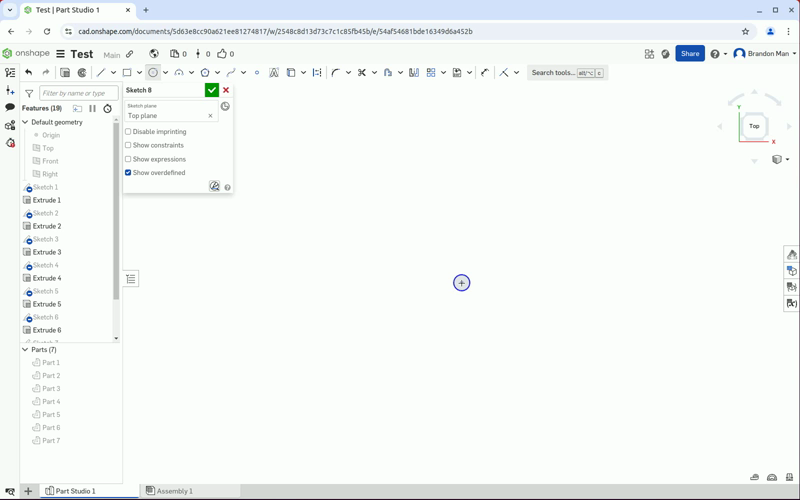
scroll(6)
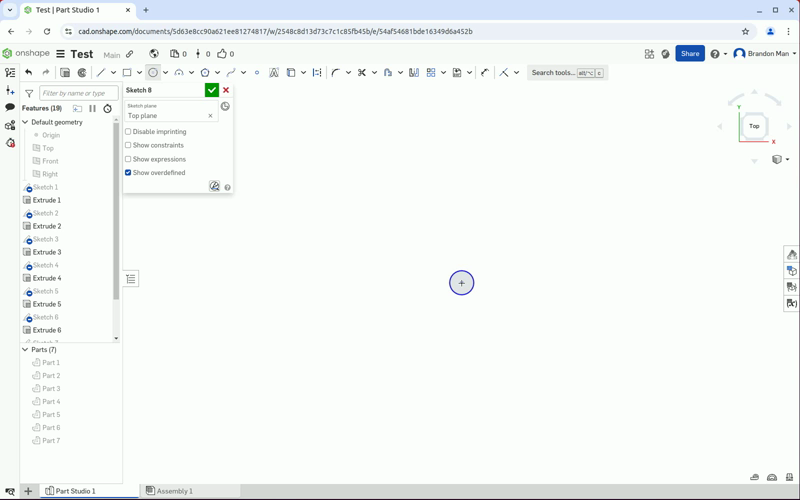
scroll(6)
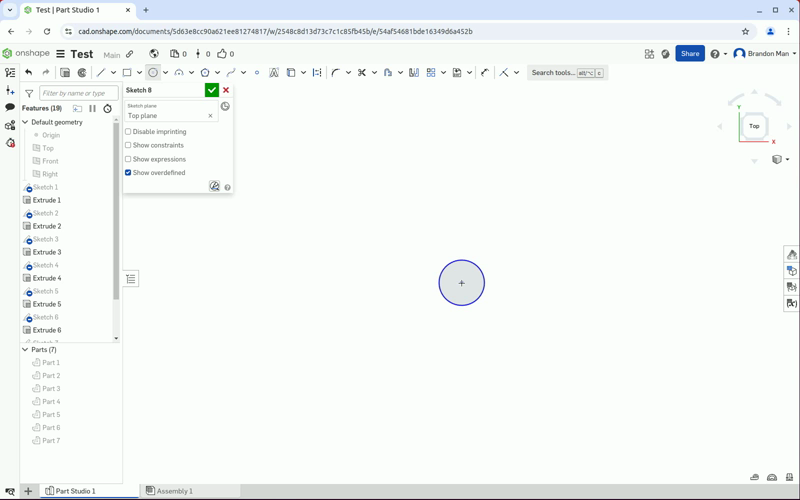
scroll(6)
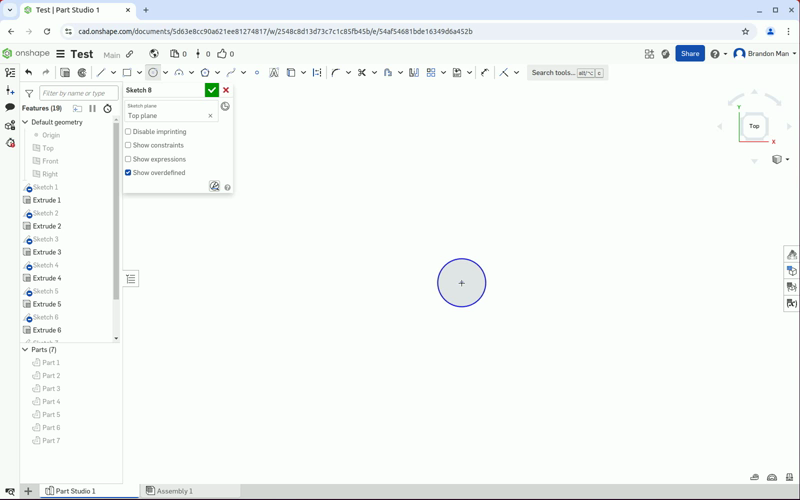
scroll(6)
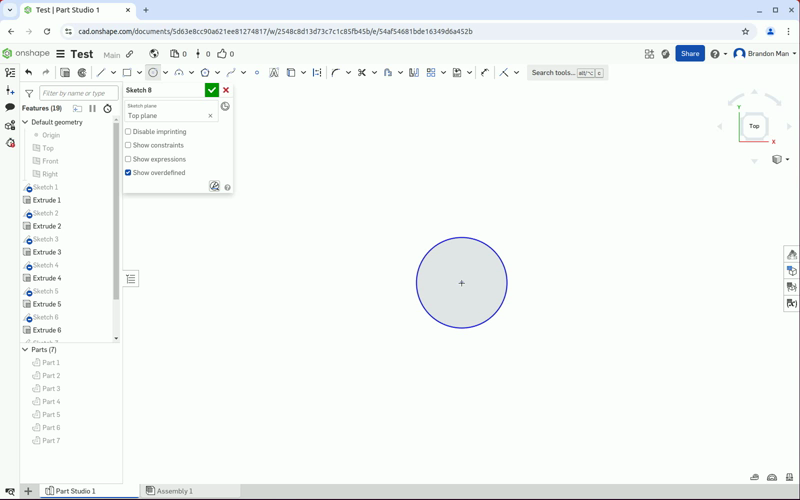
click(461, 282)
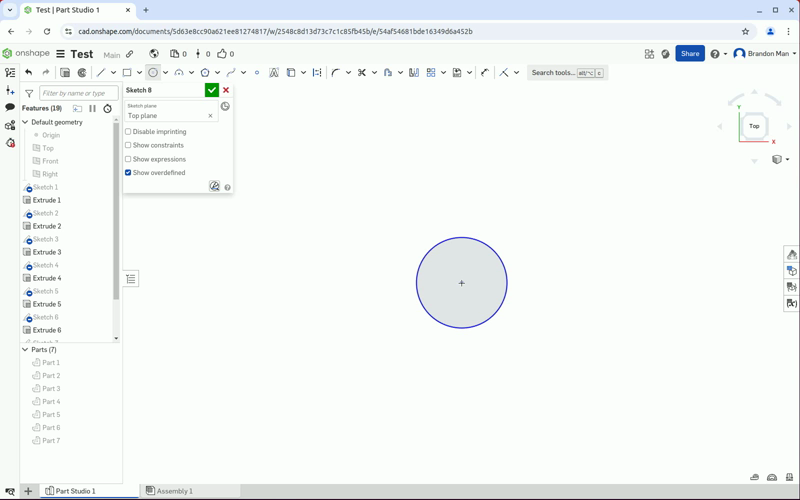
scroll(-6)
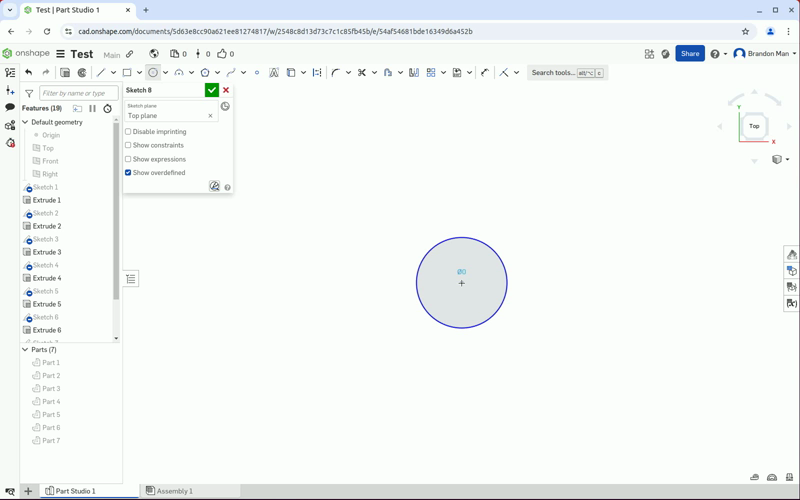
scroll(-6)
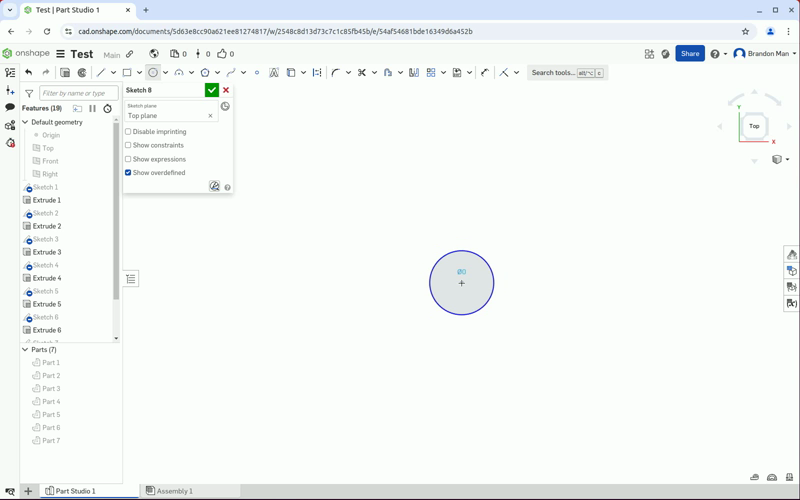
scroll(-6)
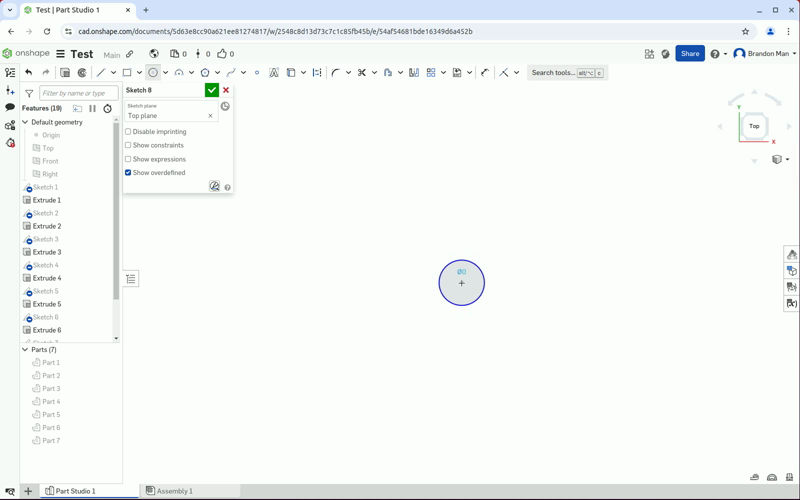
scroll(-6)
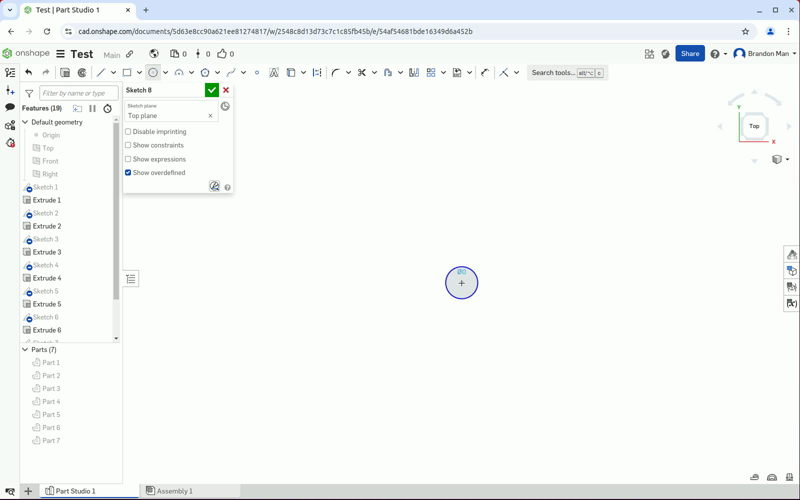
scroll(-6)
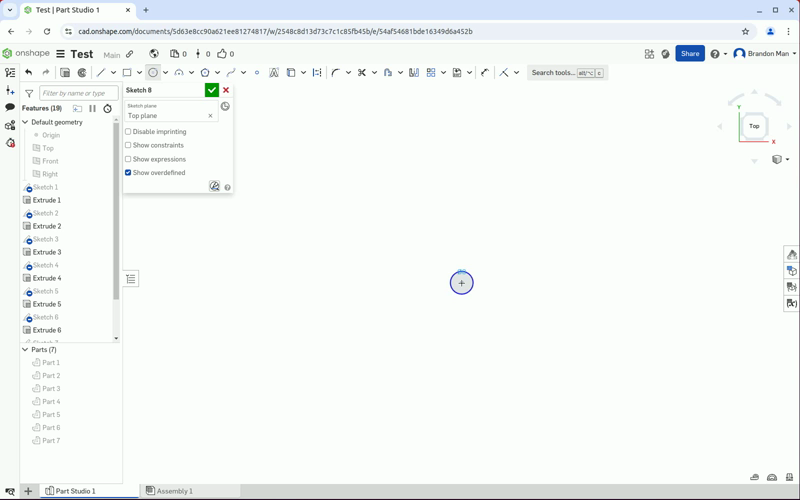
scroll(-6)
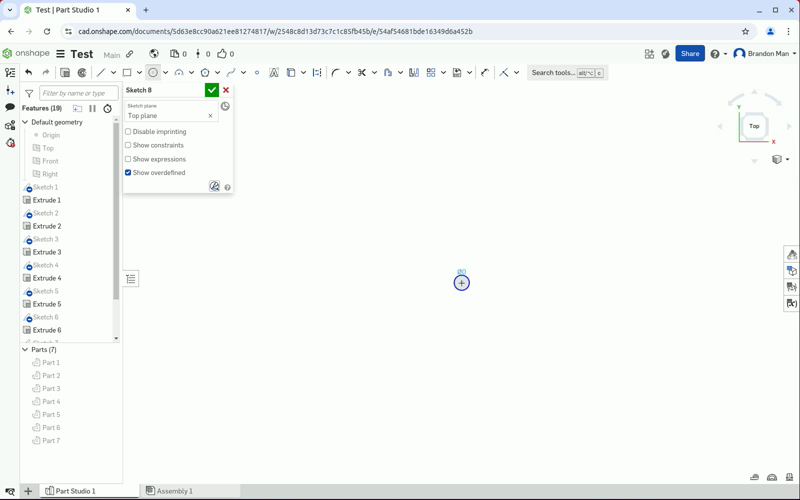
scroll(-6)
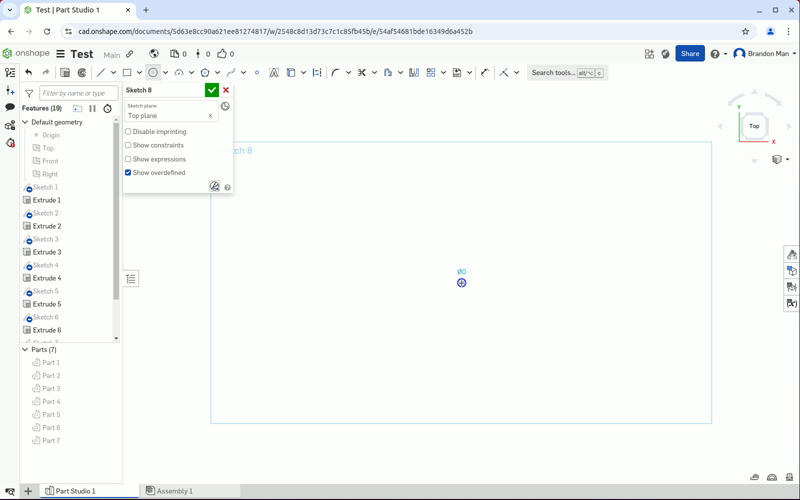
key_up(shift)
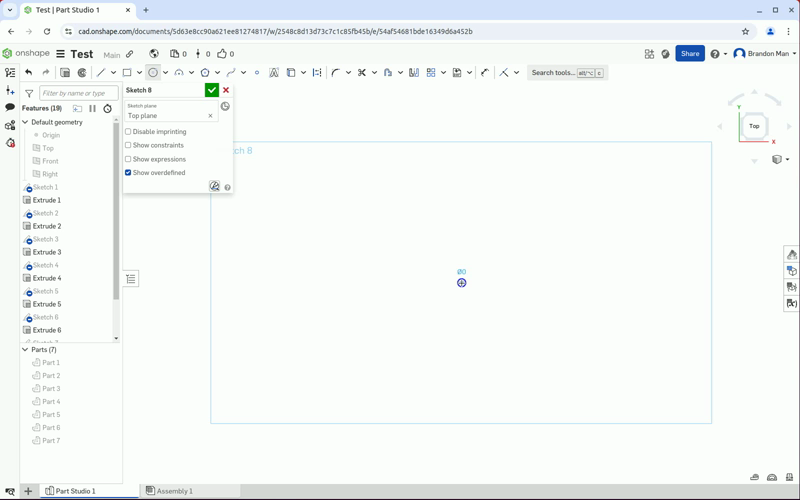
mouse_move(464, 282)
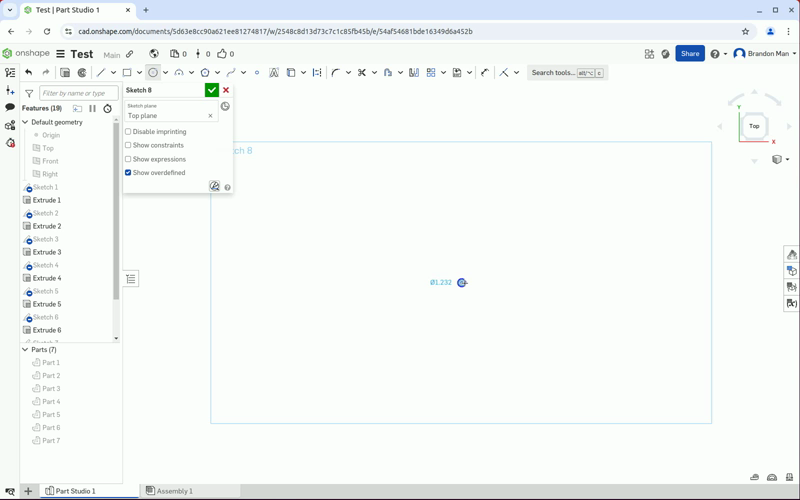
scroll(6)
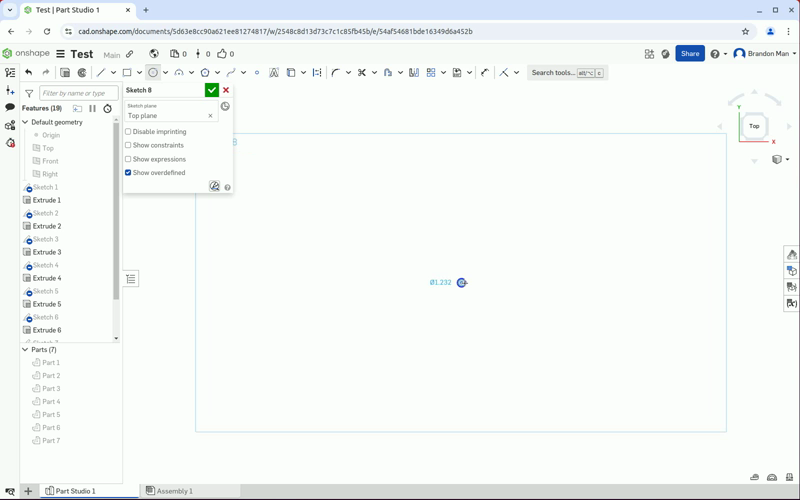
scroll(6)
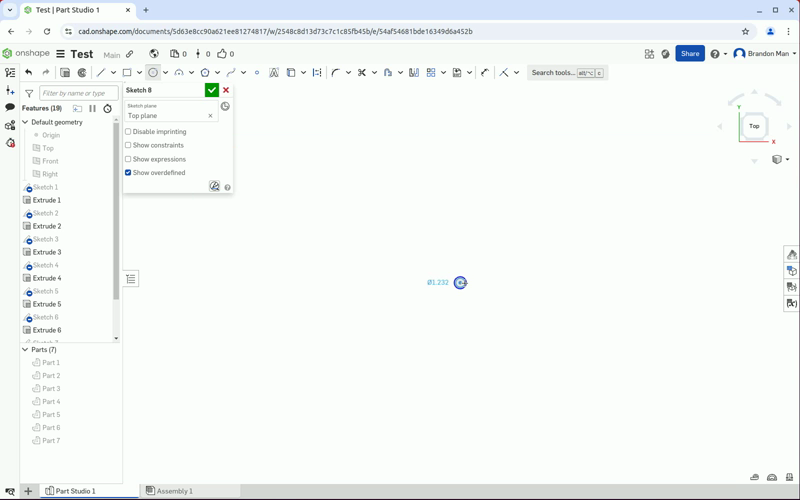
scroll(6)
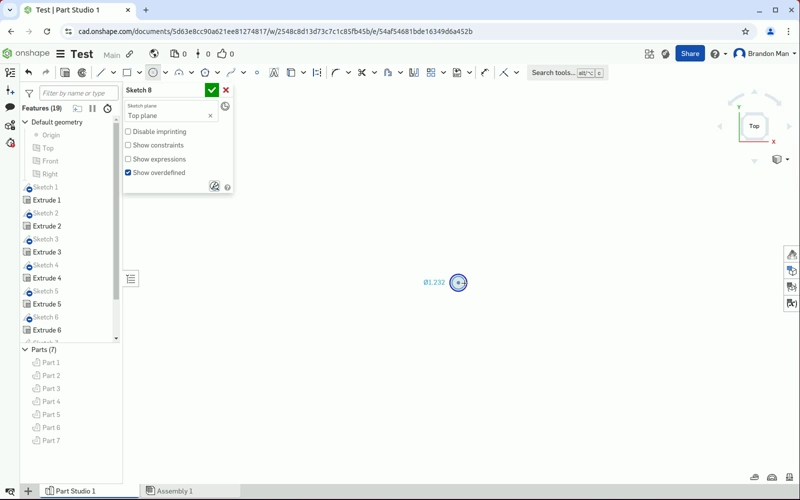
scroll(6)
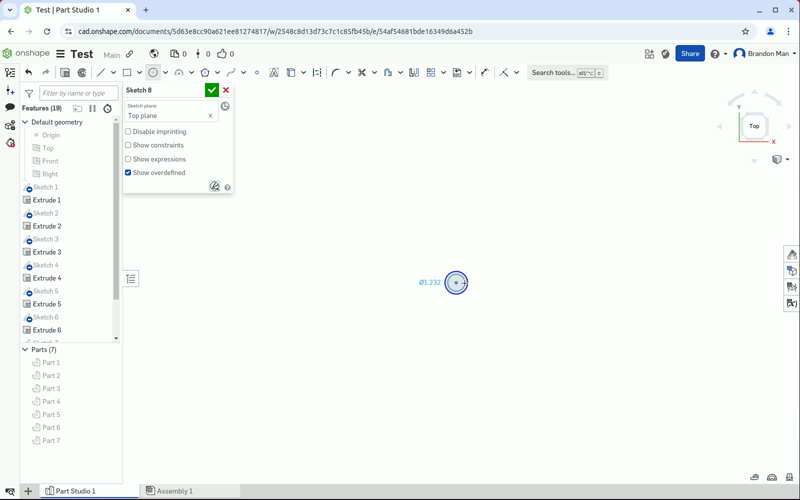
scroll(6)
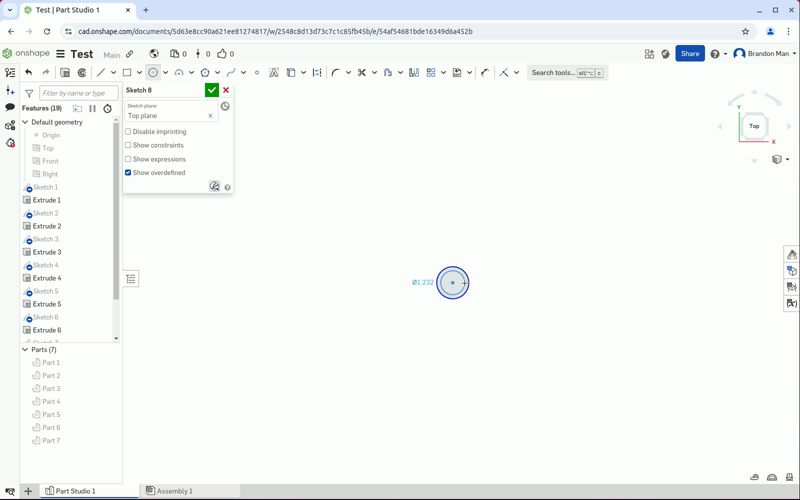
scroll(6)
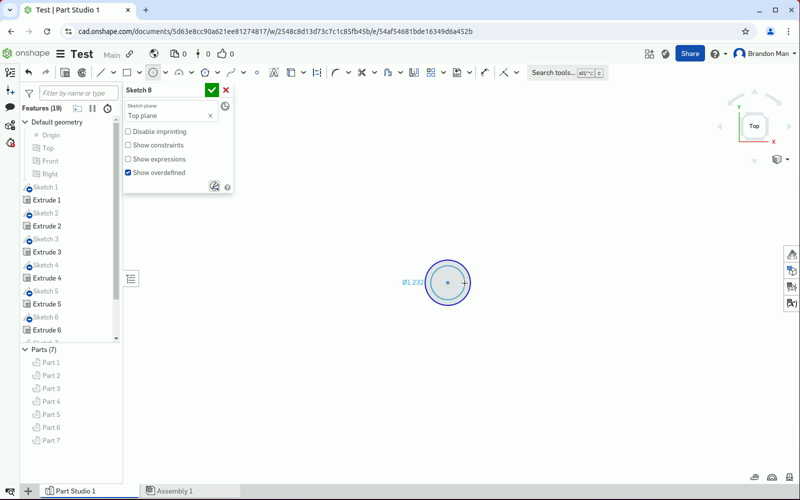
scroll(6)
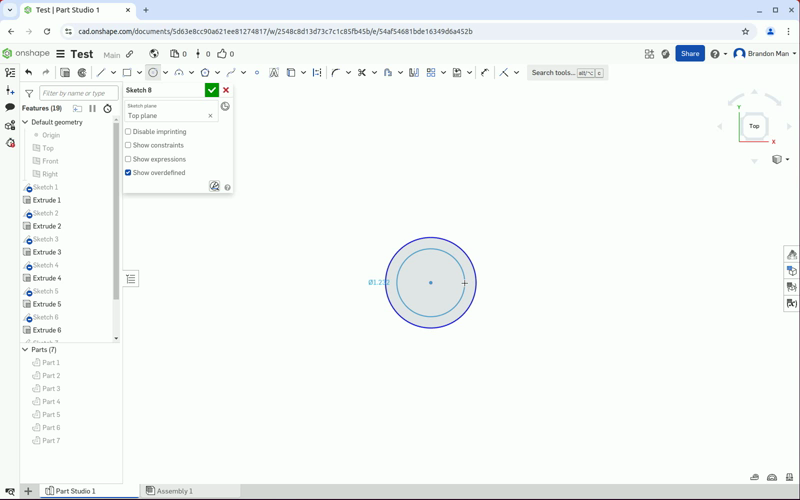
click(464, 282)
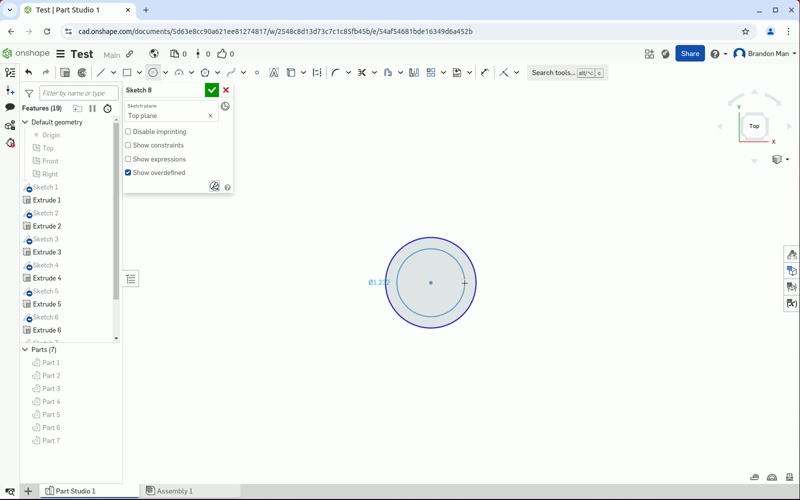
scroll(-6)
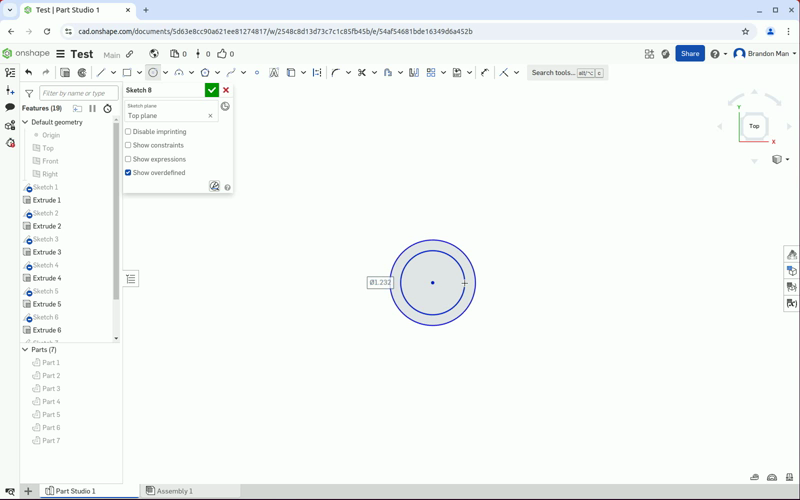
scroll(-6)
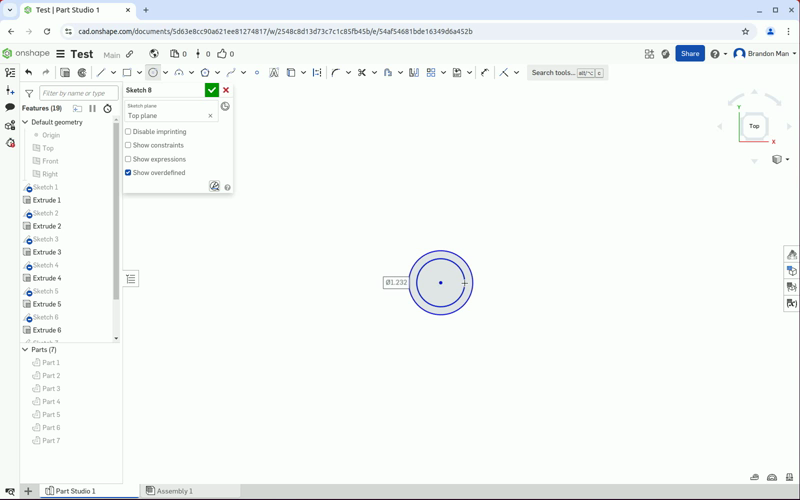
scroll(-6)
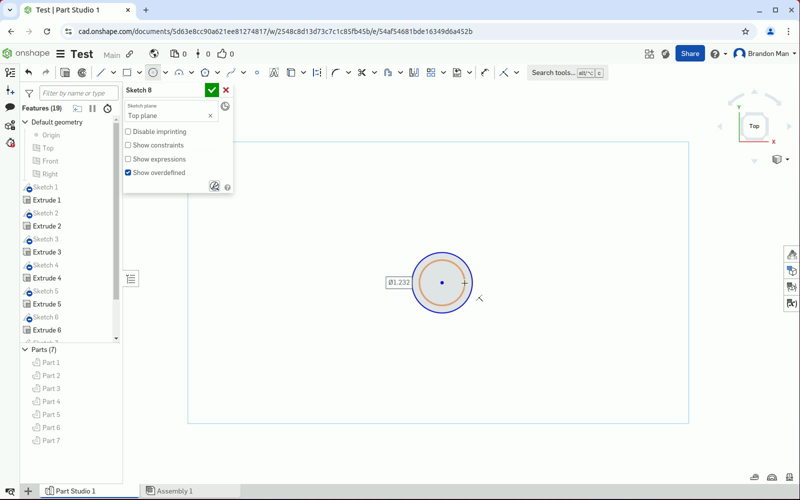
scroll(-6)
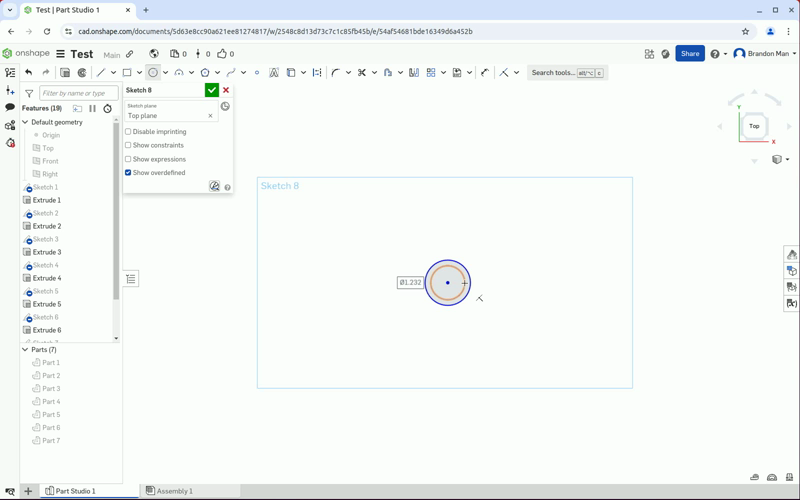
scroll(-6)
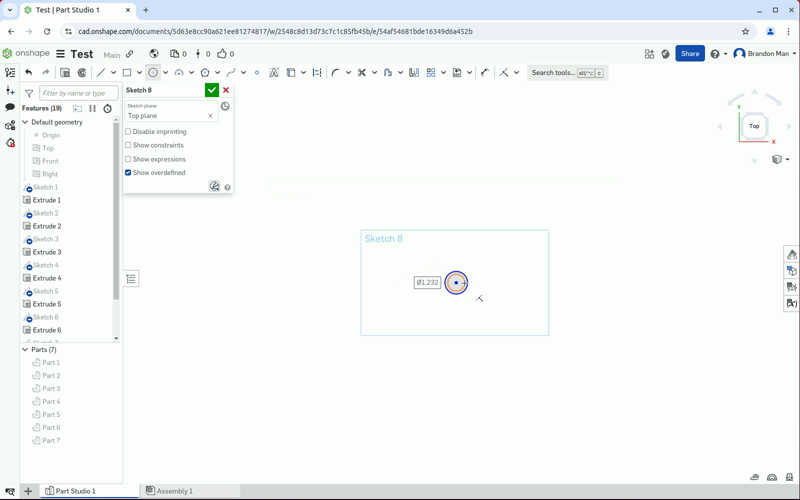
scroll(-6)
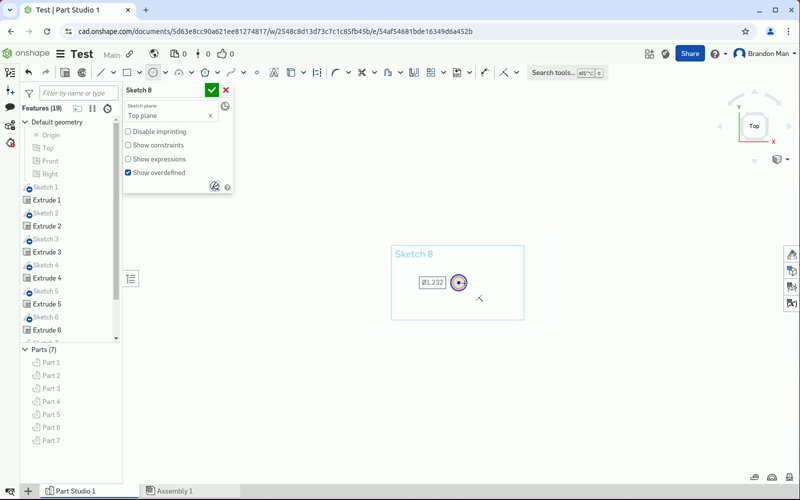
scroll(-6)
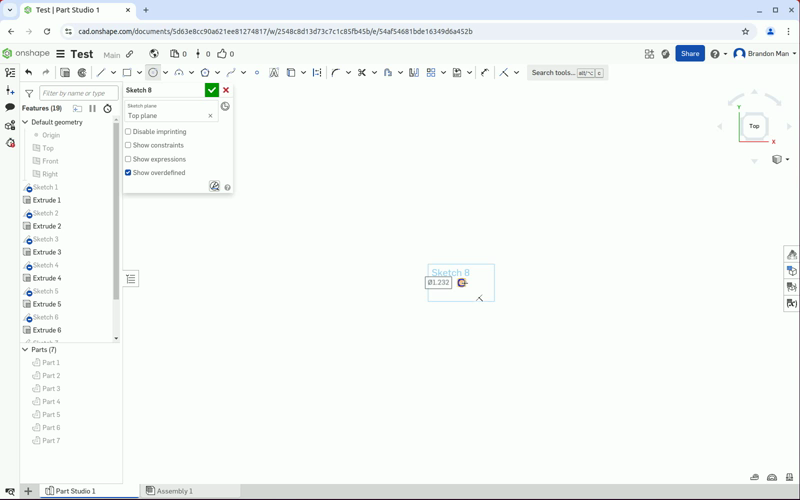
key(esc)
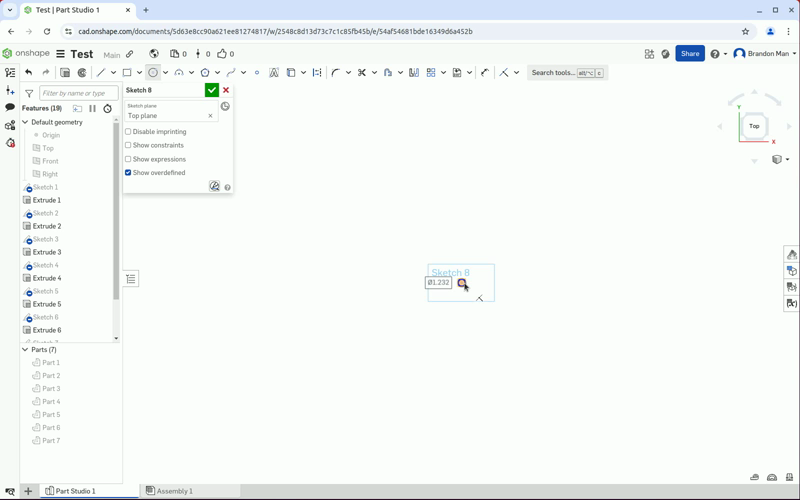
mouse_move(458, 284)
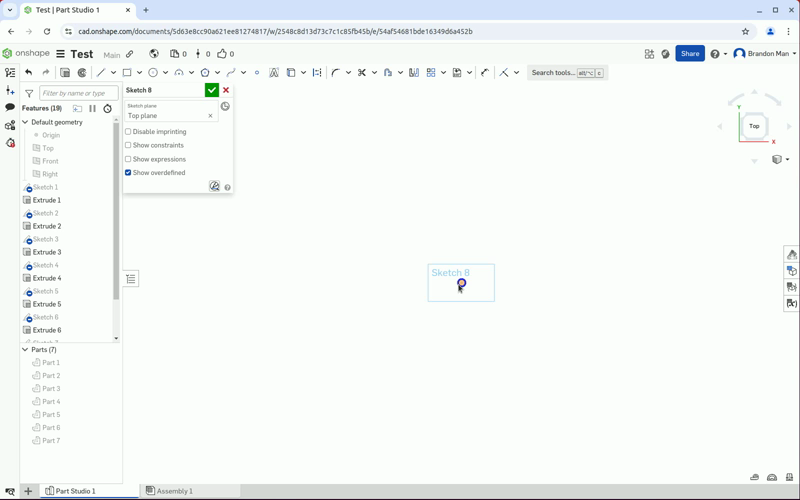
scroll(6)
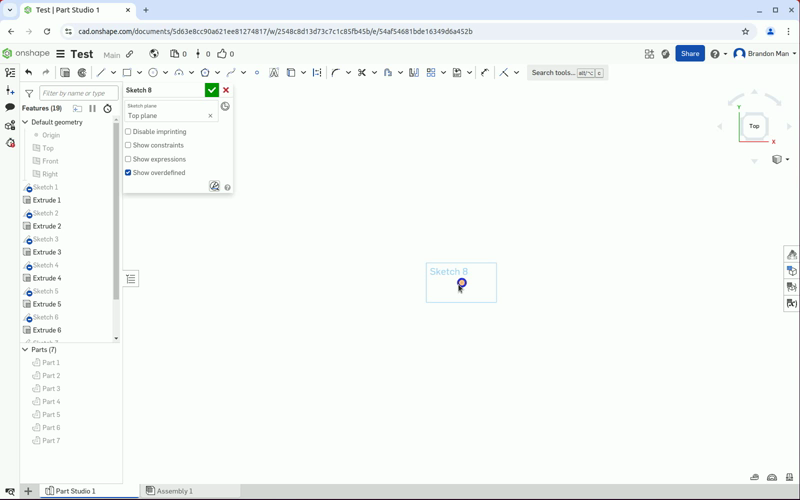
scroll(6)
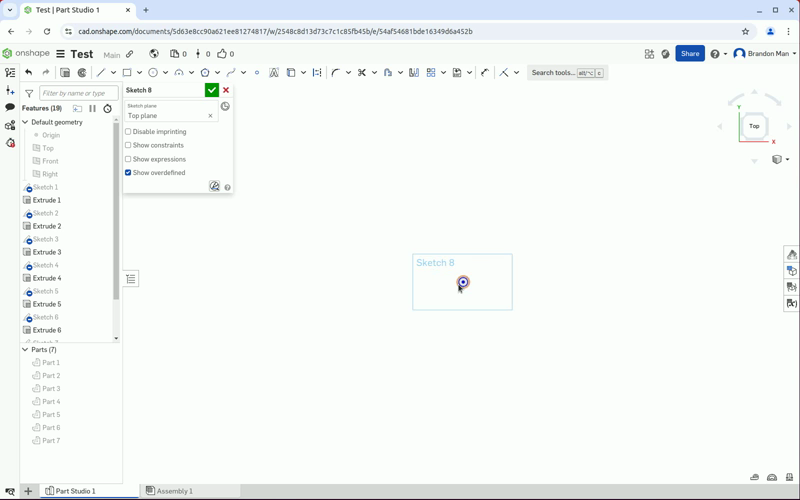
scroll(6)
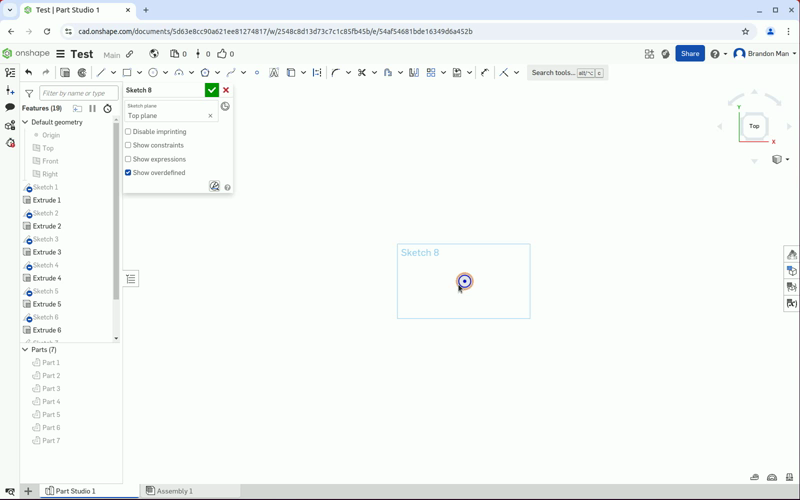
scroll(6)
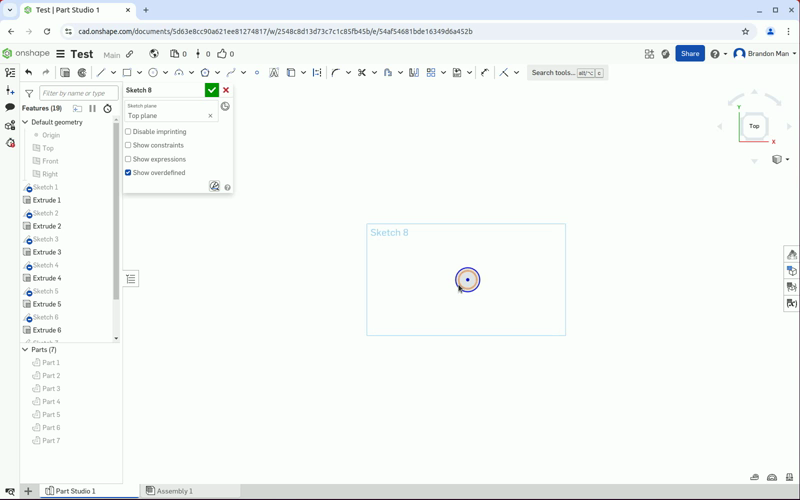
scroll(6)
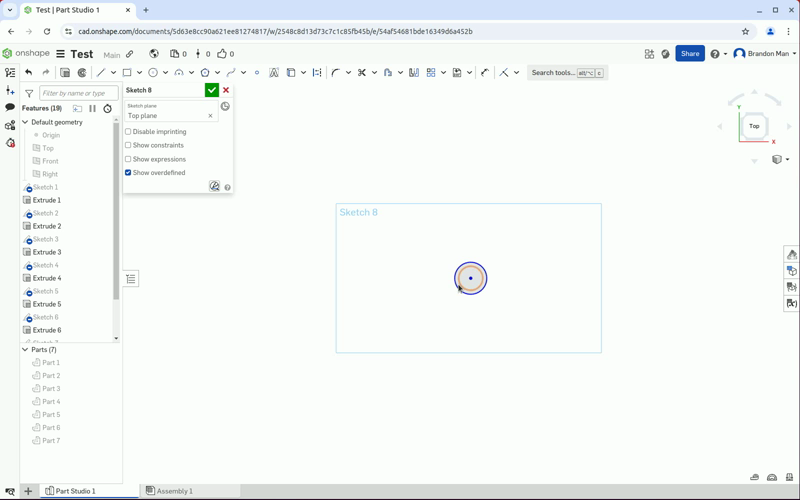
scroll(6)
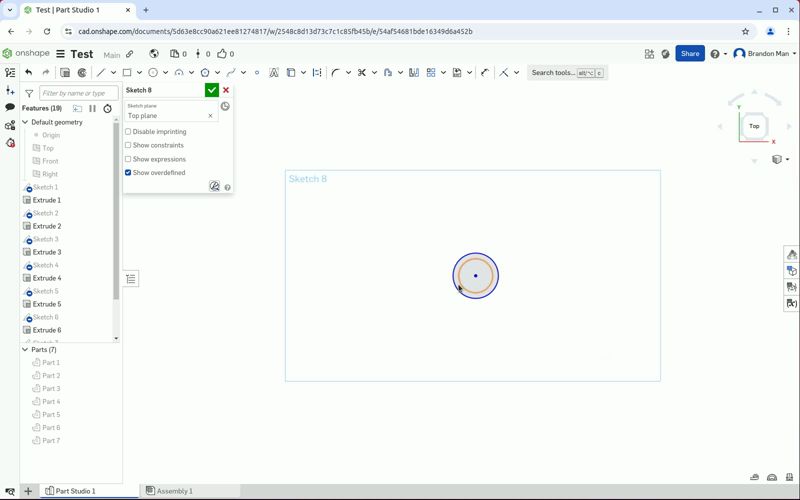
scroll(6)
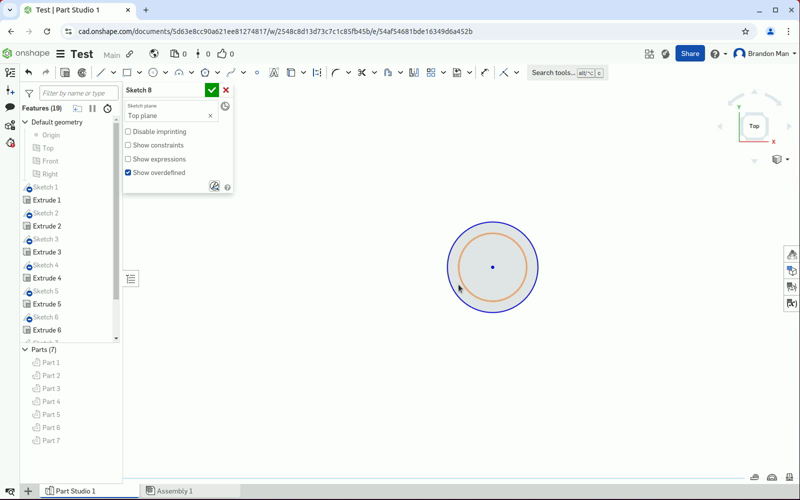
click(458, 284)
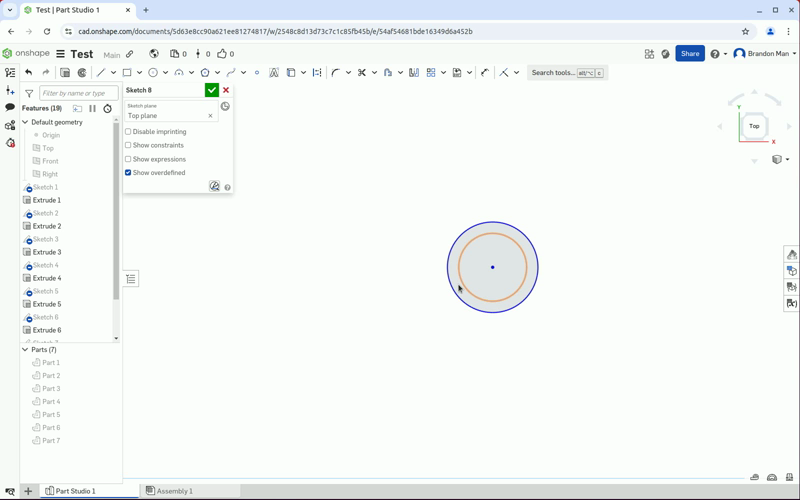
scroll(-6)
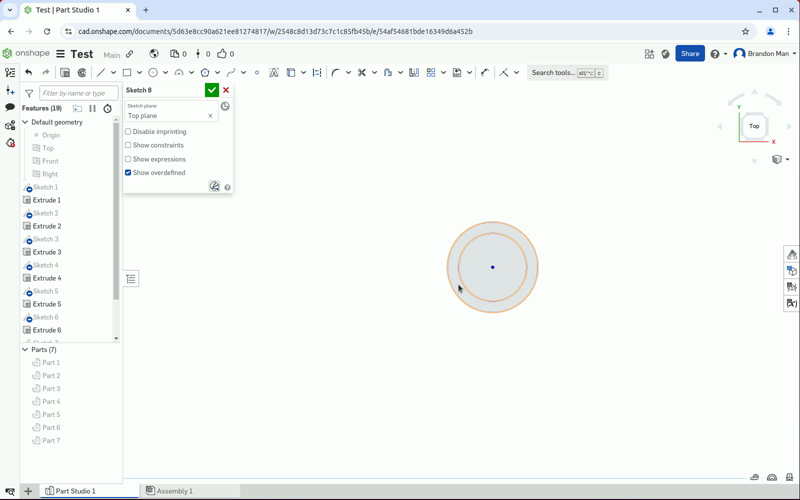
scroll(-6)
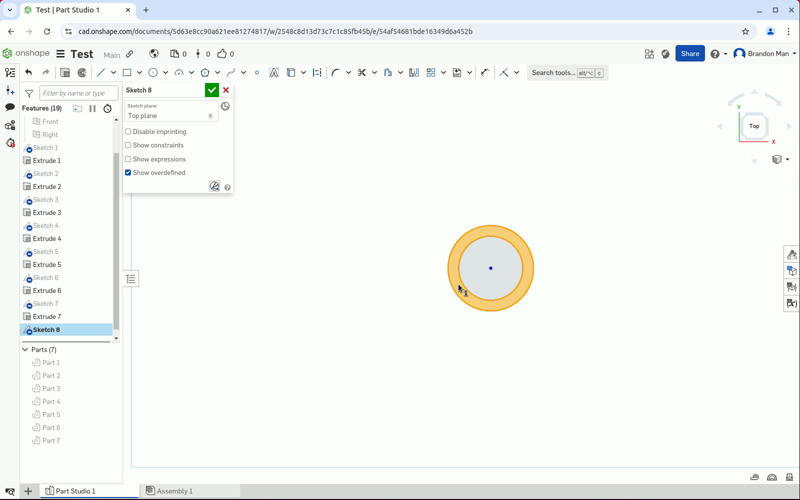
scroll(-6)
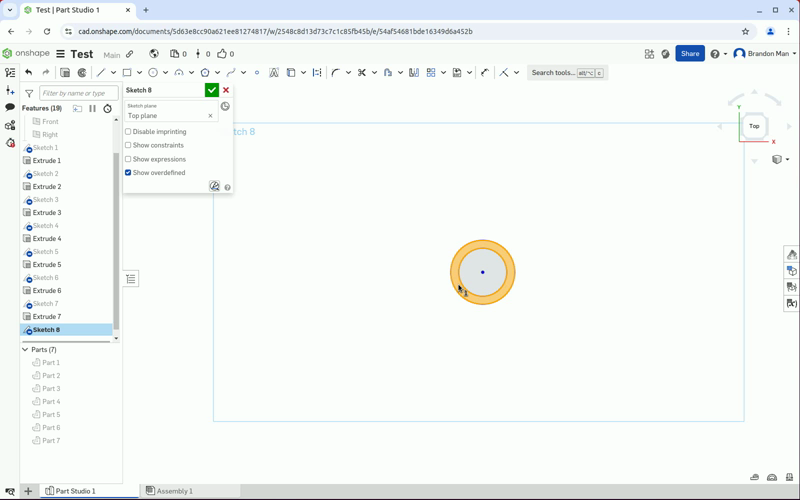
scroll(-6)
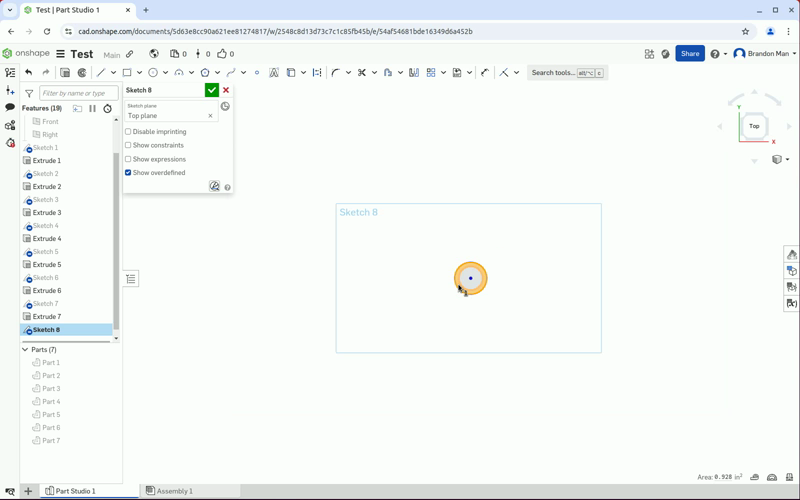
scroll(-6)
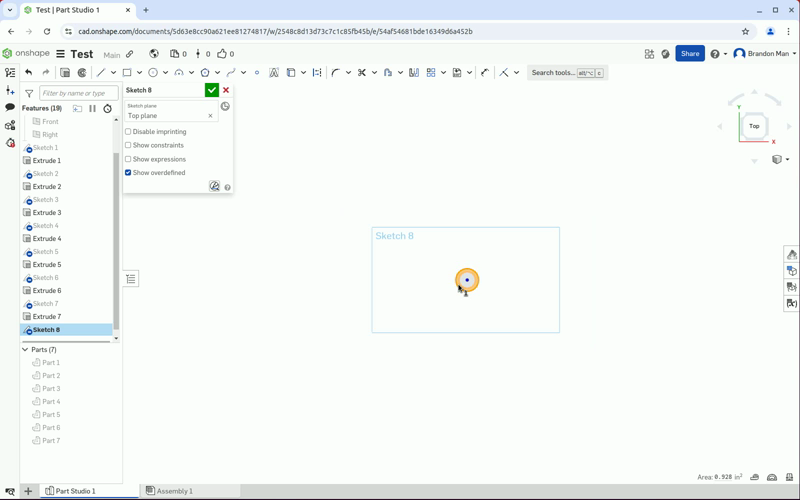
scroll(-6)
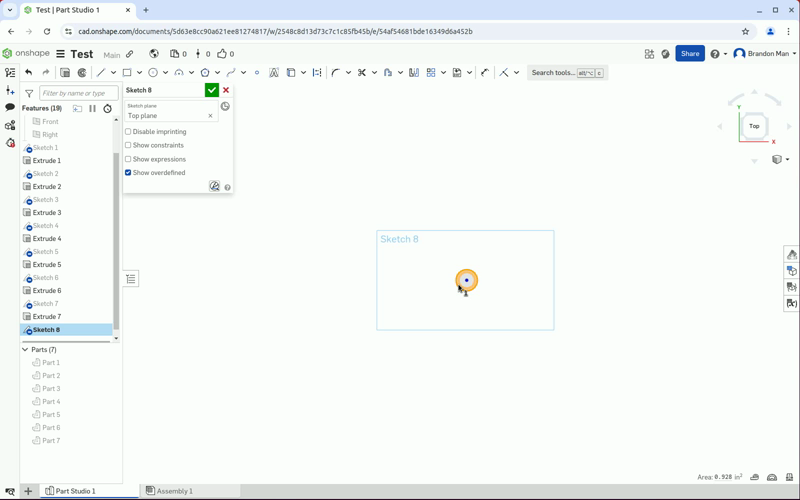
scroll(-6)
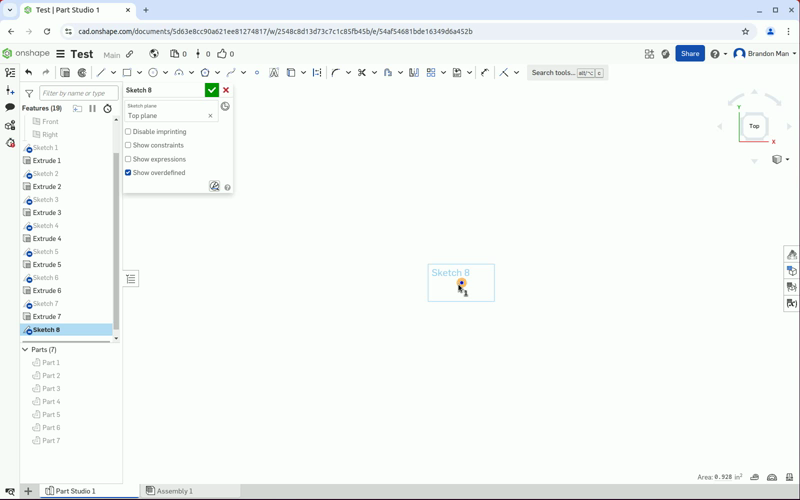
mouse_move(73, 352)
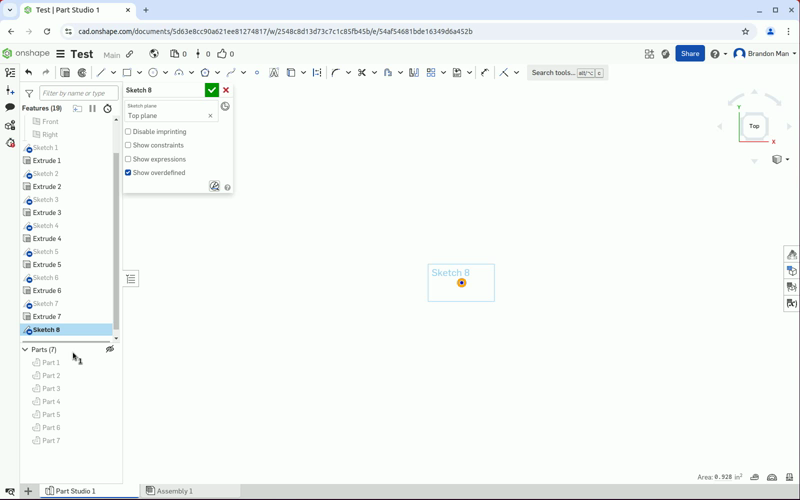
key(shift+y)
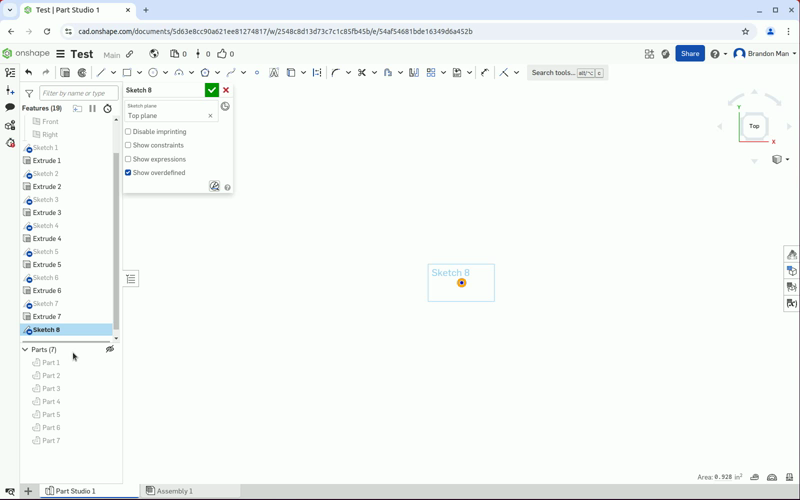
key(shift+e)
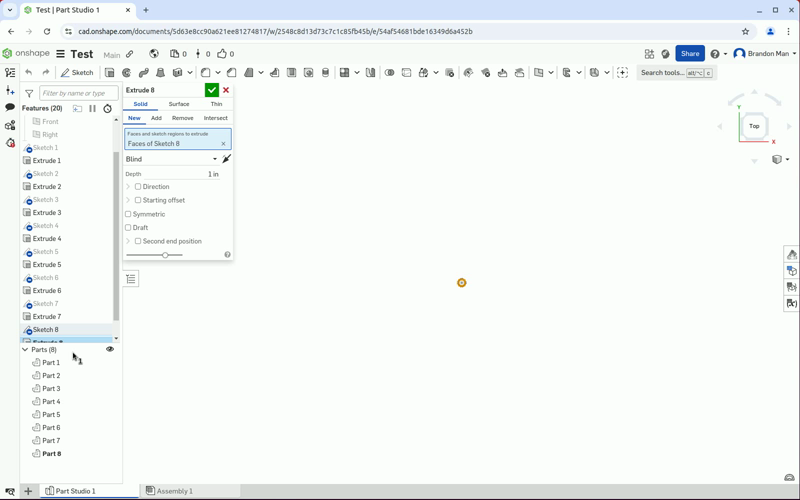
mouse_move(143, 106)
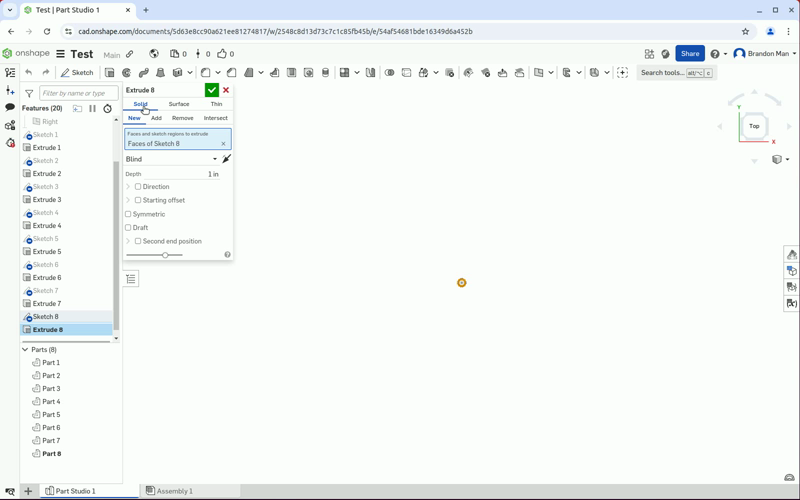
click(143, 106)
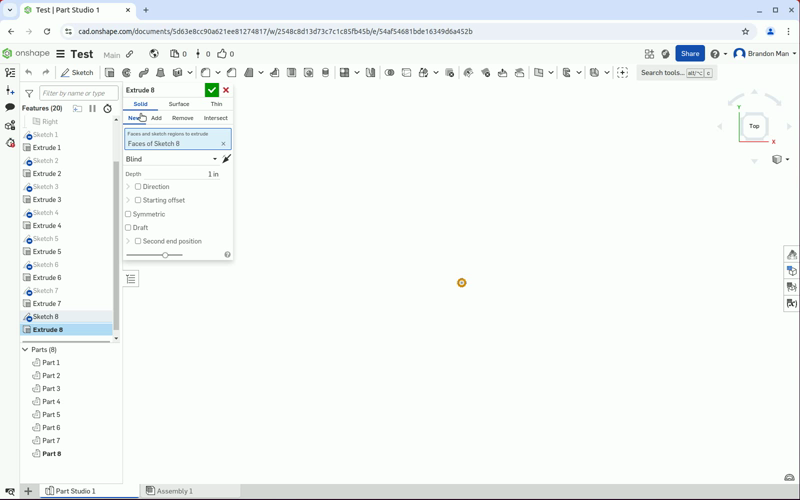
mouse_move(137, 120)
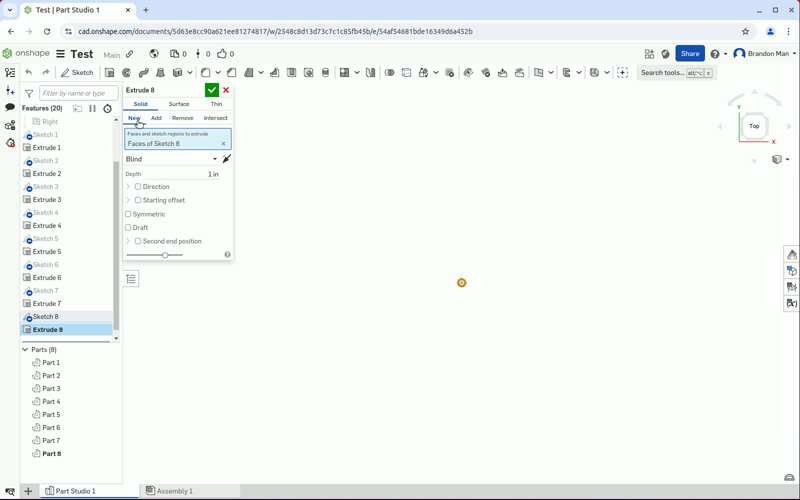
click(137, 120)
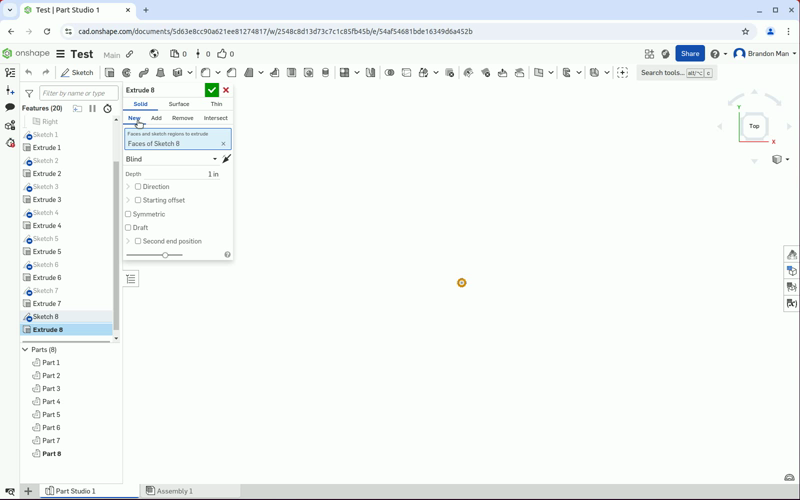
key(tab, 4)
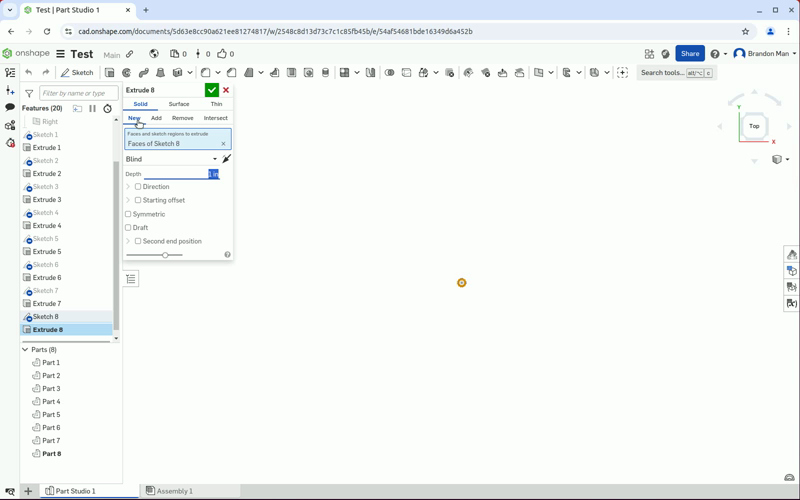
text(-16.368)
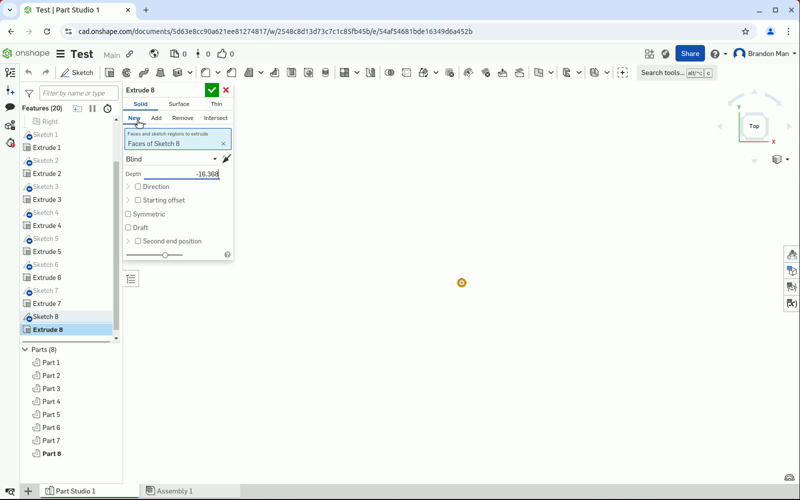
key(enter)
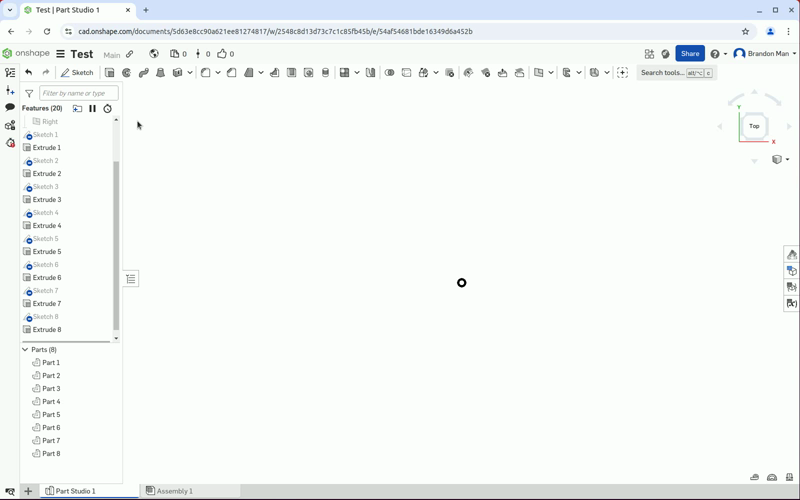
key(shift+h)
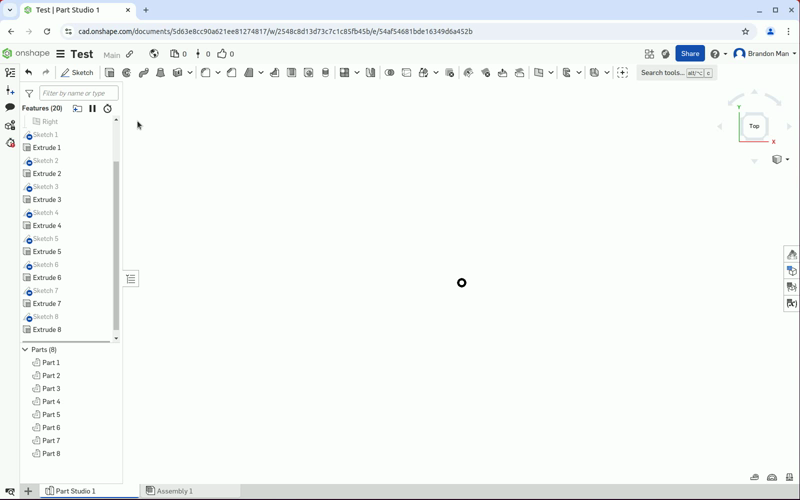
key(shift+h)
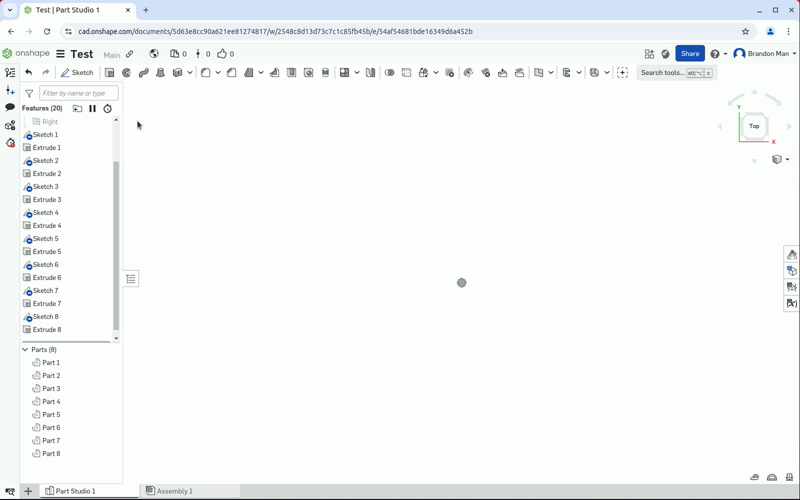
key(shift+7)
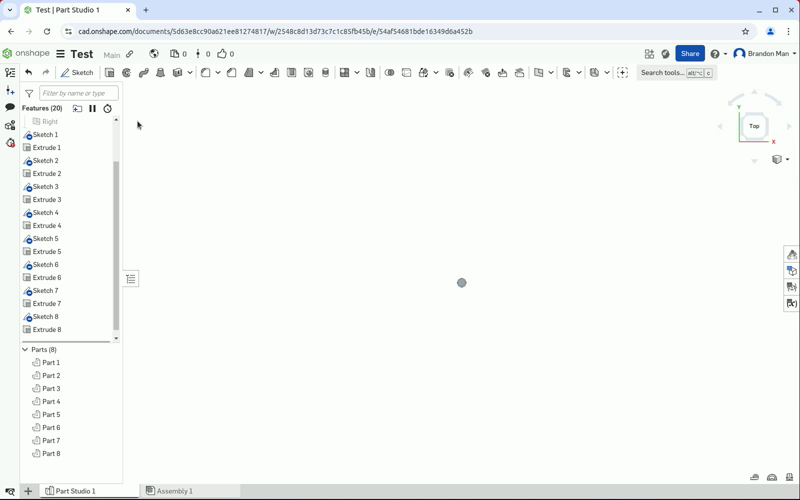
key(up, 3)
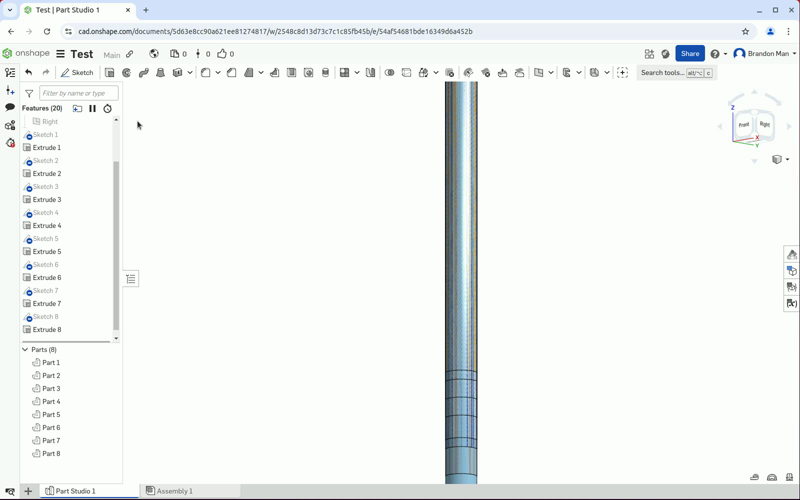
key(left, 3)
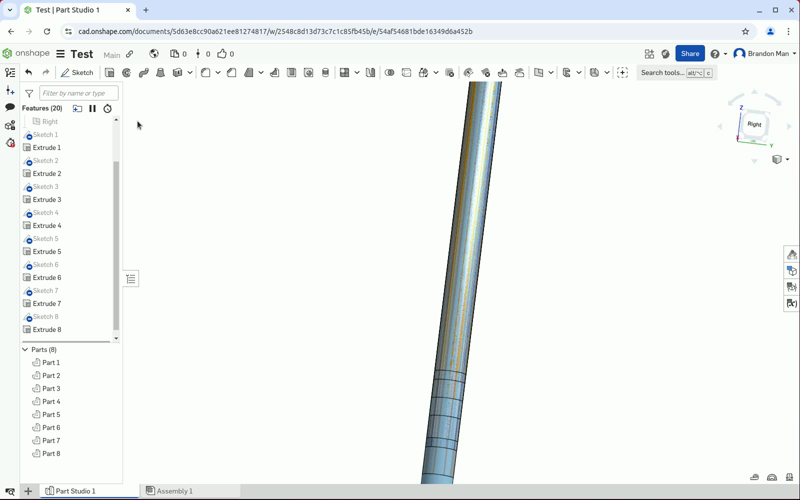
key(right, 3)
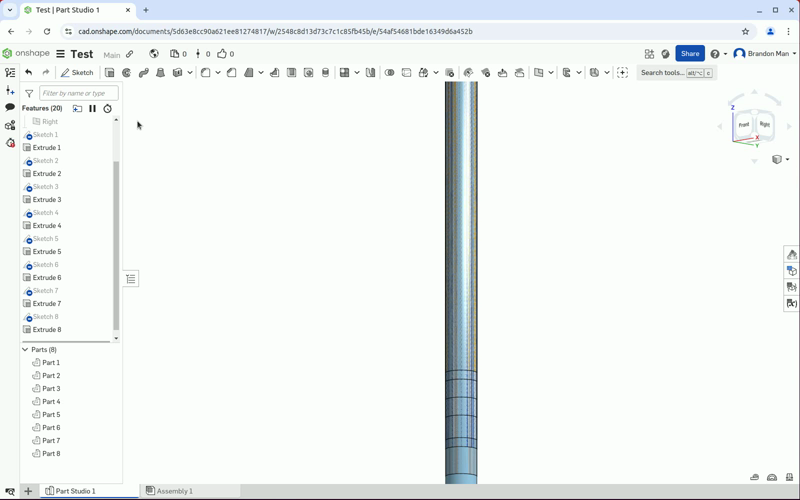
key(down, 3)
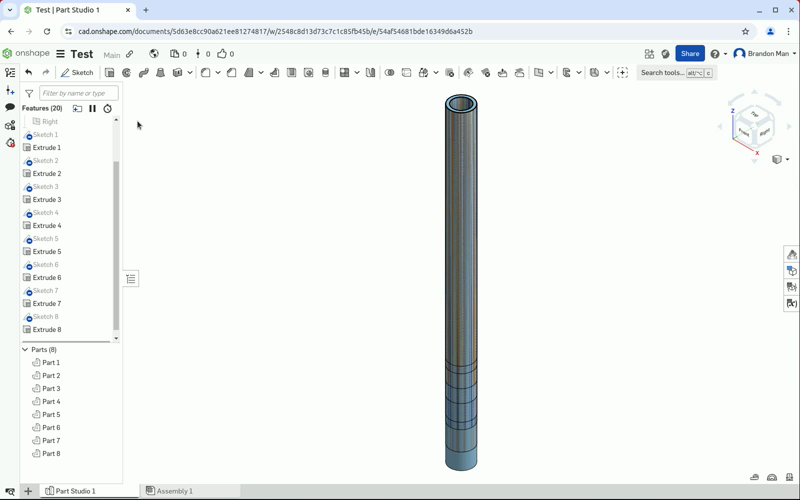
mouse_move(69, 137)
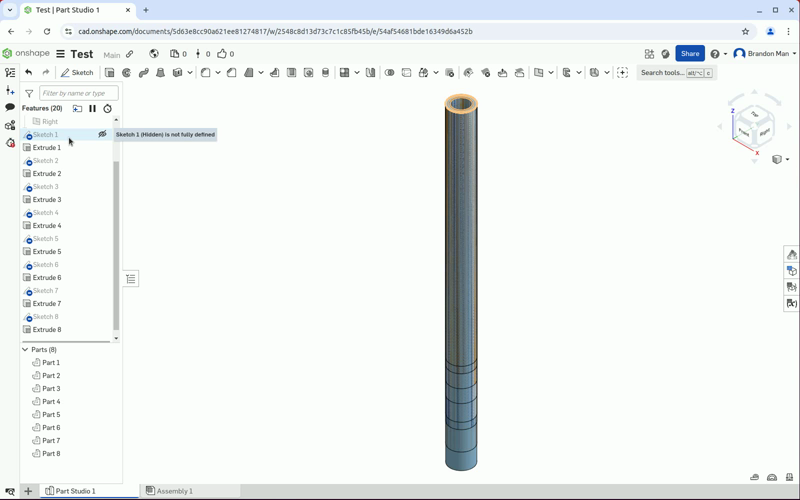
click(69, 137)